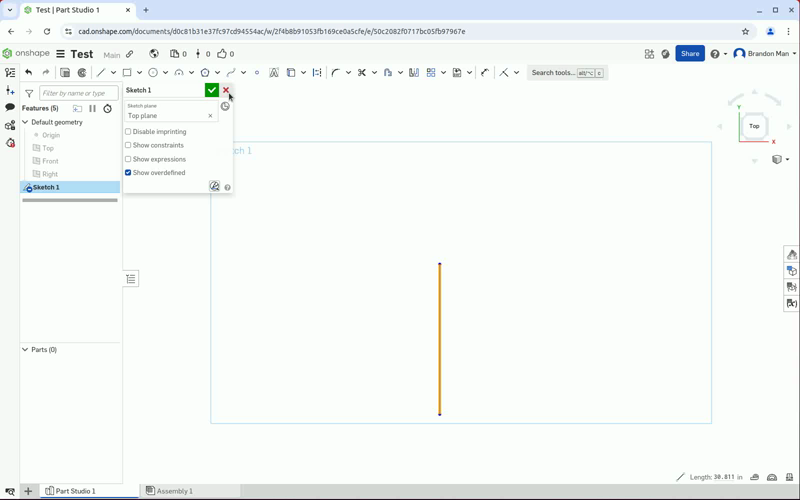
key(shift+h)
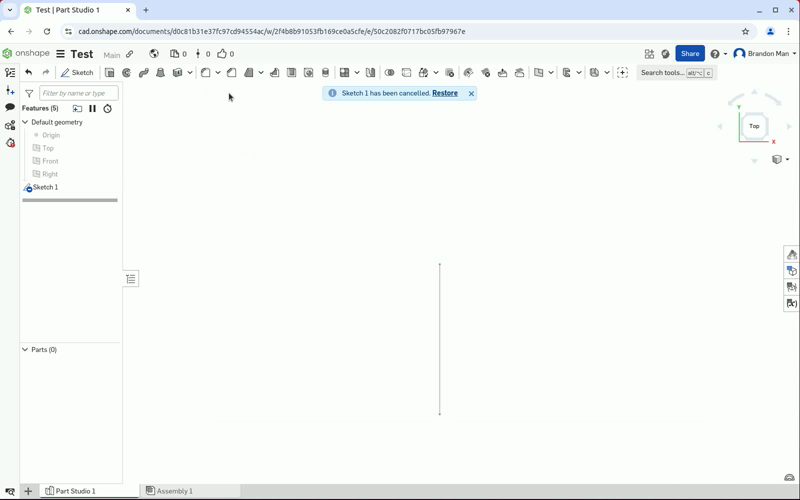
key(shift+s)
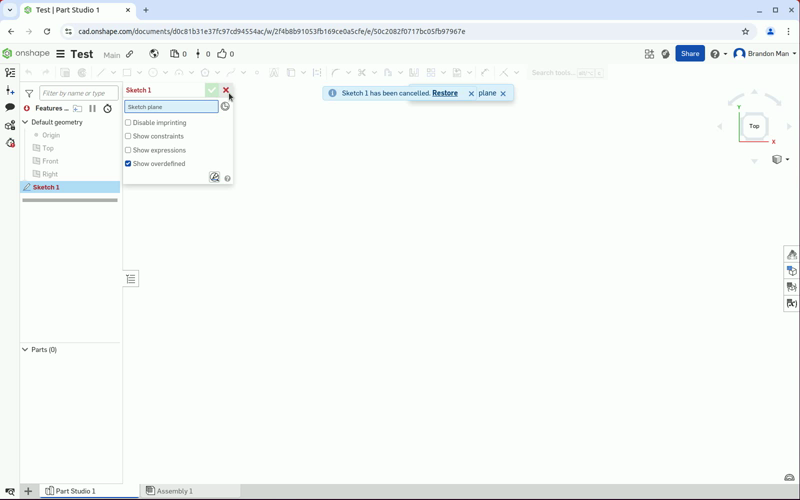
mouse_move(73, 150)
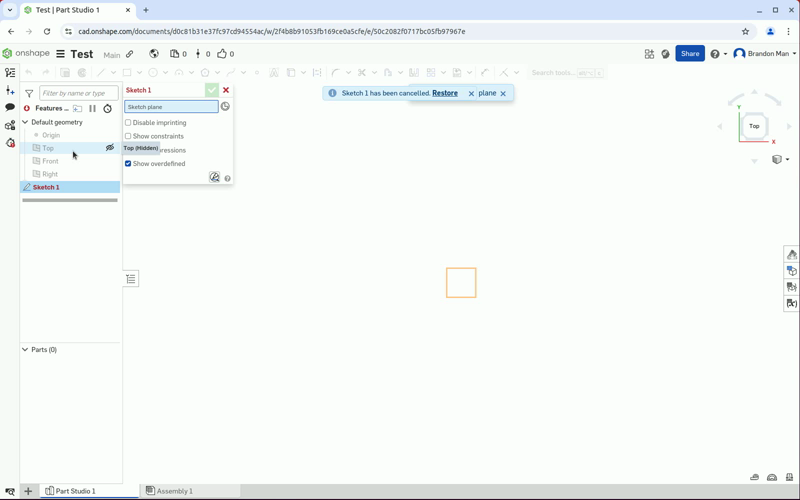
click(73, 150)
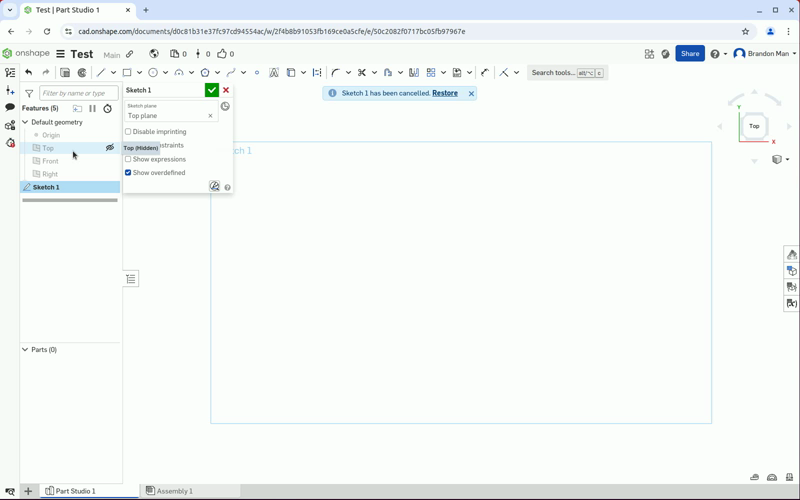
mouse_move(73, 352)
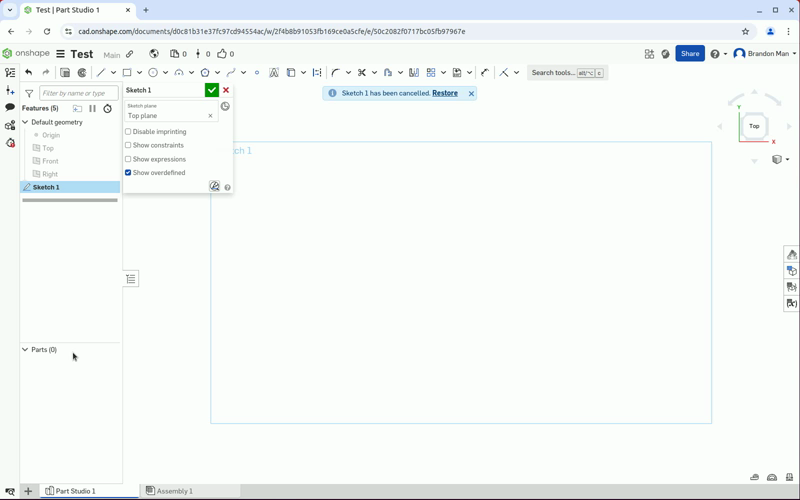
key(y)
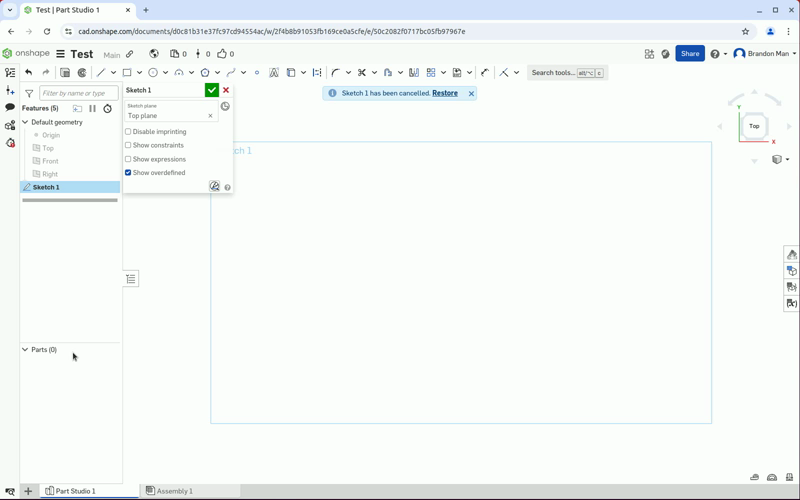
key(a)
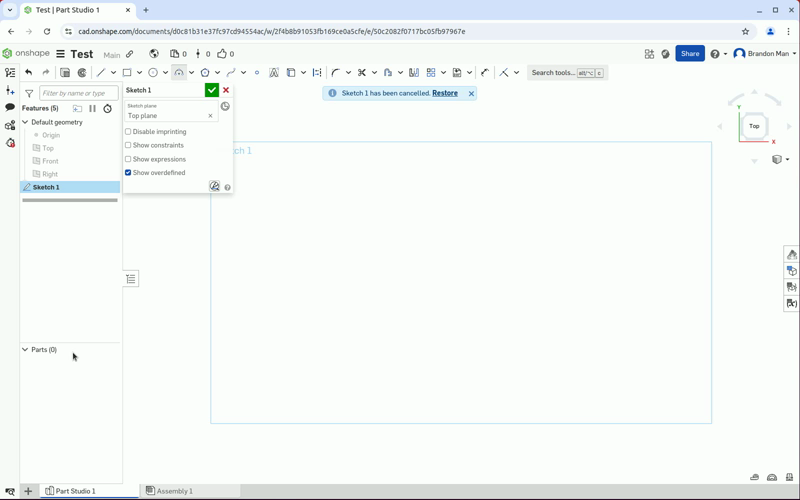
key_down(shift)
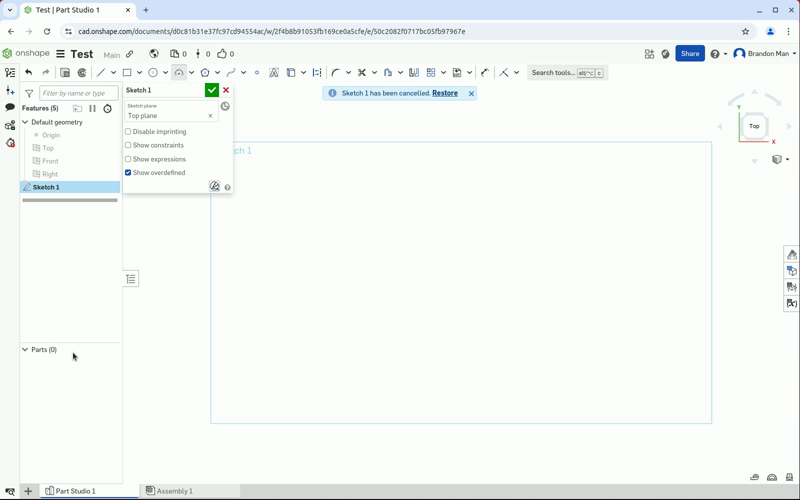
mouse_move(456, 316)
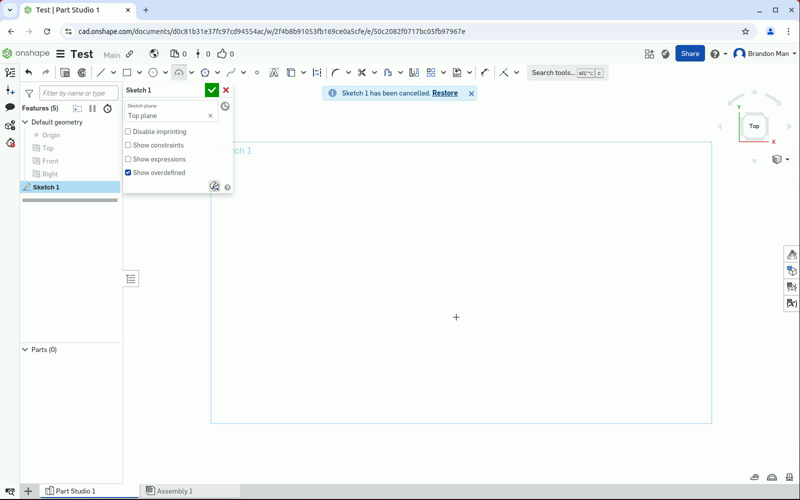
click(456, 316)
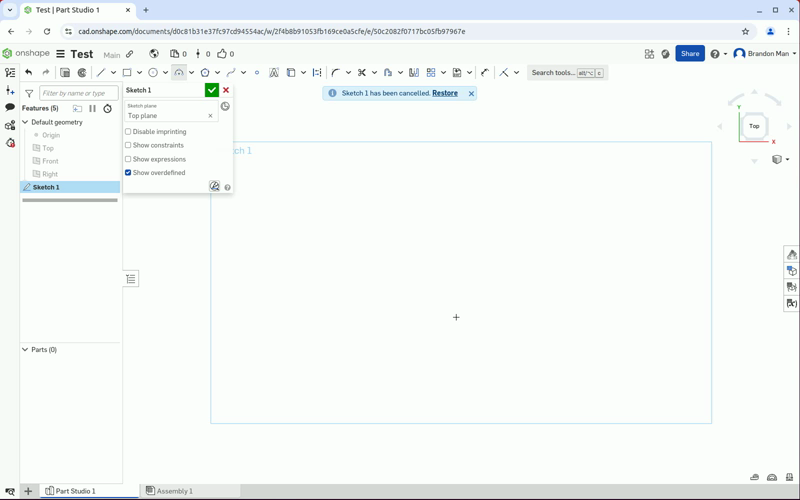
key_up(shift)
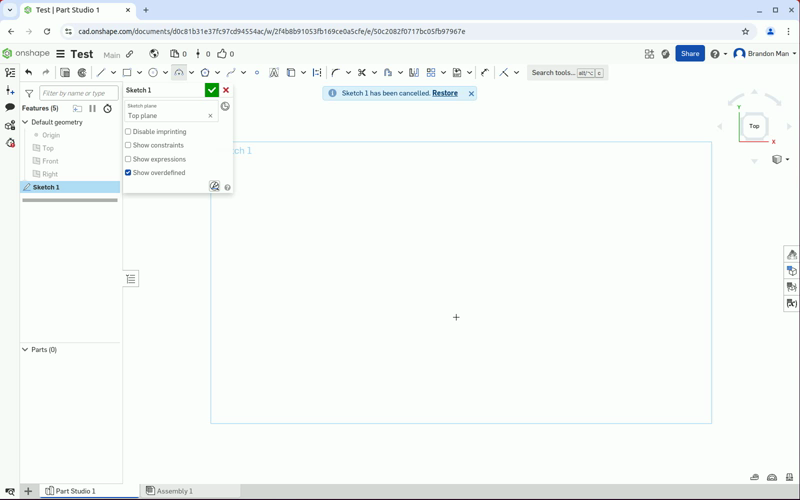
key_down(shift)
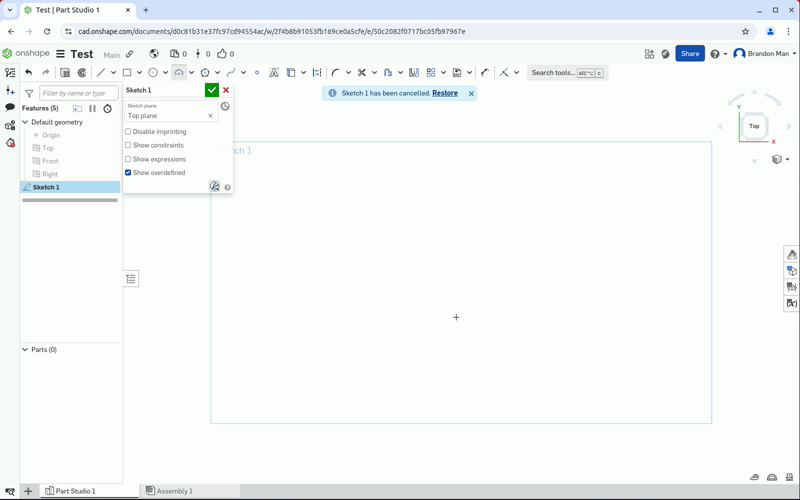
mouse_move(459, 320)
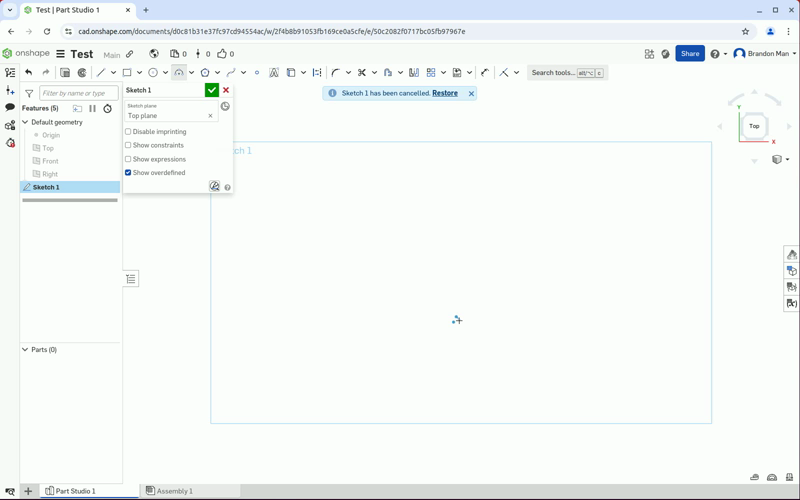
scroll(6)
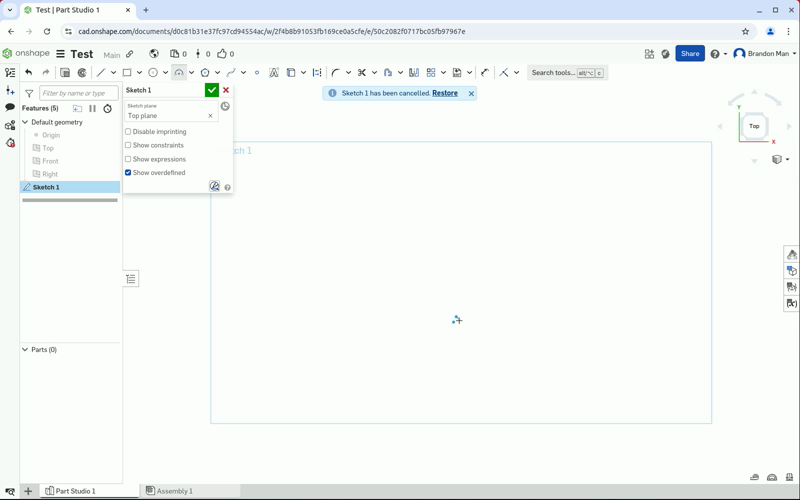
scroll(6)
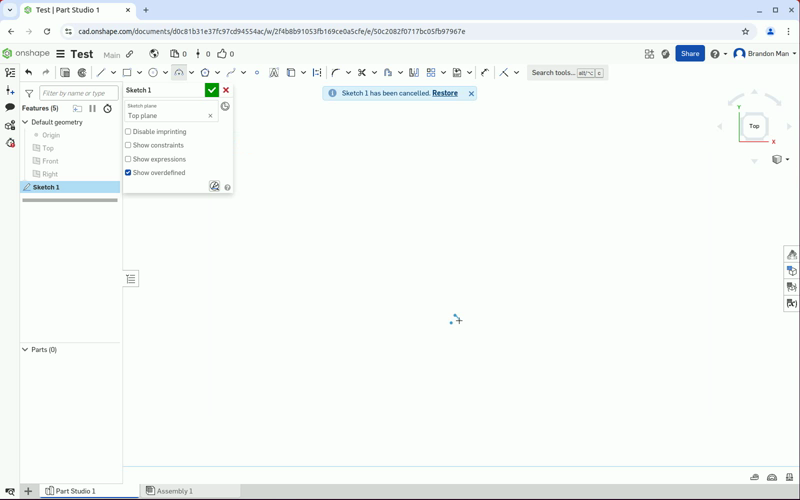
scroll(6)
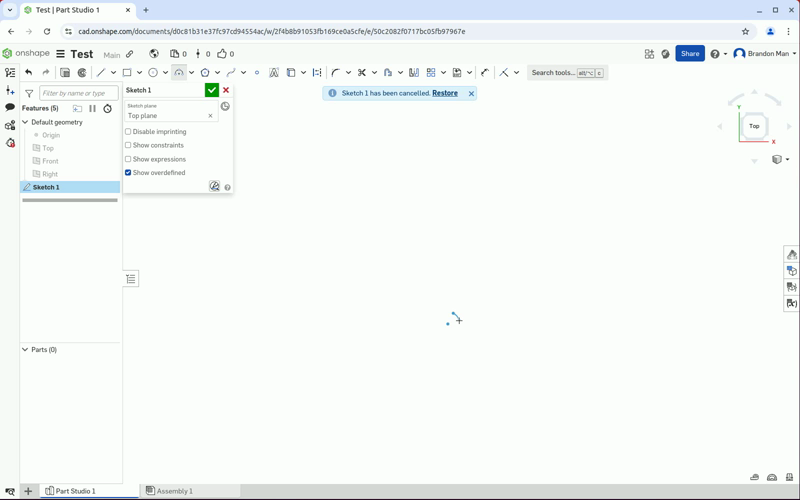
scroll(6)
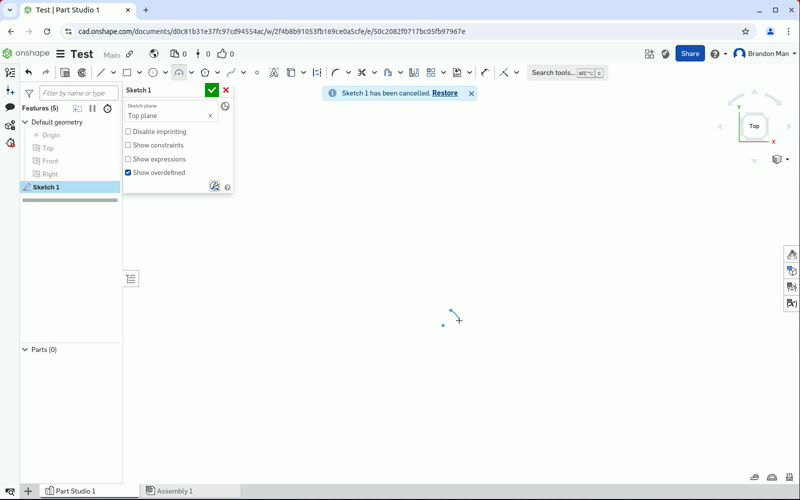
scroll(6)
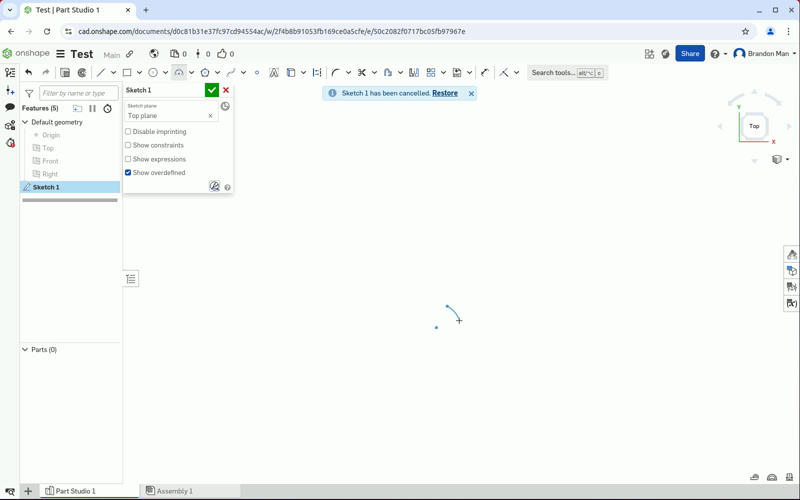
scroll(6)
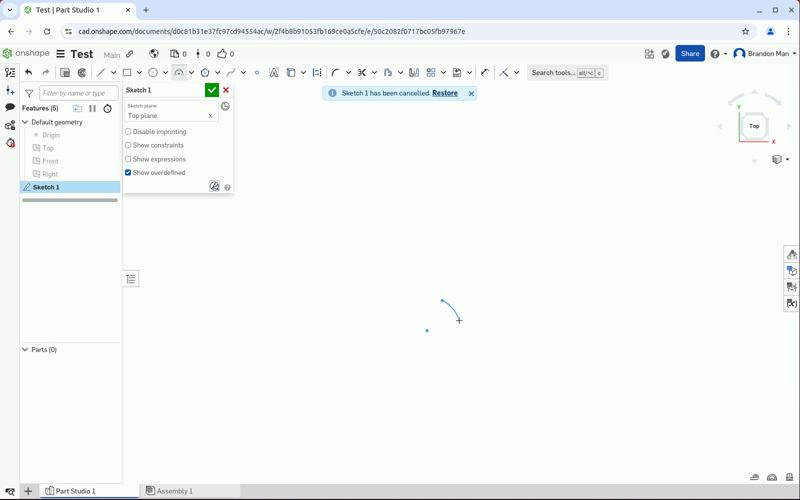
scroll(6)
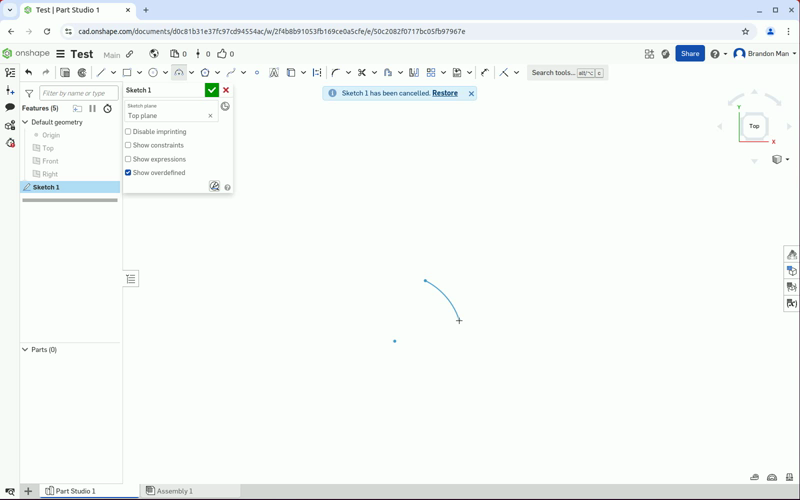
click(459, 320)
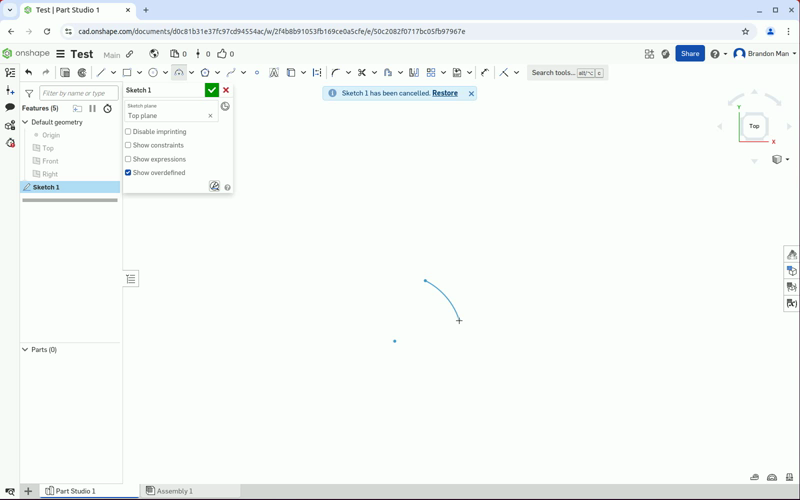
scroll(-6)
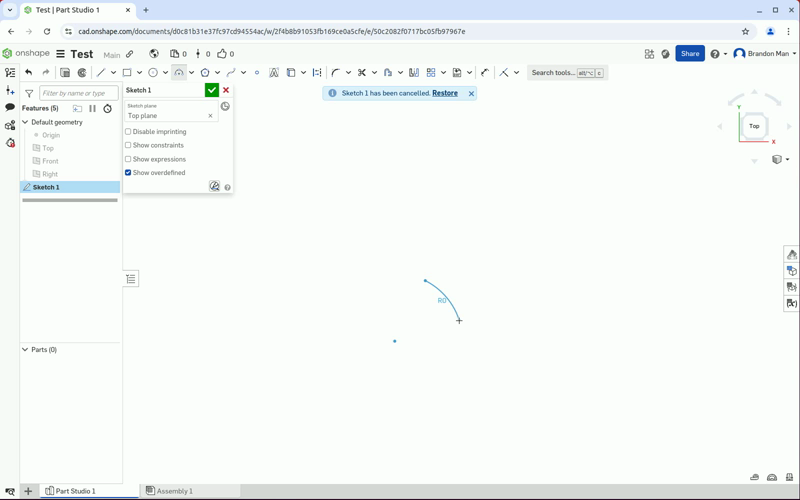
scroll(-6)
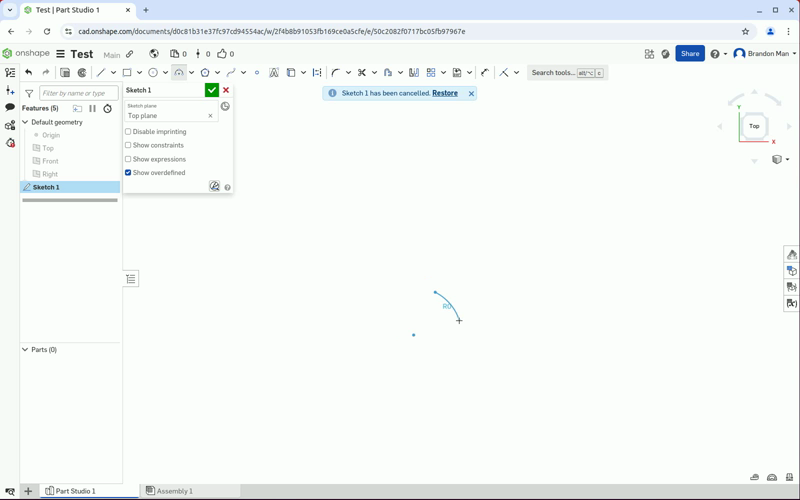
scroll(-6)
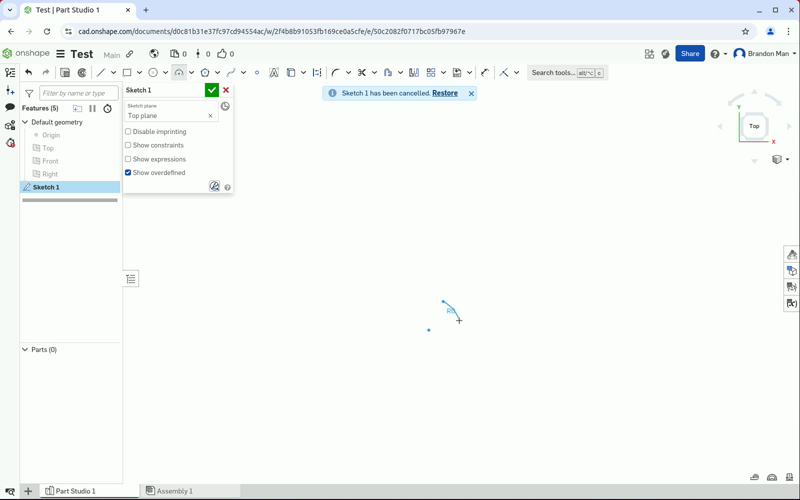
scroll(-6)
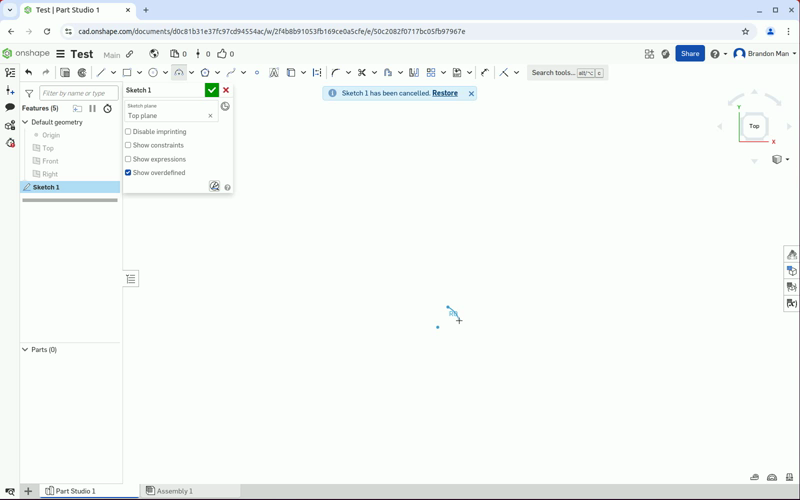
scroll(-6)
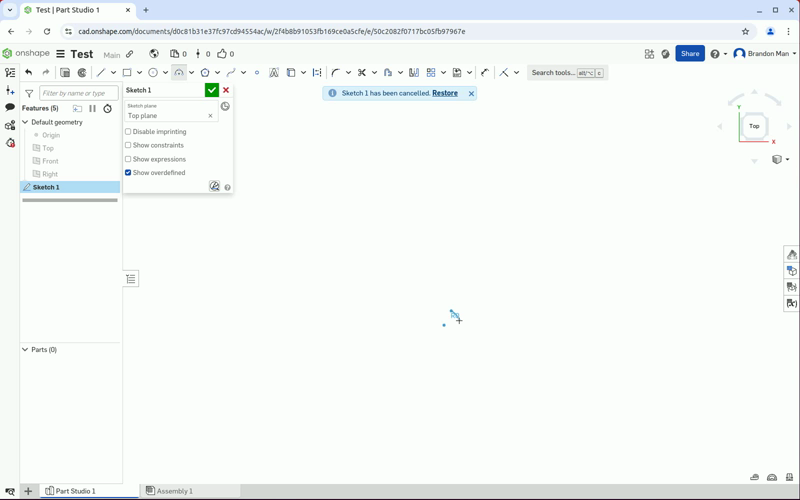
scroll(-6)
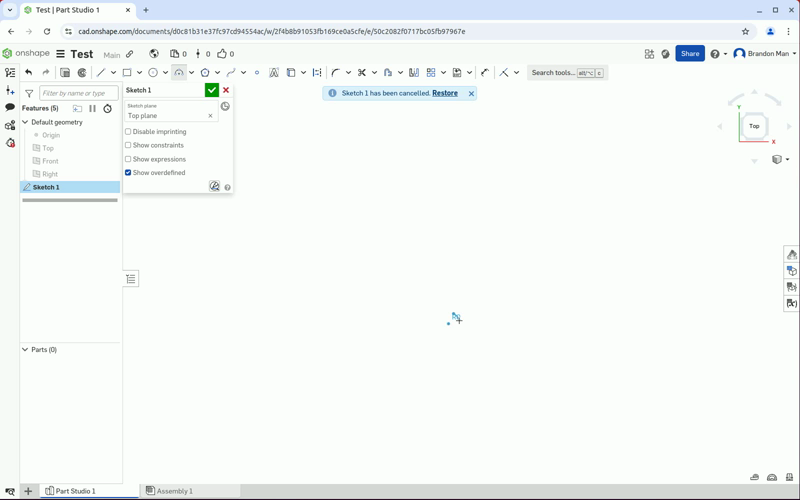
scroll(-6)
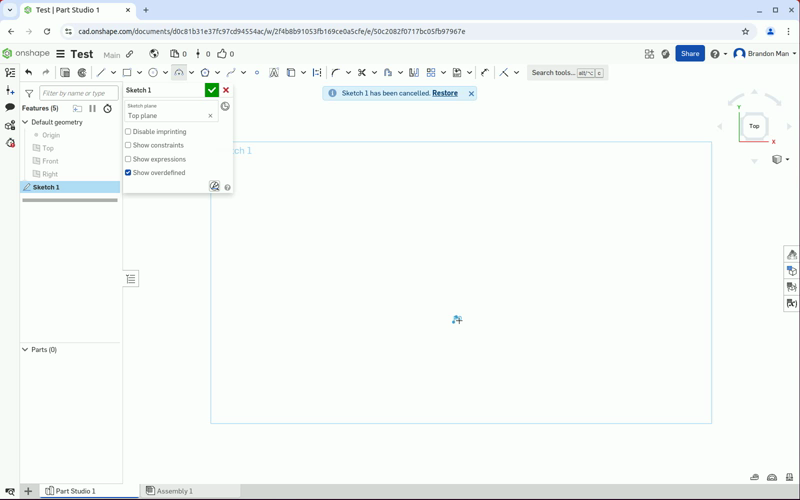
mouse_move(456, 319)
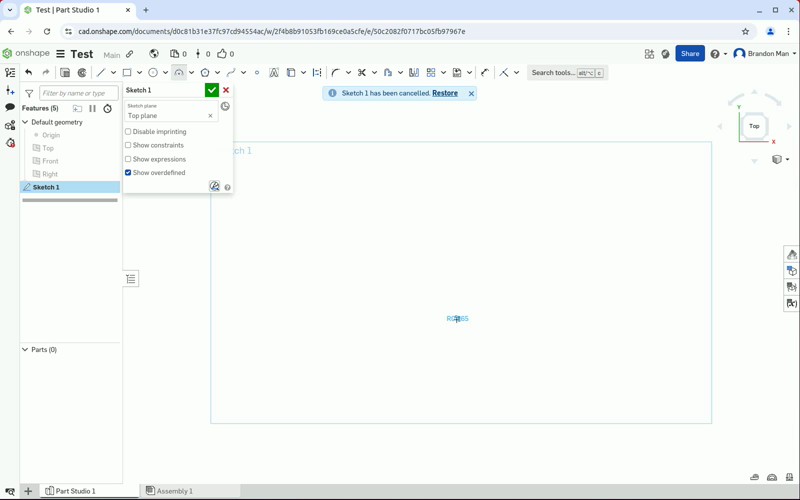
scroll(6)
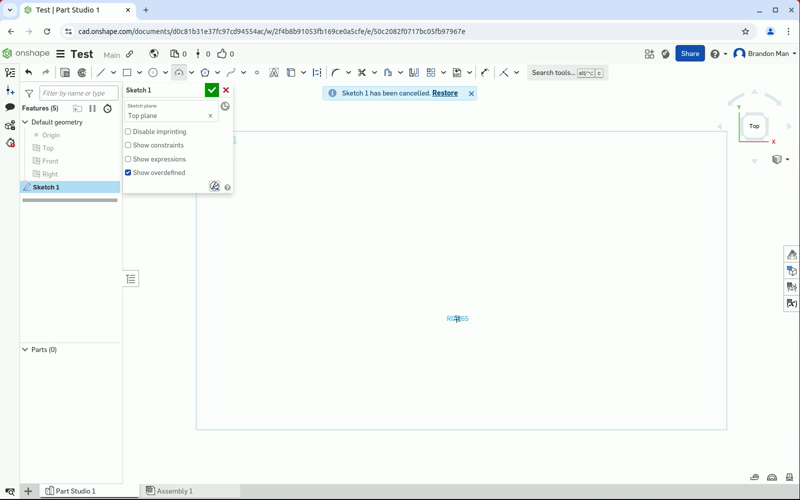
scroll(6)
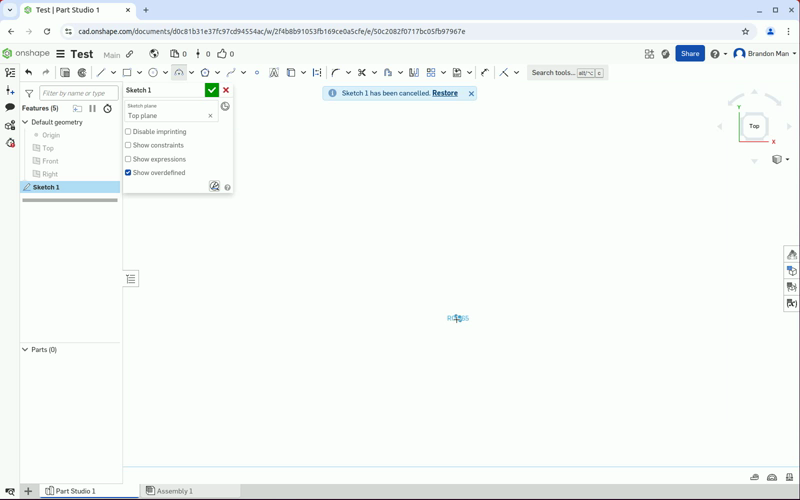
scroll(6)
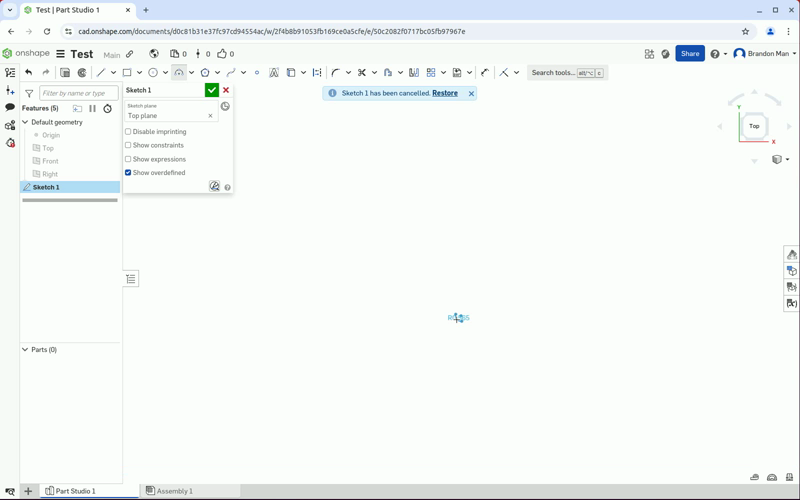
scroll(6)
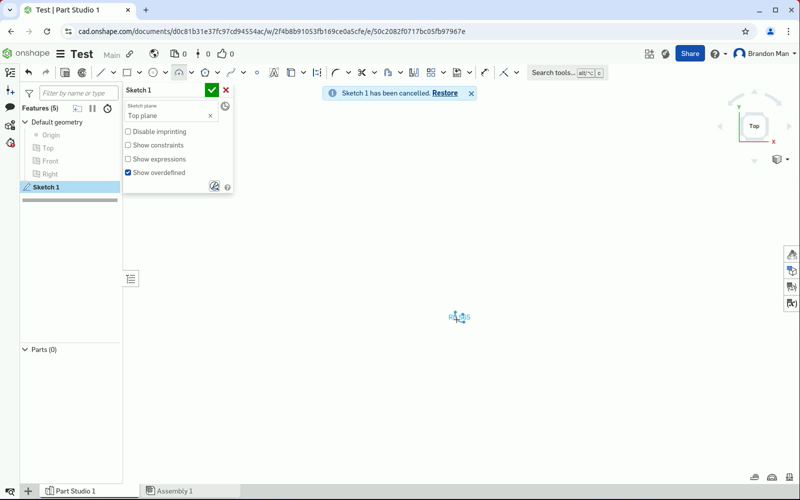
scroll(6)
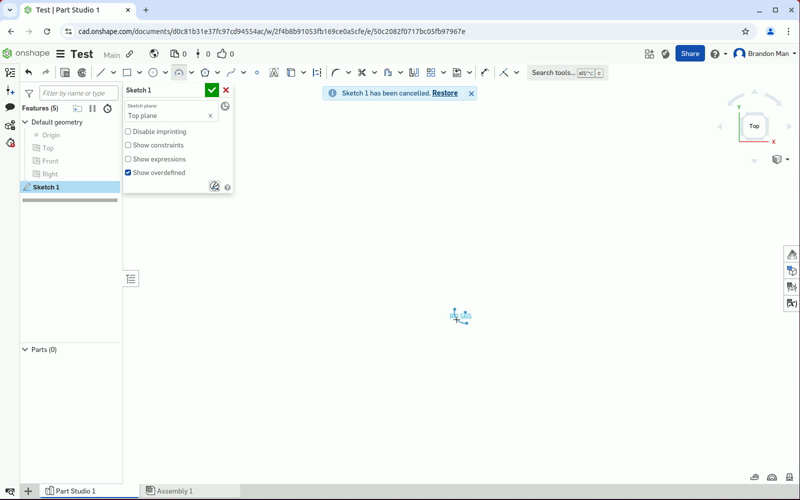
scroll(6)
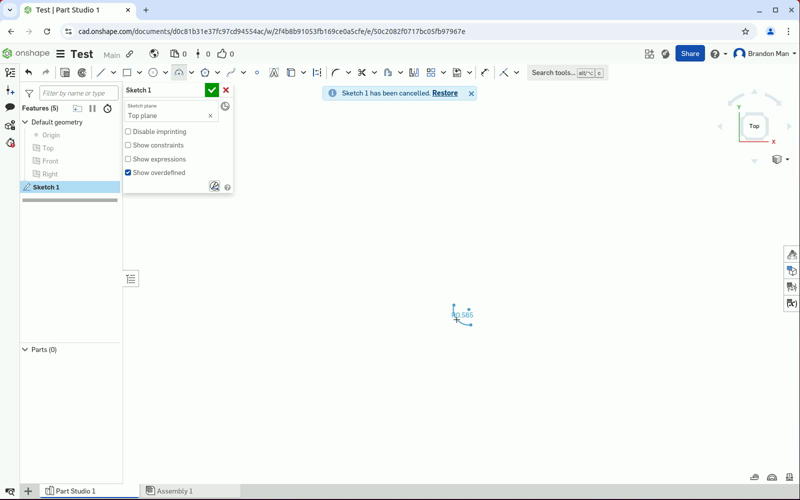
scroll(6)
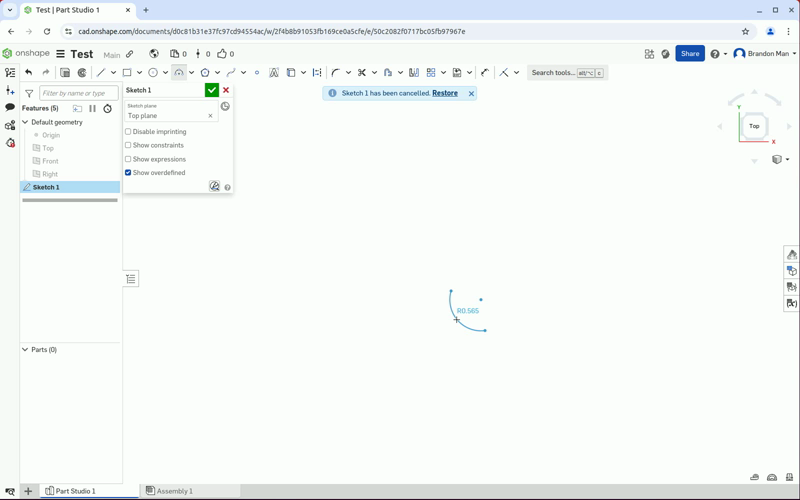
click(456, 319)
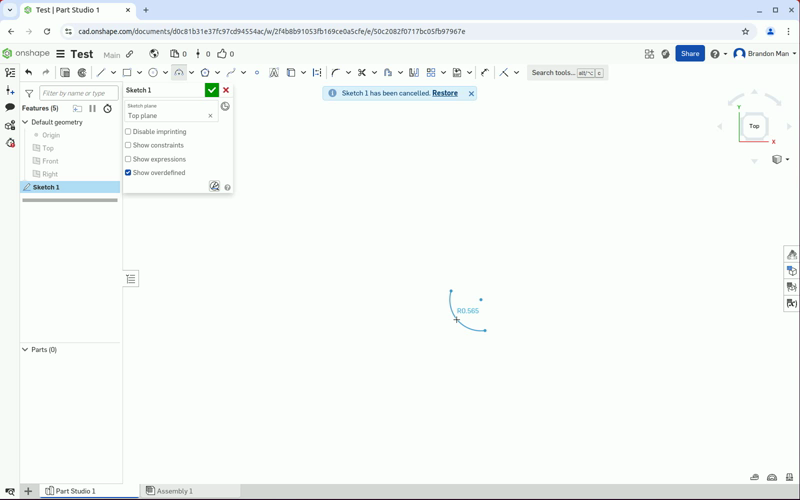
scroll(-6)
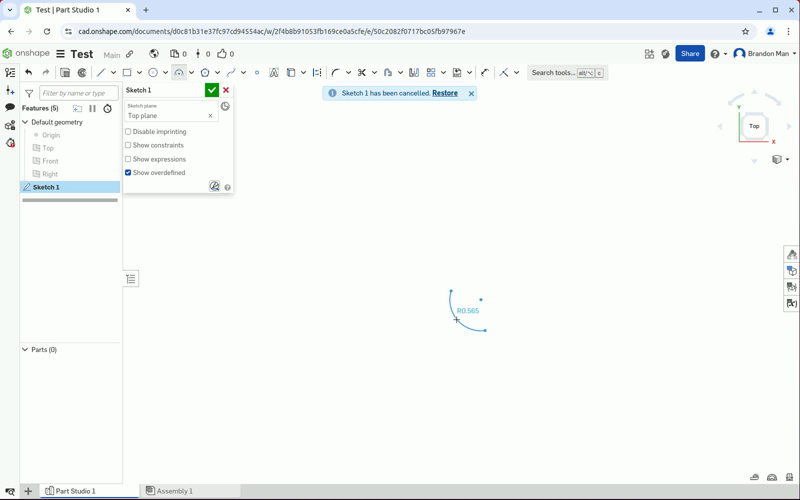
scroll(-6)
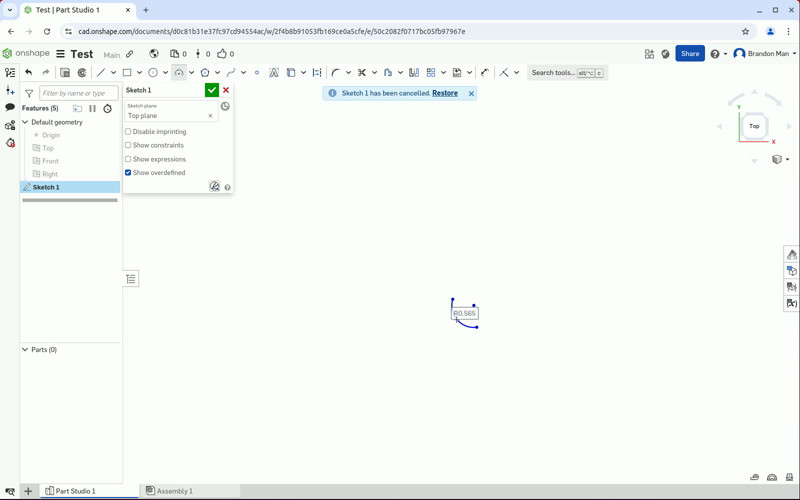
scroll(-6)
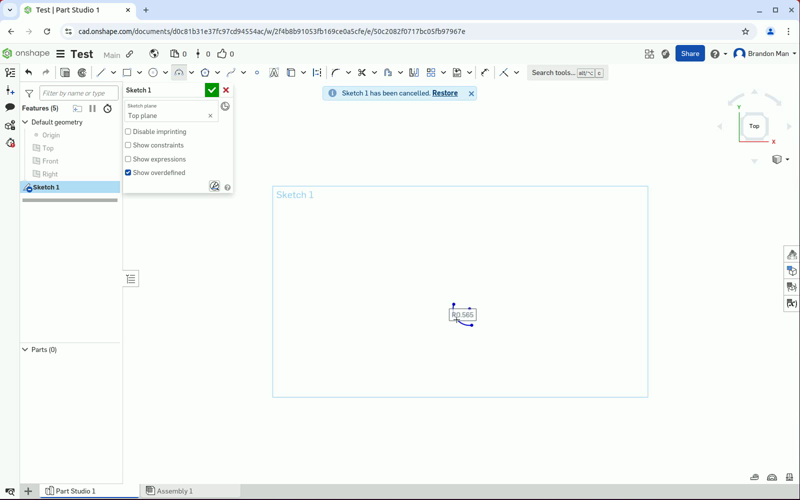
scroll(-6)
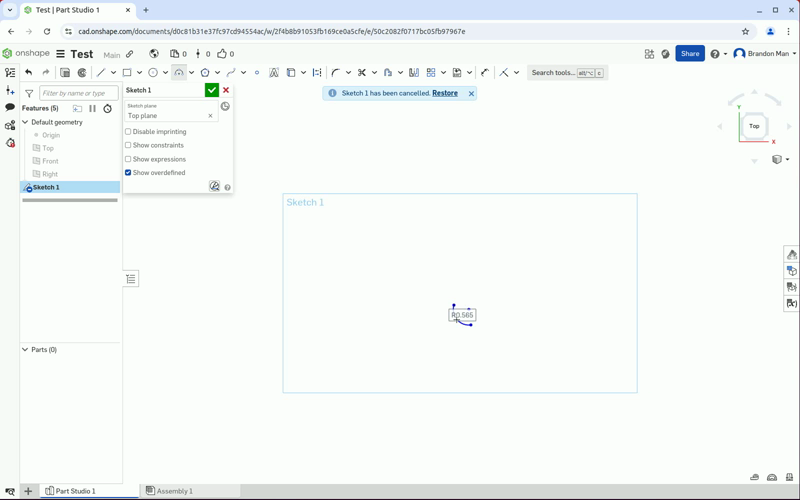
scroll(-6)
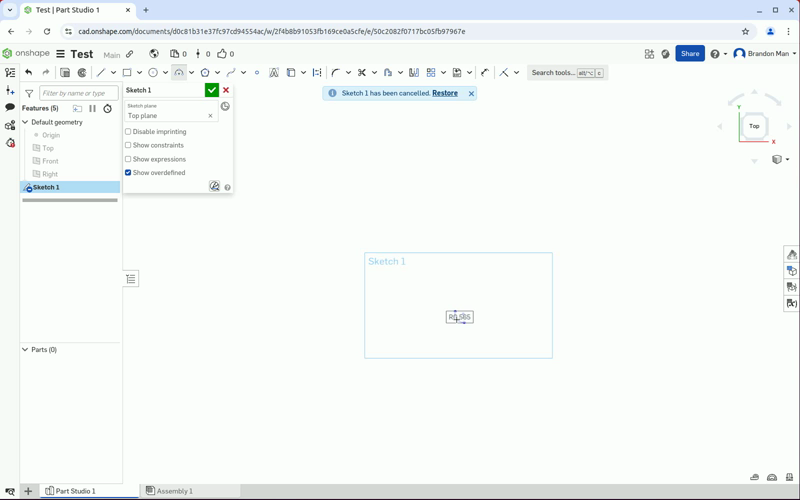
scroll(-6)
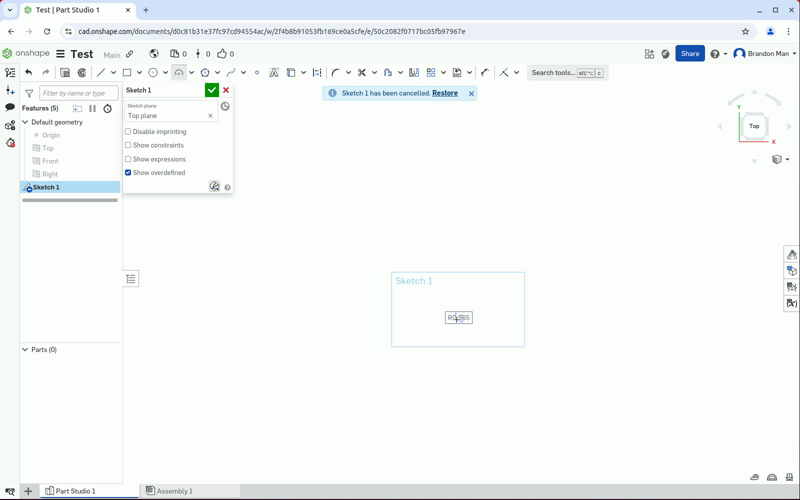
scroll(-6)
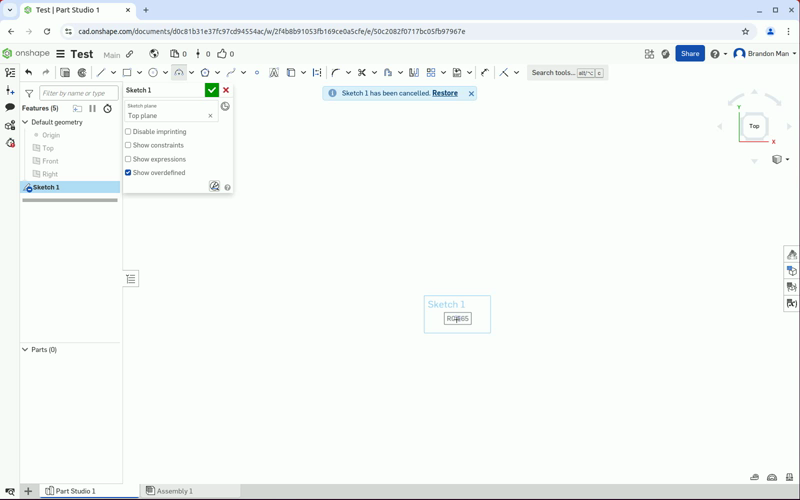
key_up(shift)
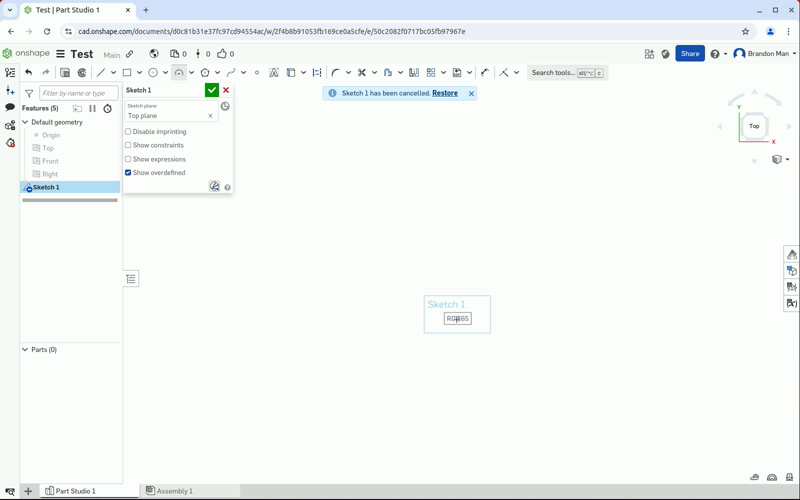
key(esc)
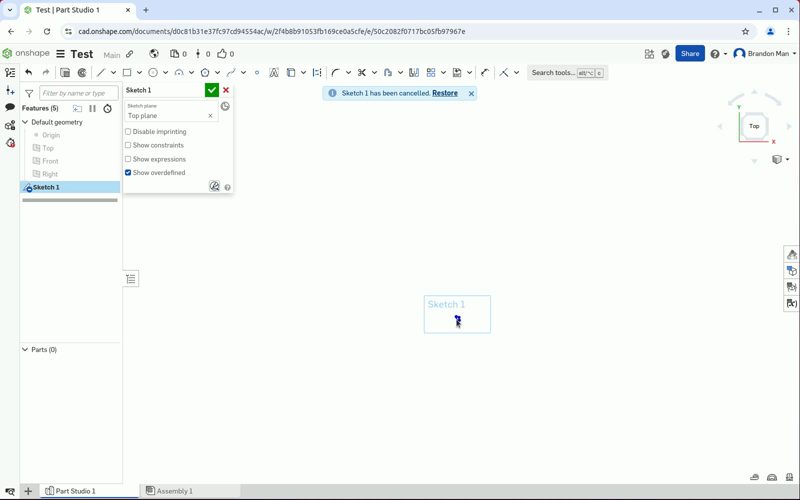
key(l)
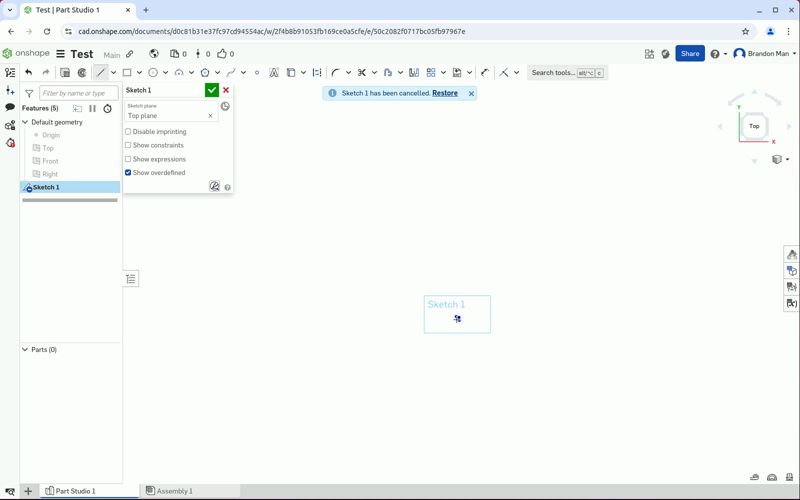
mouse_move(459, 320)
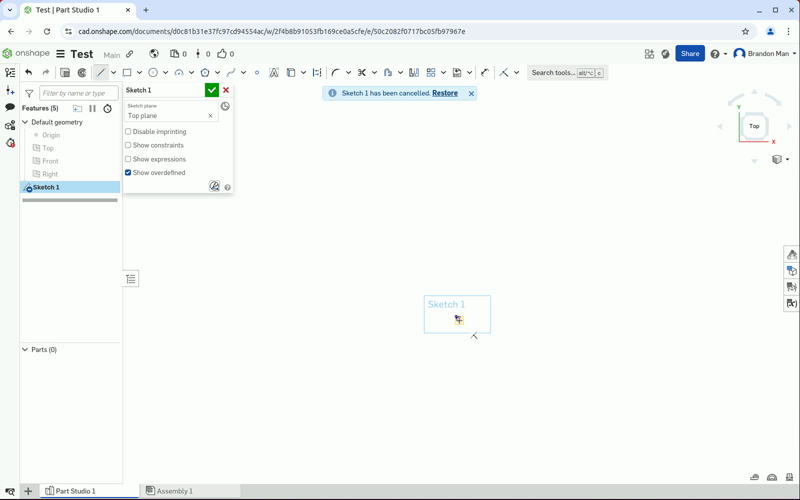
scroll(6)
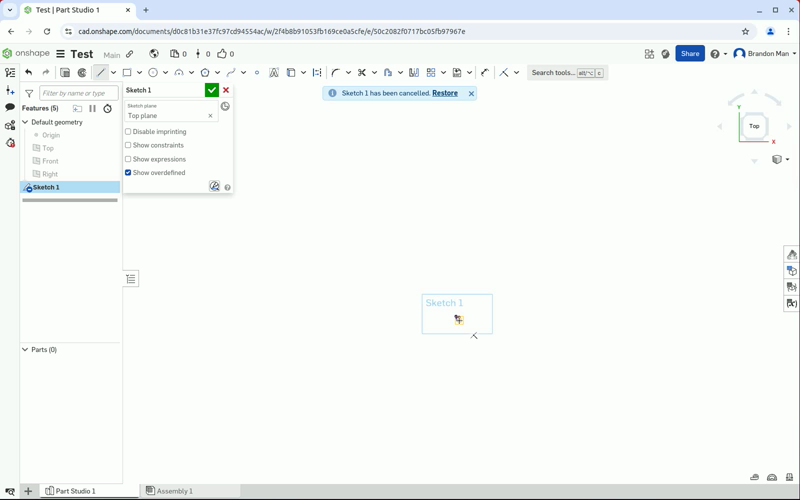
scroll(6)
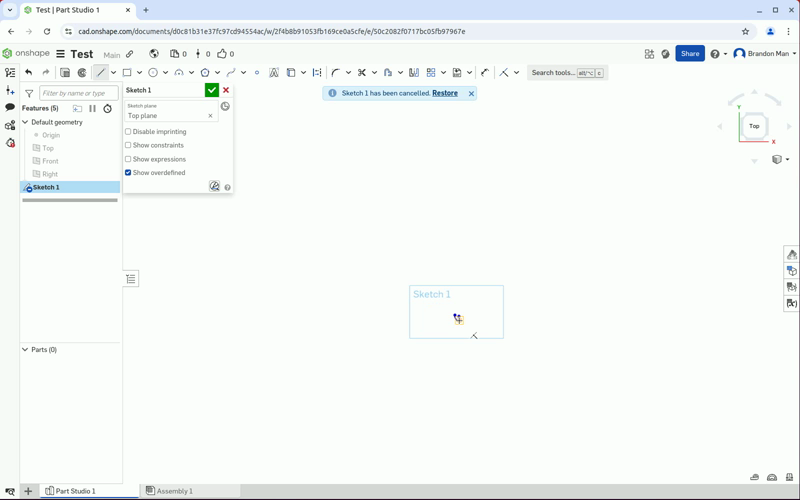
scroll(6)
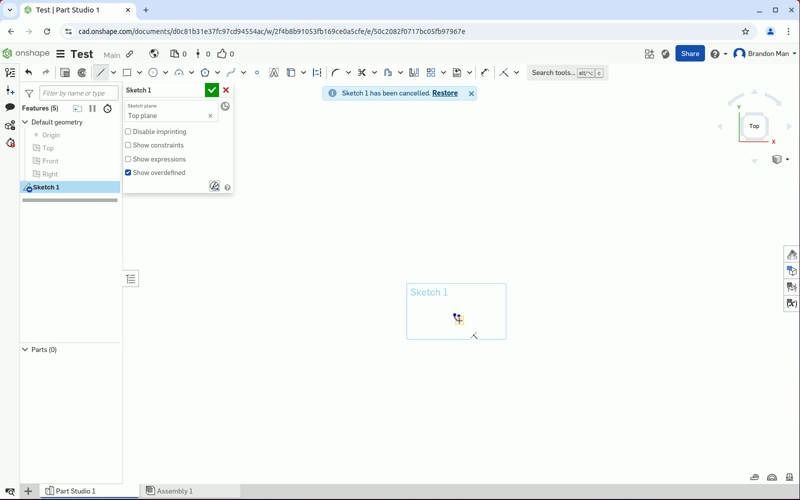
scroll(6)
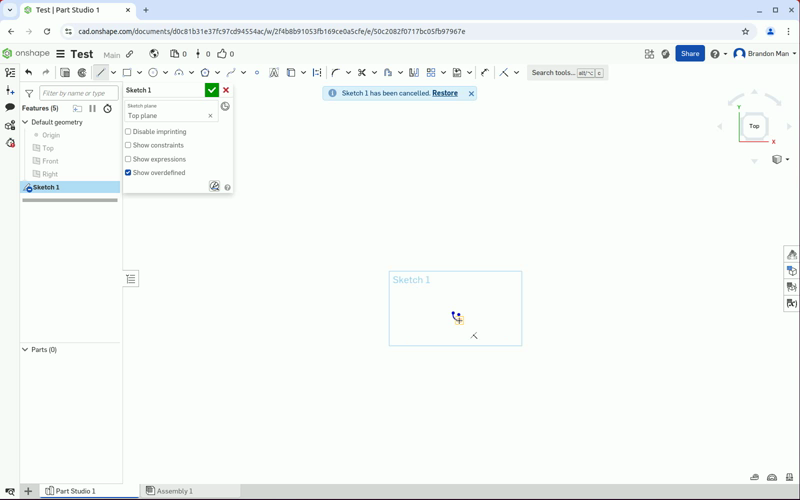
scroll(6)
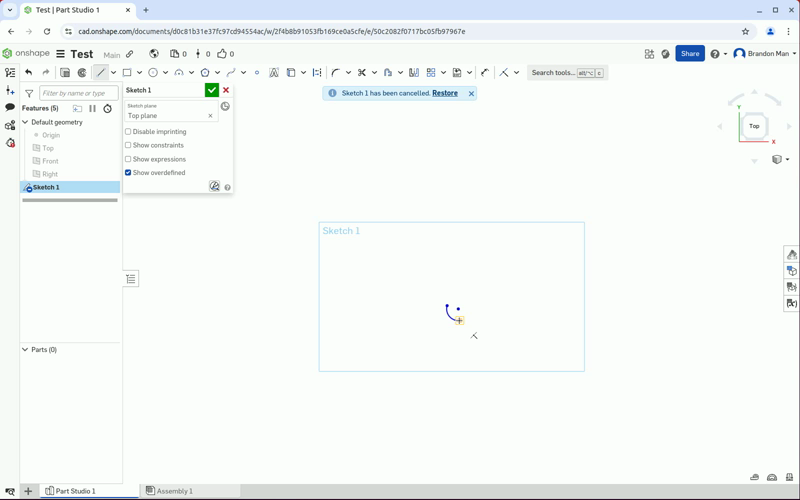
scroll(6)
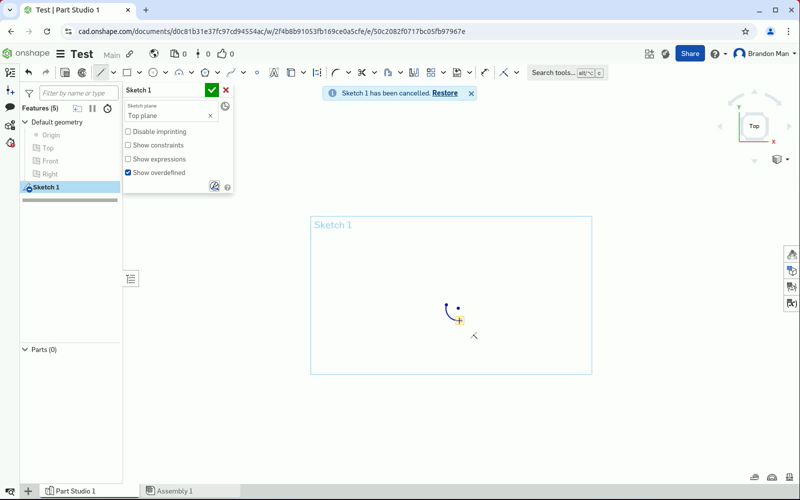
scroll(6)
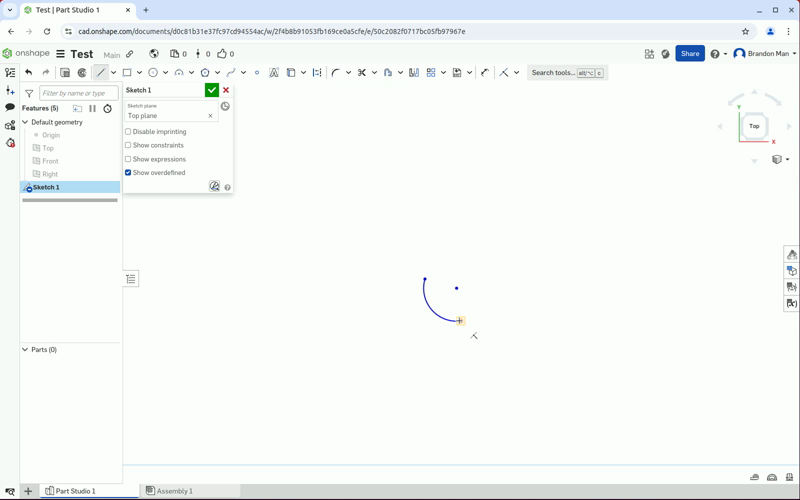
click(459, 320)
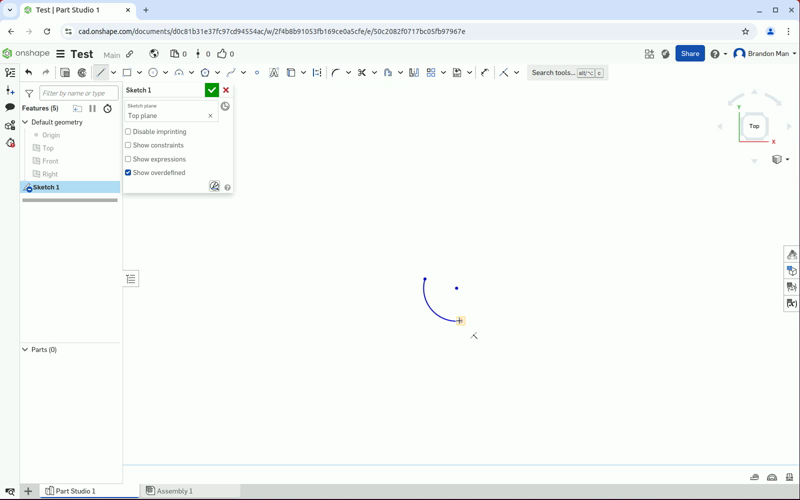
scroll(-6)
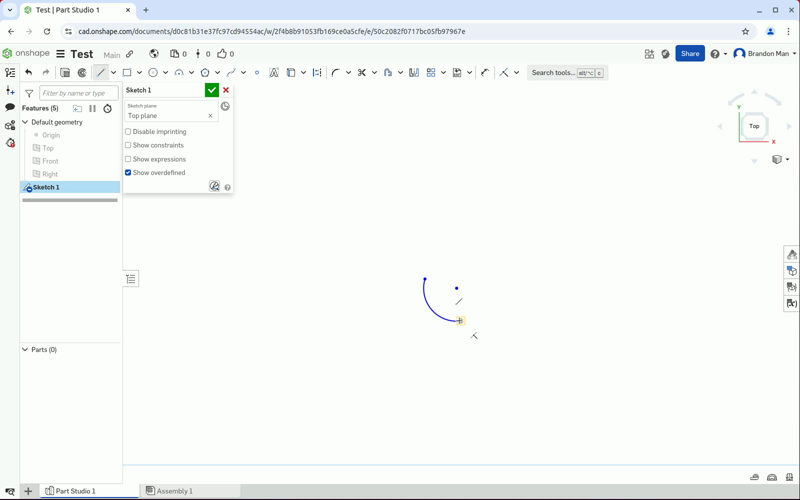
scroll(-6)
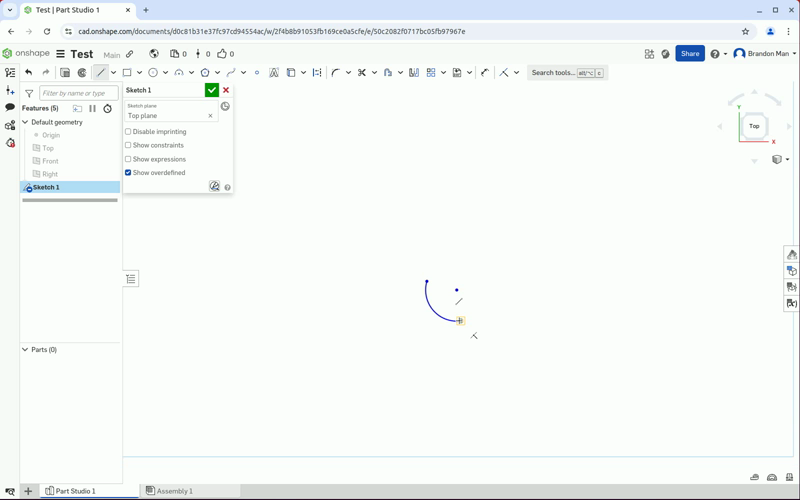
scroll(-6)
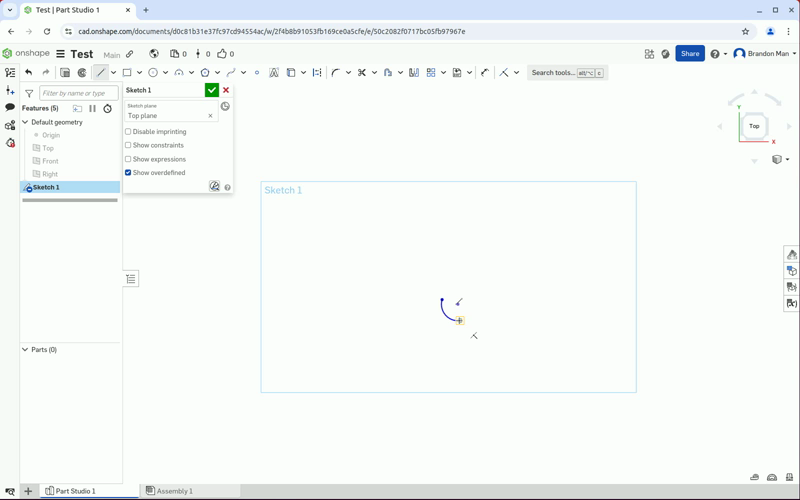
scroll(-6)
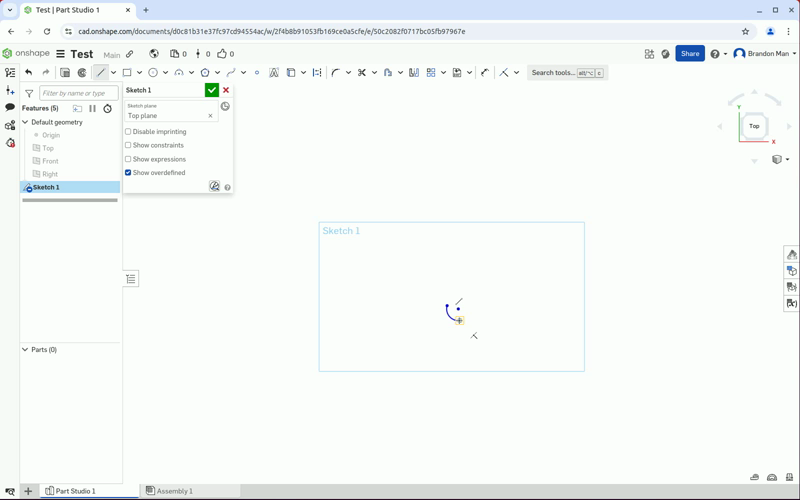
scroll(-6)
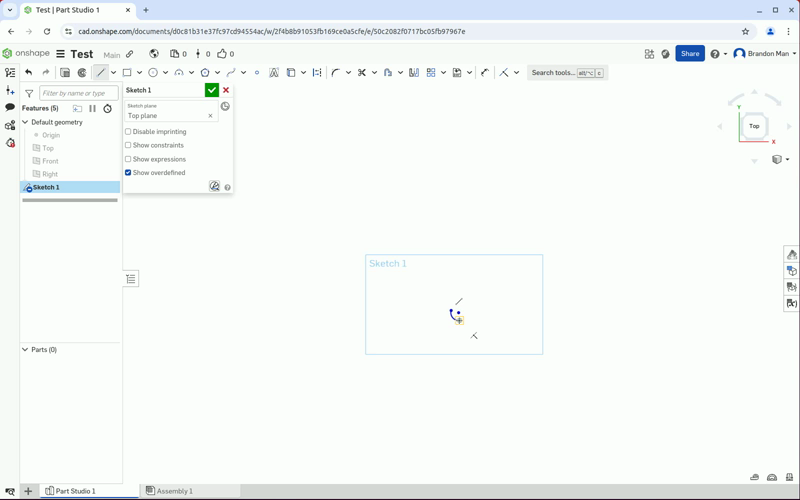
scroll(-6)
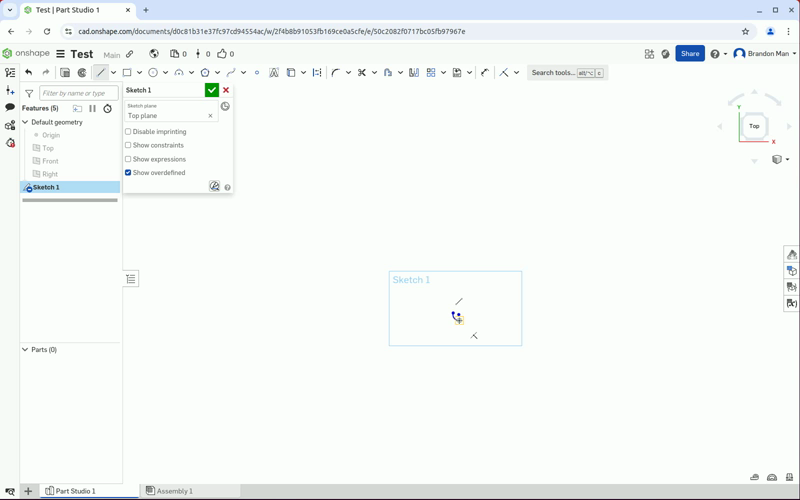
scroll(-6)
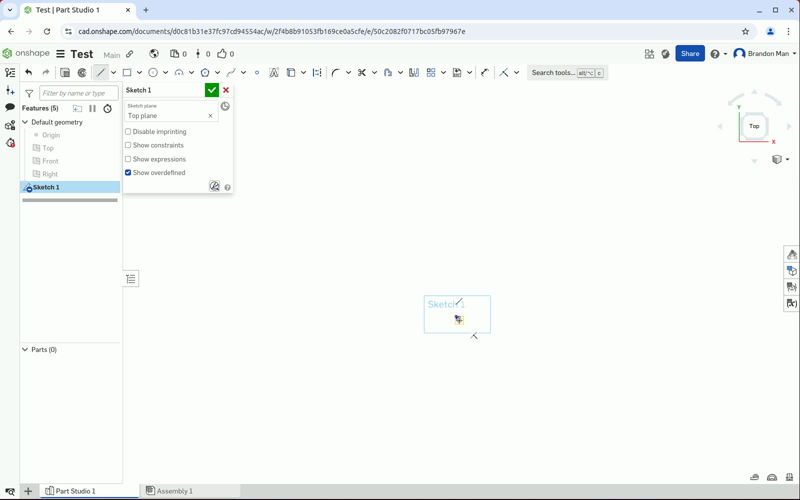
key_down(shift)
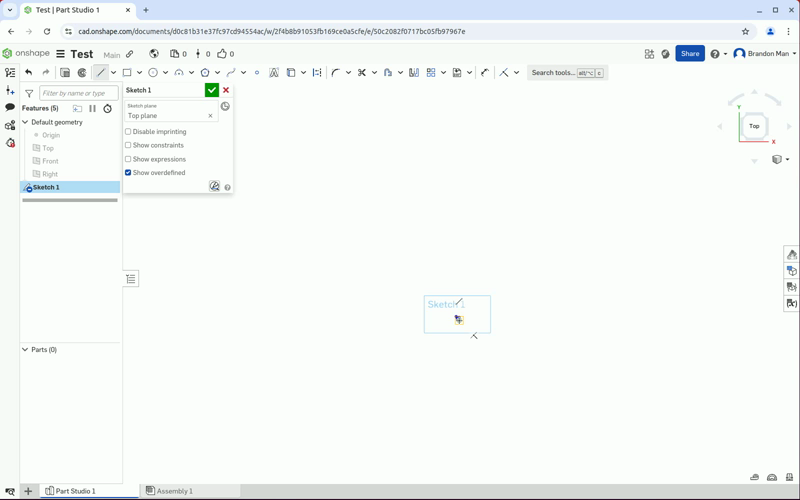
mouse_move(489, 320)
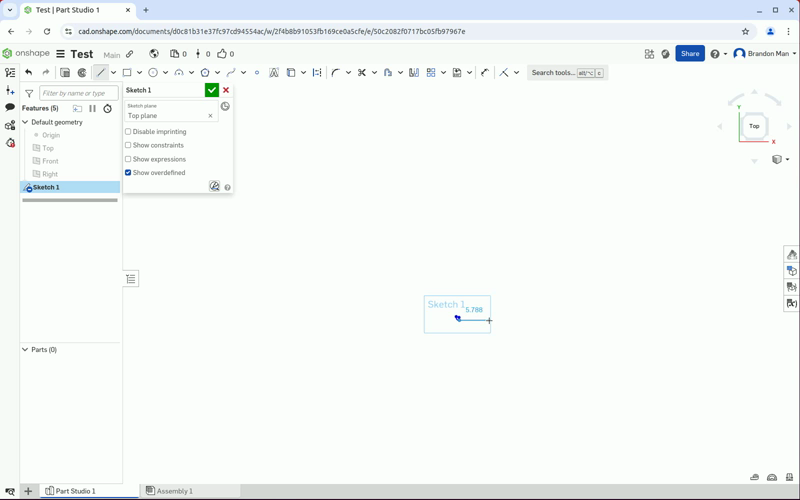
mouse_move(500, 320)
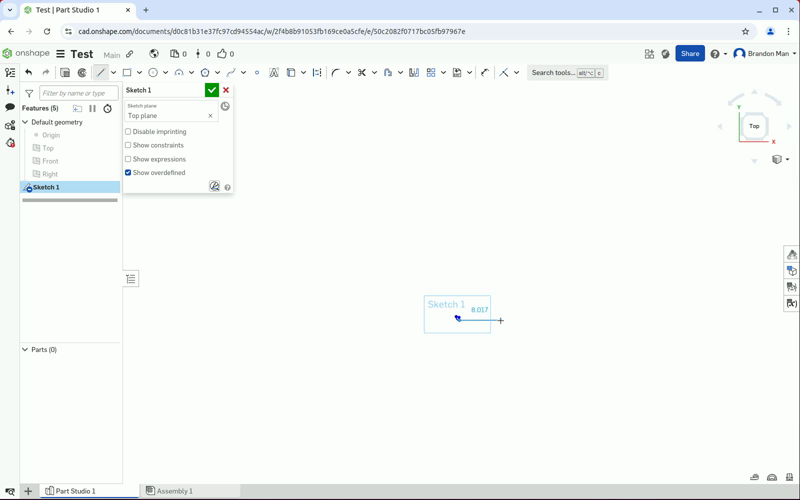
click(500, 320)
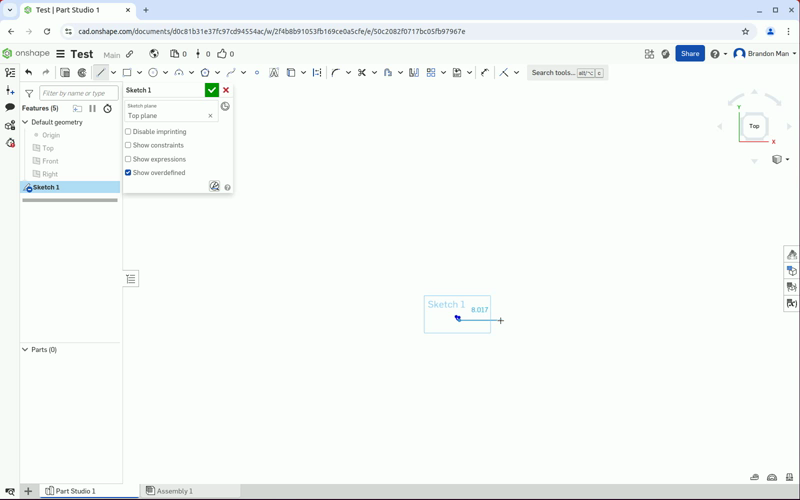
key_up(shift)
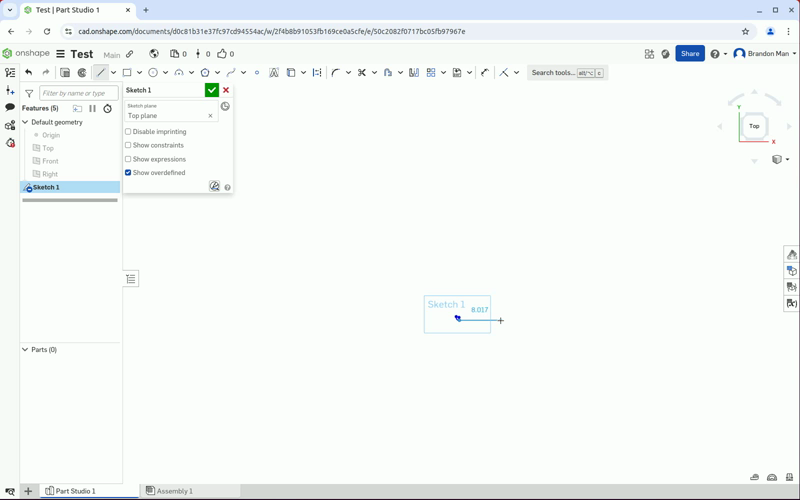
key(esc)
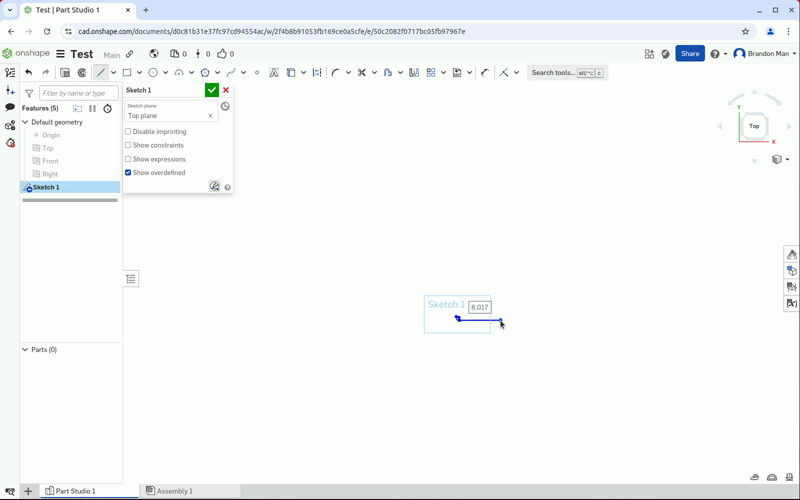
key(a)
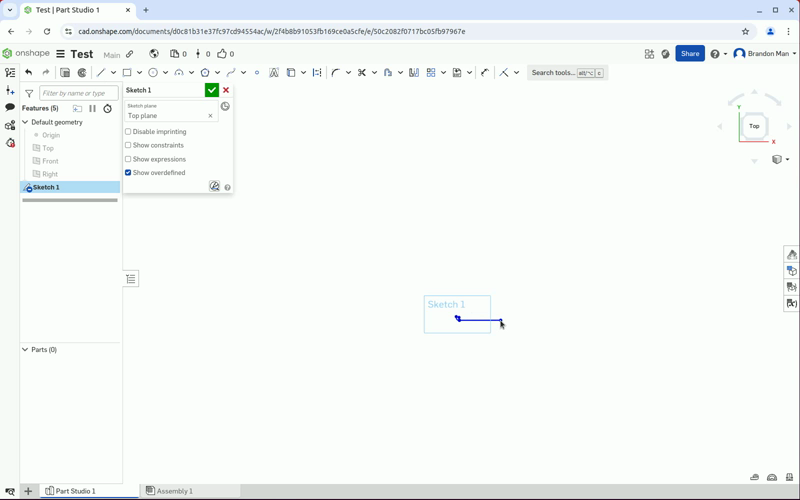
mouse_move(500, 320)
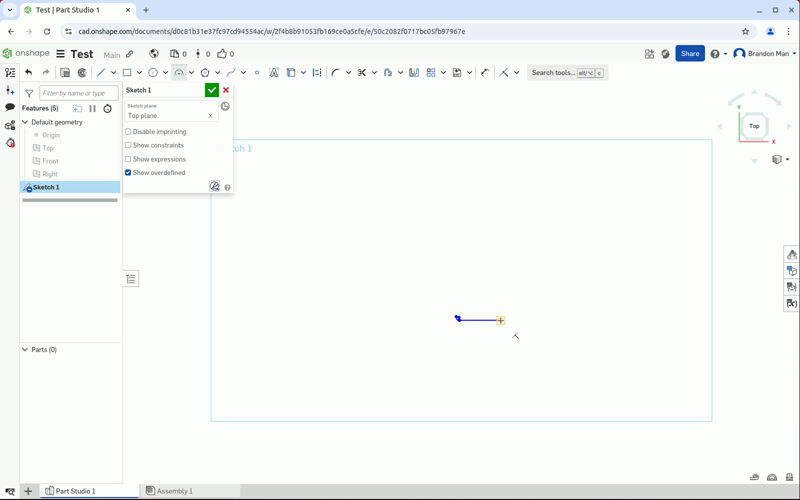
click(500, 320)
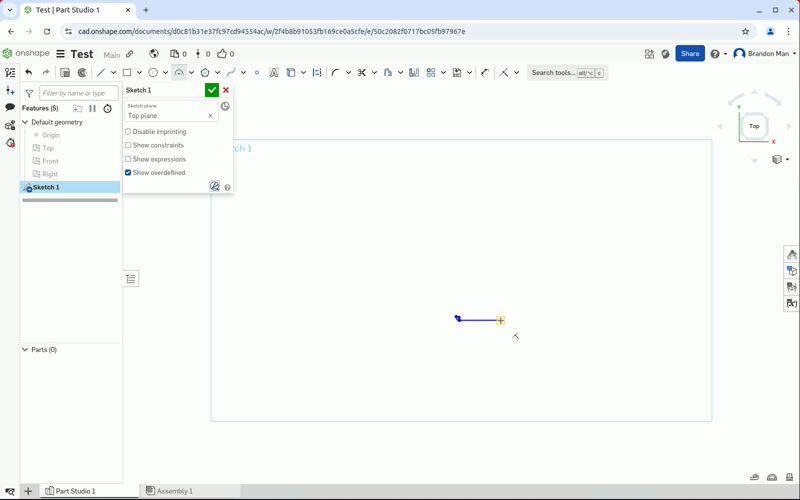
key_down(shift)
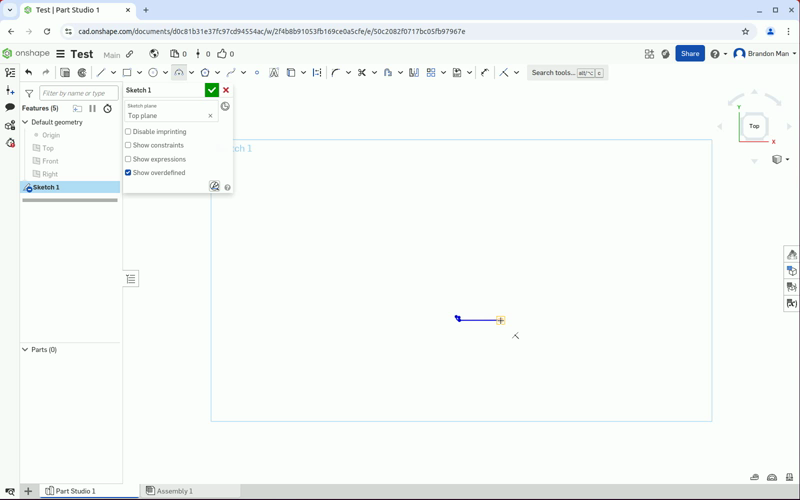
mouse_move(503, 316)
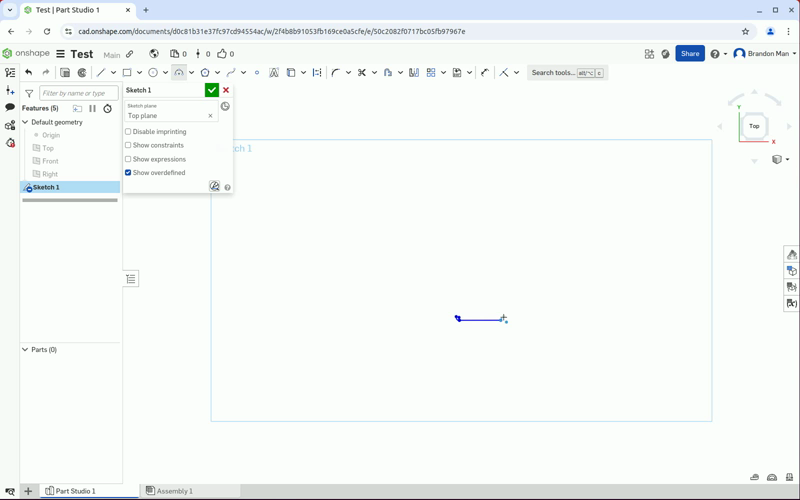
scroll(6)
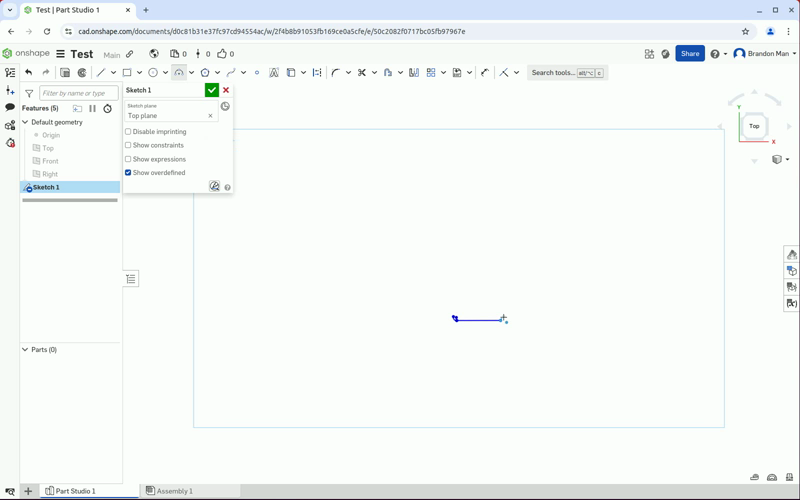
scroll(6)
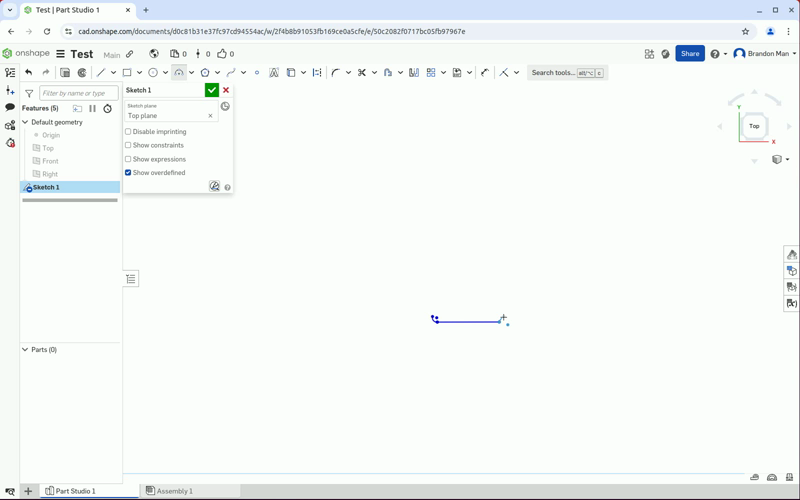
scroll(6)
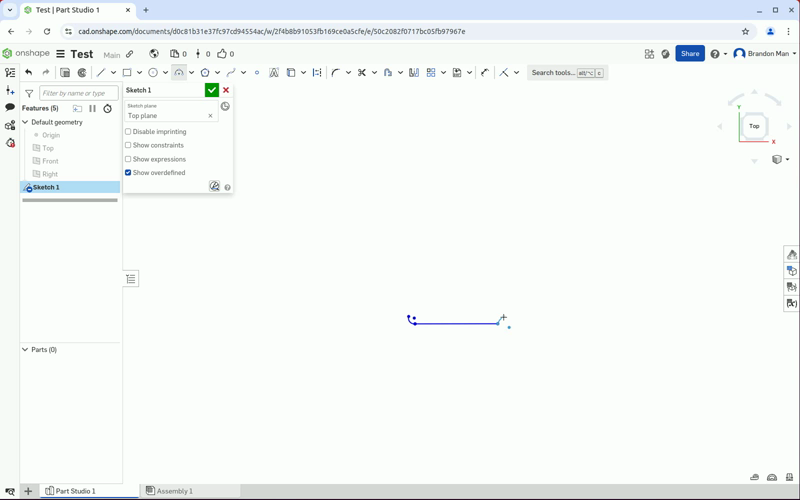
scroll(6)
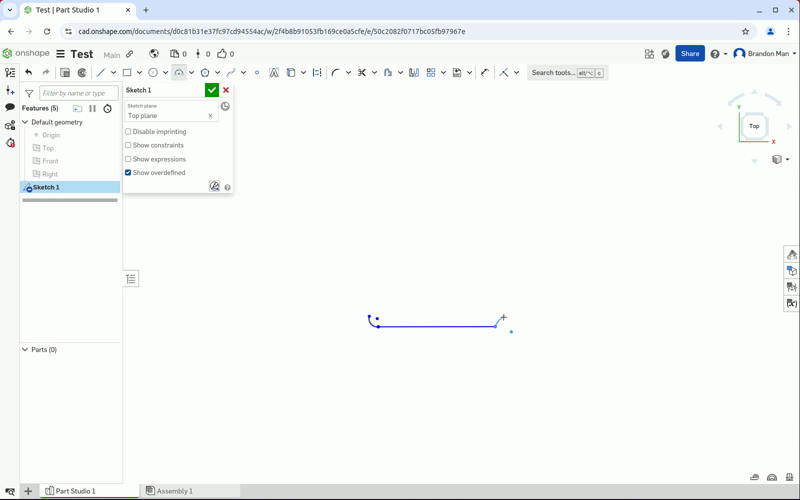
scroll(6)
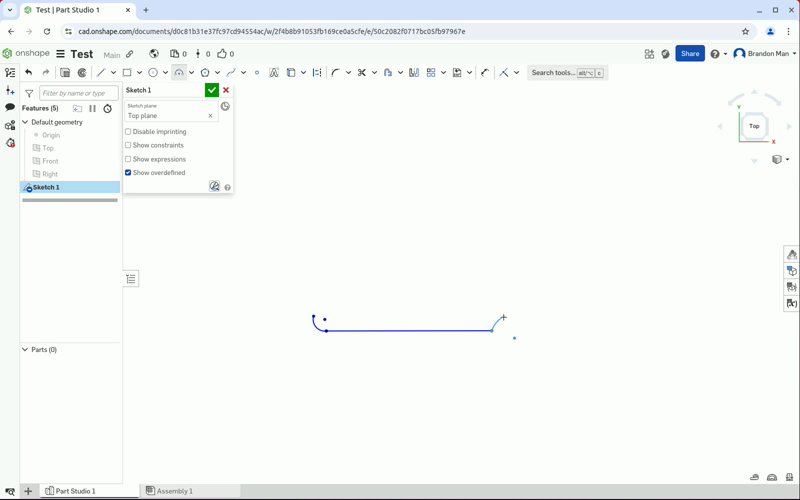
scroll(6)
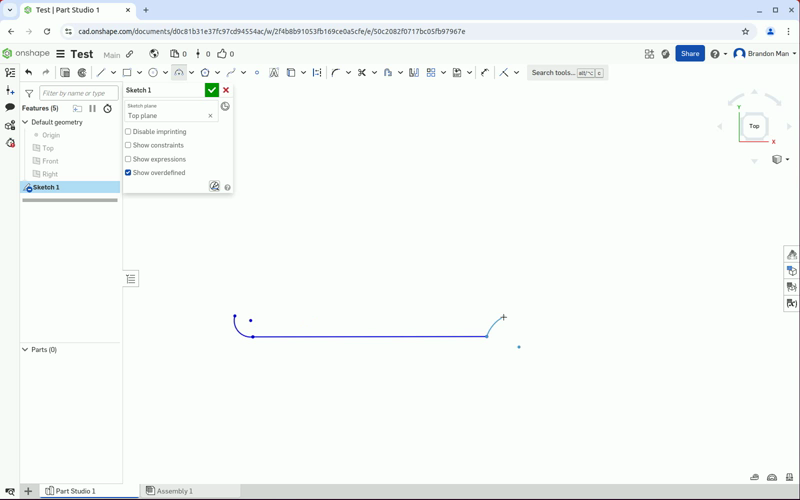
scroll(6)
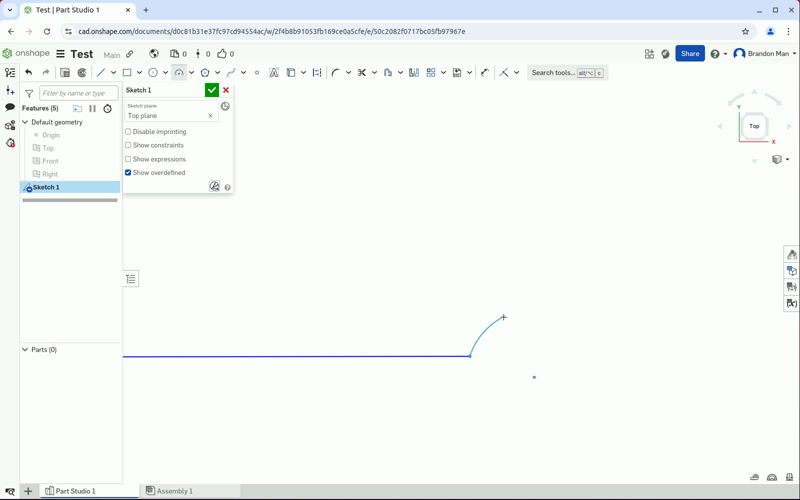
click(503, 316)
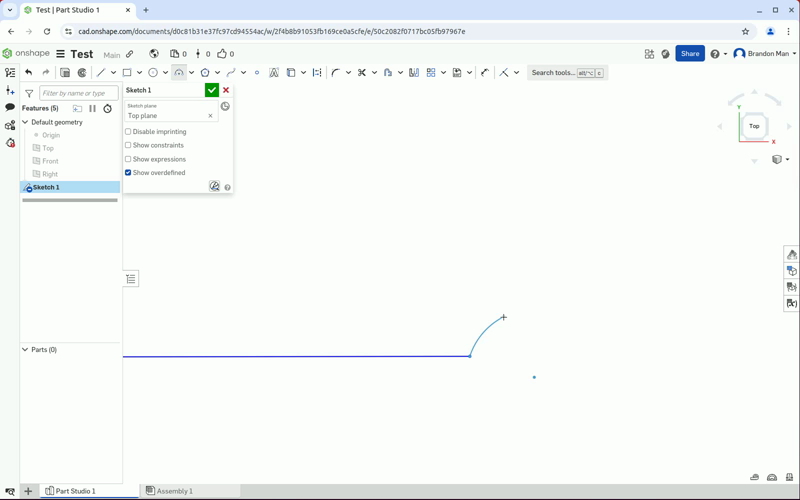
scroll(-6)
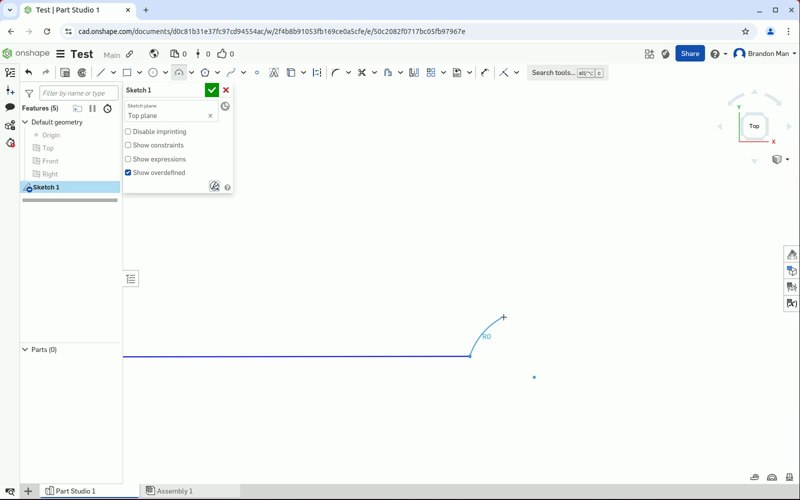
scroll(-6)
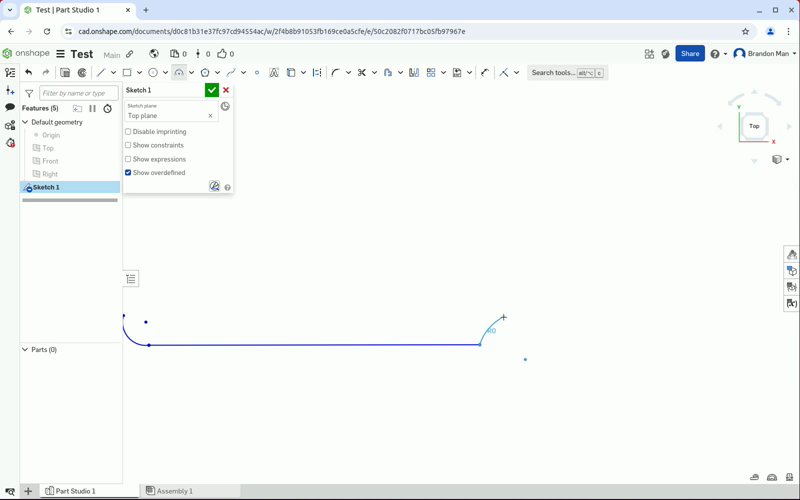
scroll(-6)
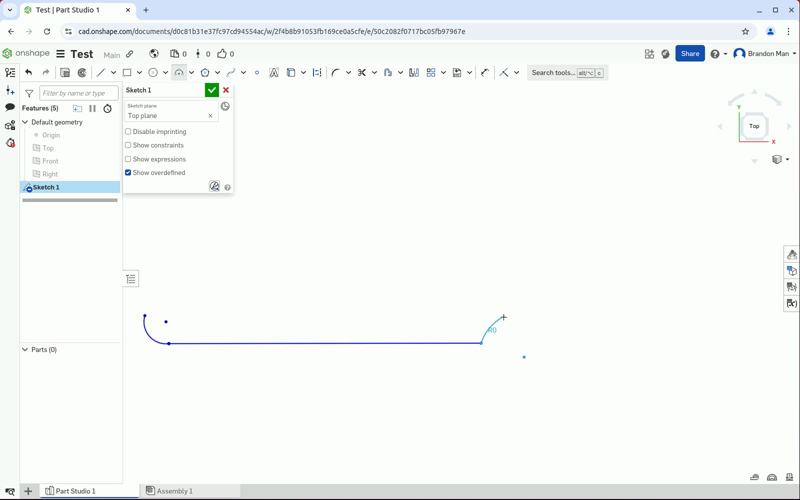
scroll(-6)
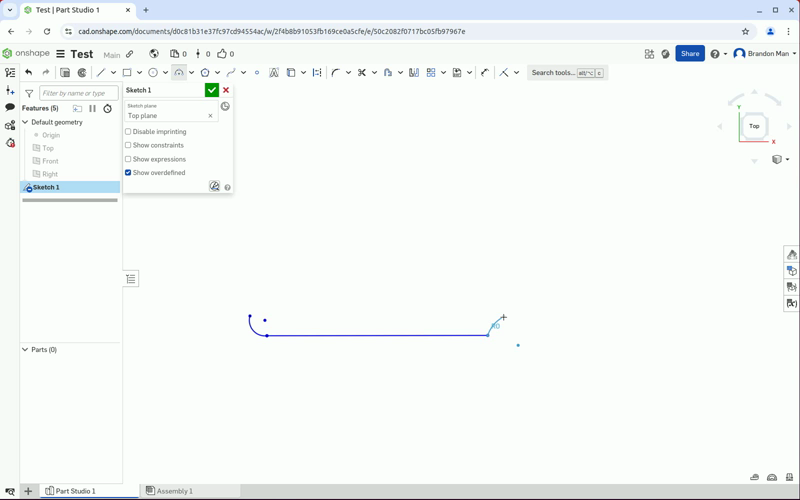
scroll(-6)
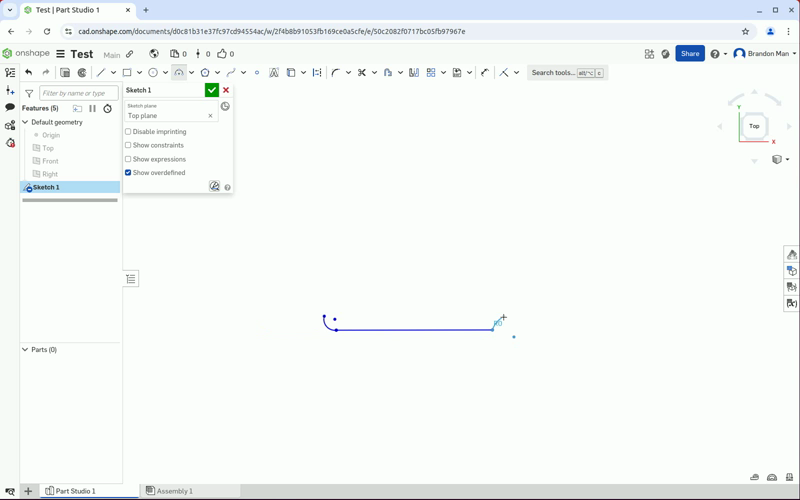
scroll(-6)
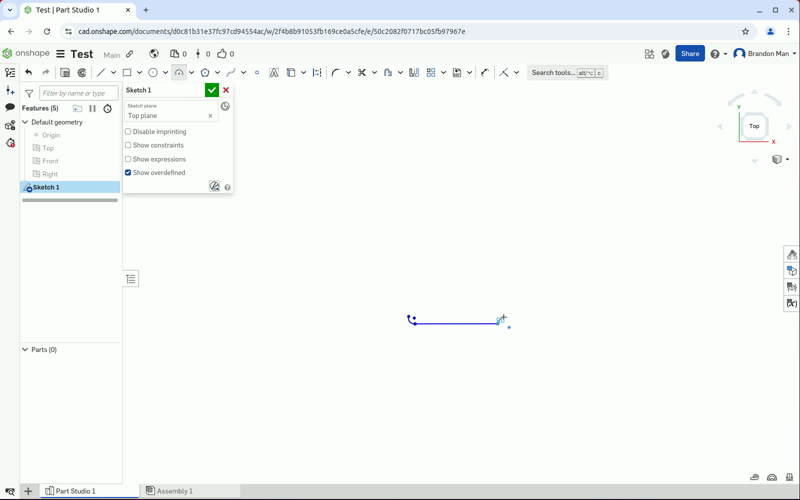
scroll(-6)
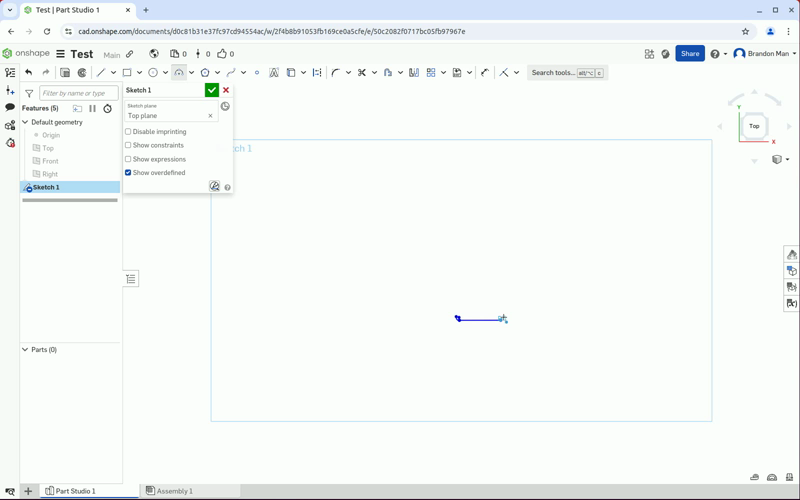
mouse_move(502, 319)
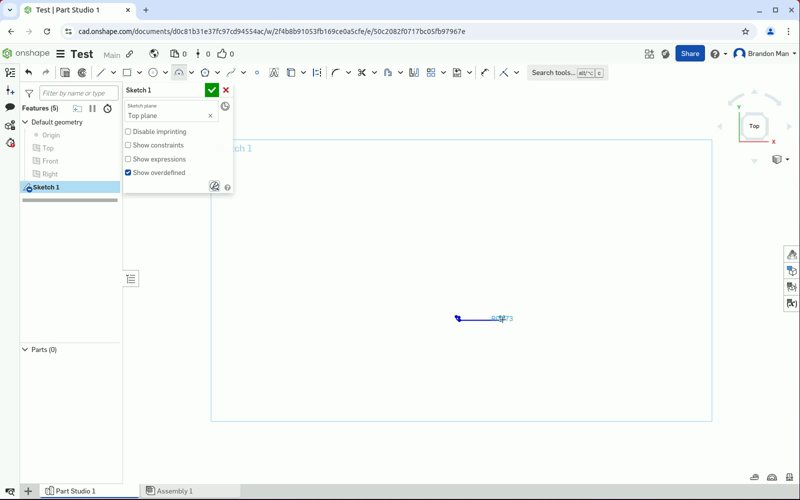
scroll(6)
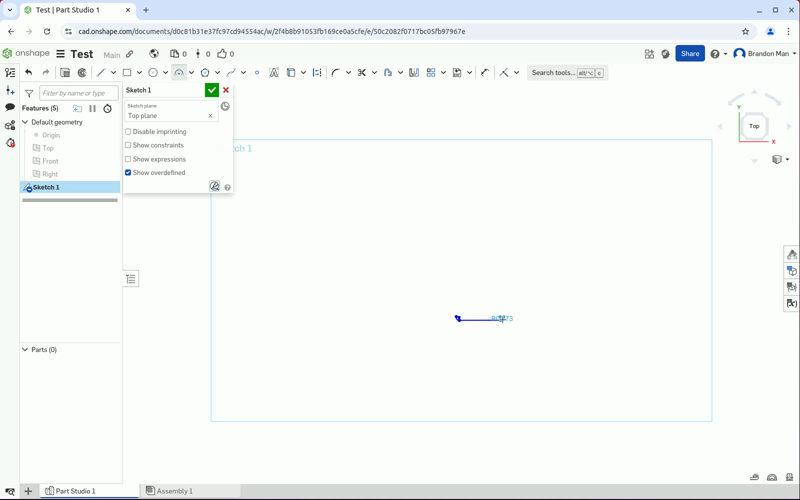
scroll(6)
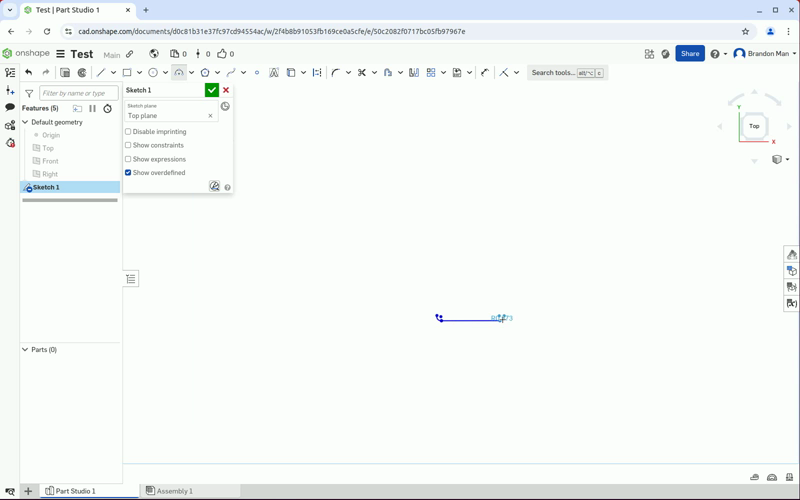
scroll(6)
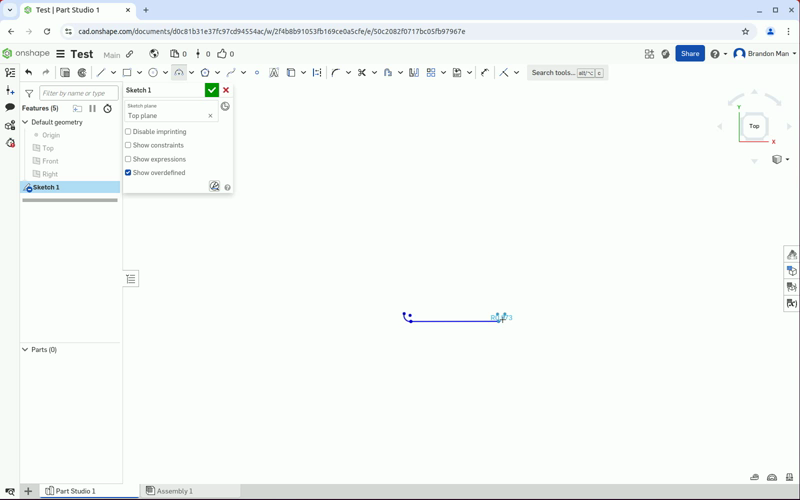
scroll(6)
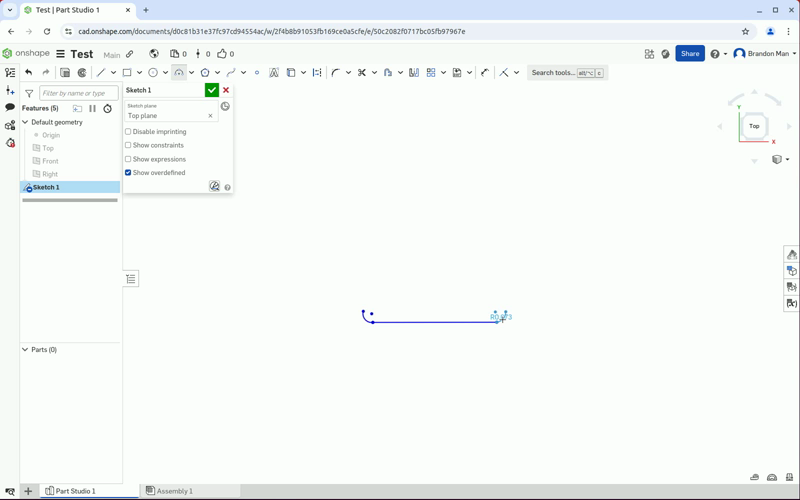
scroll(6)
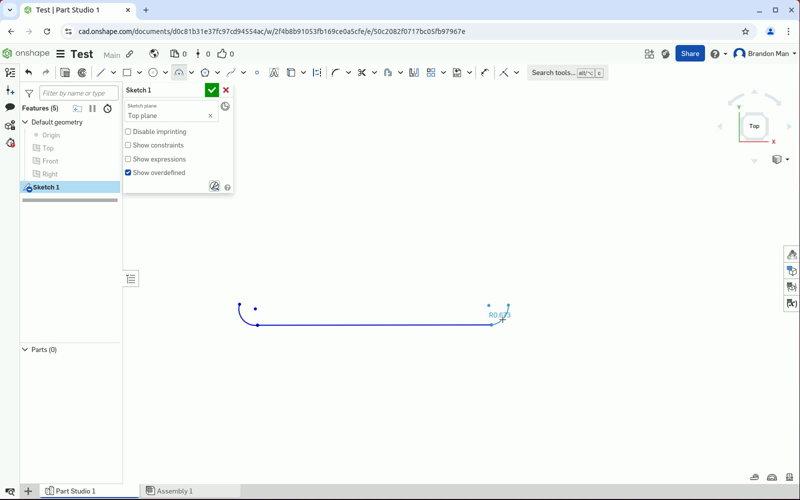
scroll(6)
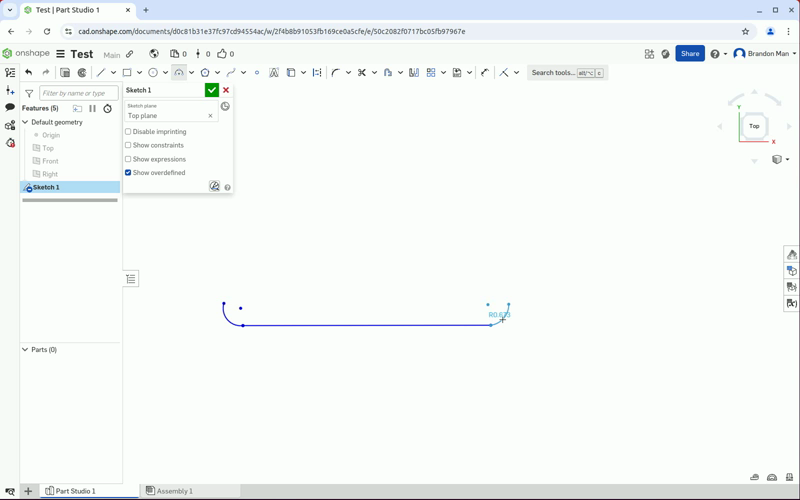
scroll(6)
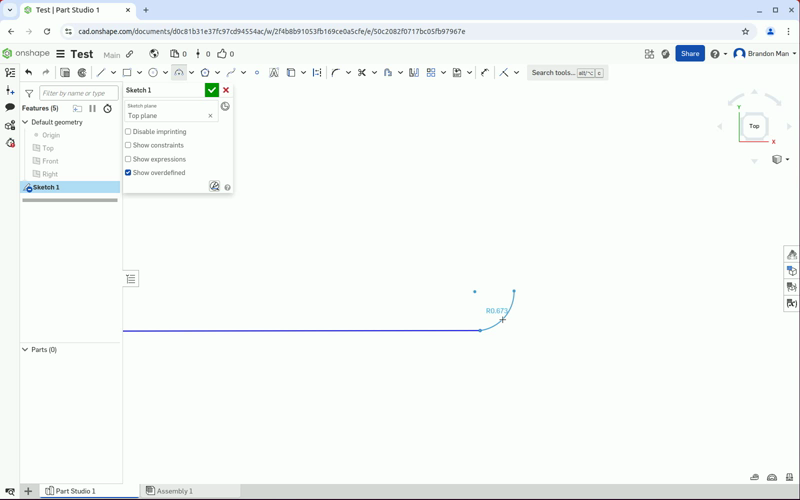
click(502, 319)
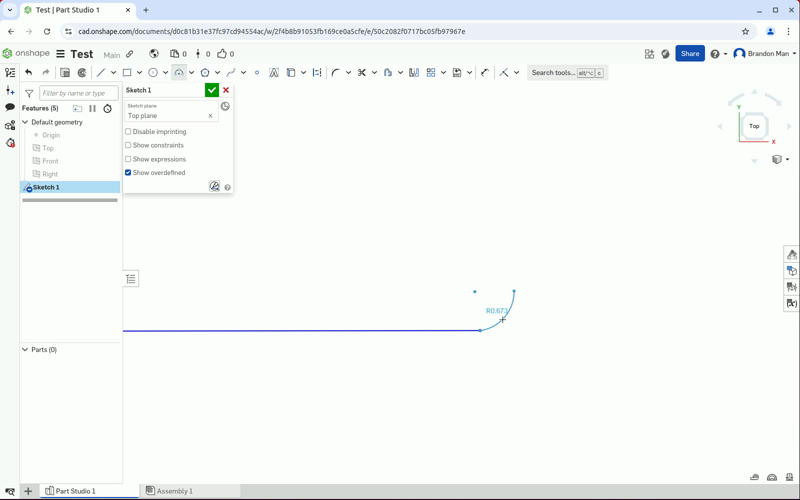
scroll(-6)
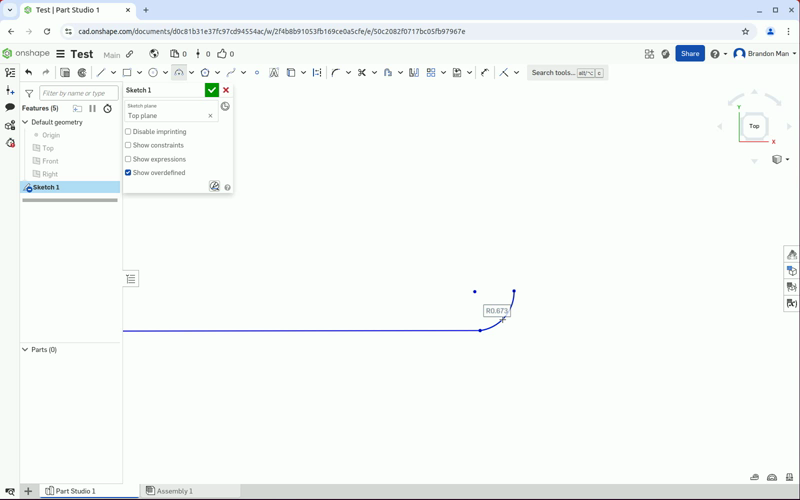
scroll(-6)
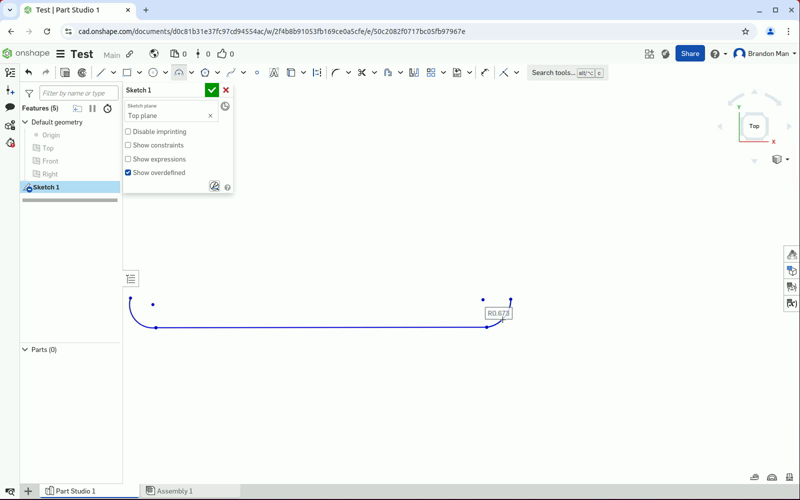
scroll(-6)
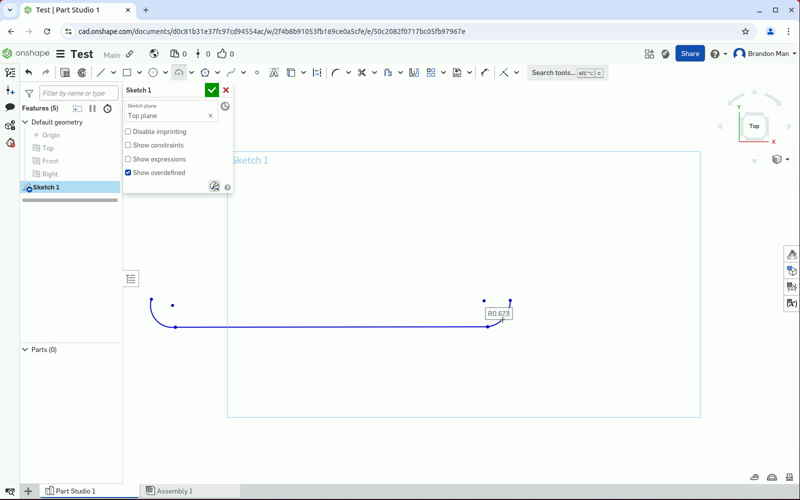
scroll(-6)
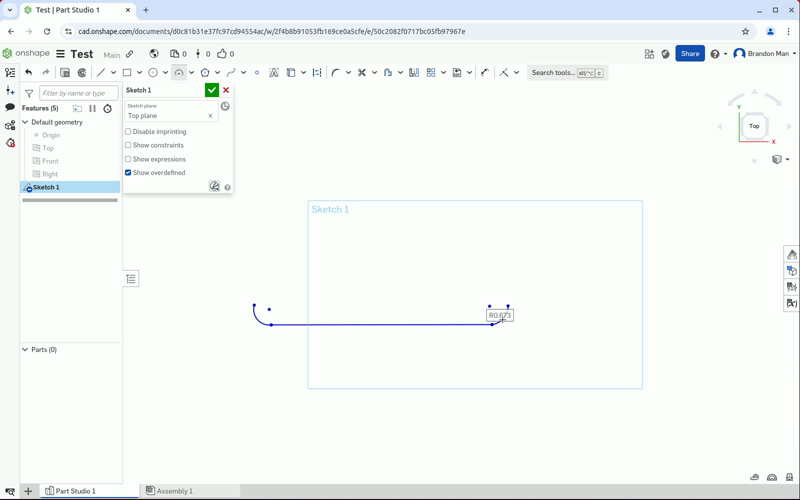
scroll(-6)
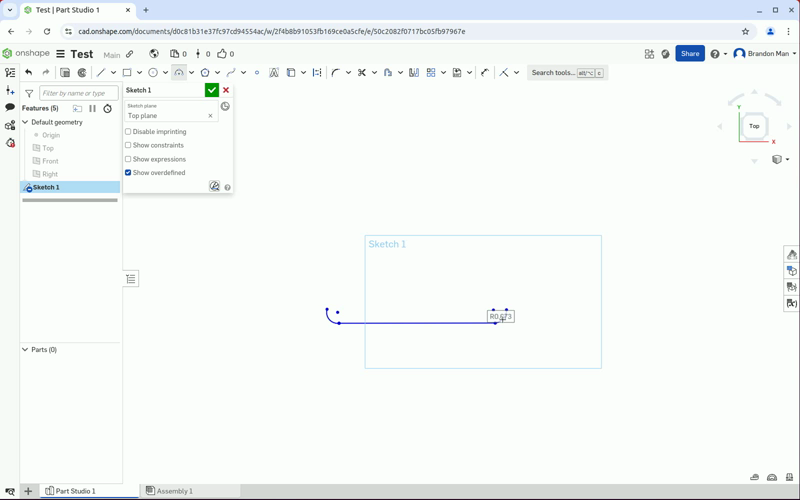
scroll(-6)
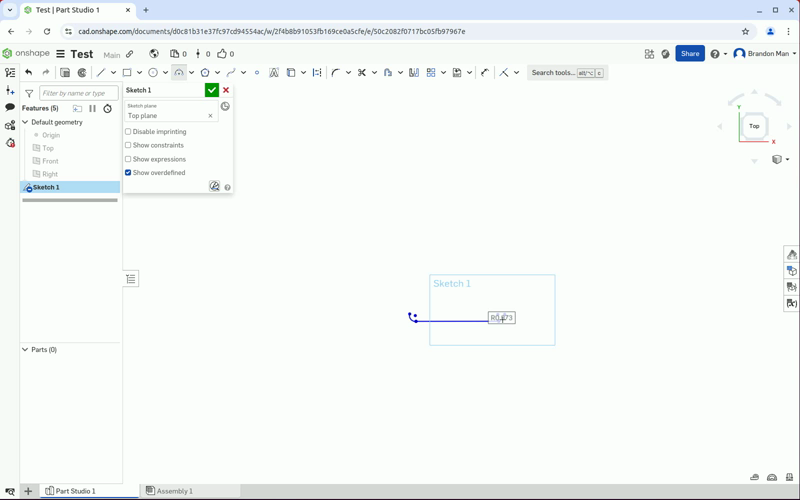
scroll(-6)
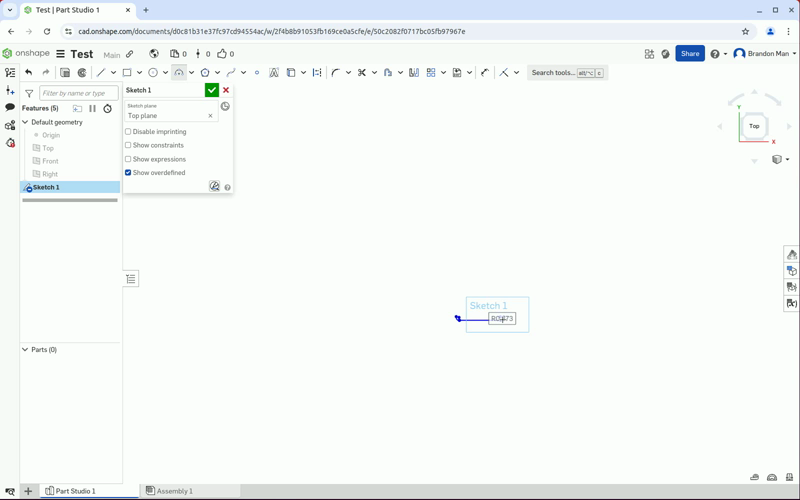
key_up(shift)
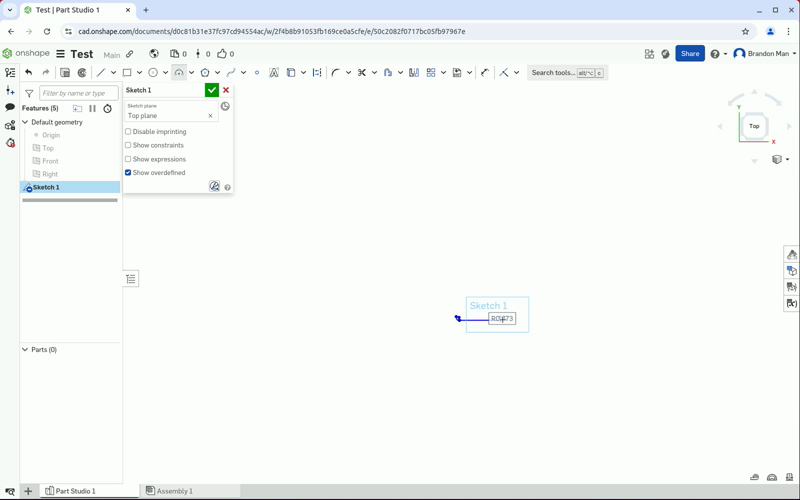
key(esc)
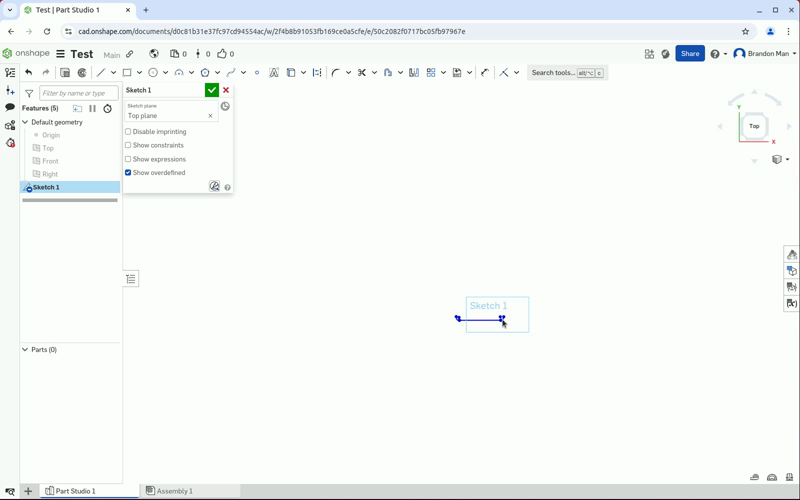
key(l)
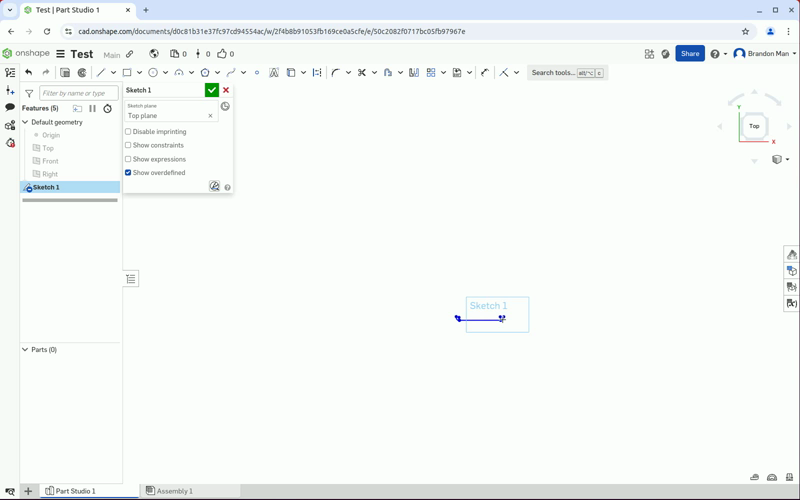
mouse_move(503, 316)
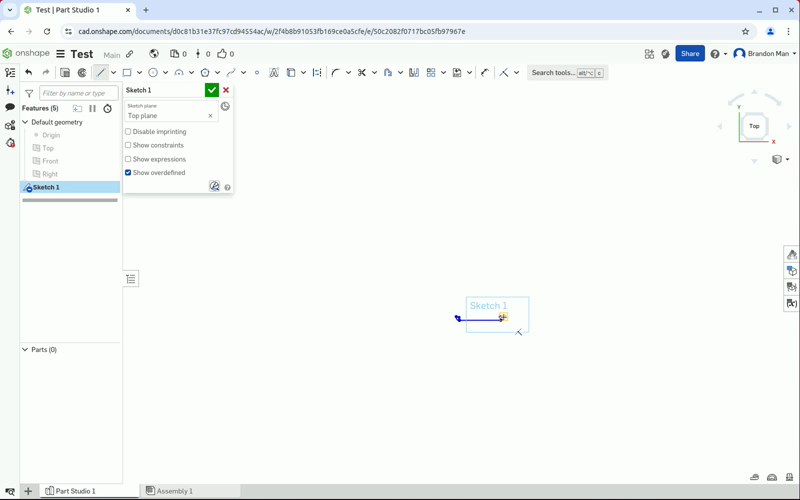
scroll(6)
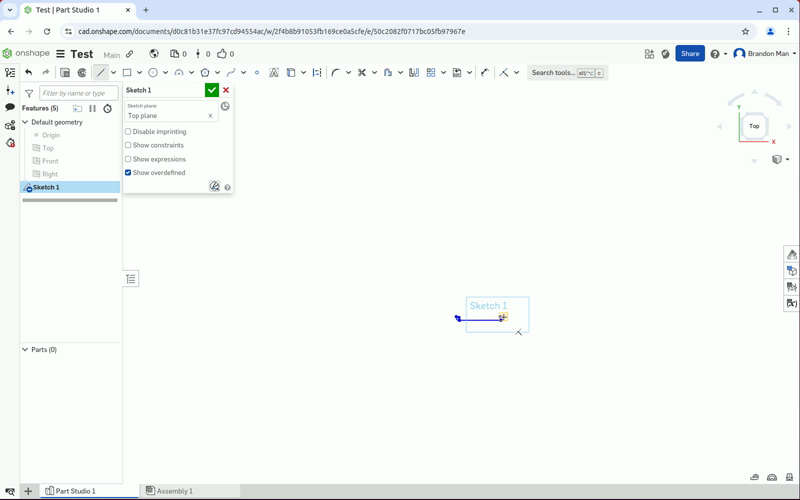
scroll(6)
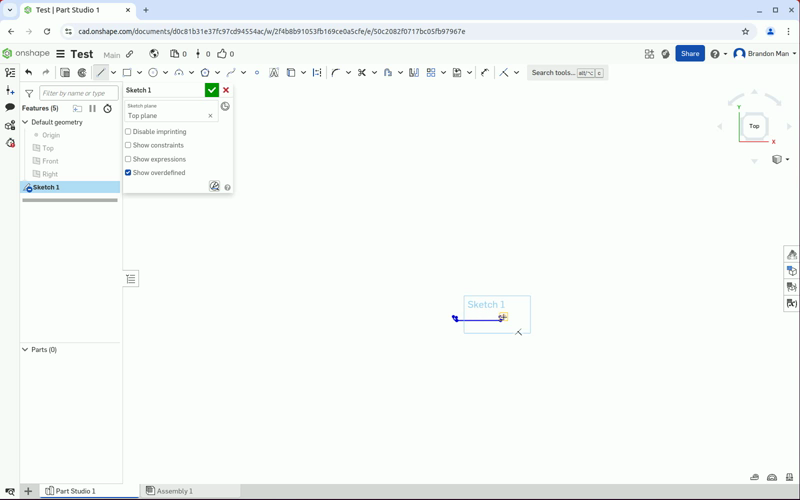
scroll(6)
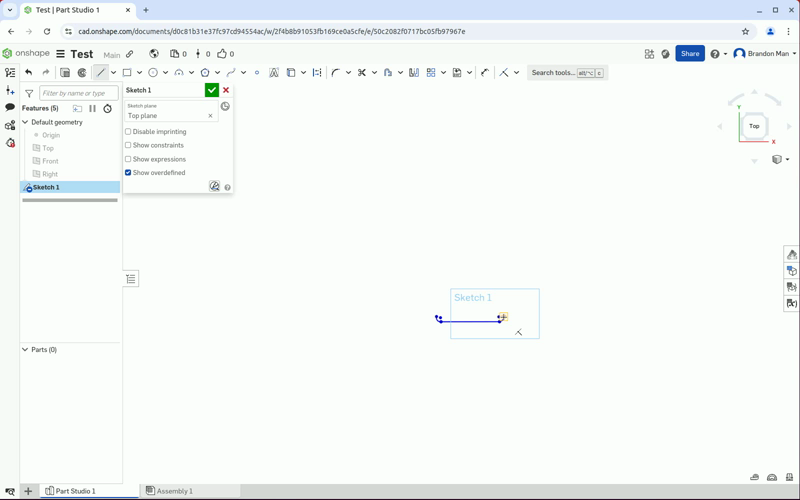
scroll(6)
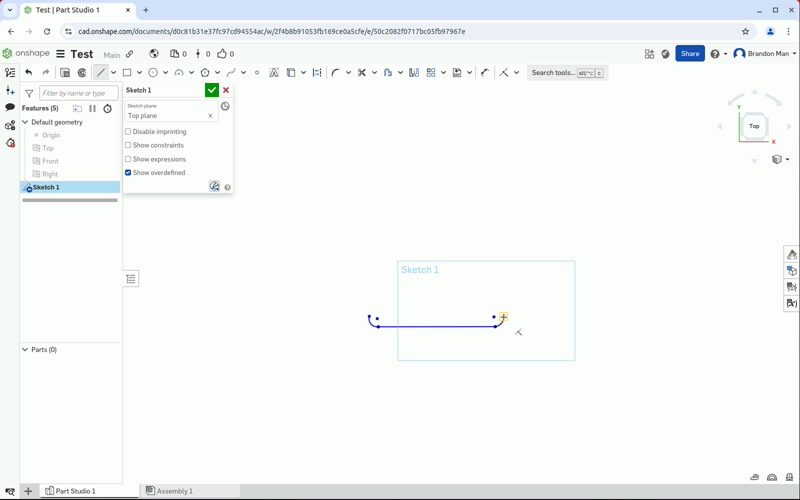
scroll(6)
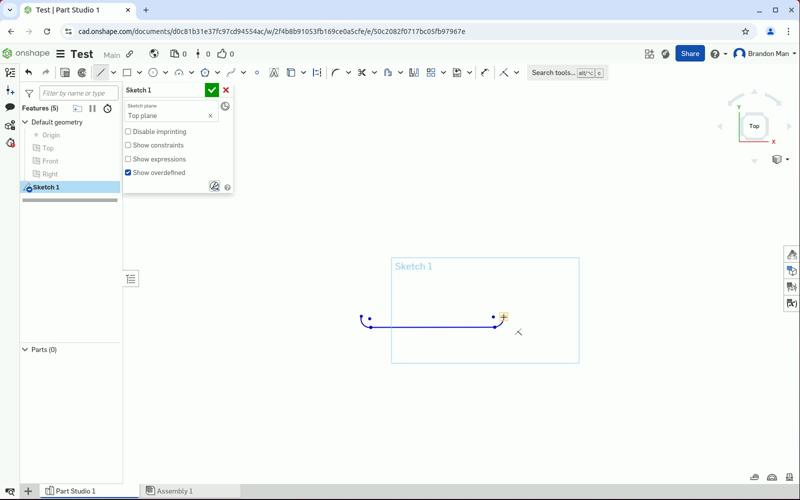
scroll(6)
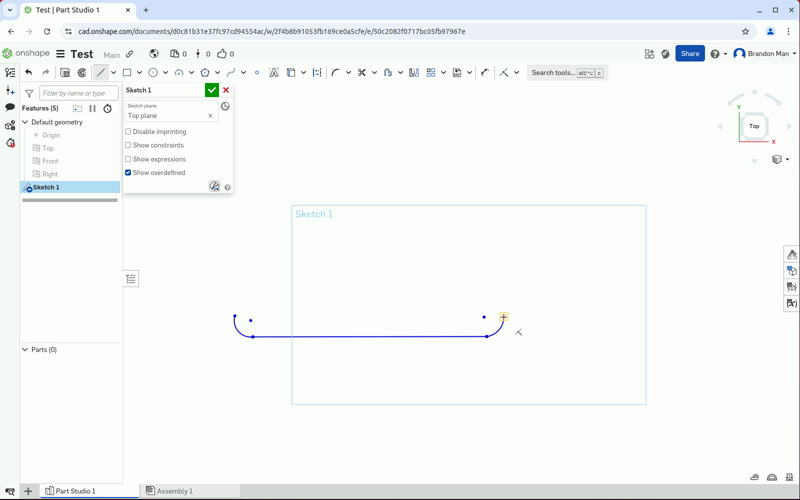
scroll(6)
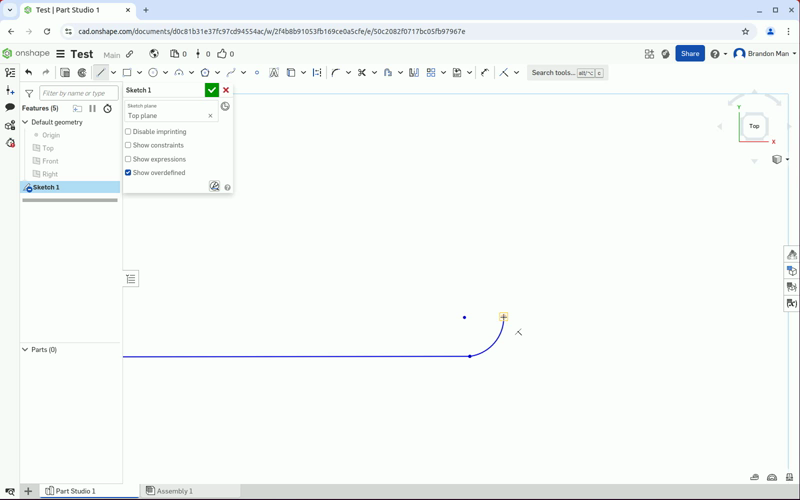
click(503, 316)
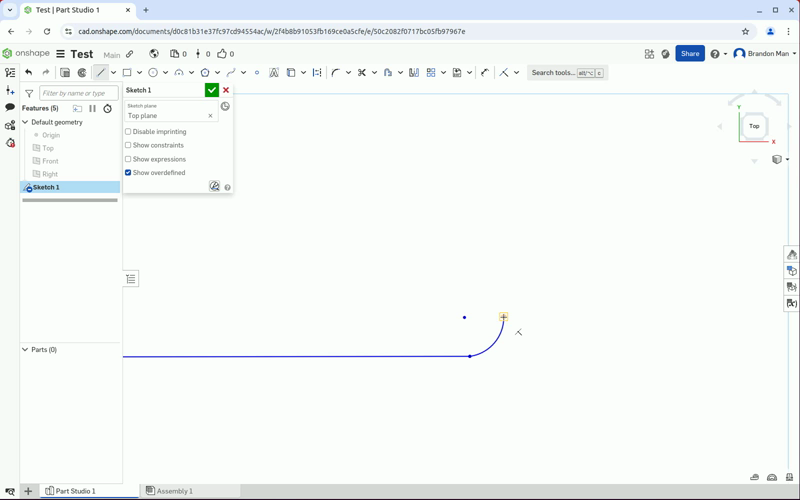
scroll(-6)
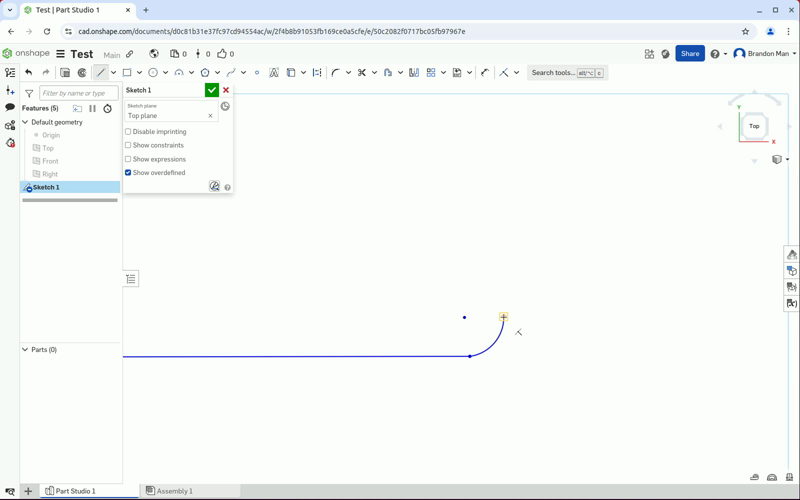
scroll(-6)
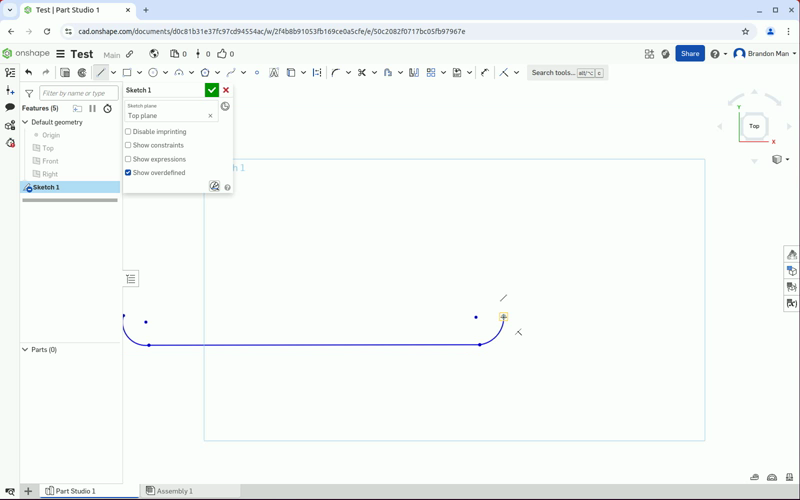
scroll(-6)
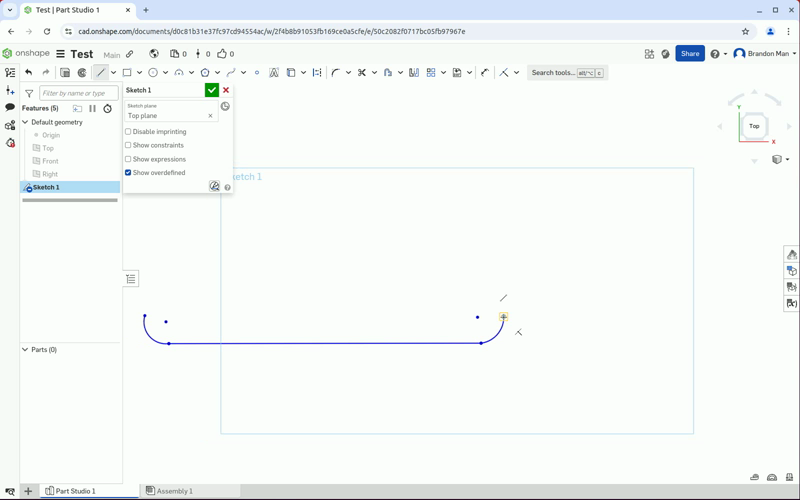
scroll(-6)
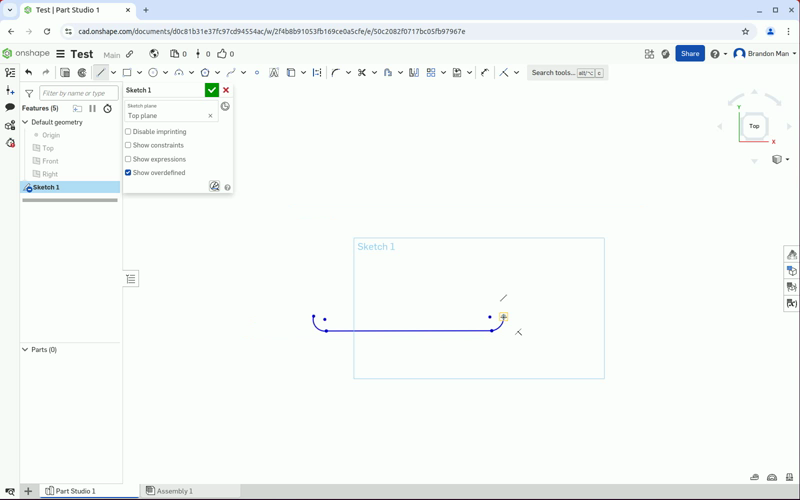
scroll(-6)
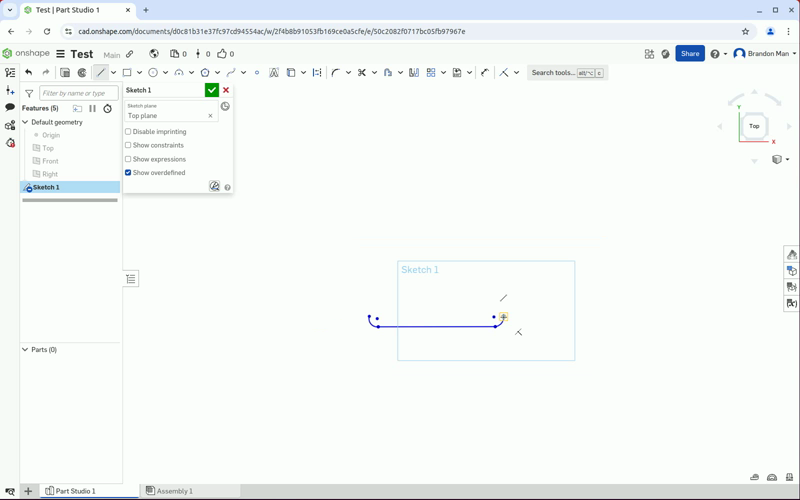
scroll(-6)
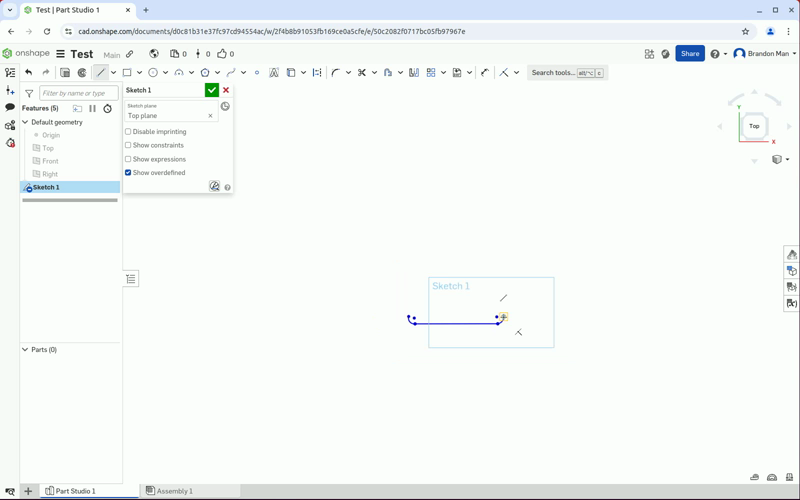
scroll(-6)
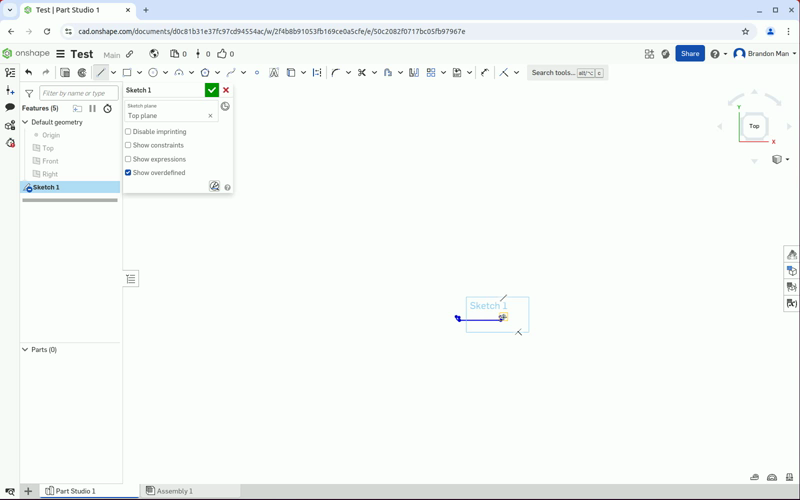
key_down(shift)
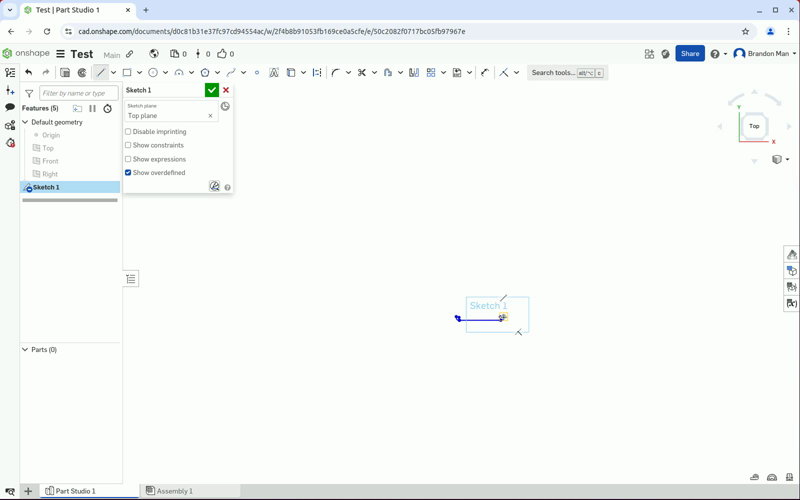
mouse_move(503, 248)
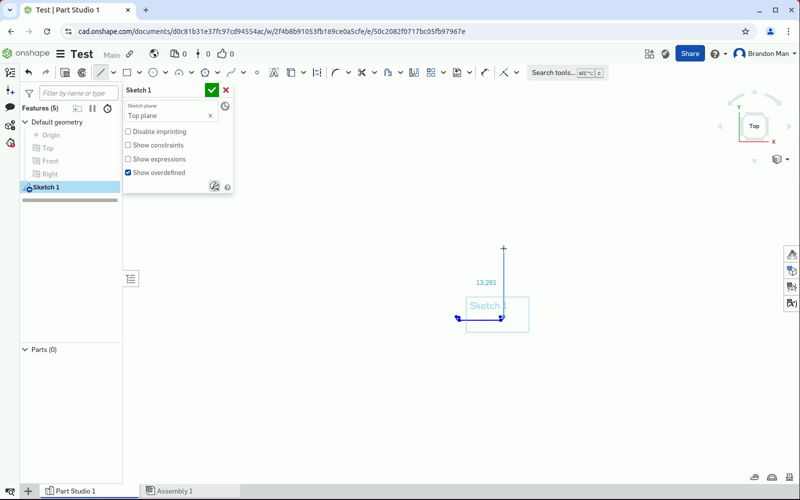
click(503, 248)
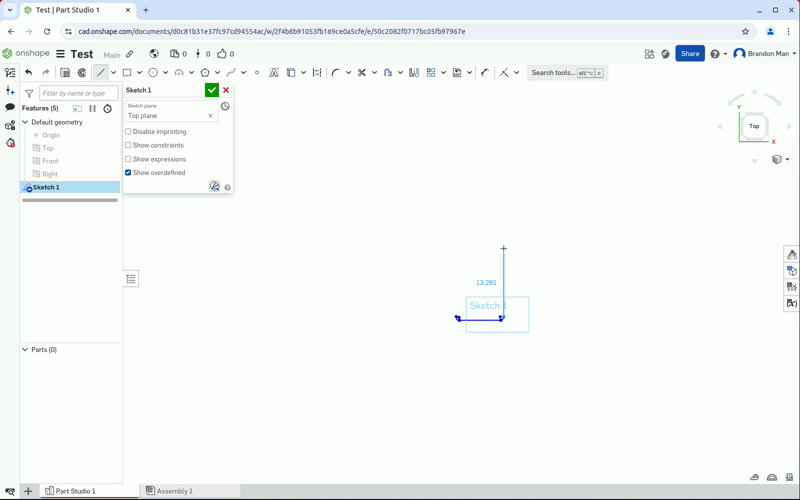
key_up(shift)
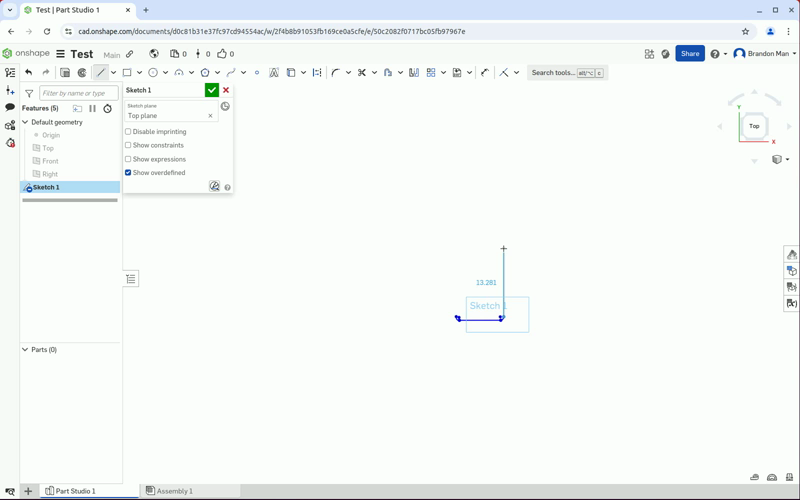
key(esc)
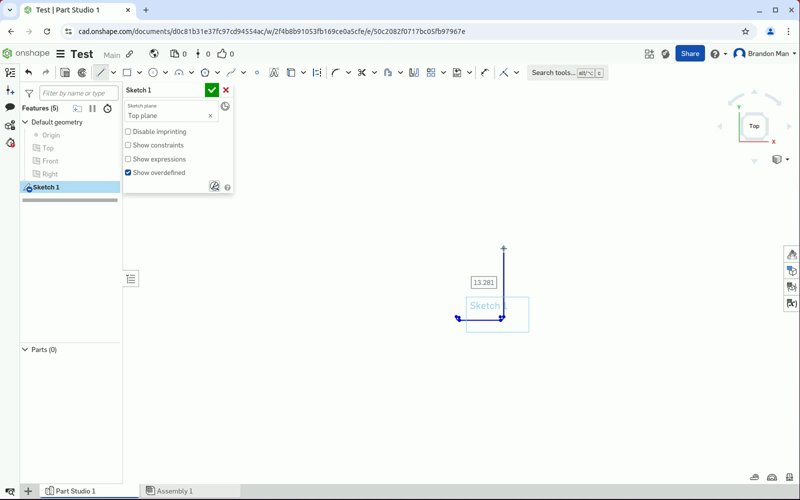
key(a)
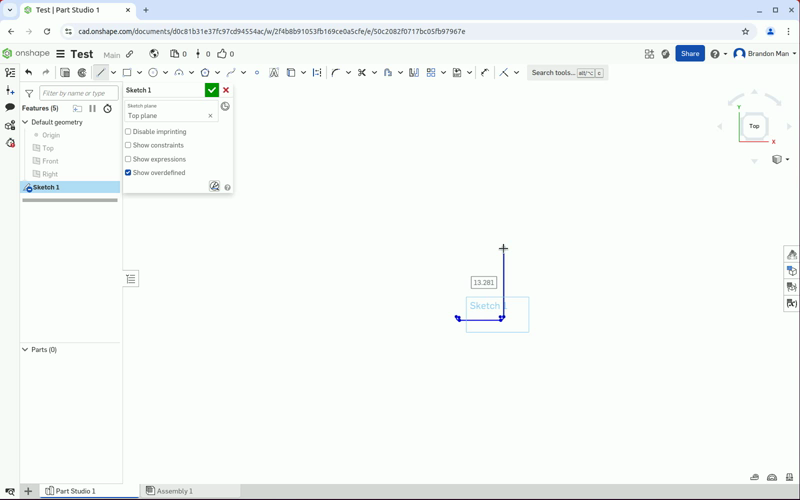
mouse_move(503, 248)
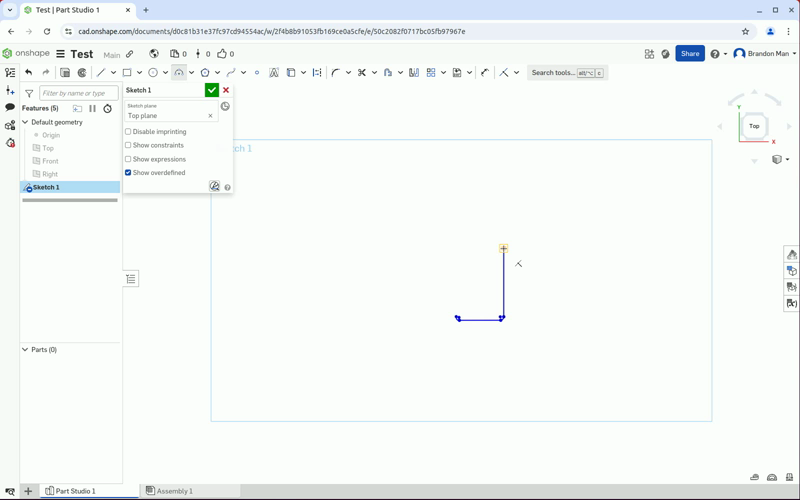
click(503, 248)
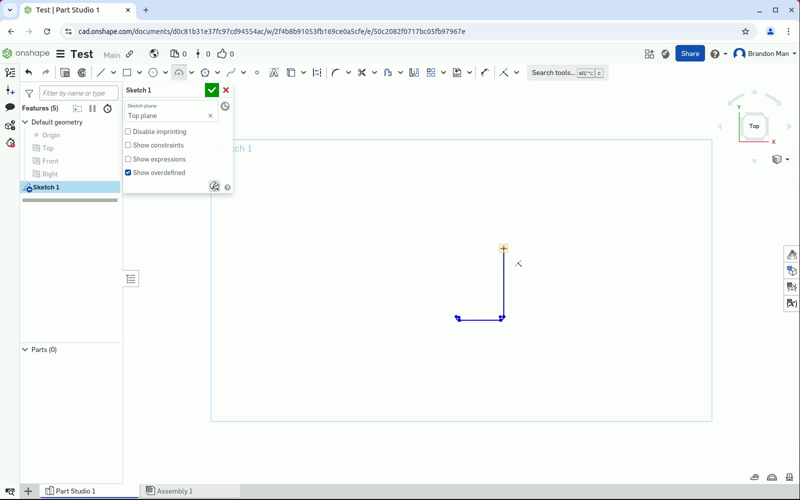
key_down(shift)
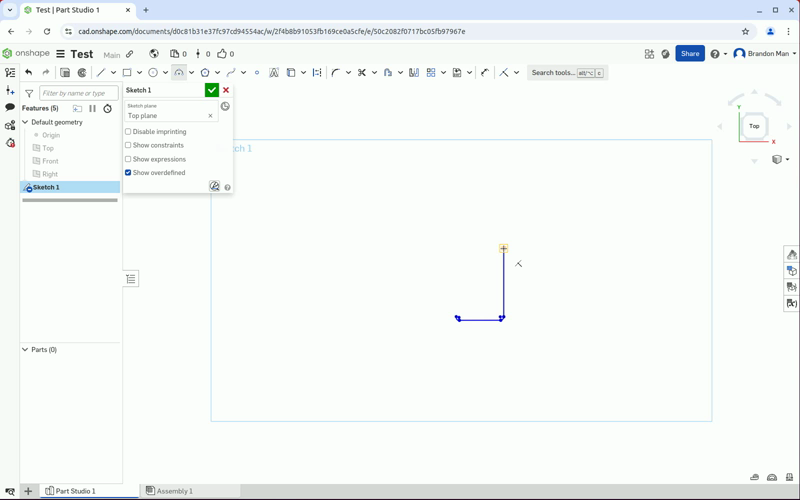
mouse_move(500, 245)
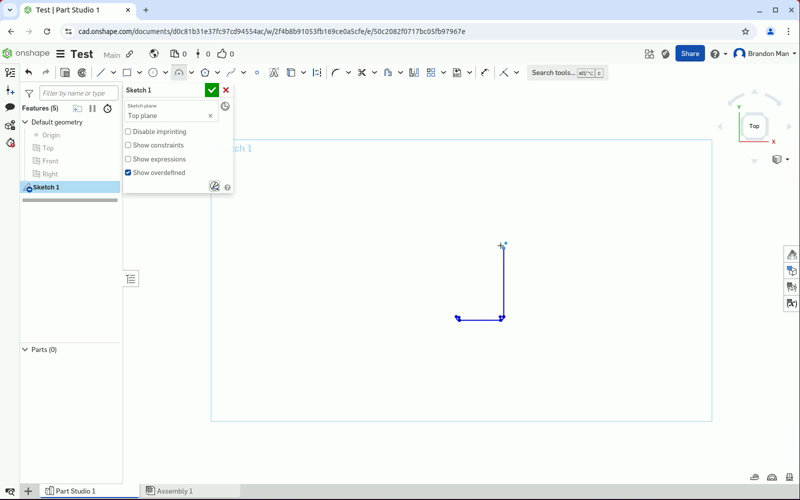
scroll(6)
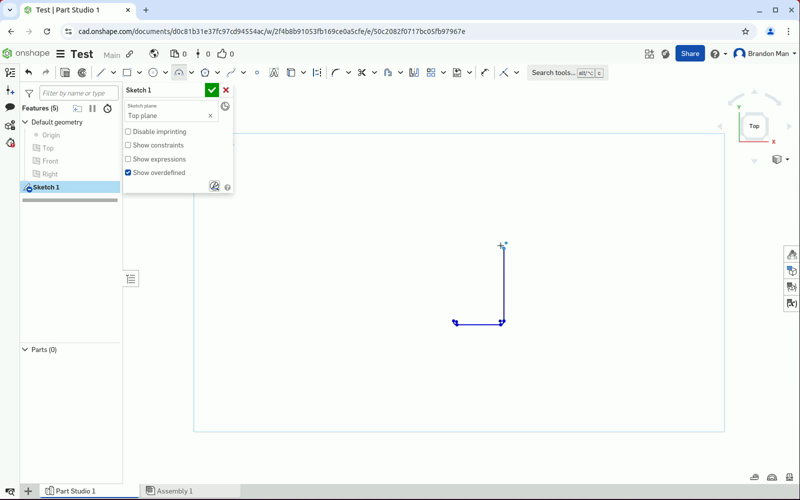
scroll(6)
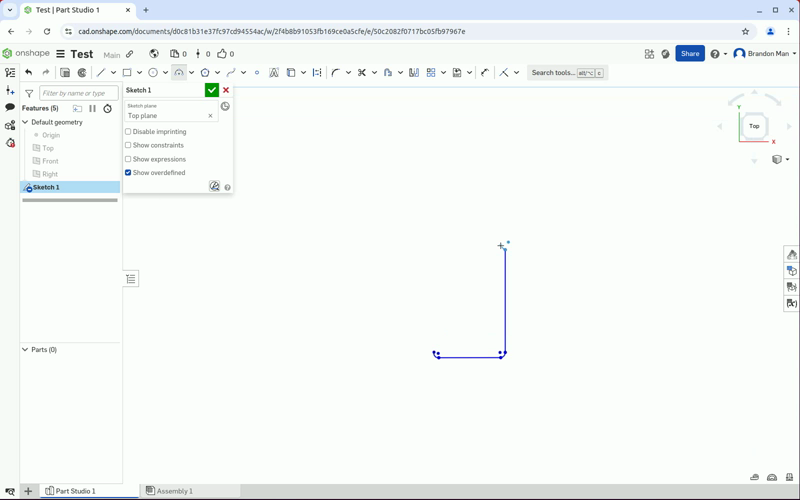
scroll(6)
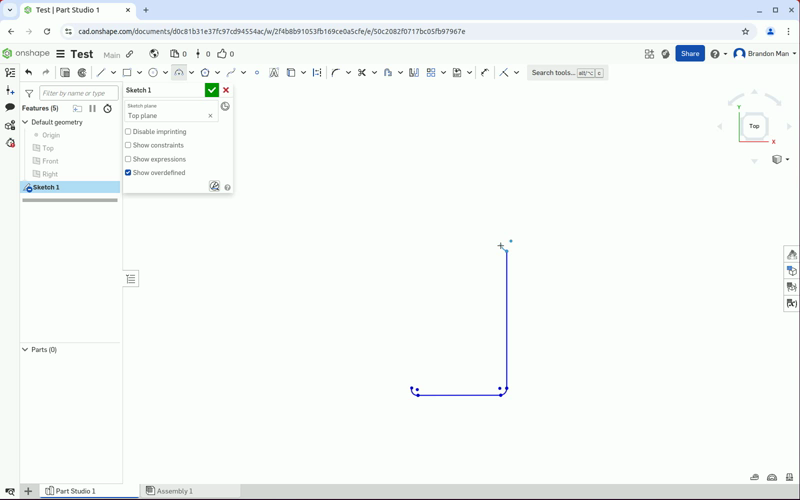
scroll(6)
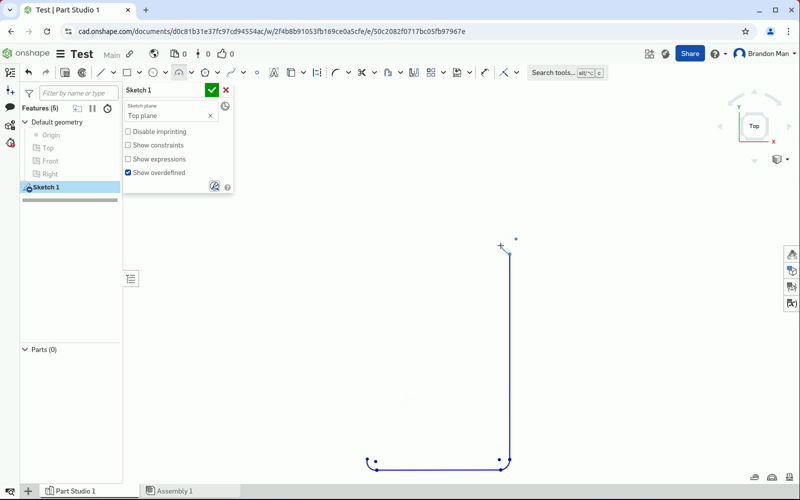
scroll(6)
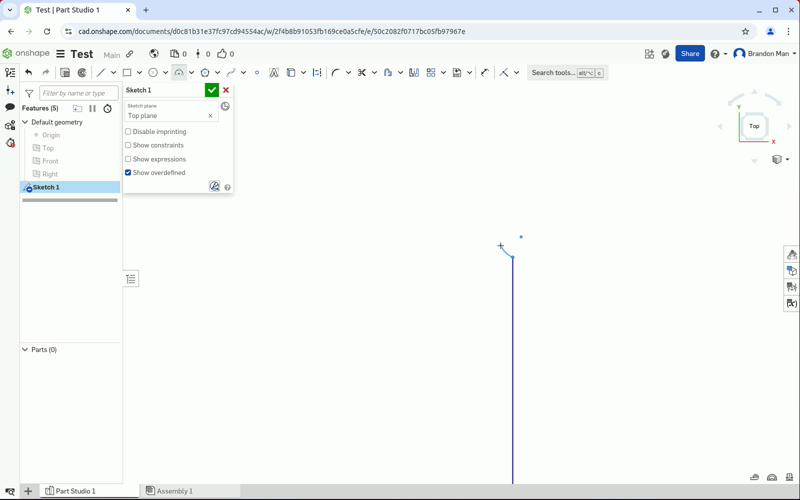
scroll(6)
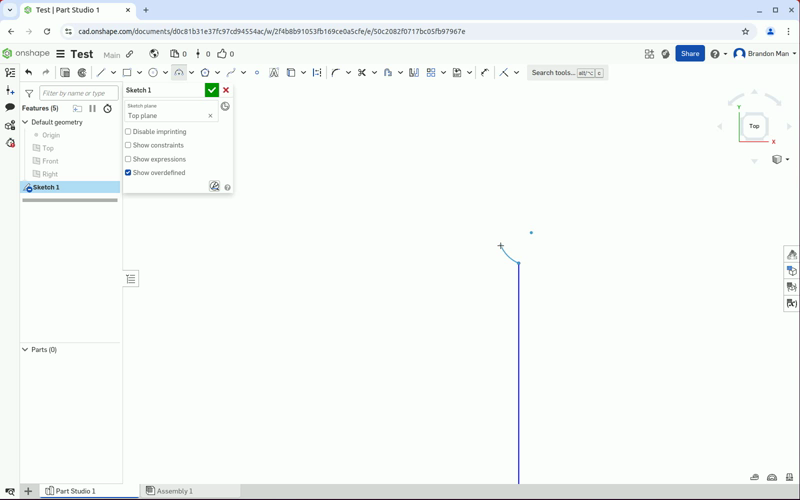
scroll(6)
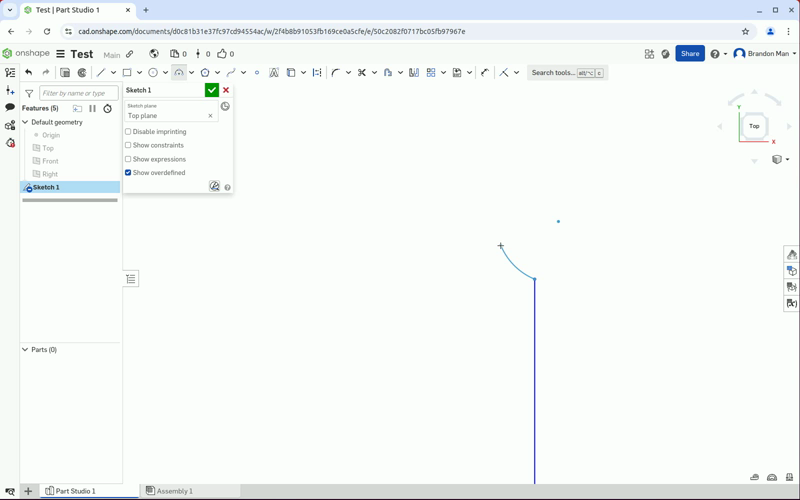
click(500, 245)
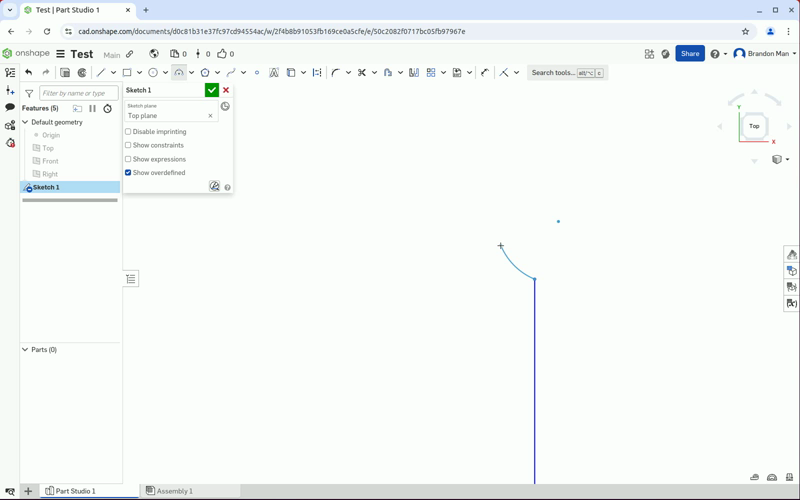
scroll(-6)
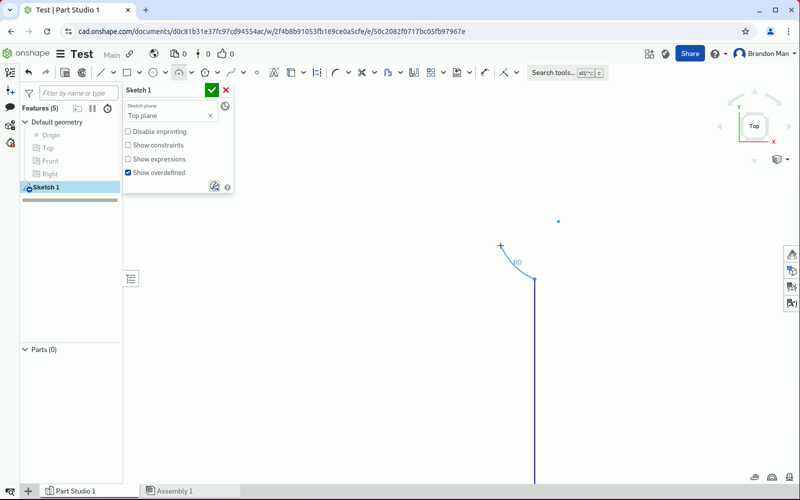
scroll(-6)
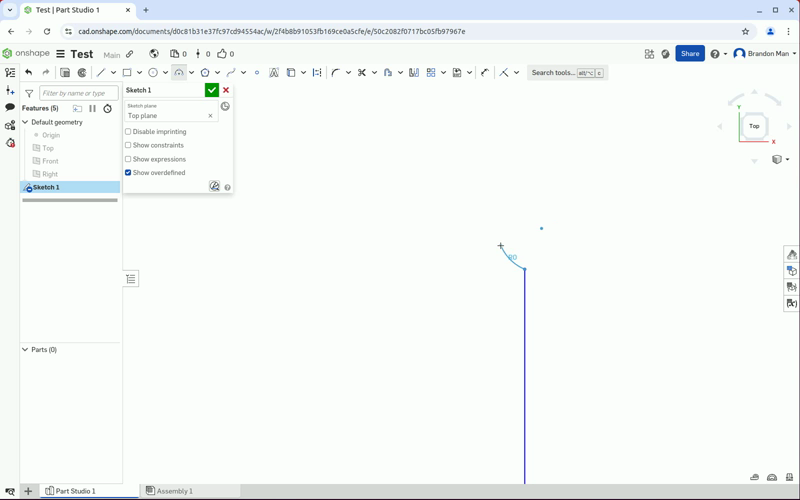
scroll(-6)
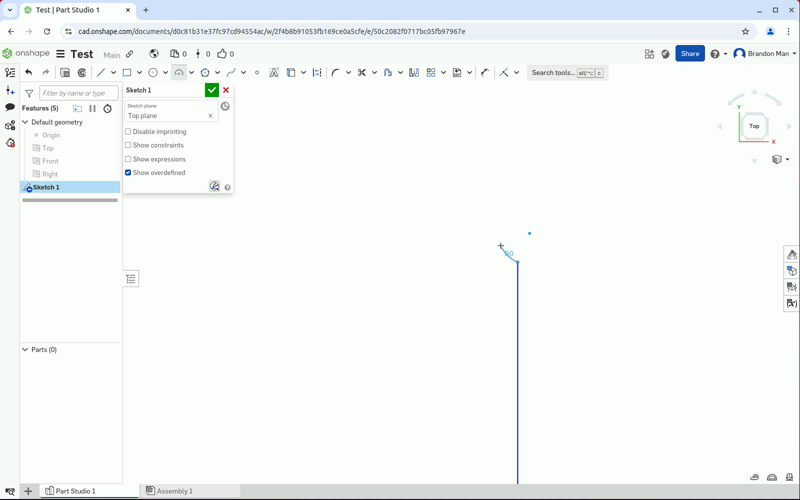
scroll(-6)
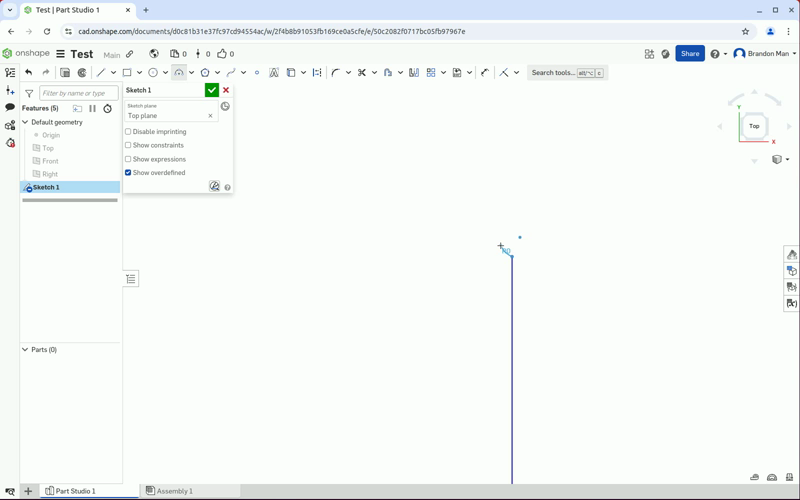
scroll(-6)
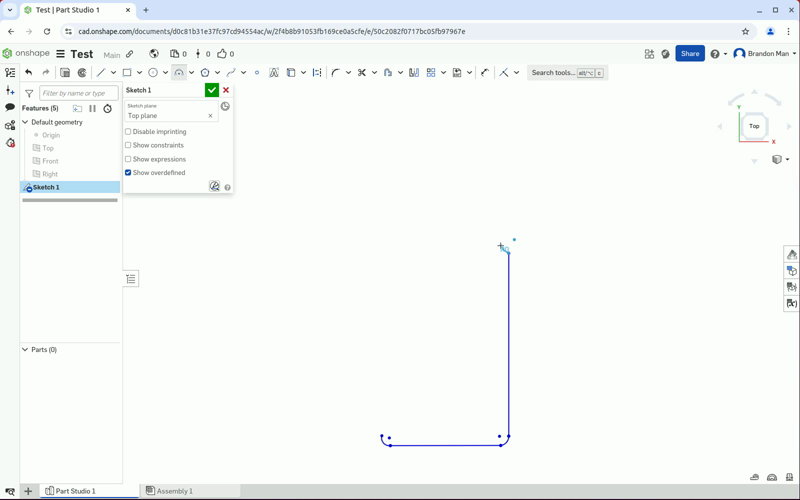
scroll(-6)
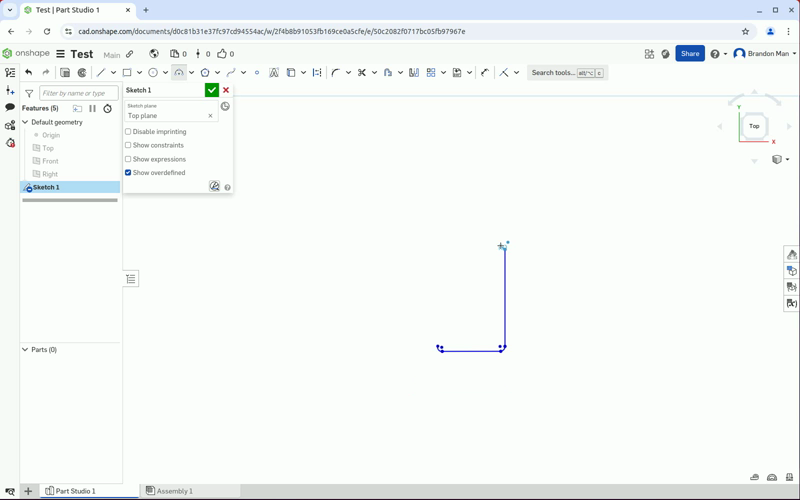
scroll(-6)
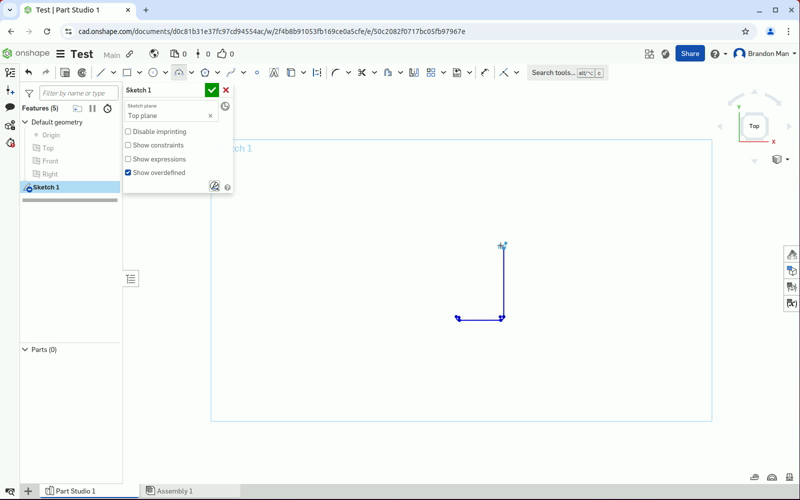
mouse_move(502, 246)
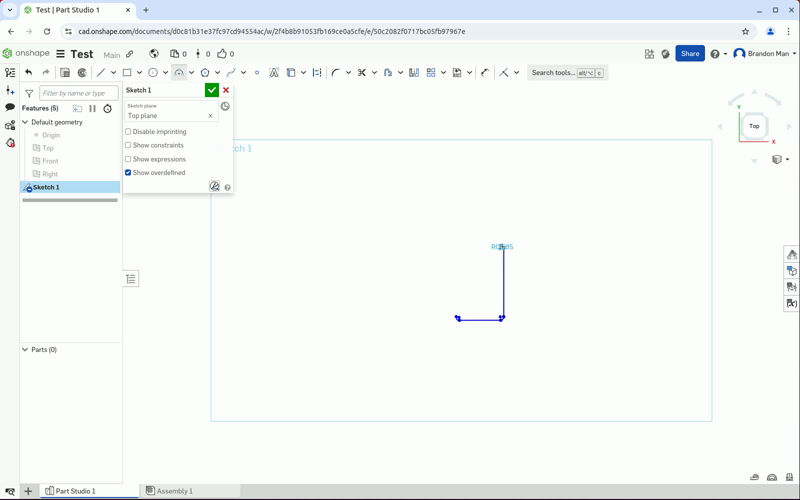
scroll(6)
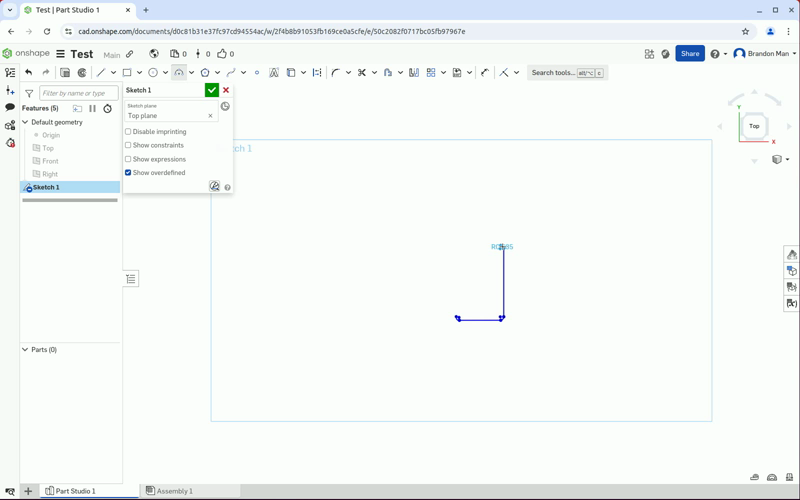
scroll(6)
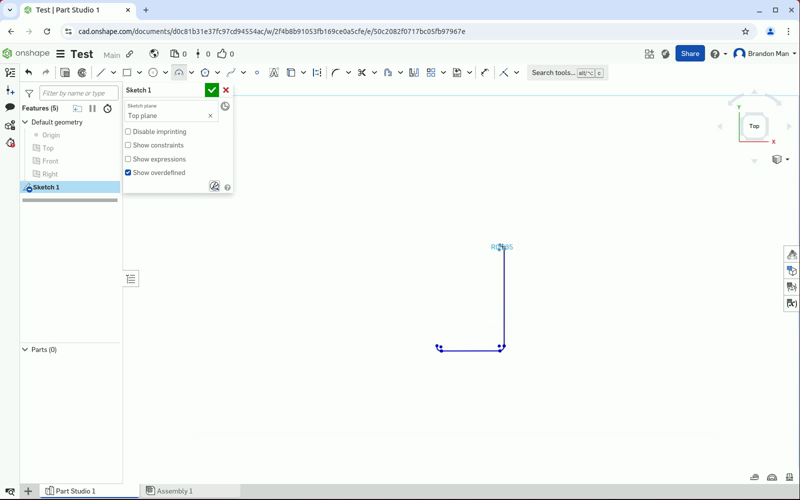
scroll(6)
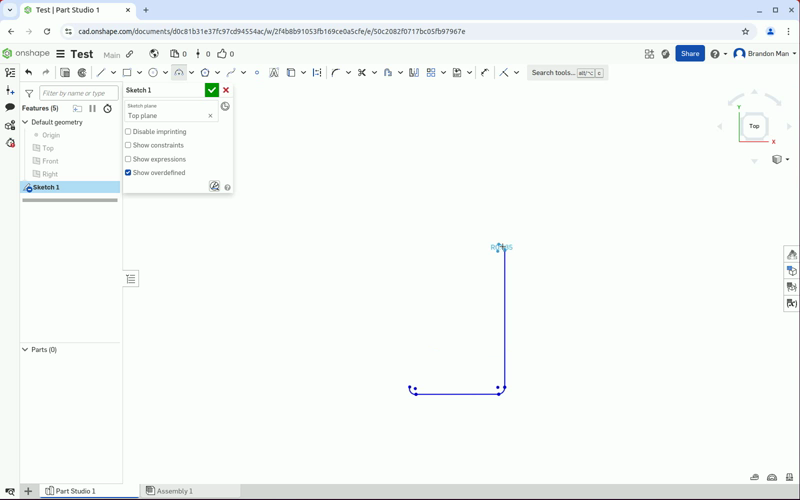
scroll(6)
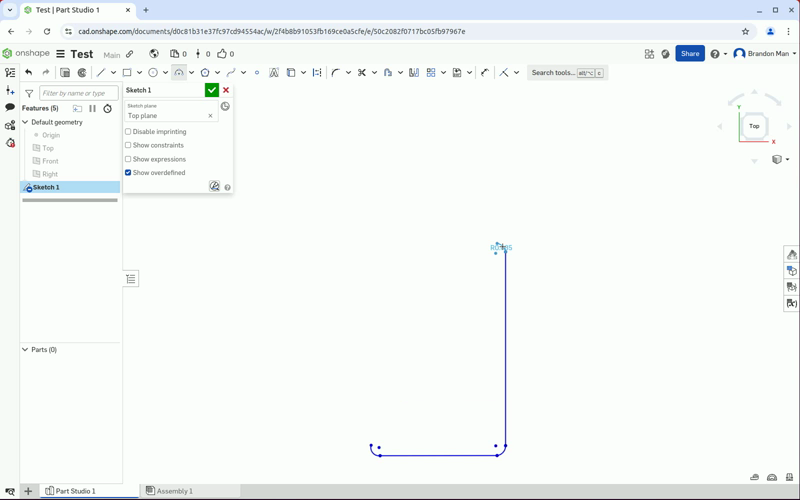
scroll(6)
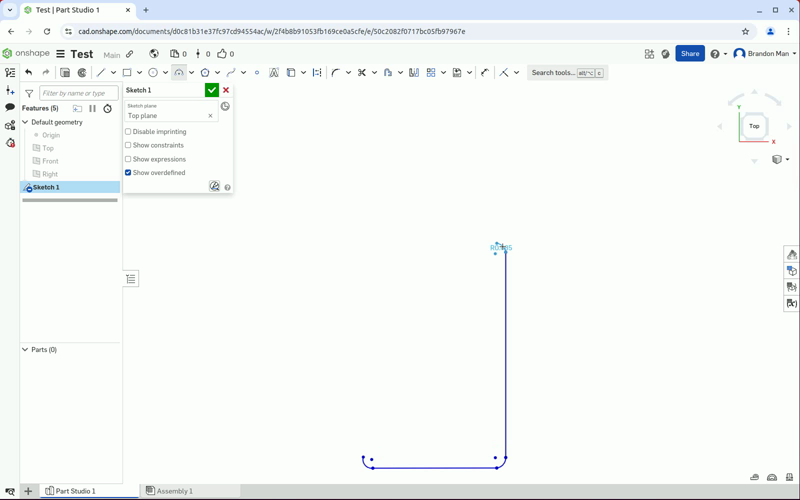
scroll(6)
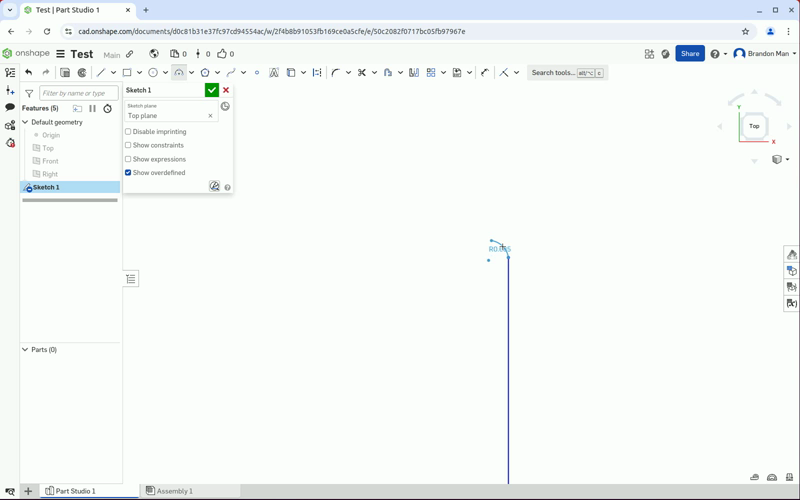
scroll(6)
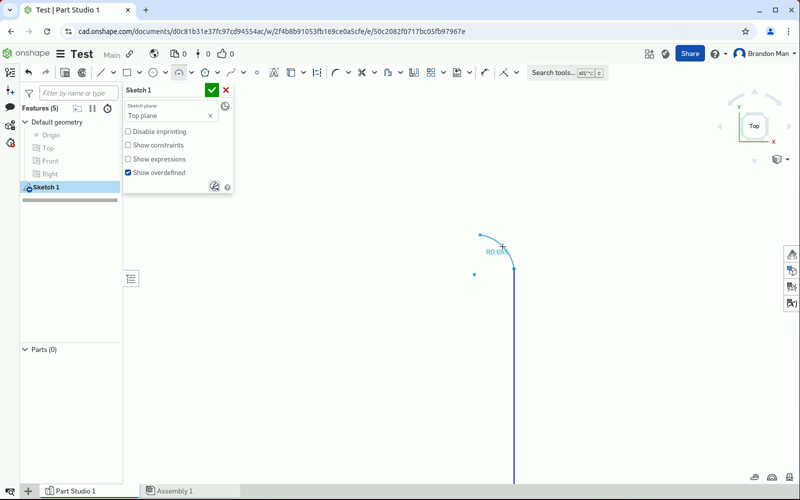
click(502, 246)
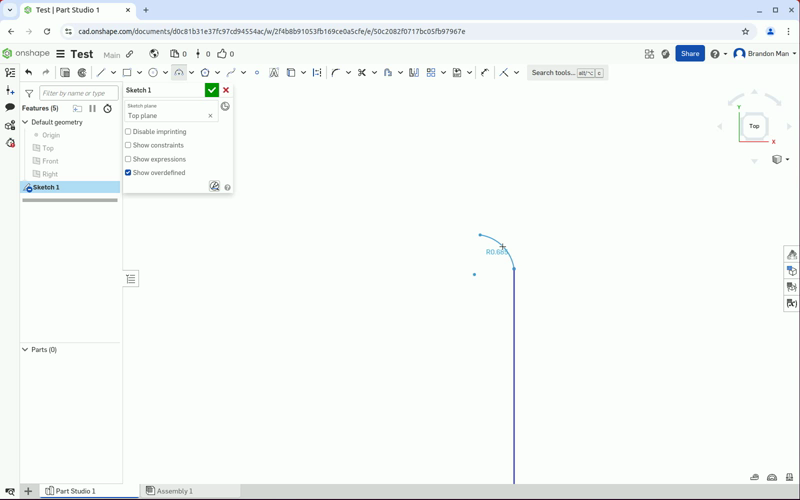
scroll(-6)
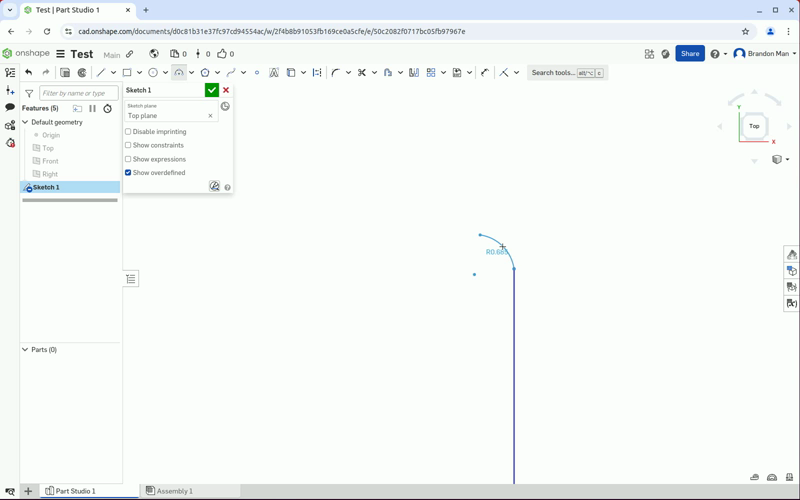
scroll(-6)
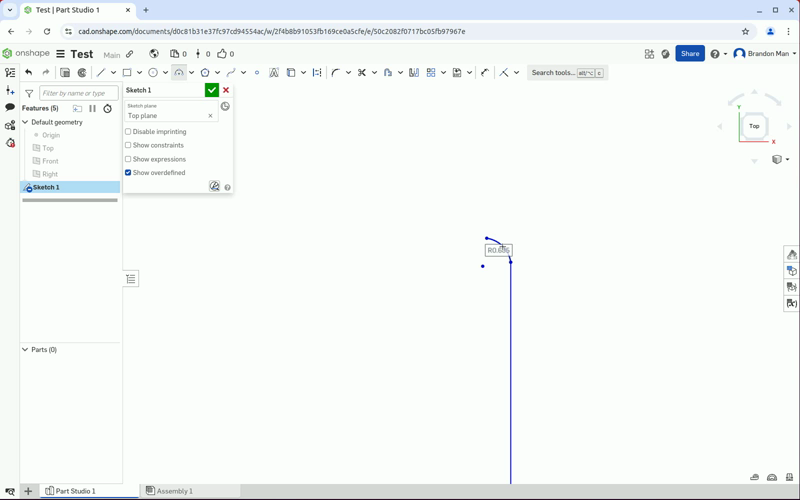
scroll(-6)
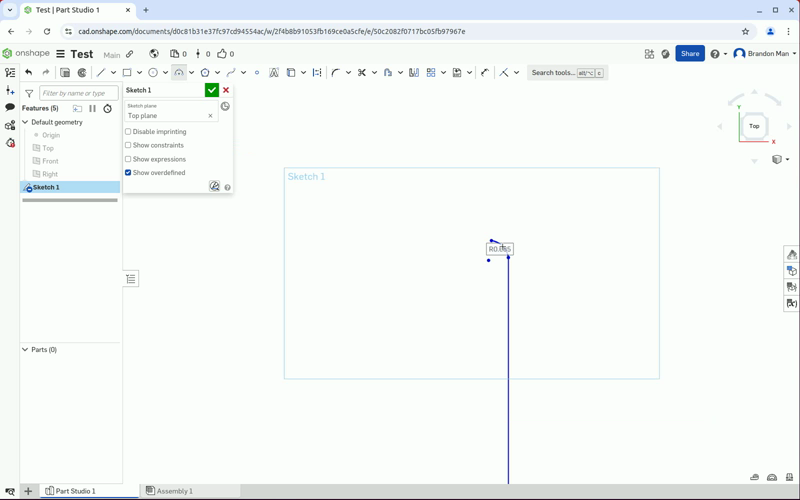
scroll(-6)
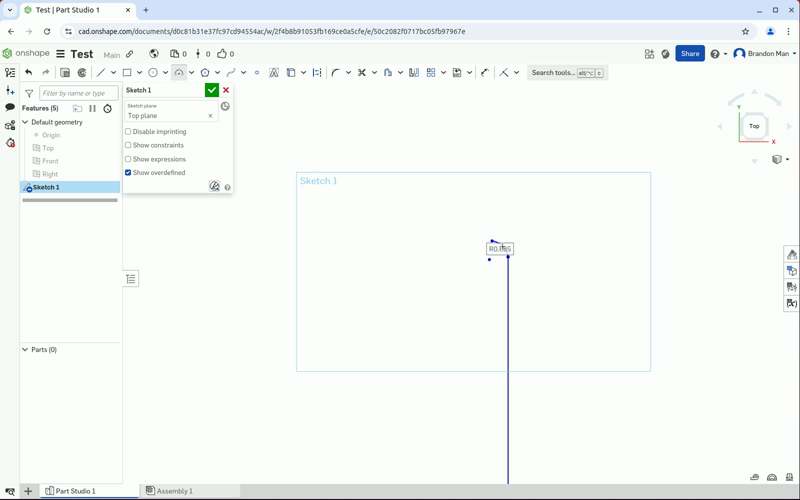
scroll(-6)
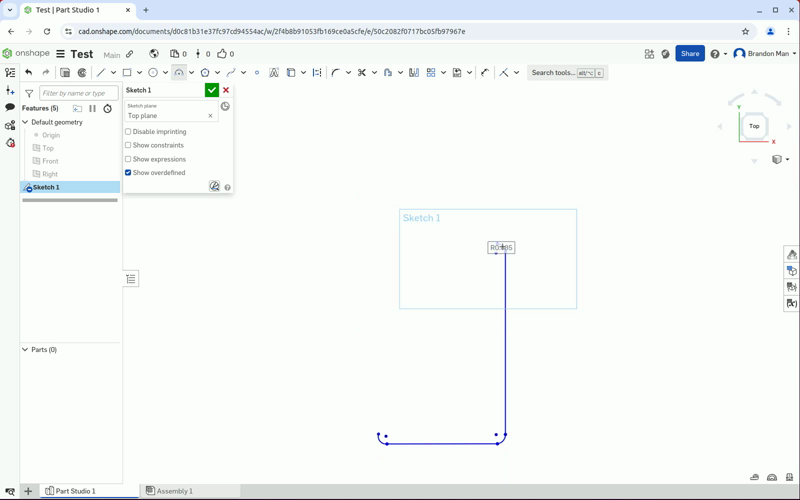
scroll(-6)
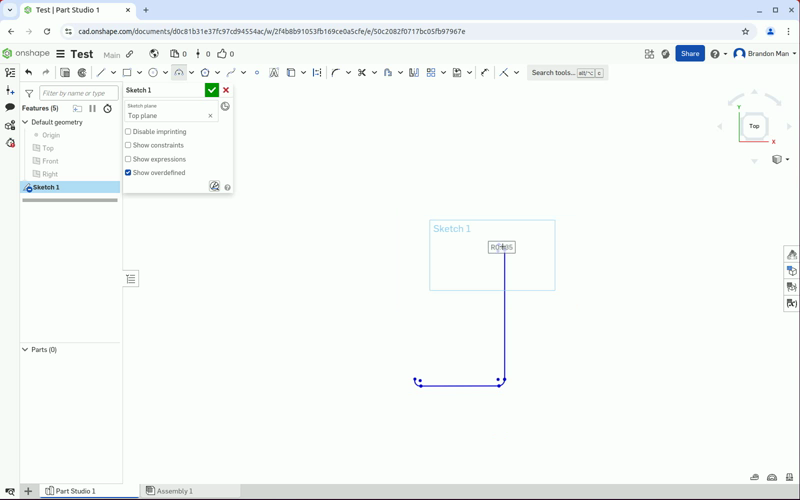
scroll(-6)
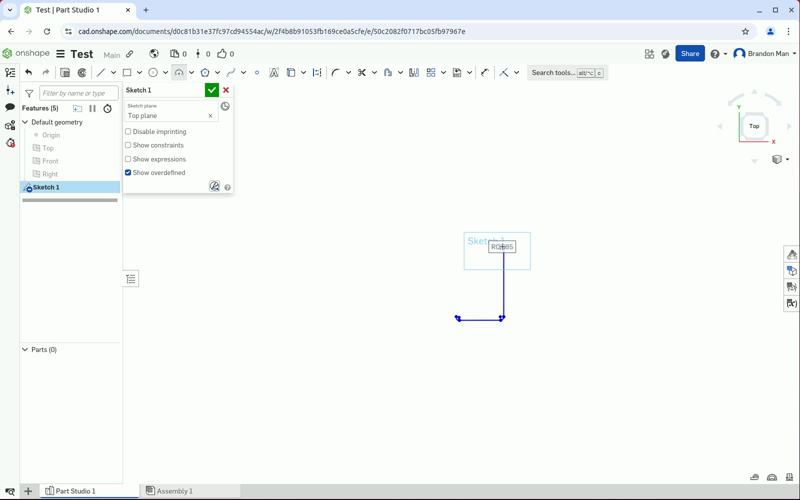
key_up(shift)
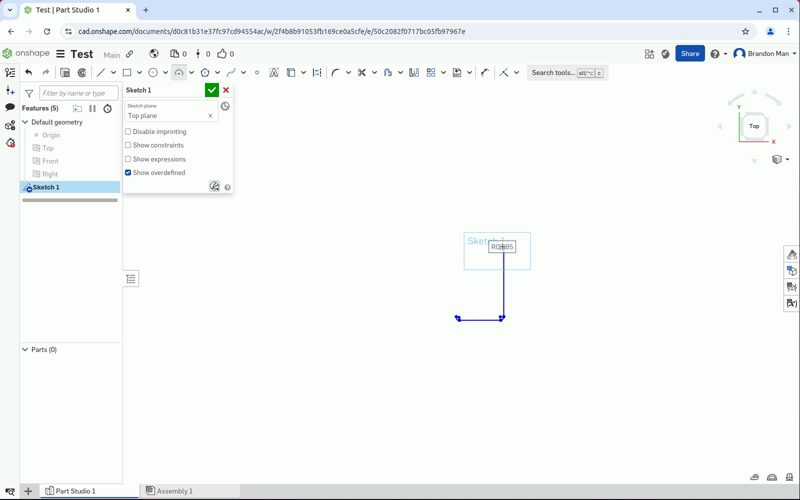
key(esc)
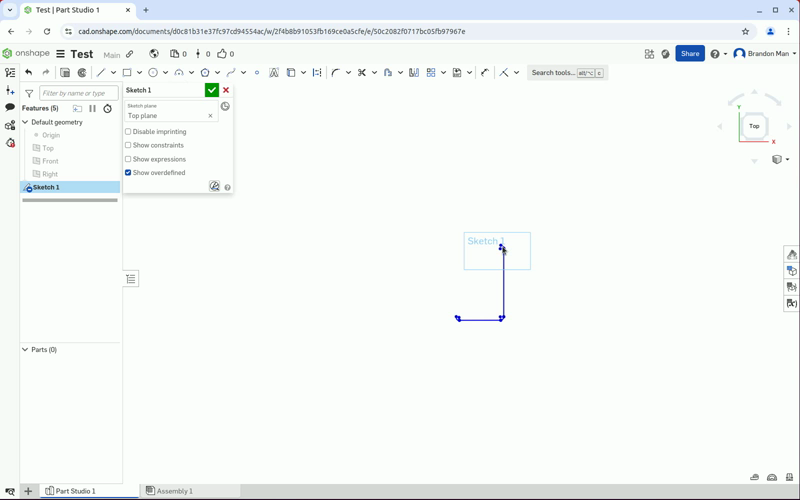
key(l)
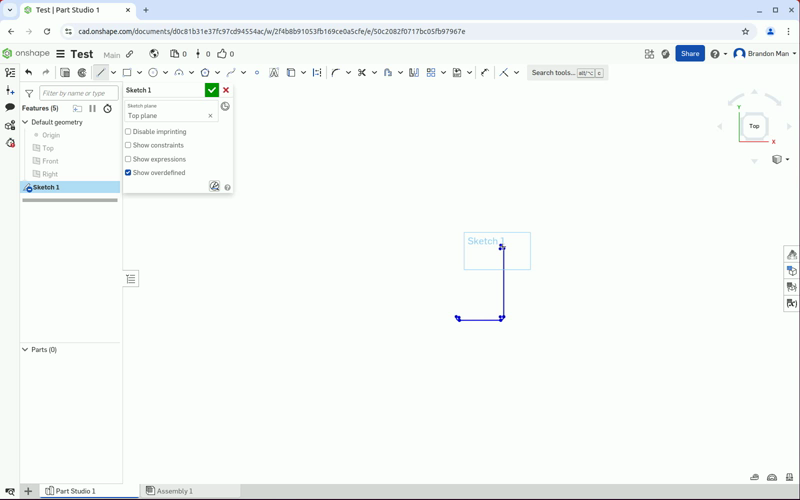
mouse_move(500, 245)
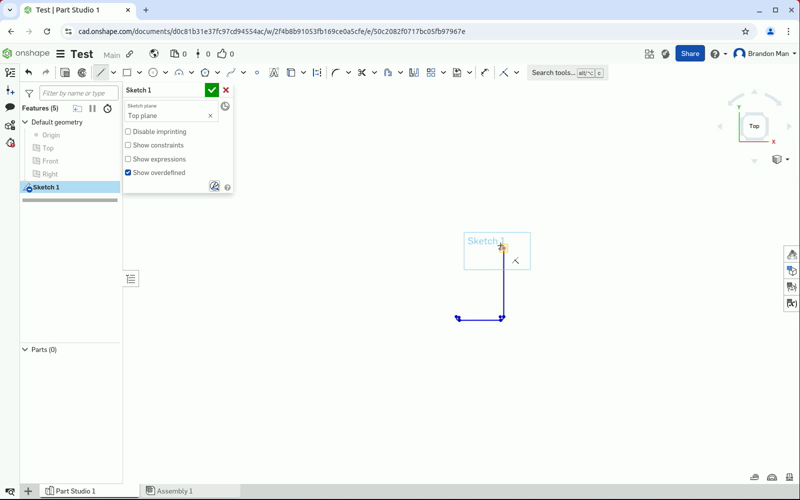
scroll(6)
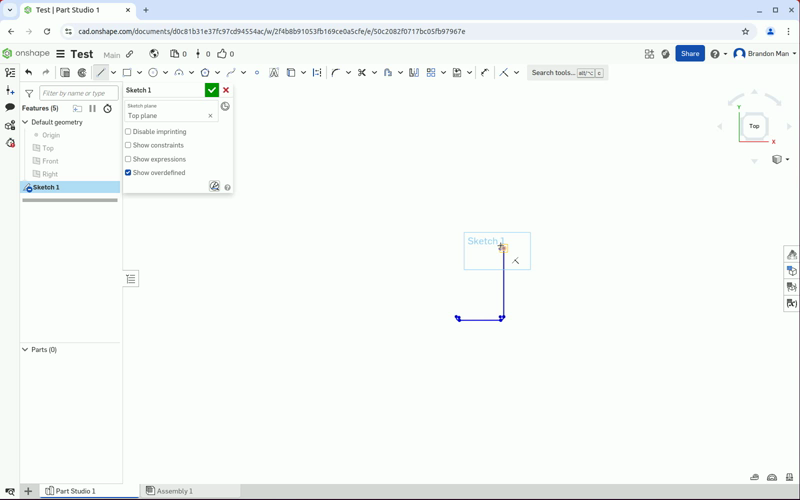
scroll(6)
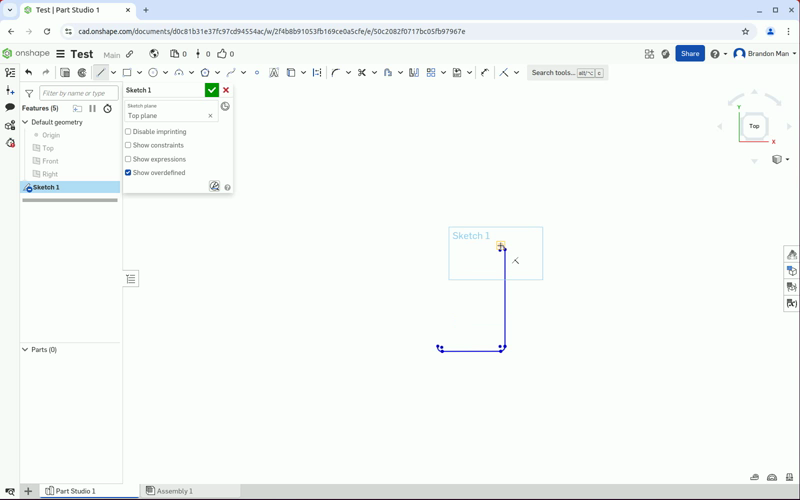
scroll(6)
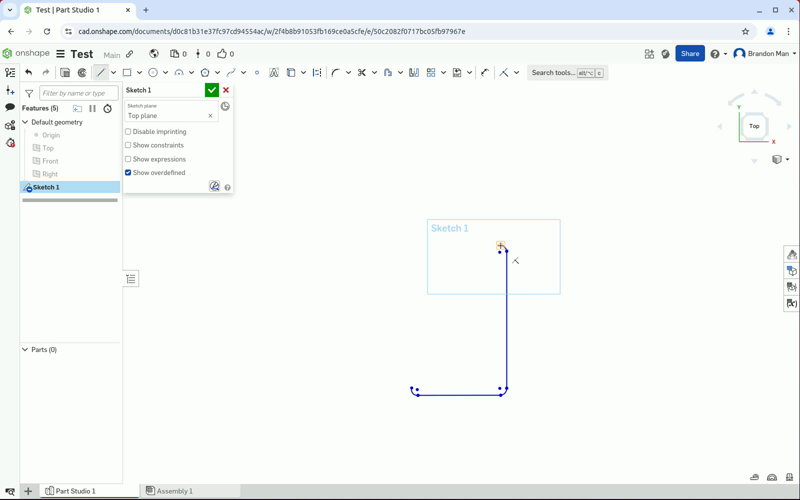
scroll(6)
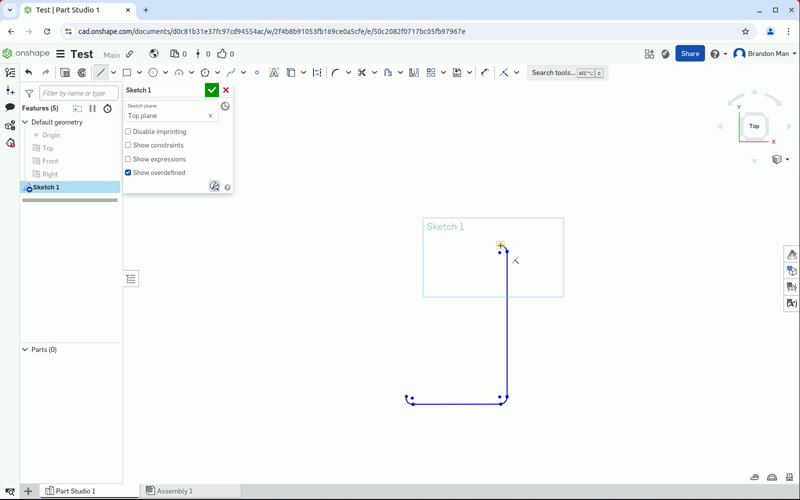
scroll(6)
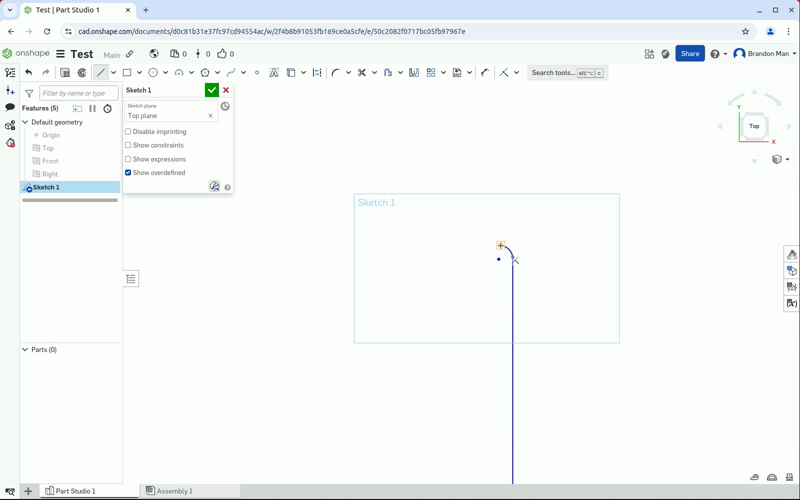
scroll(6)
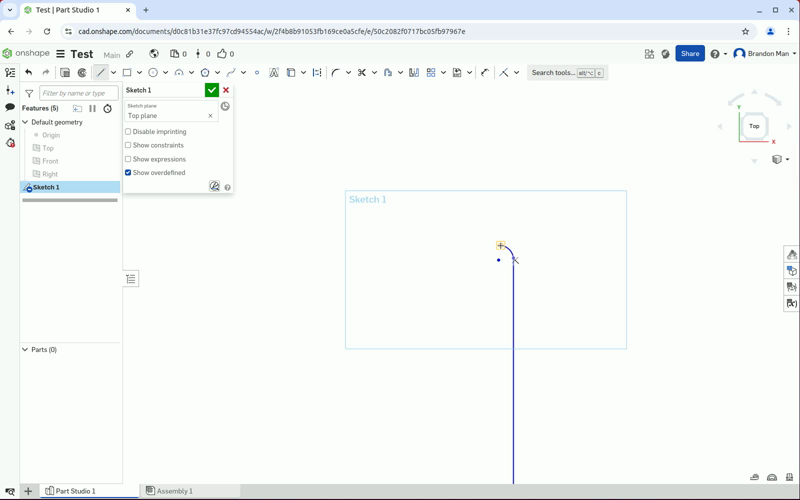
scroll(6)
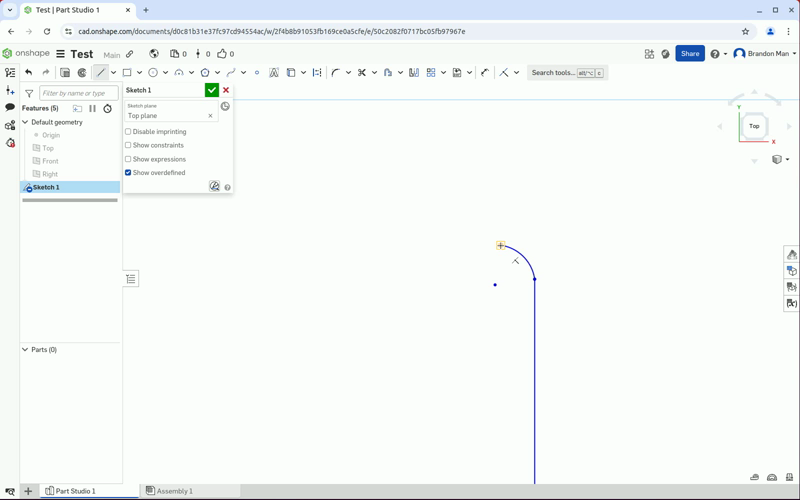
click(500, 245)
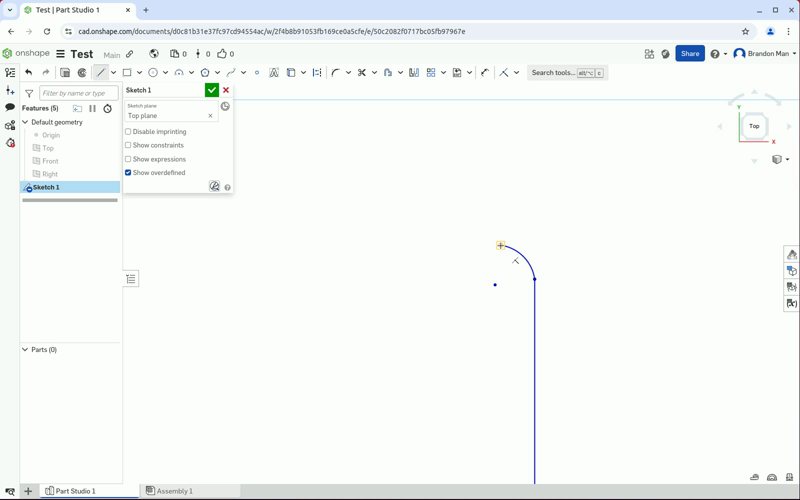
scroll(-6)
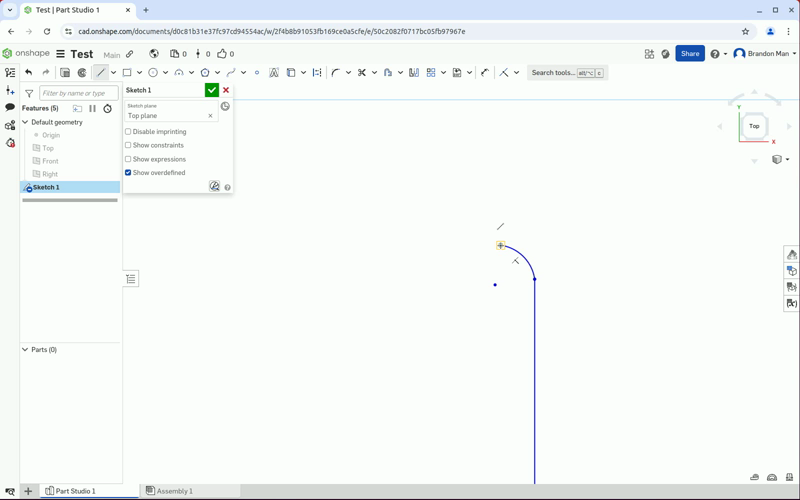
scroll(-6)
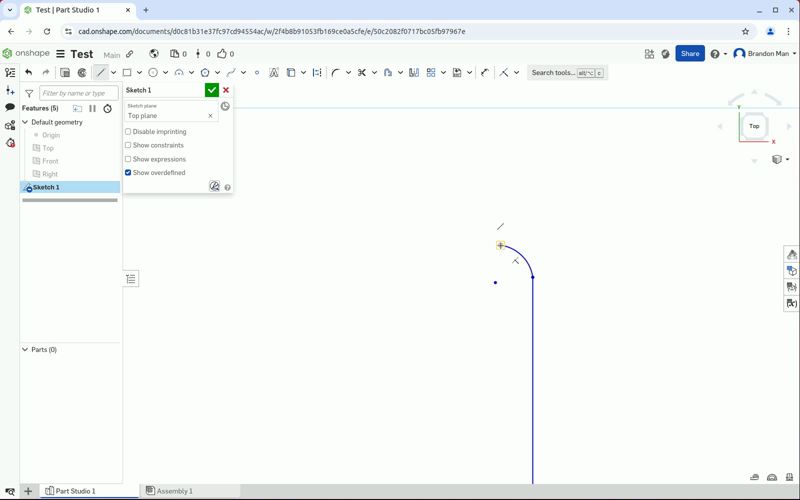
scroll(-6)
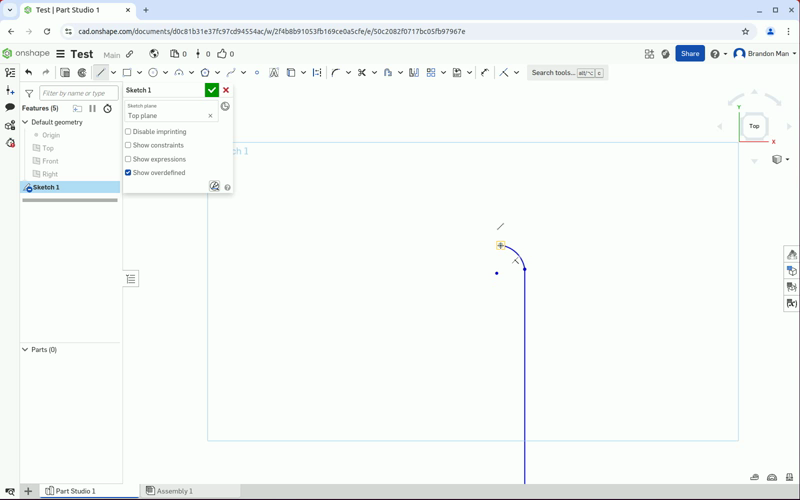
scroll(-6)
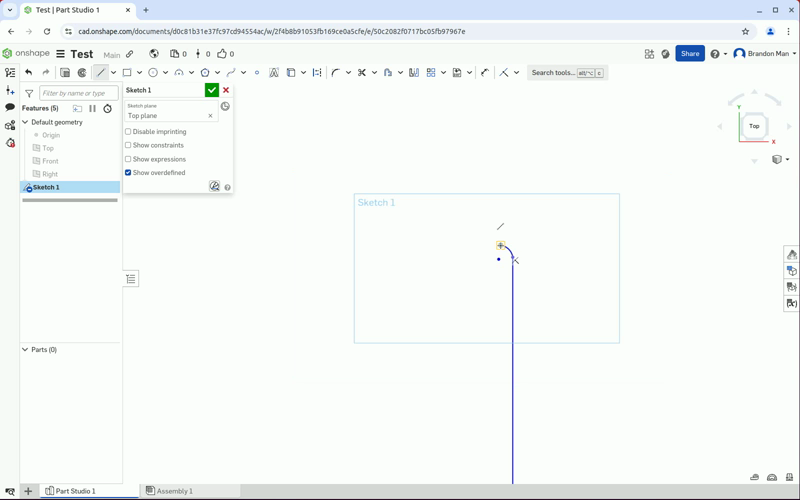
scroll(-6)
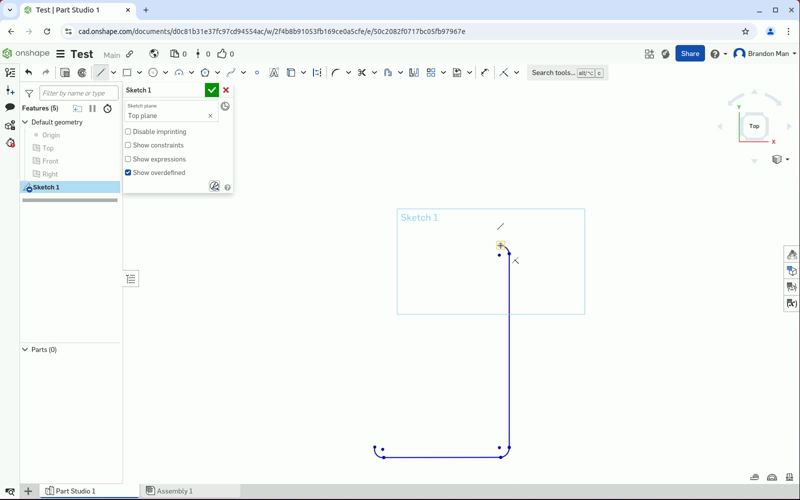
scroll(-6)
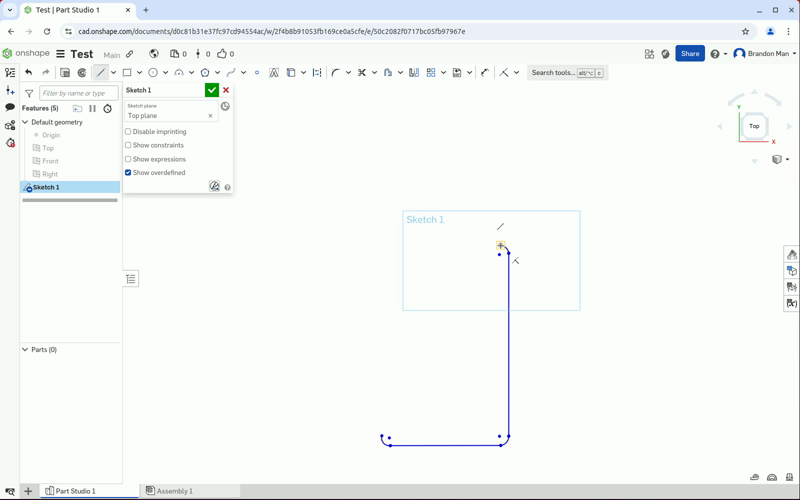
scroll(-6)
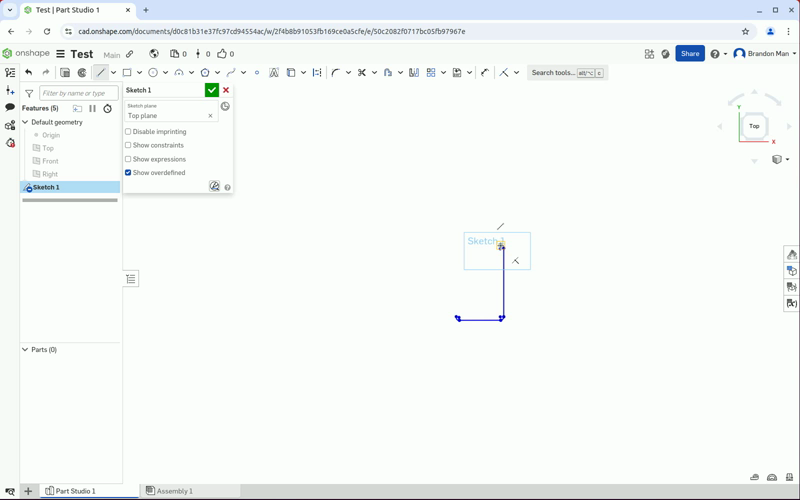
key_down(shift)
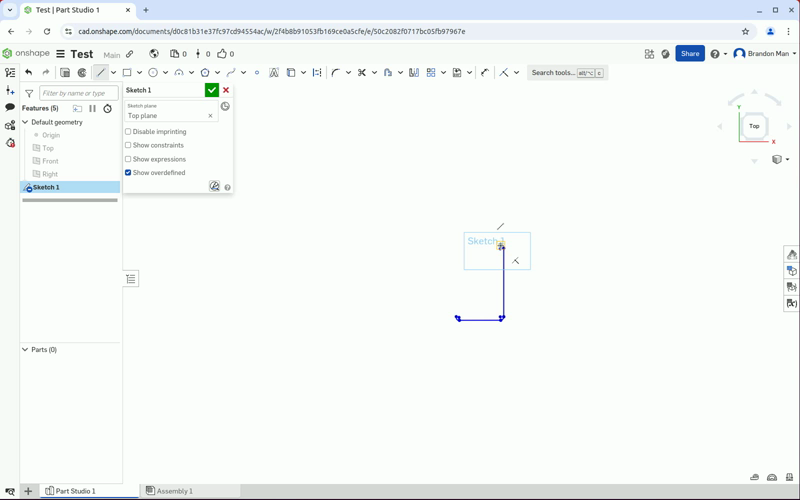
mouse_move(530, 245)
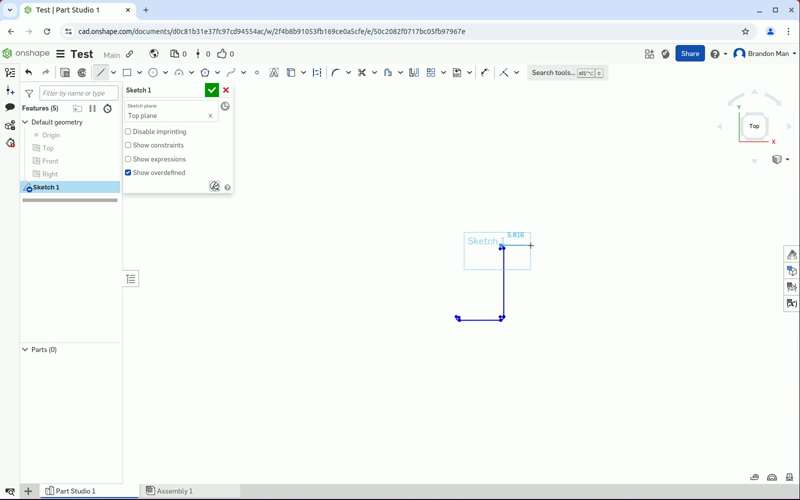
mouse_move(459, 245)
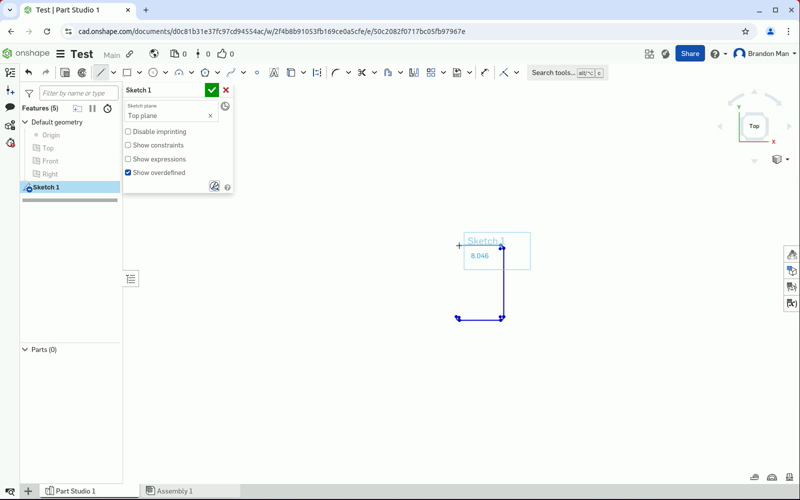
click(459, 245)
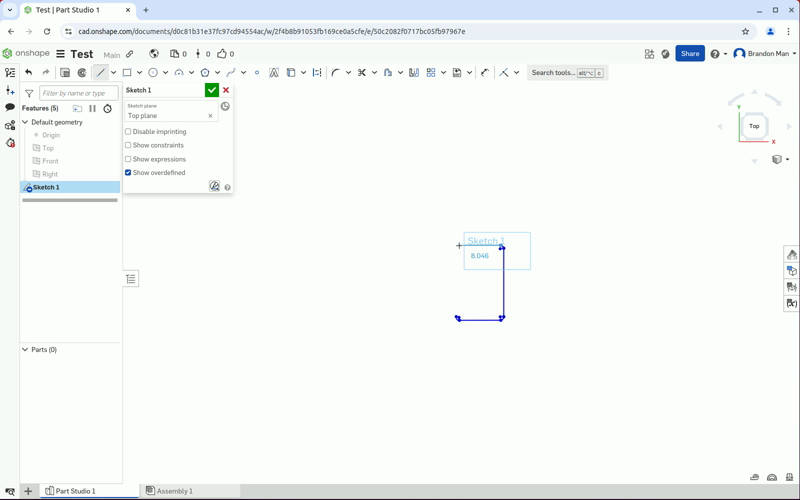
key_up(shift)
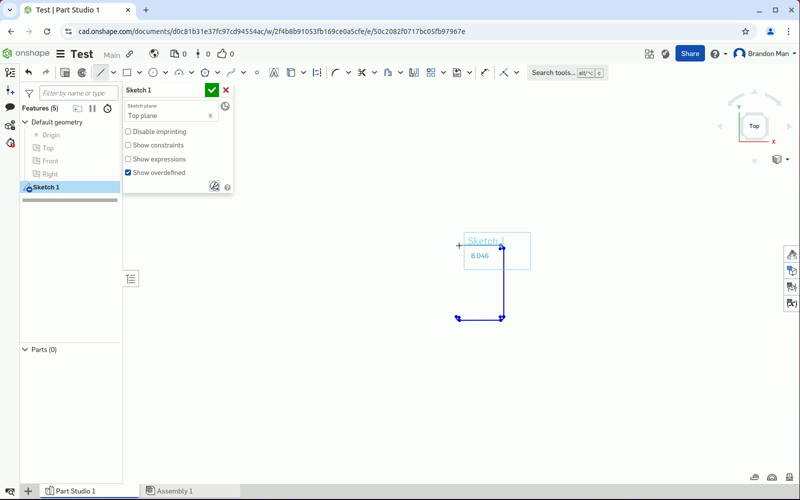
key(esc)
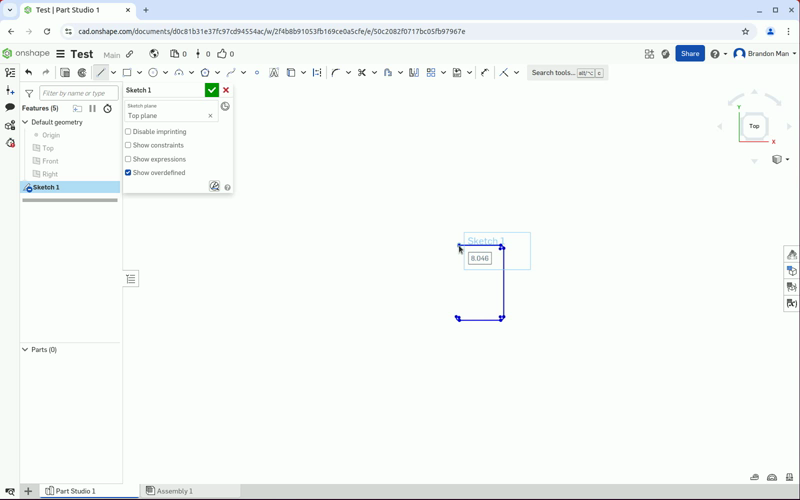
key(a)
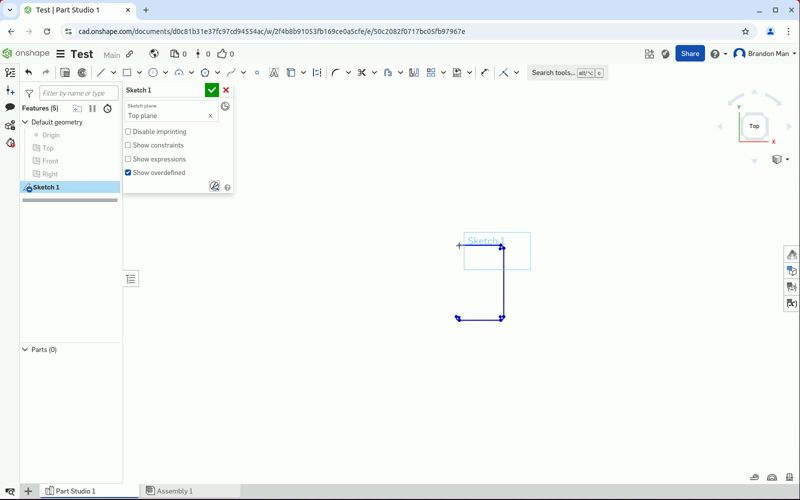
mouse_move(459, 245)
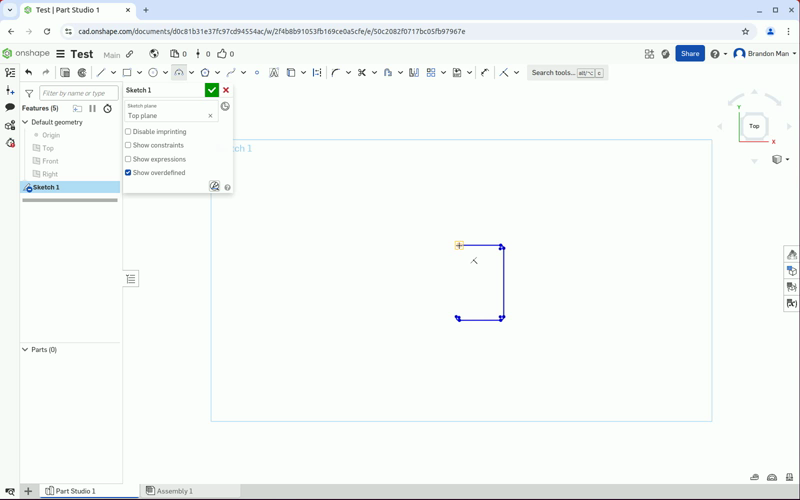
click(459, 245)
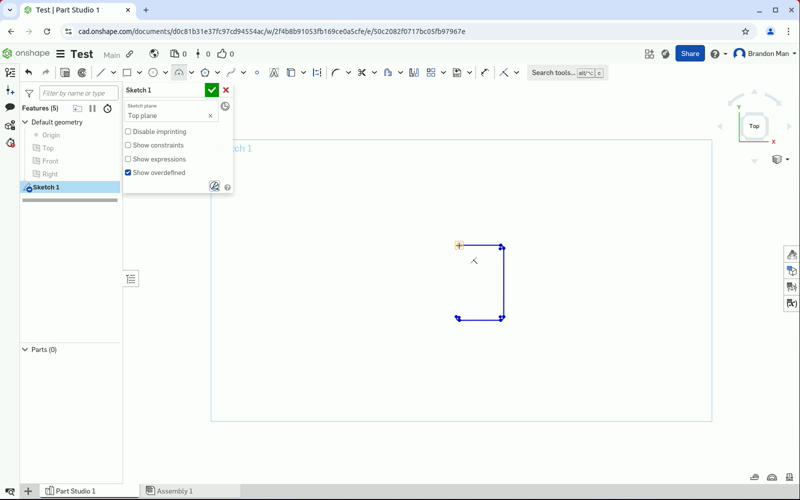
key_down(shift)
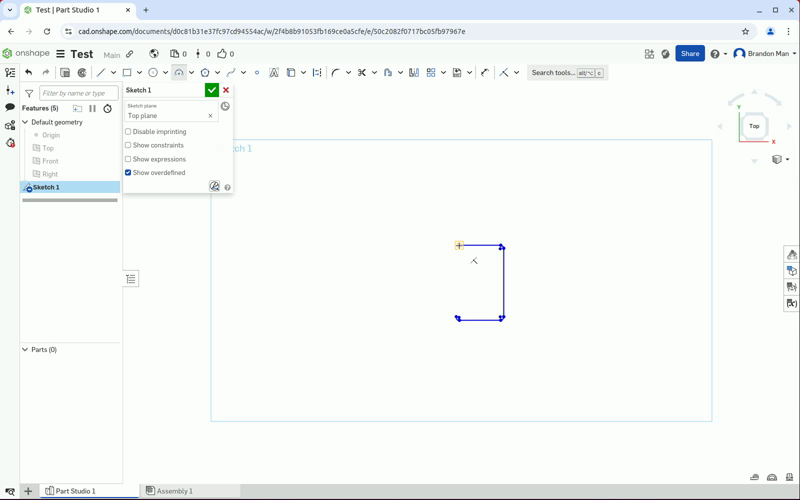
mouse_move(456, 248)
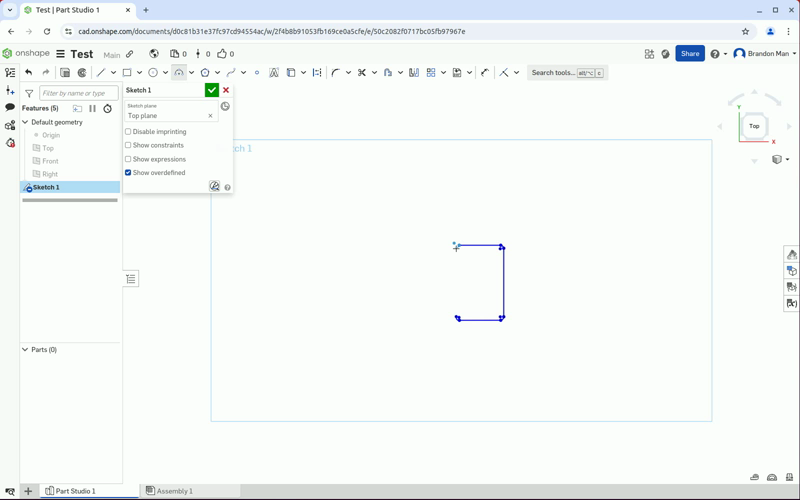
scroll(6)
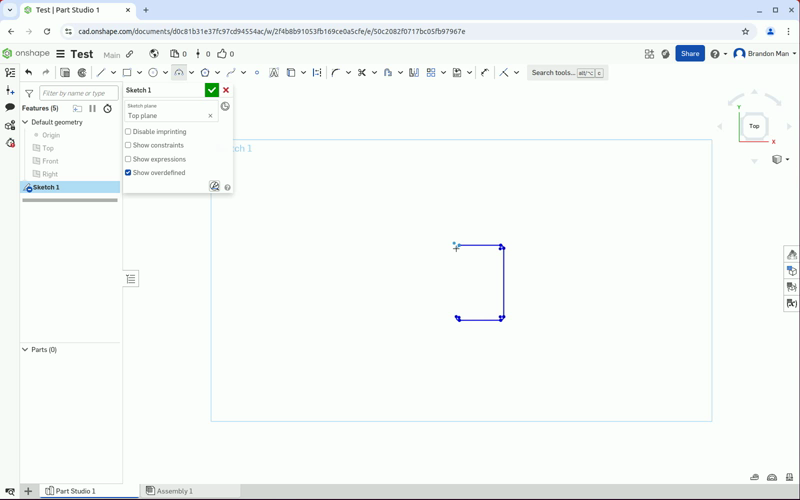
scroll(6)
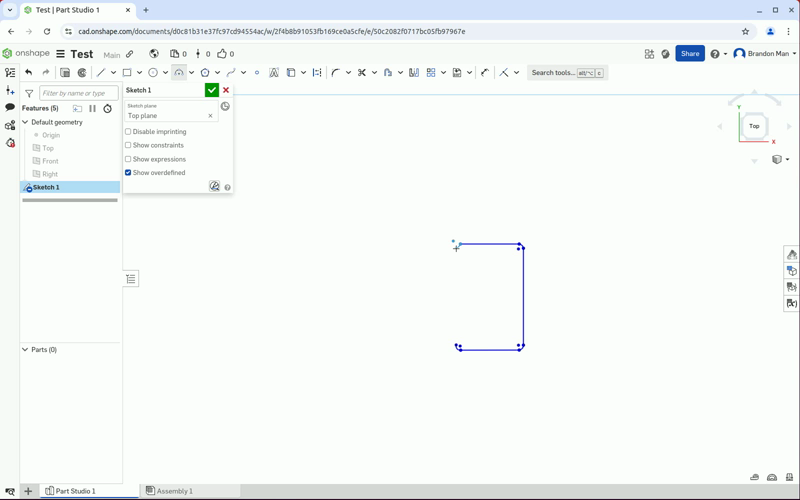
scroll(6)
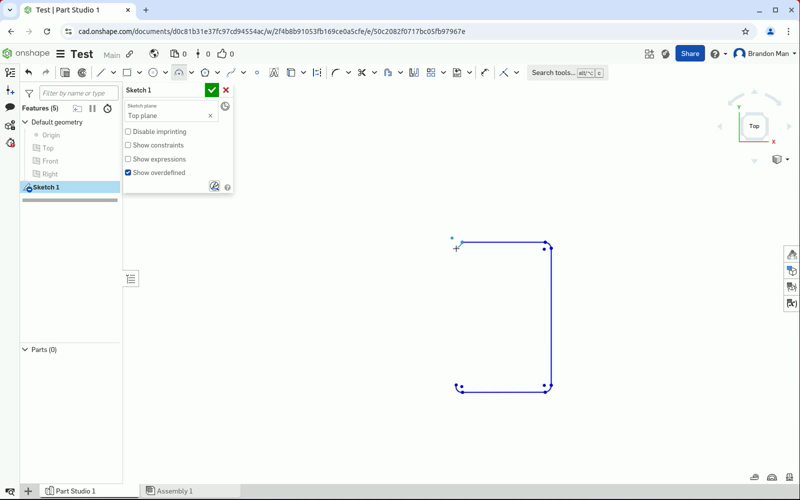
scroll(6)
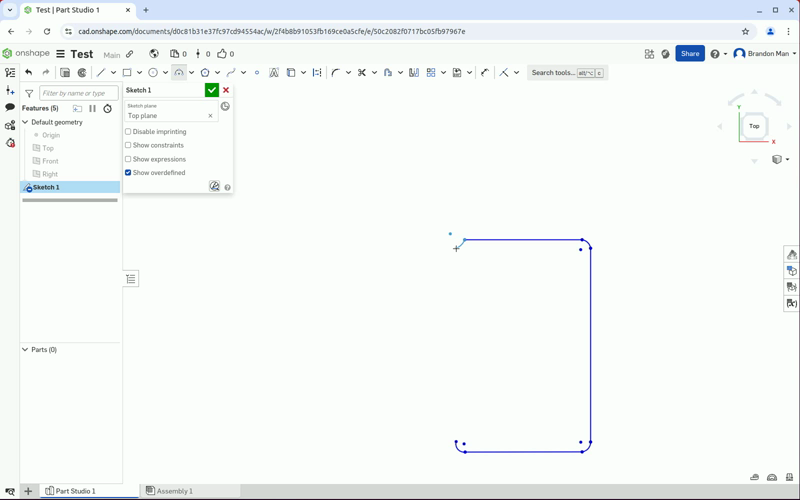
scroll(6)
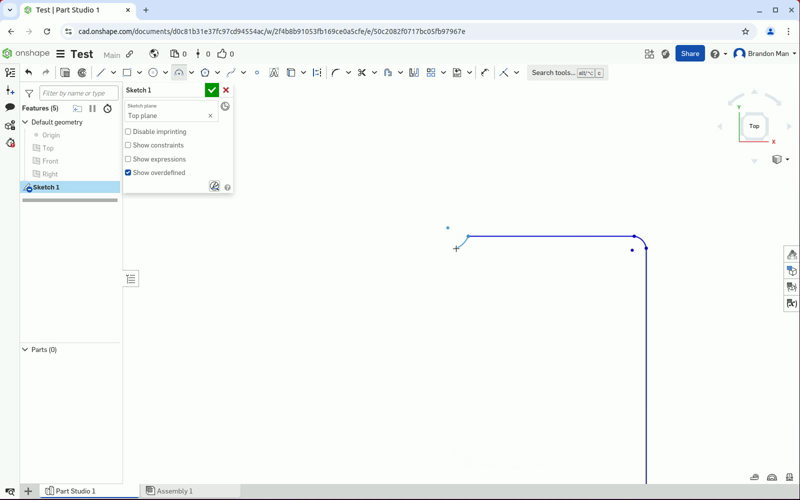
scroll(6)
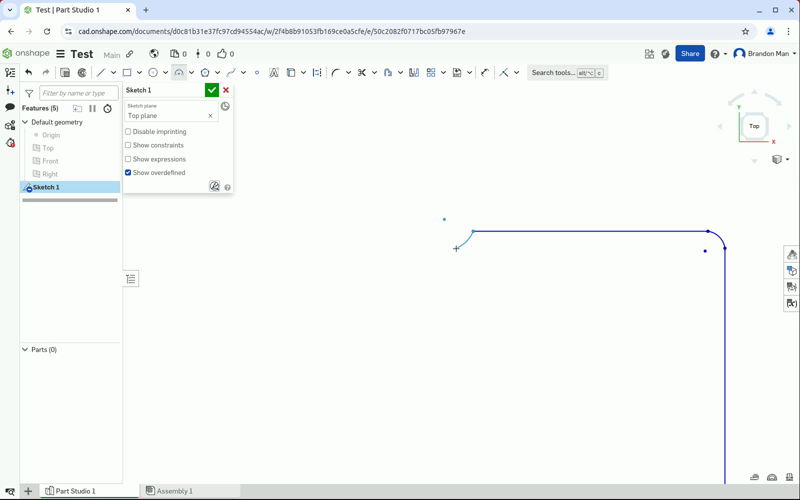
scroll(6)
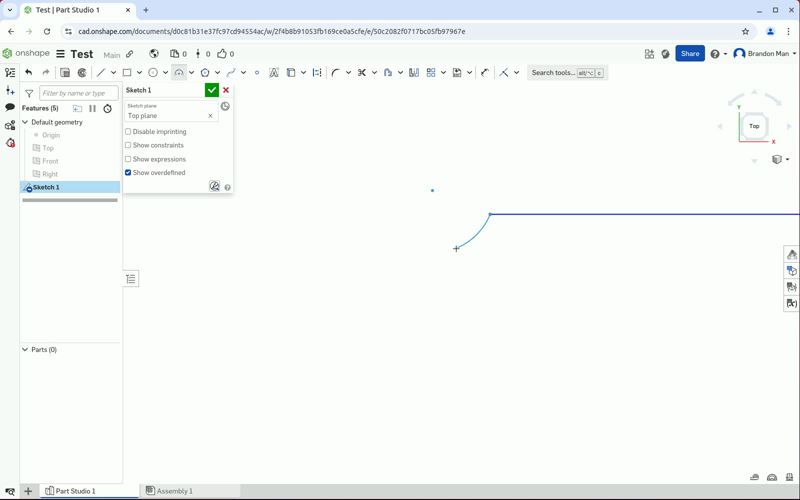
click(456, 248)
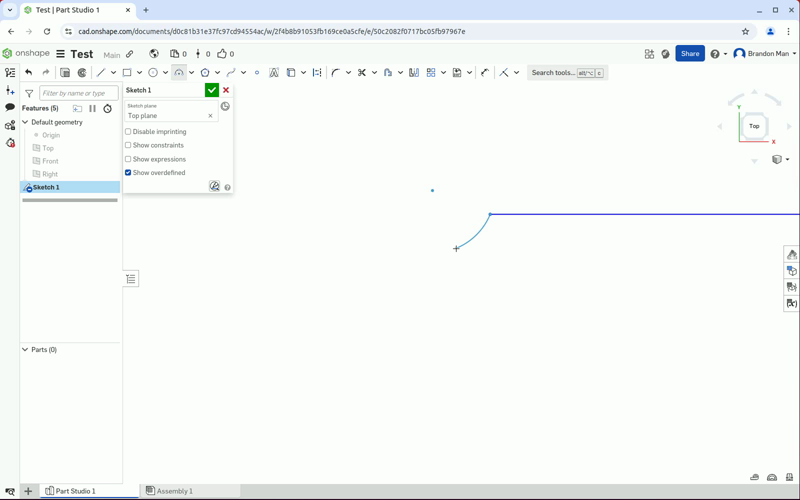
scroll(-6)
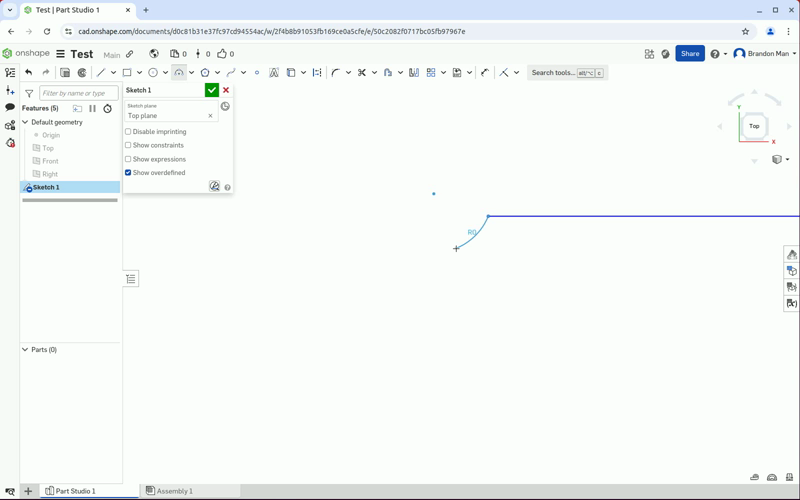
scroll(-6)
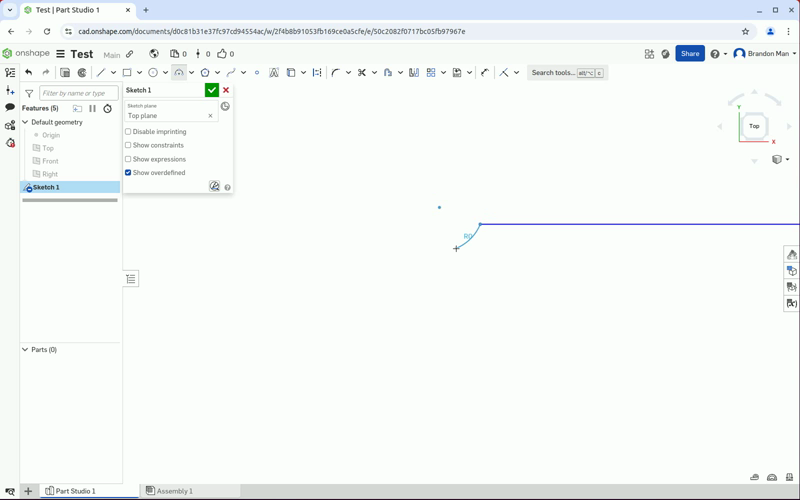
scroll(-6)
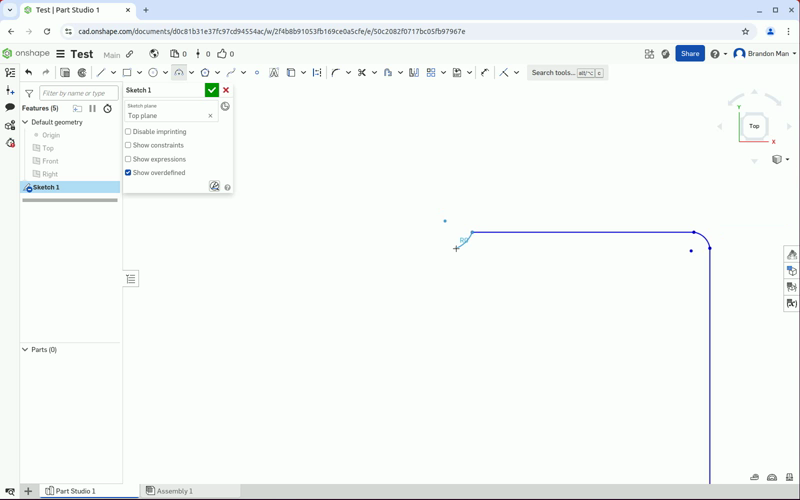
scroll(-6)
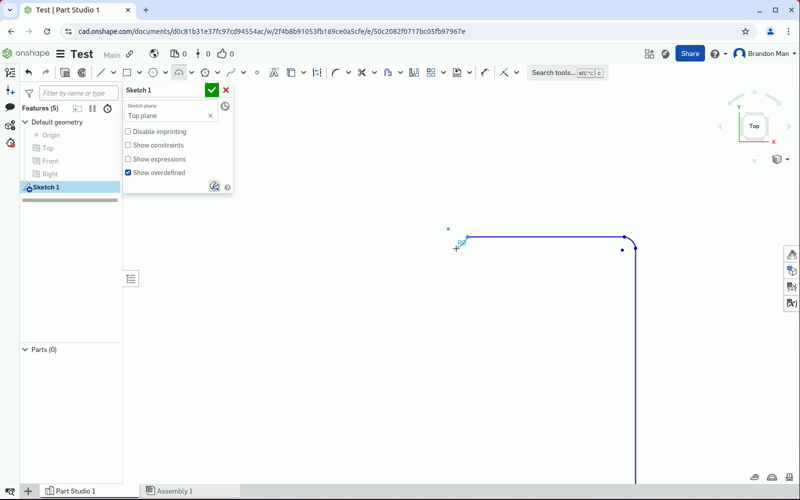
scroll(-6)
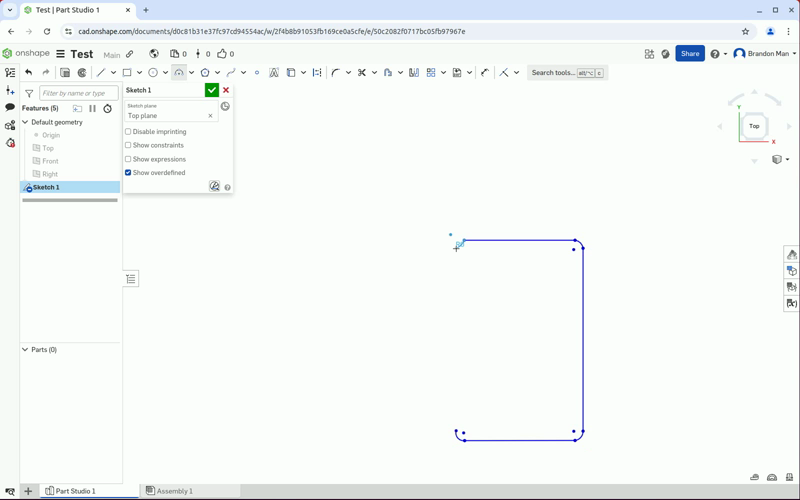
scroll(-6)
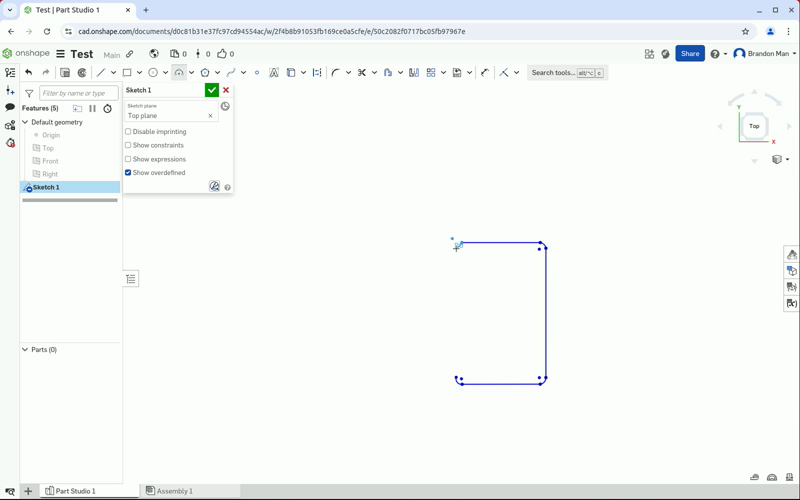
scroll(-6)
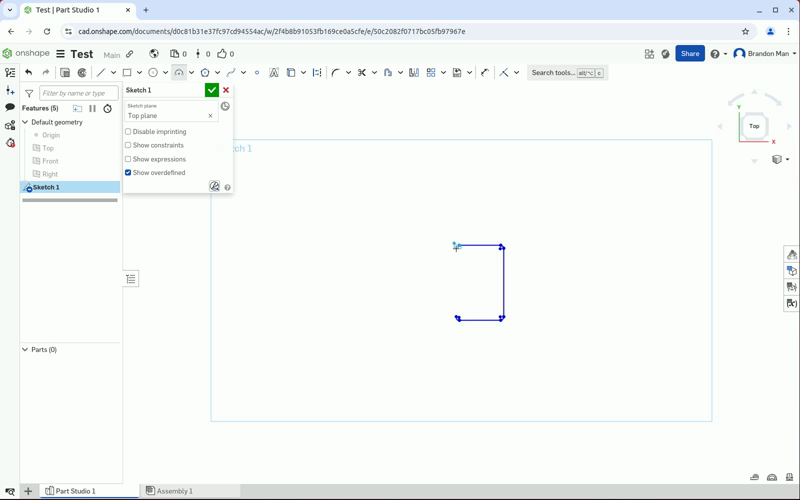
mouse_move(456, 246)
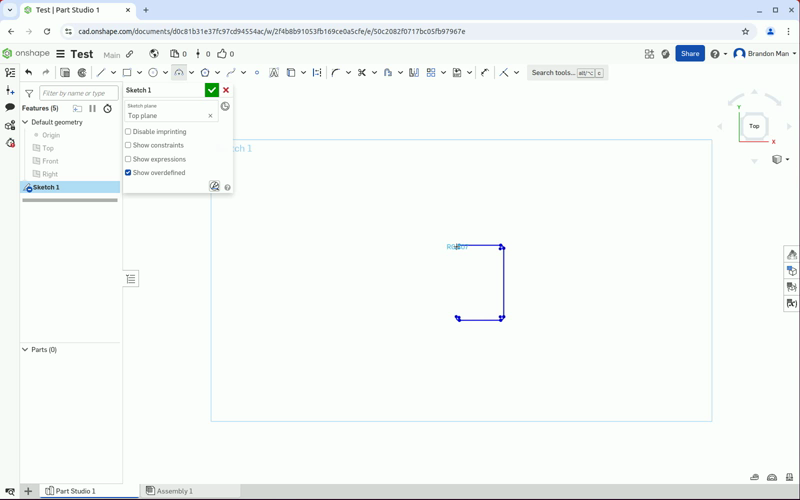
scroll(6)
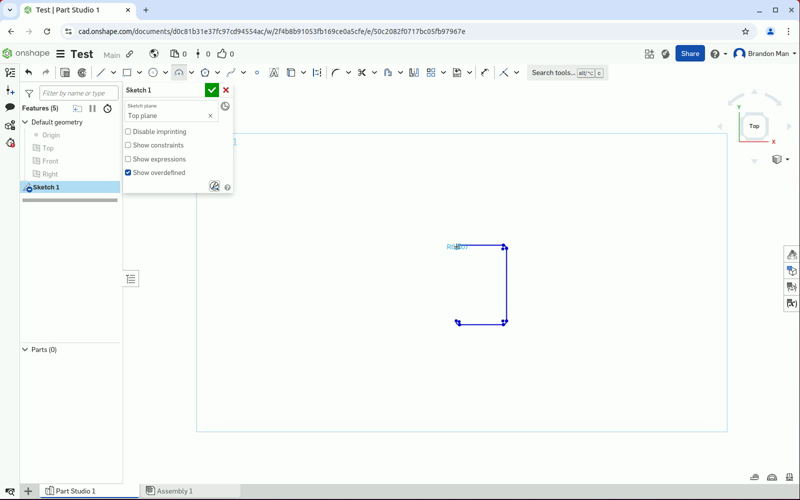
scroll(6)
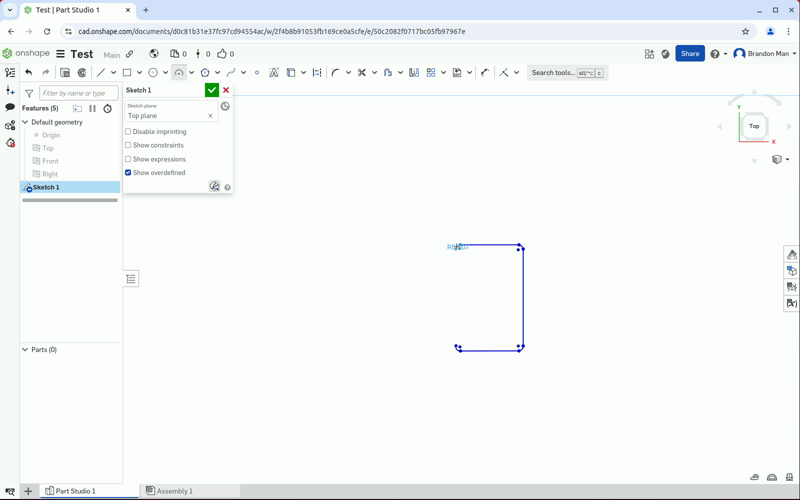
scroll(6)
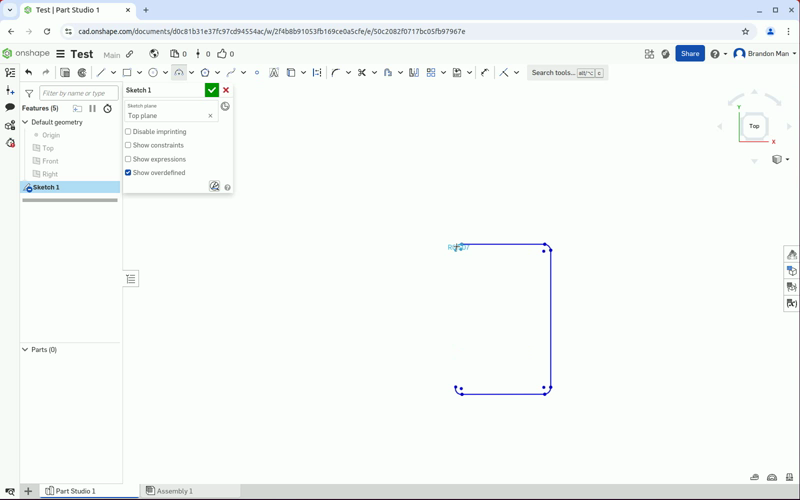
scroll(6)
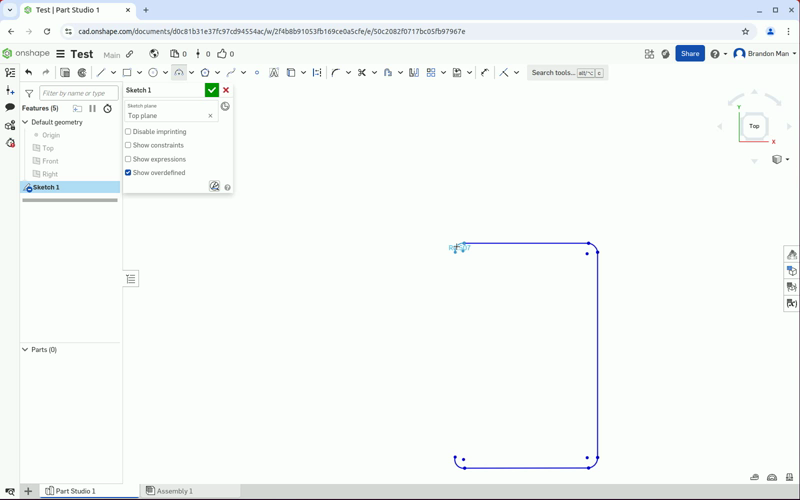
scroll(6)
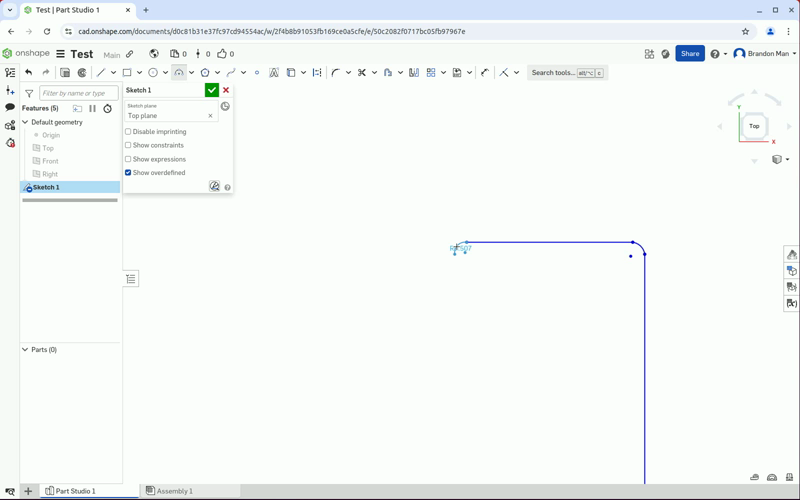
scroll(6)
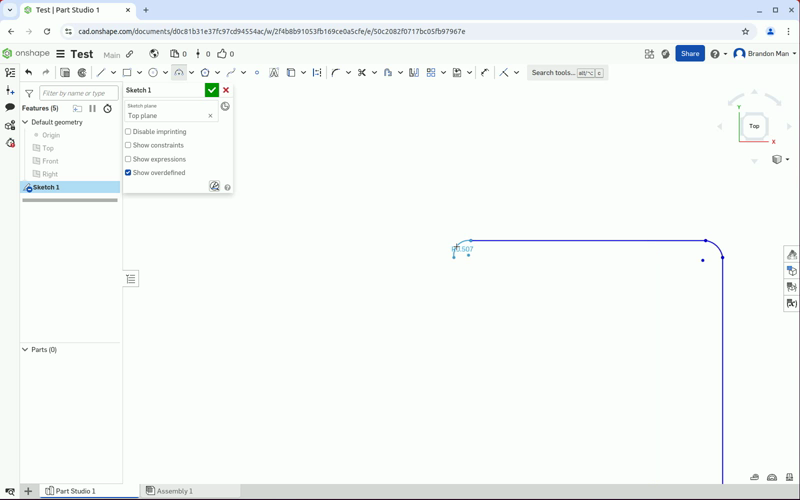
scroll(6)
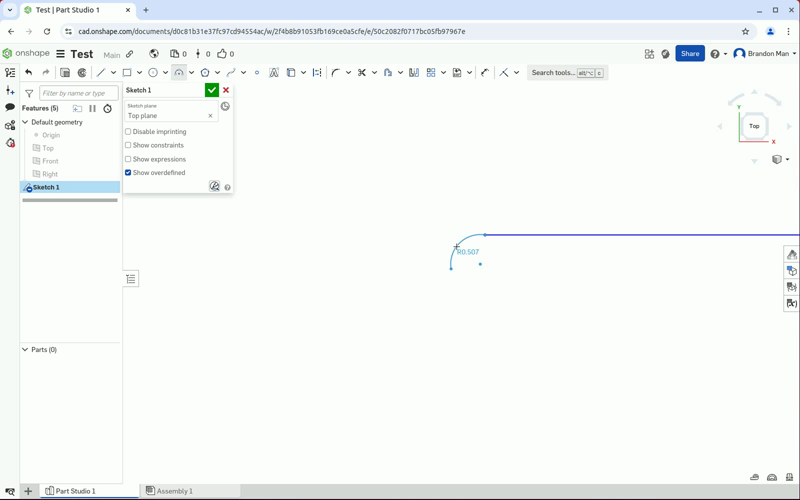
click(456, 246)
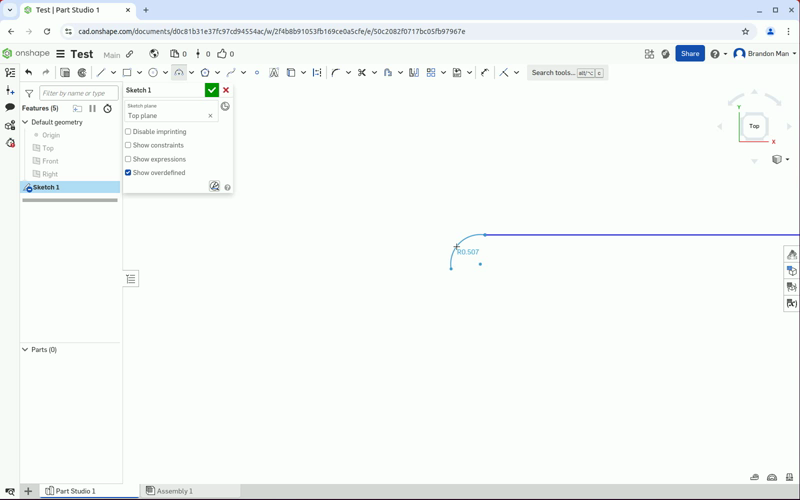
scroll(-6)
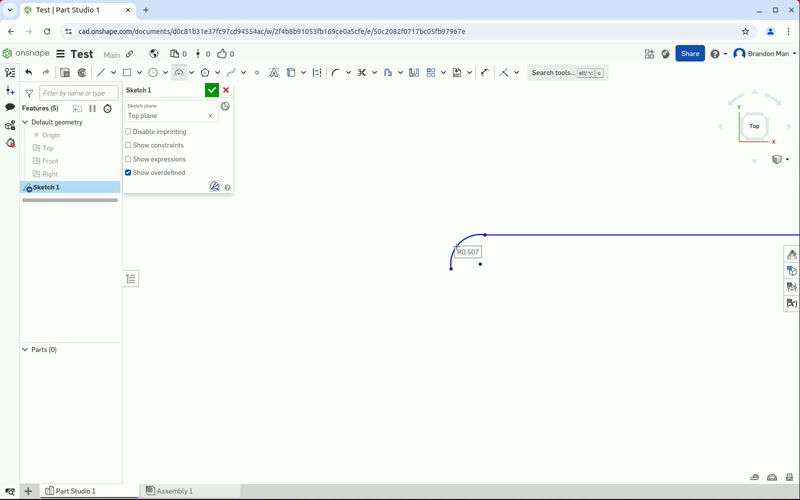
scroll(-6)
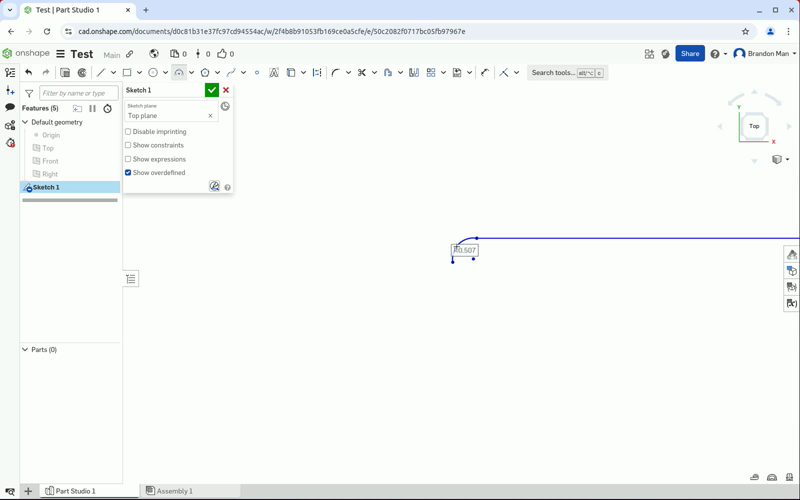
scroll(-6)
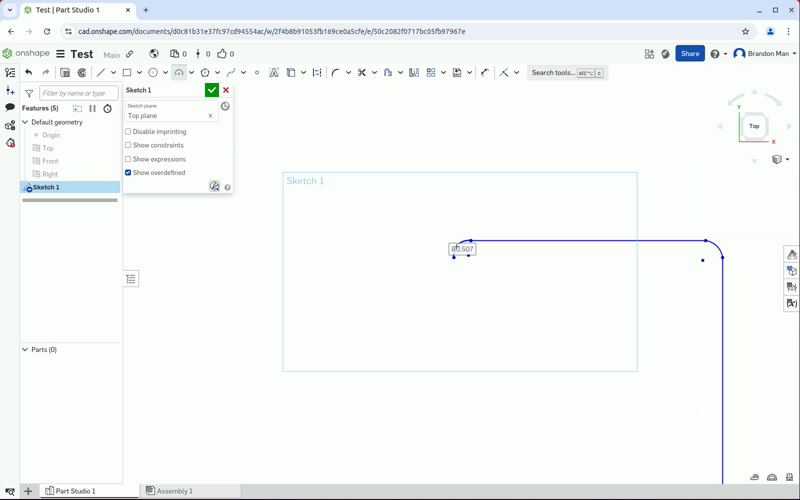
scroll(-6)
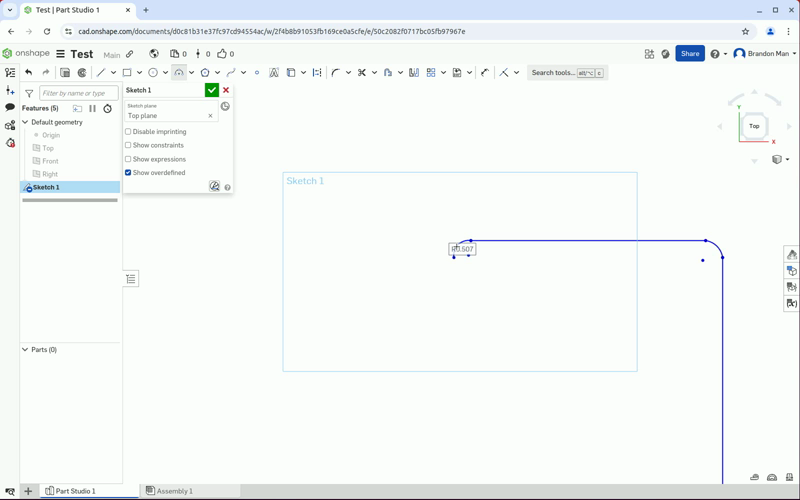
scroll(-6)
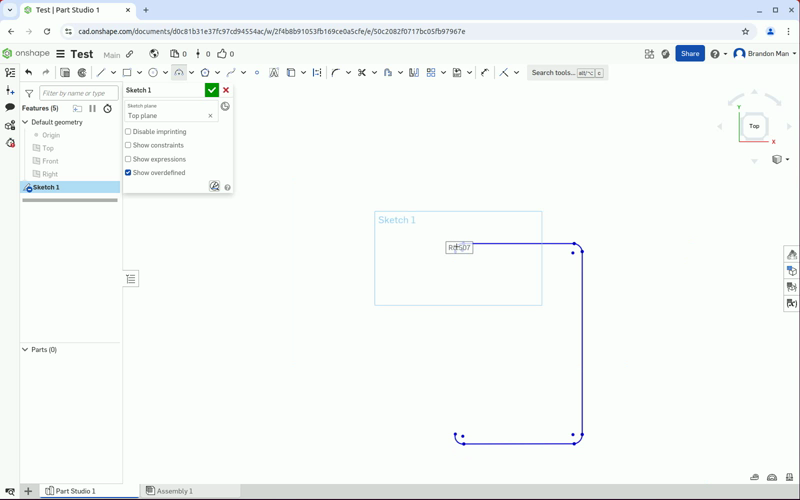
scroll(-6)
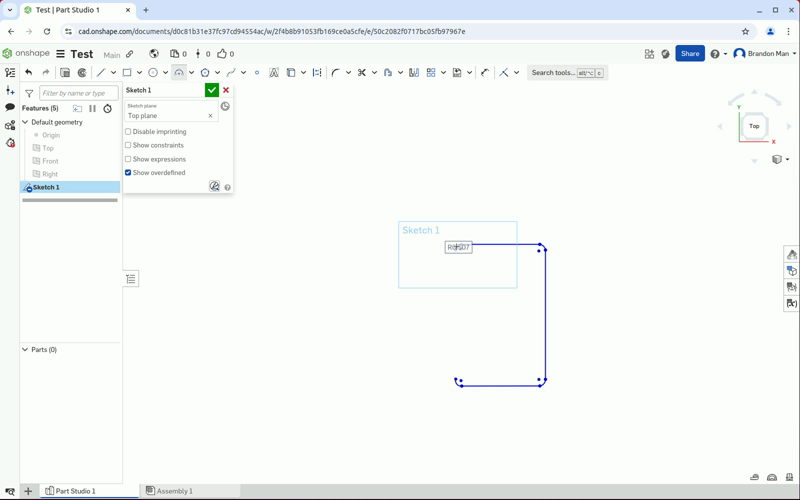
scroll(-6)
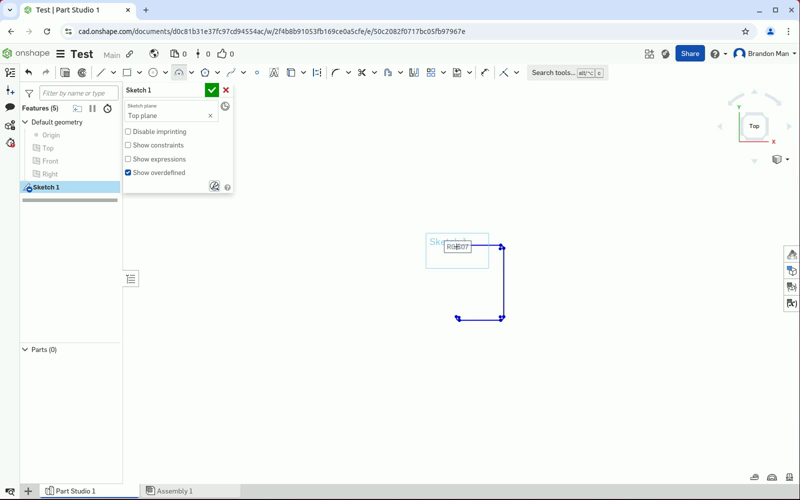
key_up(shift)
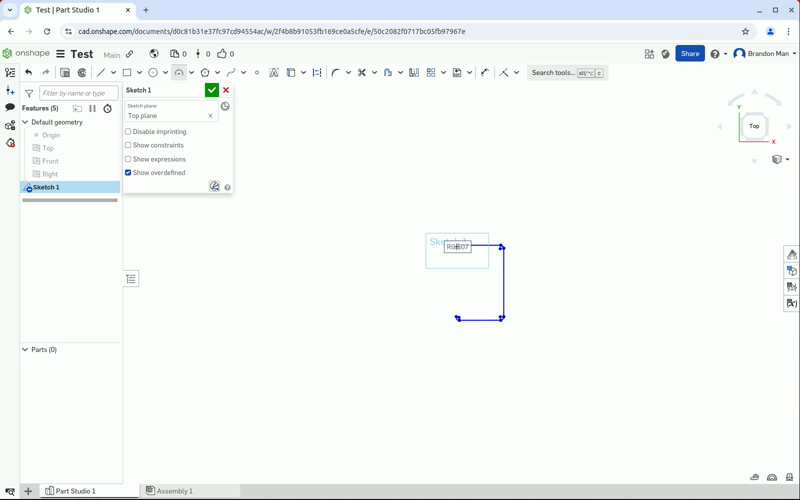
key(esc)
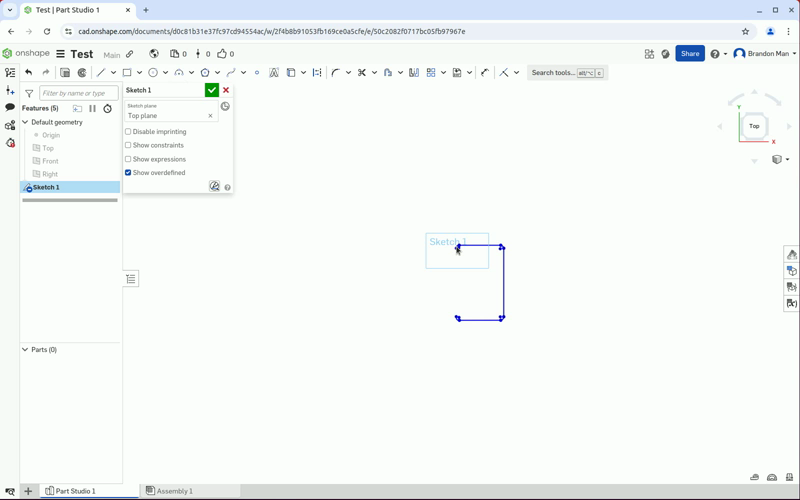
key(l)
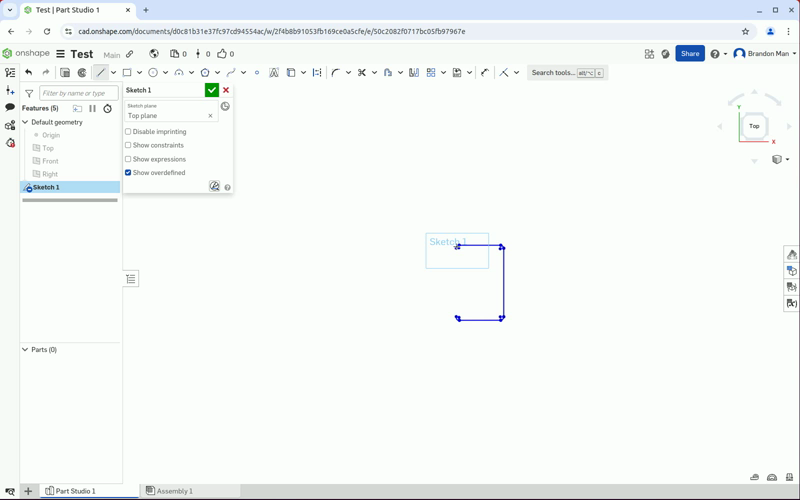
mouse_move(456, 248)
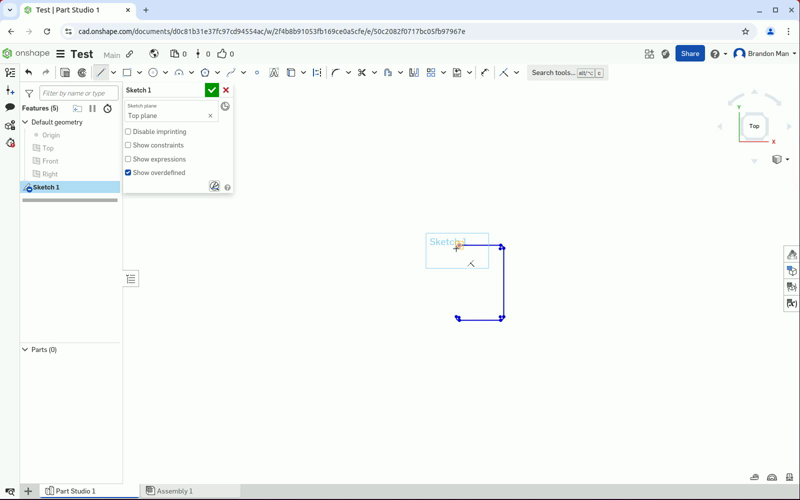
scroll(6)
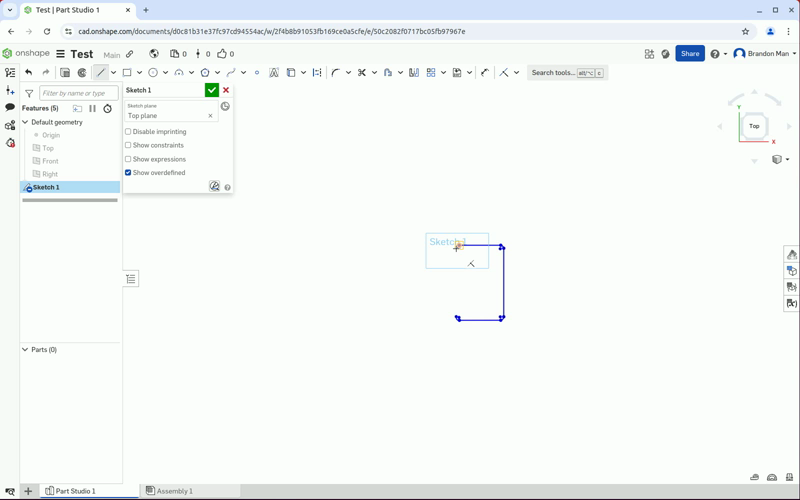
scroll(6)
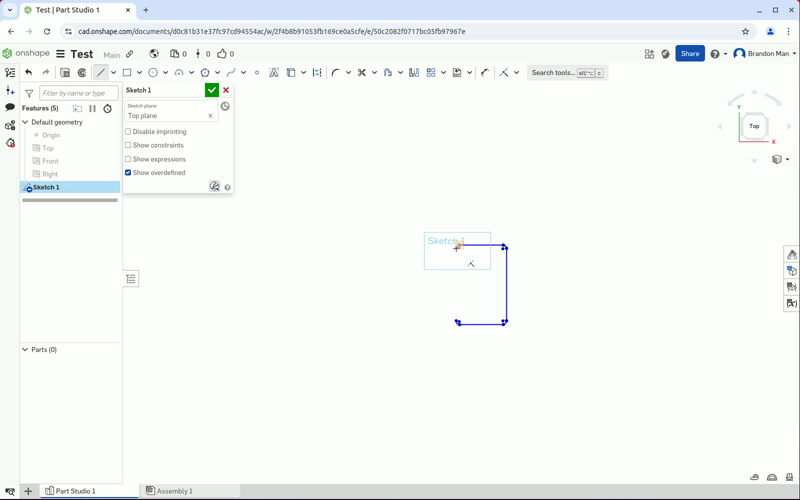
scroll(6)
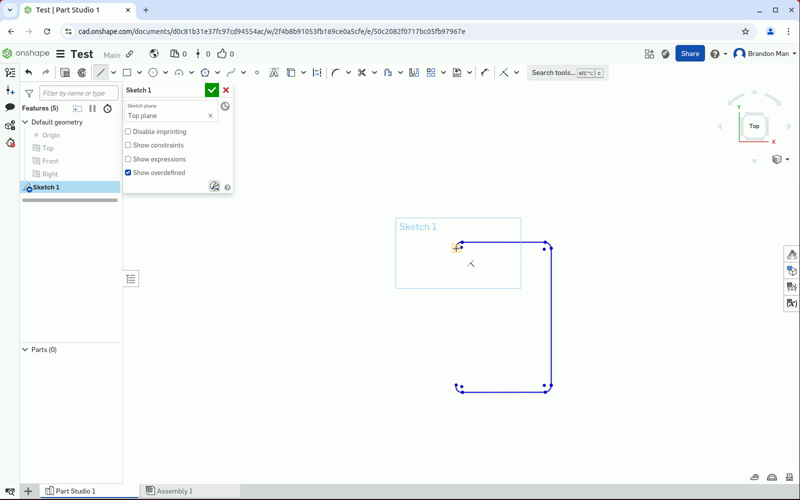
scroll(6)
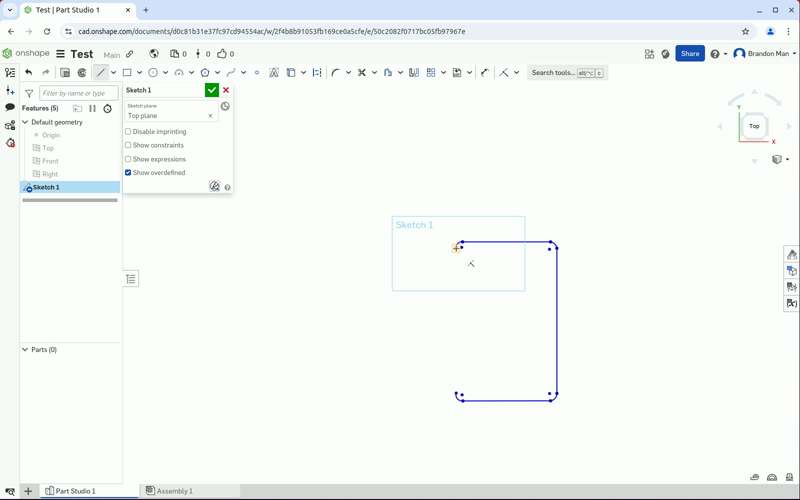
scroll(6)
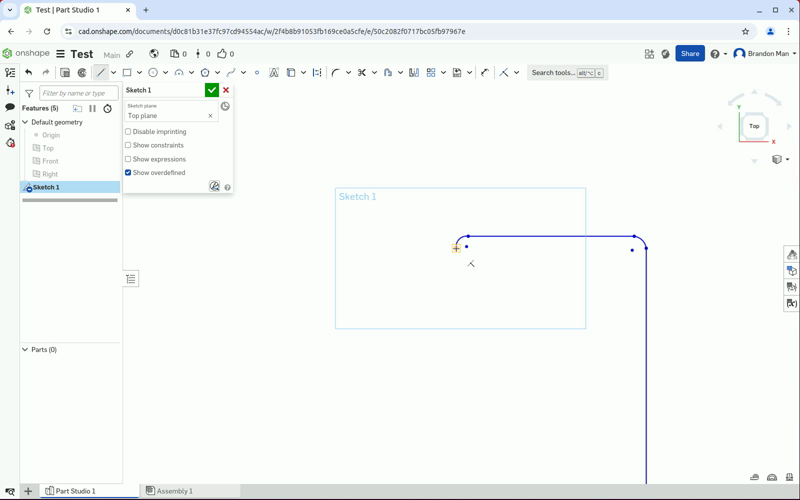
scroll(6)
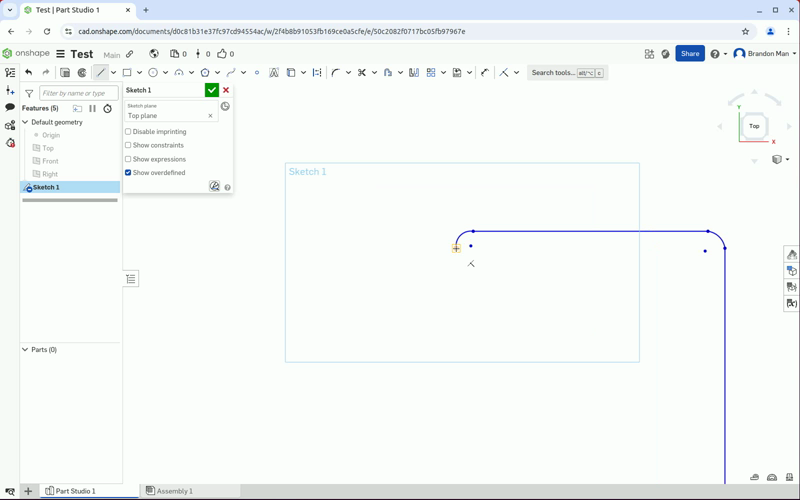
scroll(6)
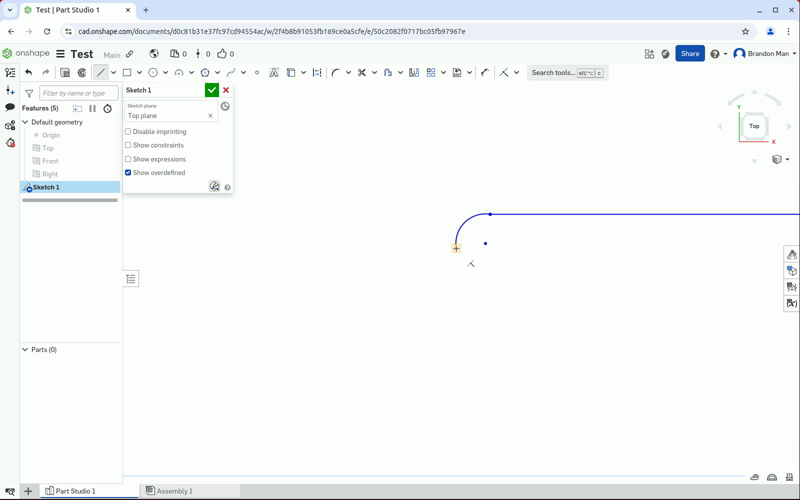
click(456, 248)
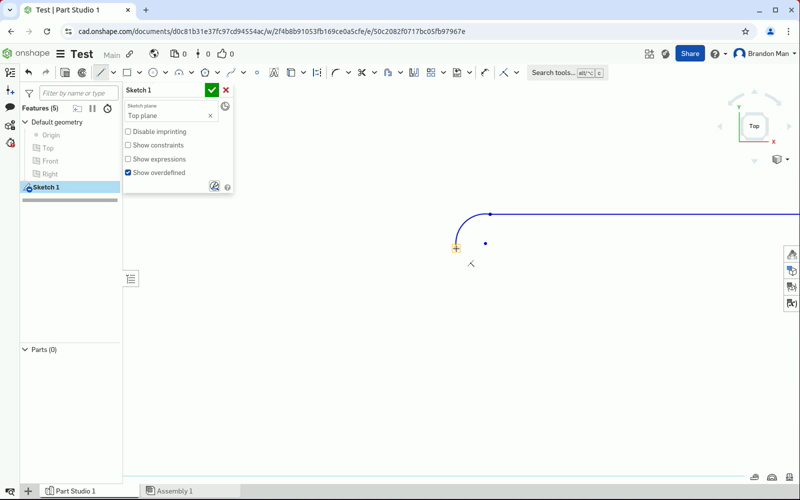
scroll(-6)
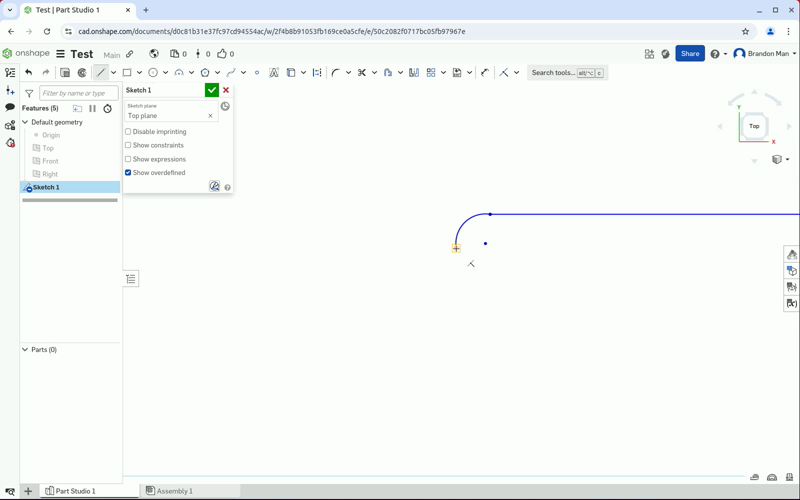
scroll(-6)
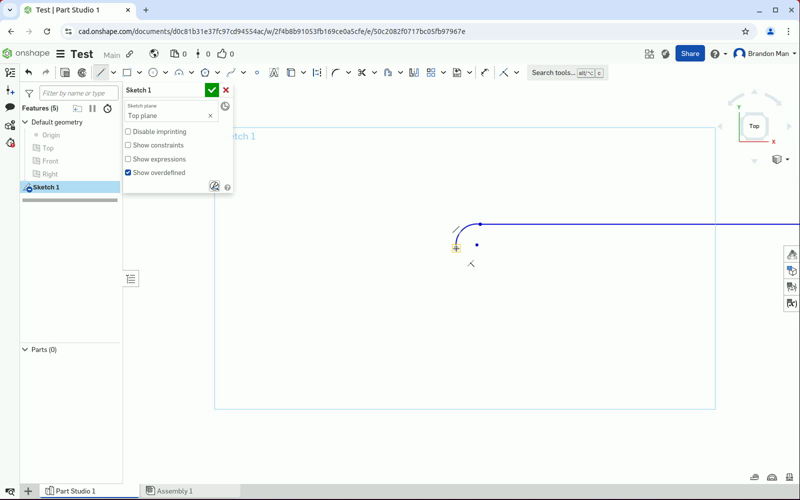
scroll(-6)
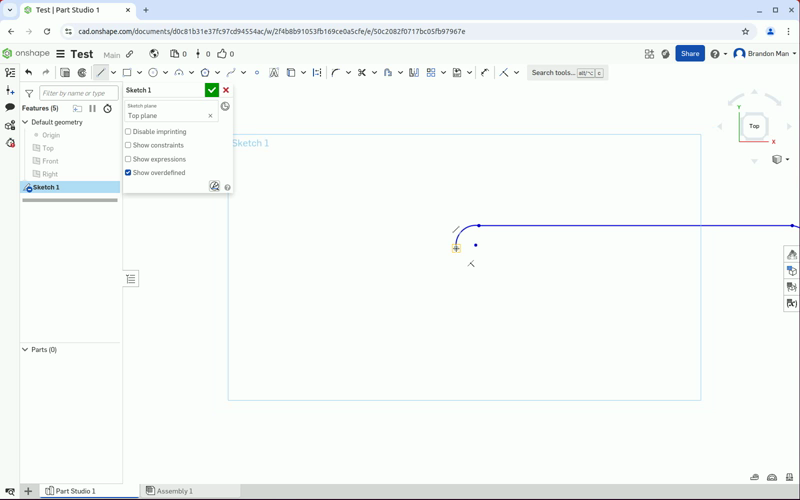
scroll(-6)
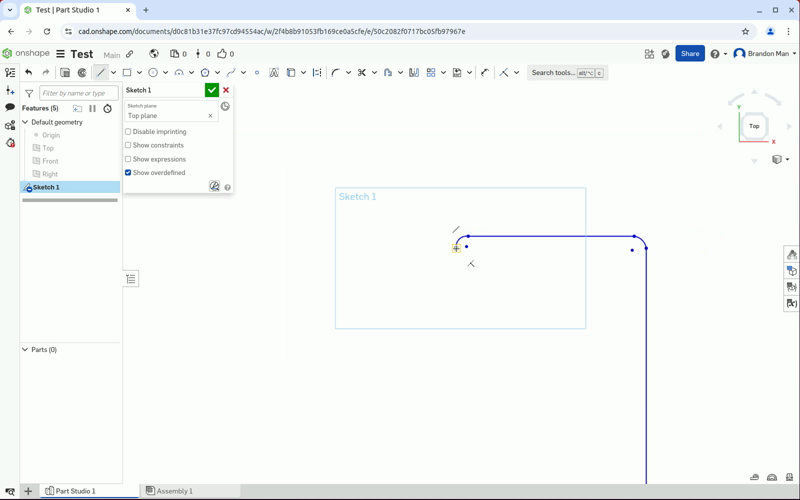
scroll(-6)
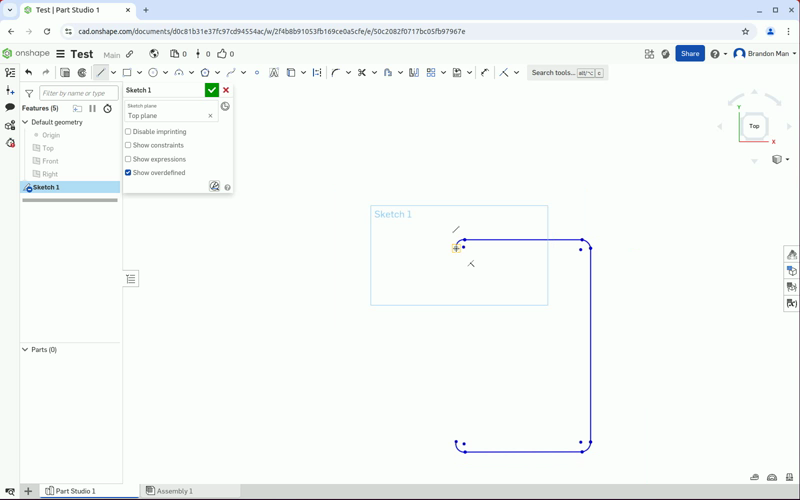
scroll(-6)
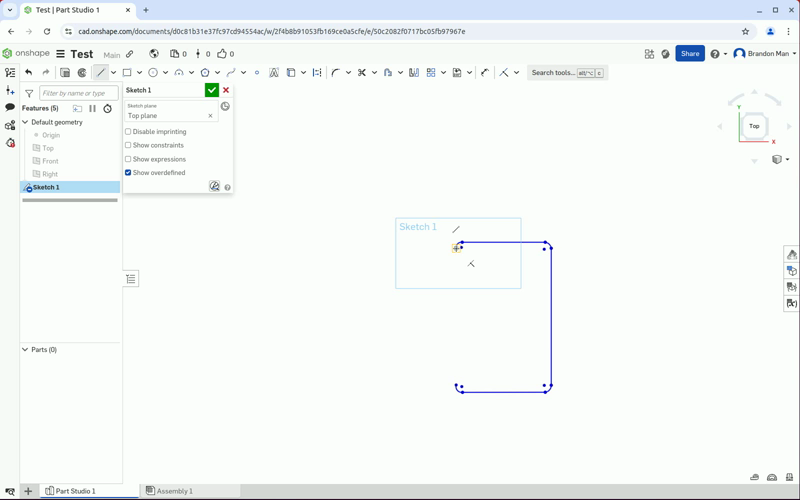
scroll(-6)
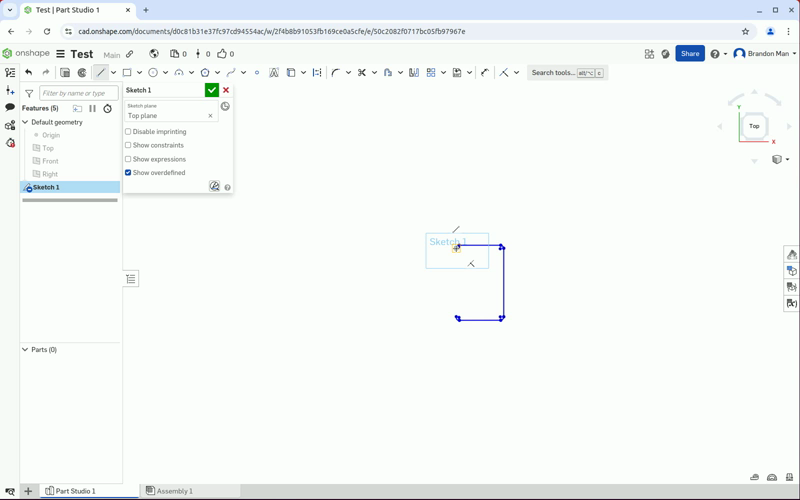
key_down(shift)
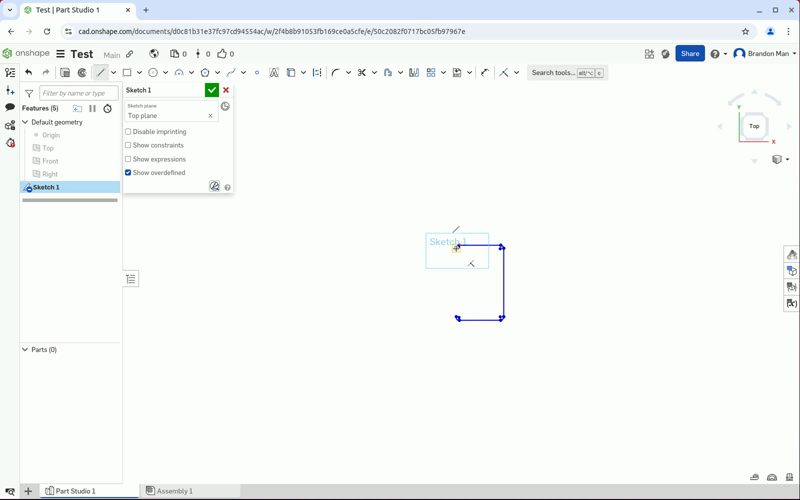
mouse_move(456, 316)
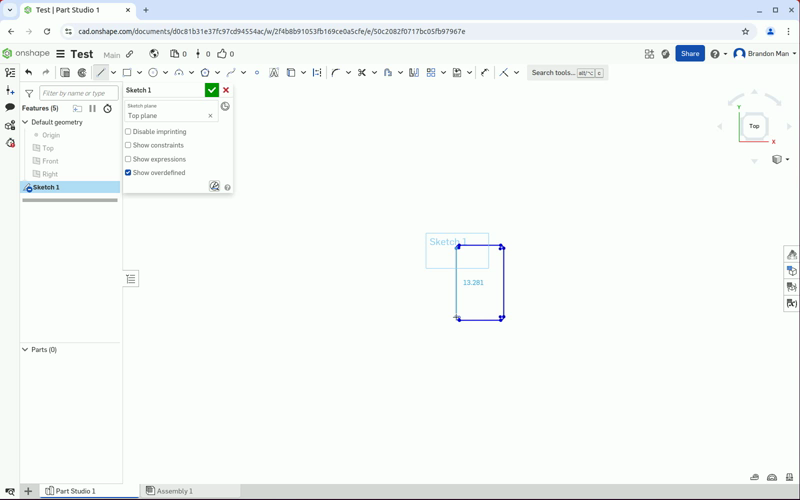
scroll(6)
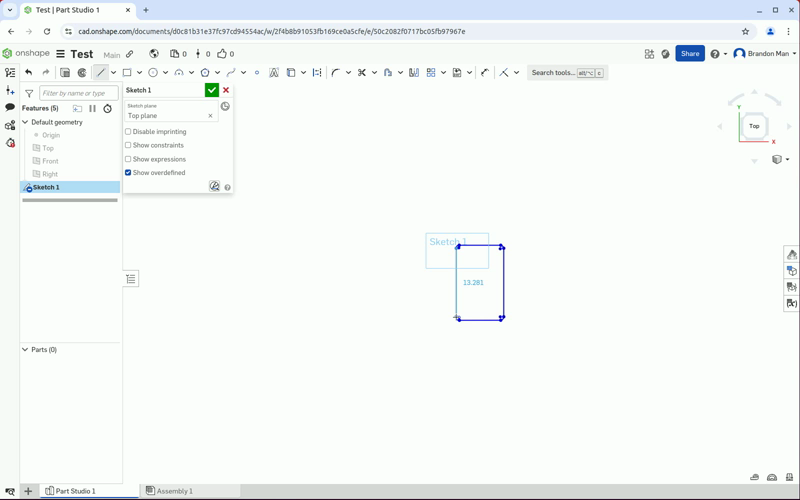
scroll(6)
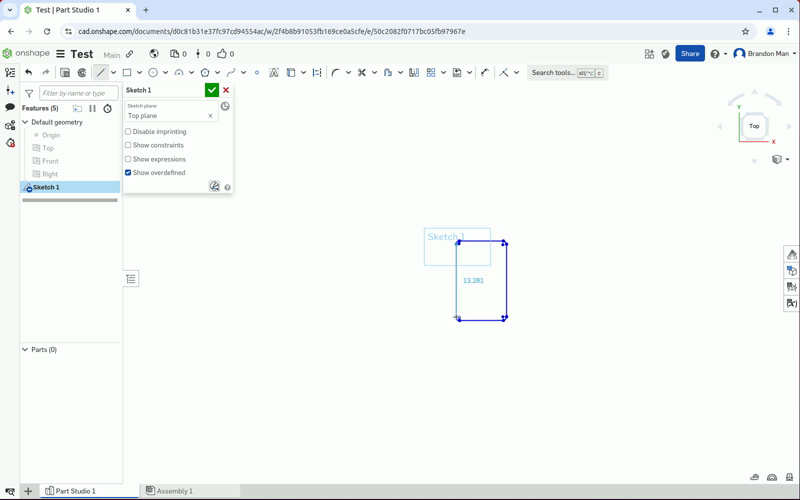
scroll(6)
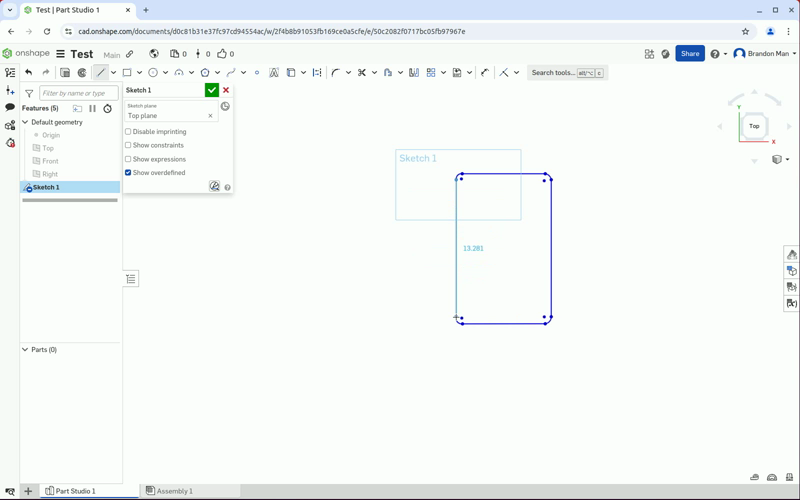
scroll(6)
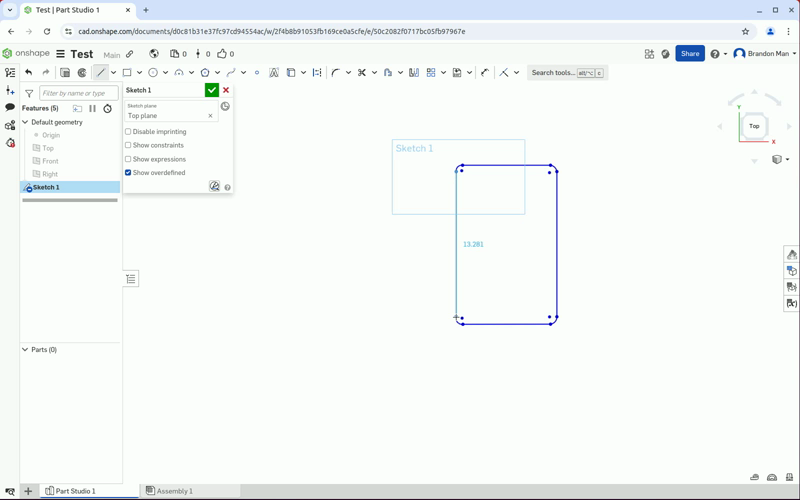
scroll(6)
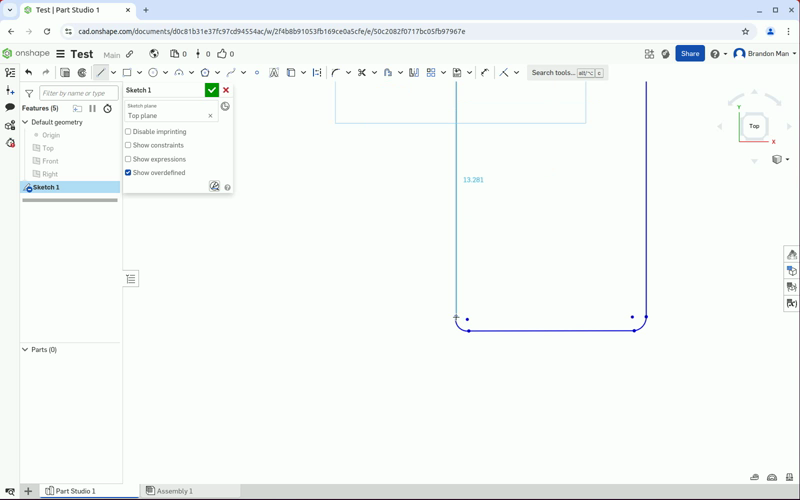
scroll(6)
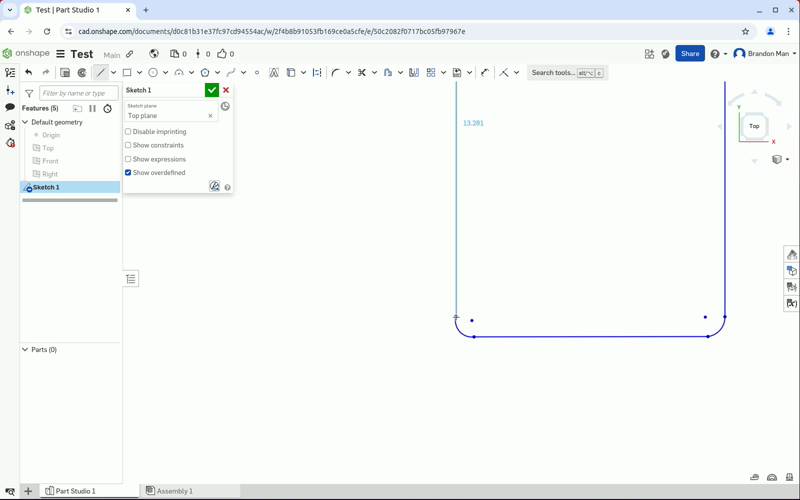
scroll(6)
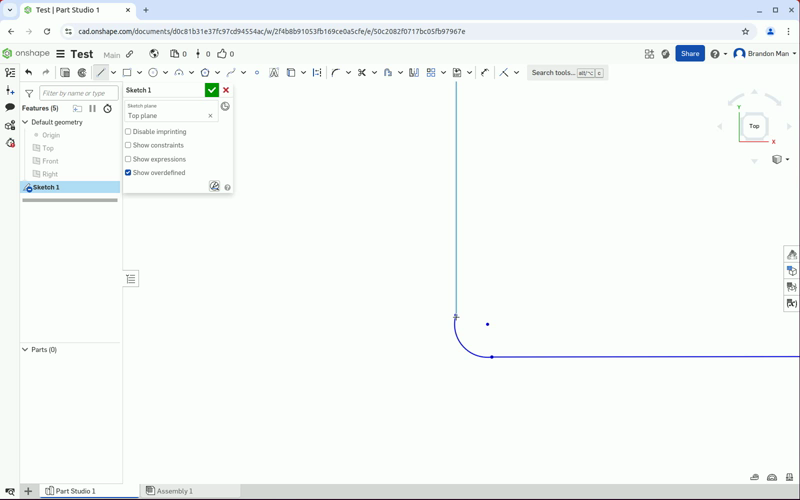
key_up(shift)
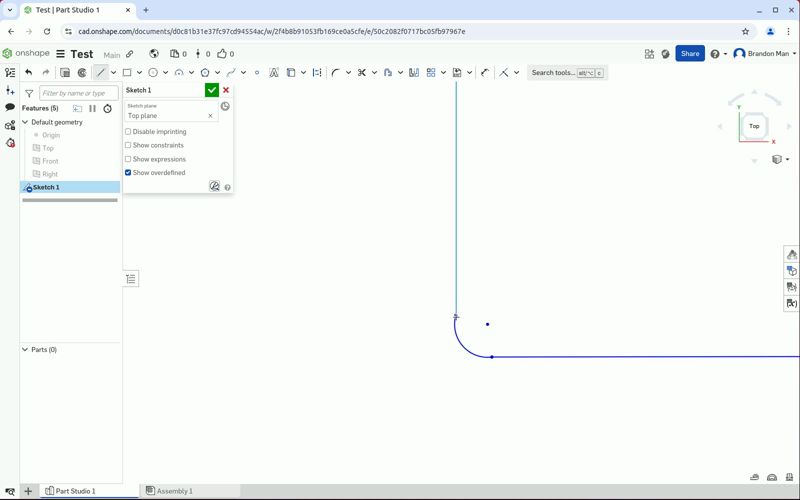
click(456, 316)
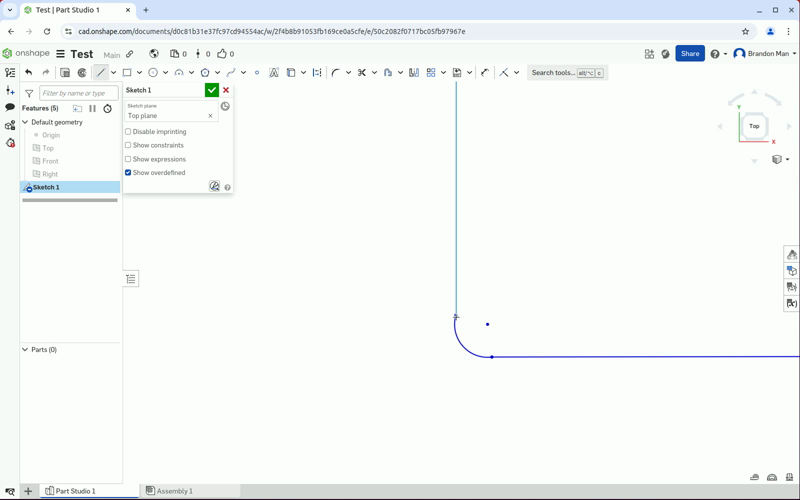
scroll(-6)
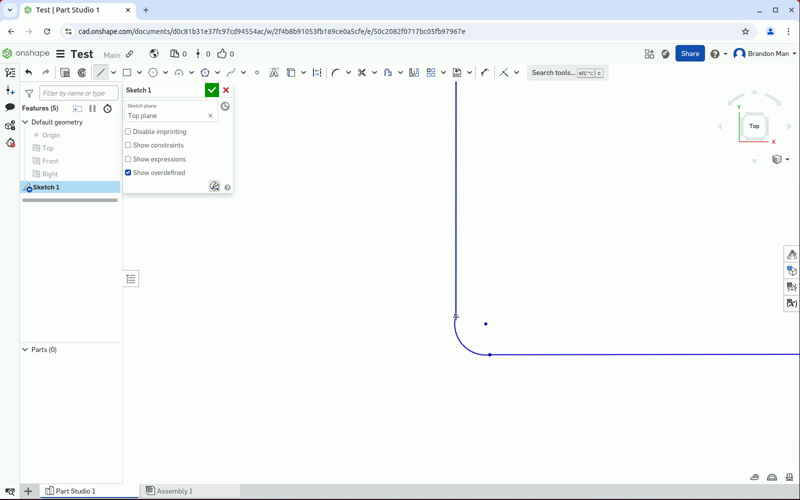
scroll(-6)
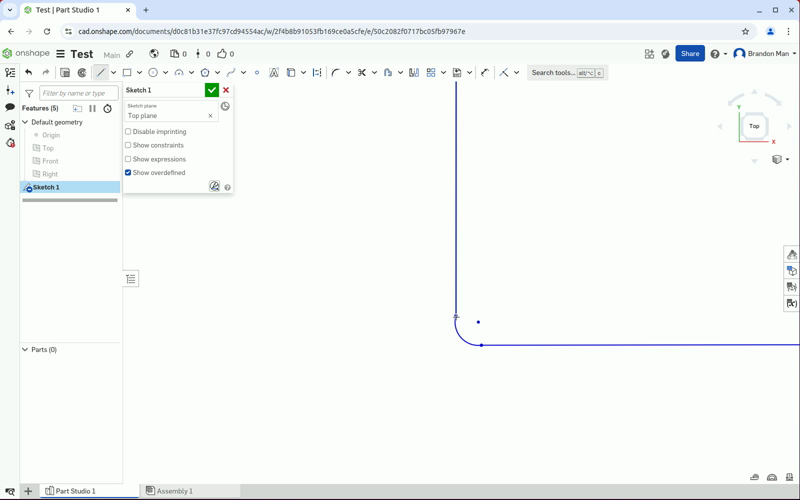
scroll(-6)
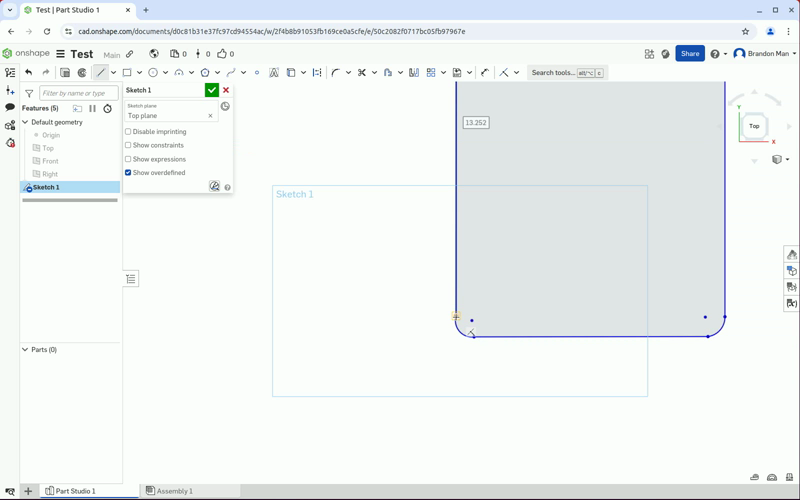
scroll(-6)
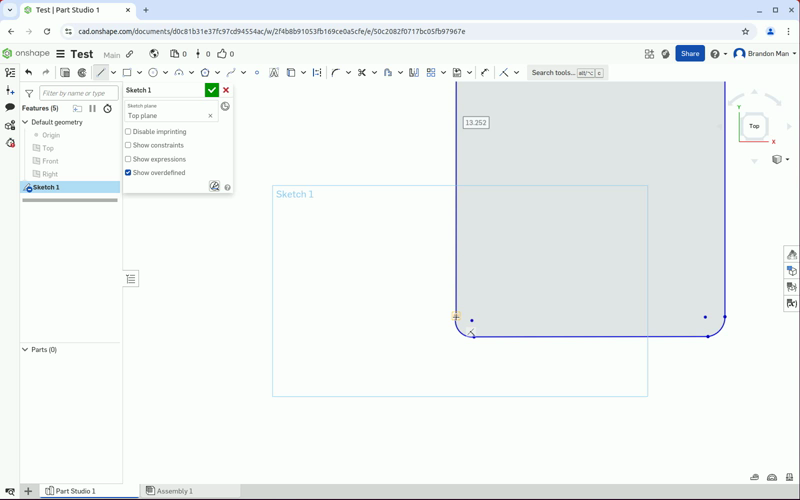
scroll(-6)
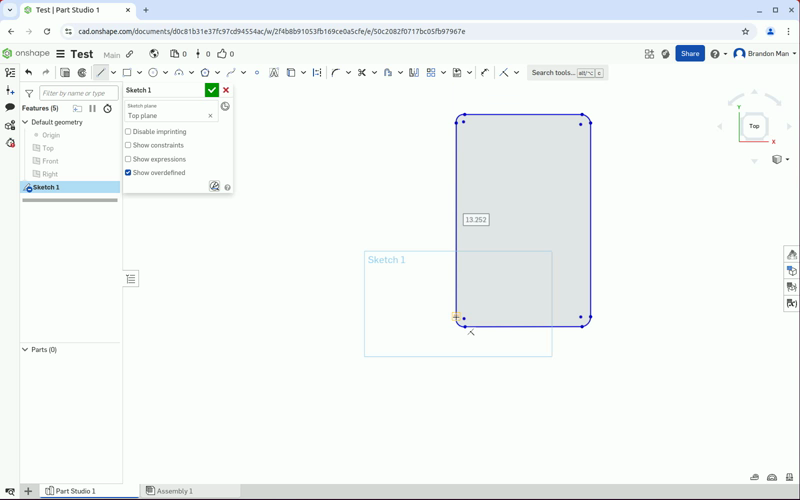
scroll(-6)
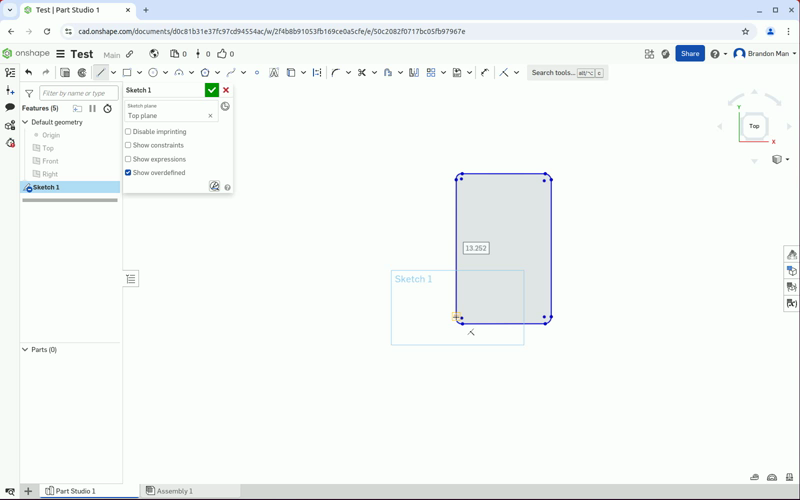
scroll(-6)
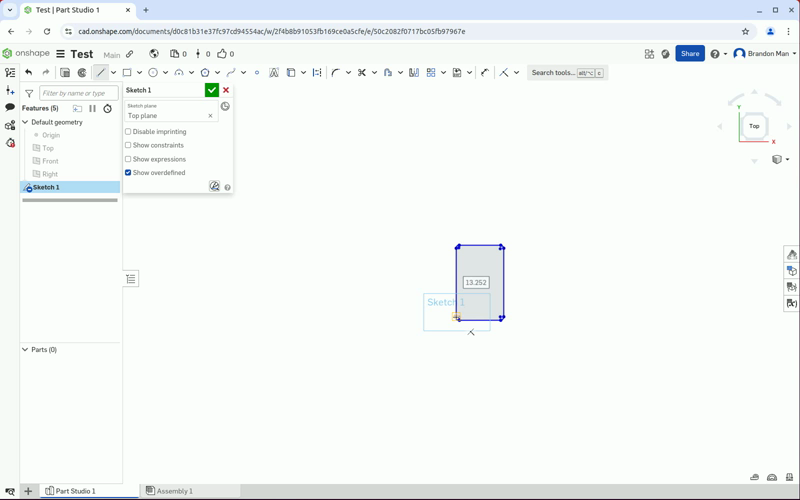
key(esc)
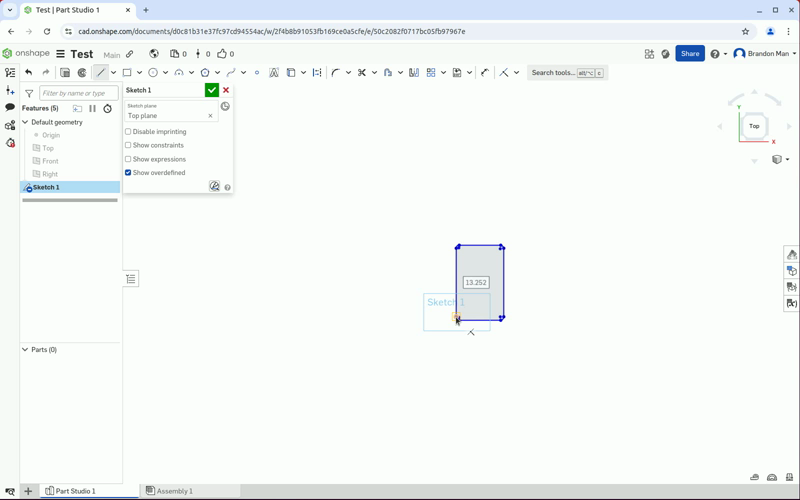
key(l)
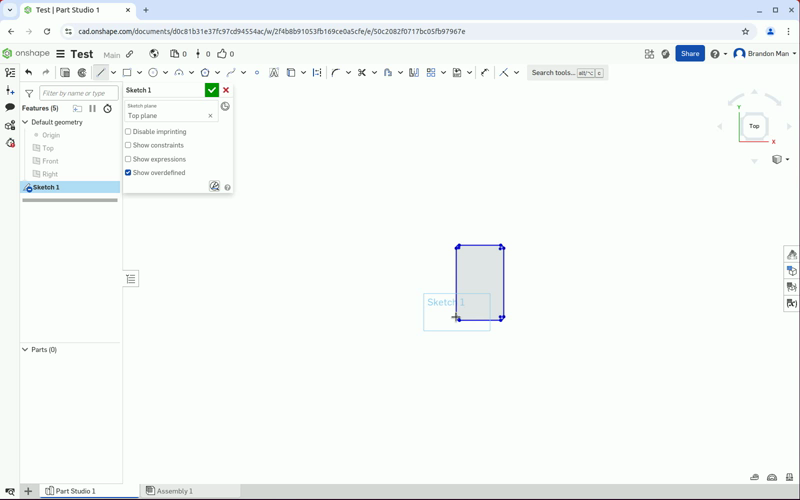
key_down(shift)
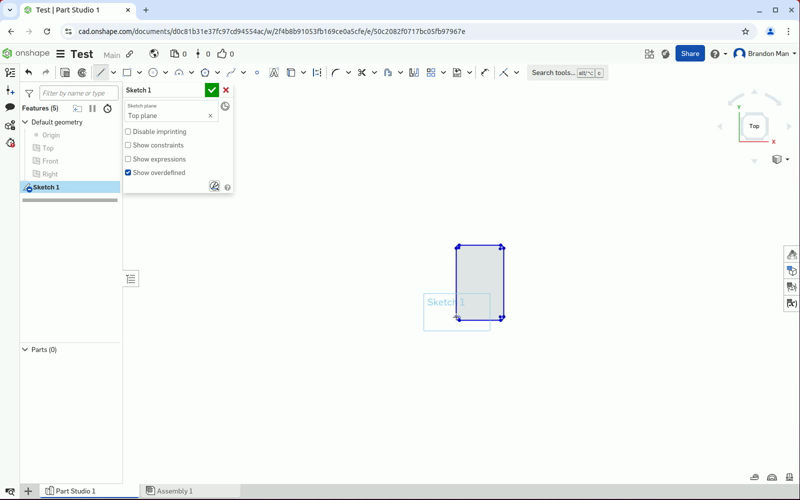
mouse_move(461, 315)
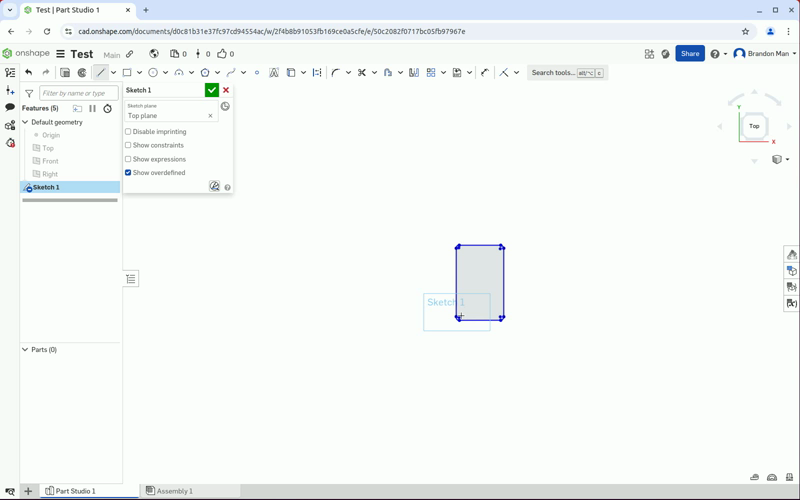
scroll(6)
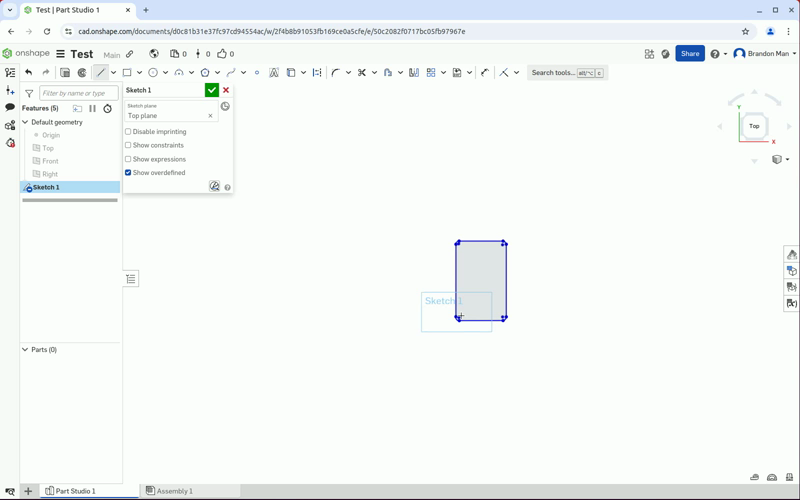
scroll(6)
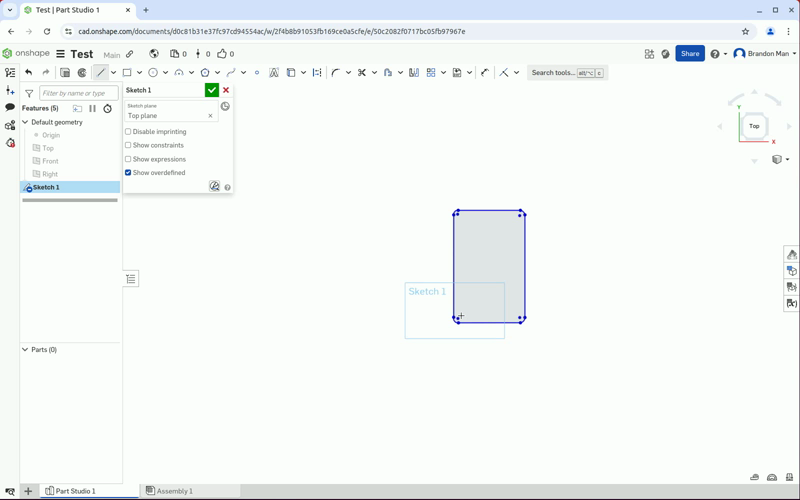
scroll(6)
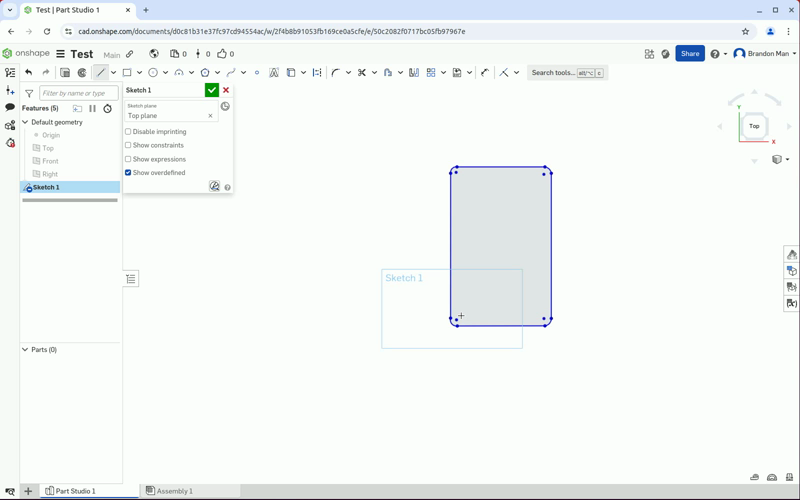
scroll(6)
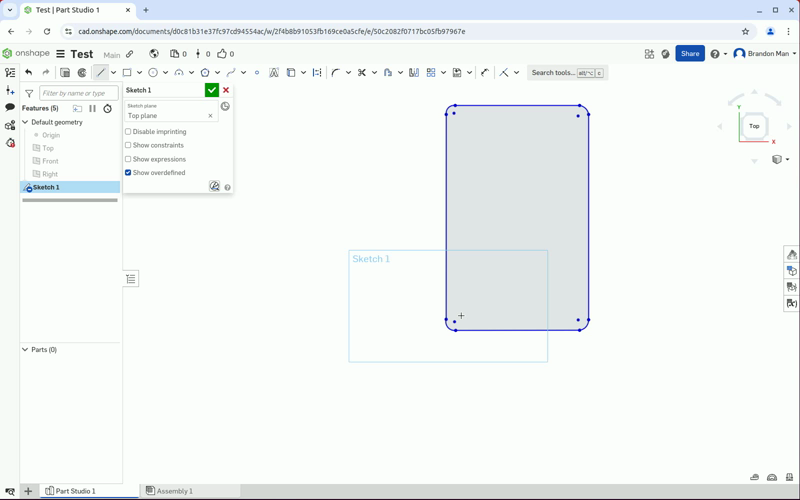
scroll(6)
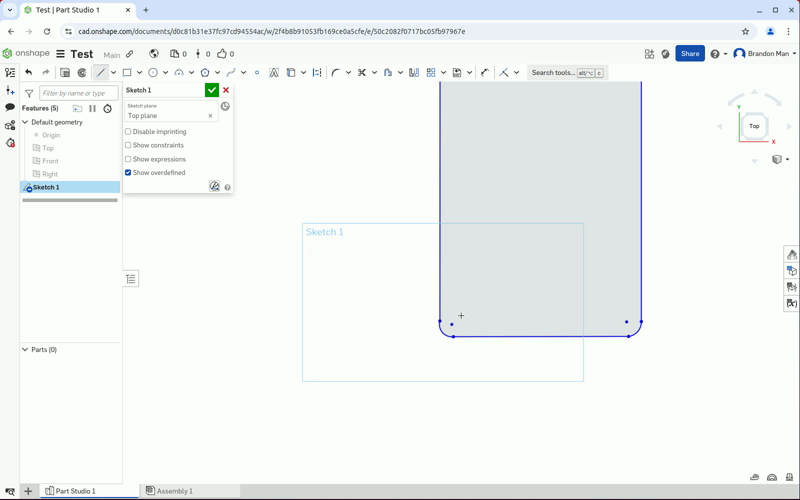
scroll(6)
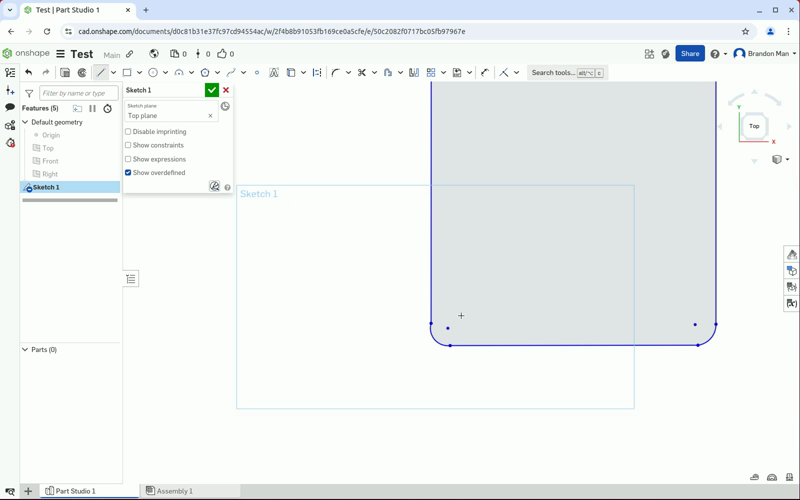
scroll(6)
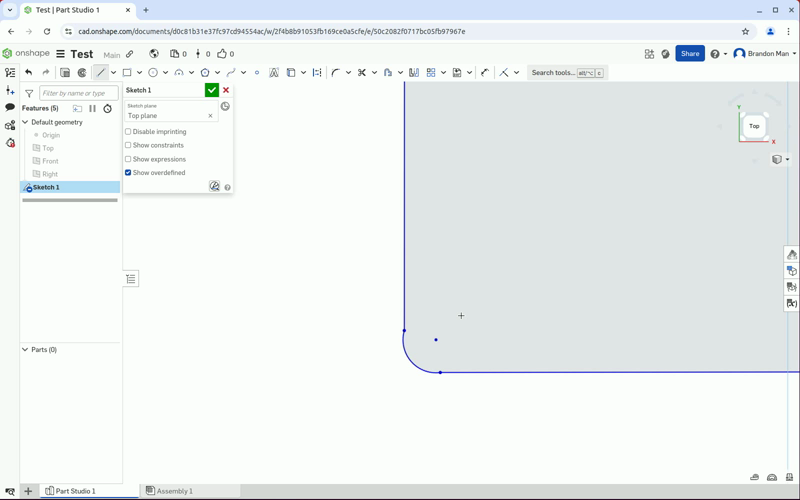
click(461, 315)
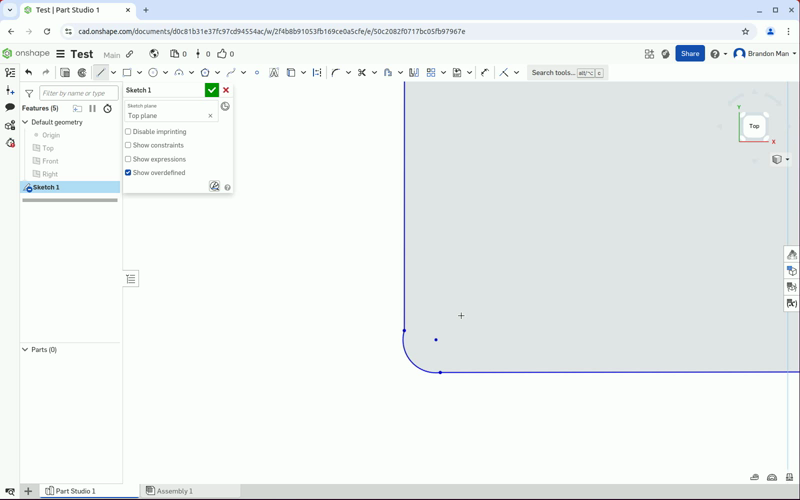
scroll(-6)
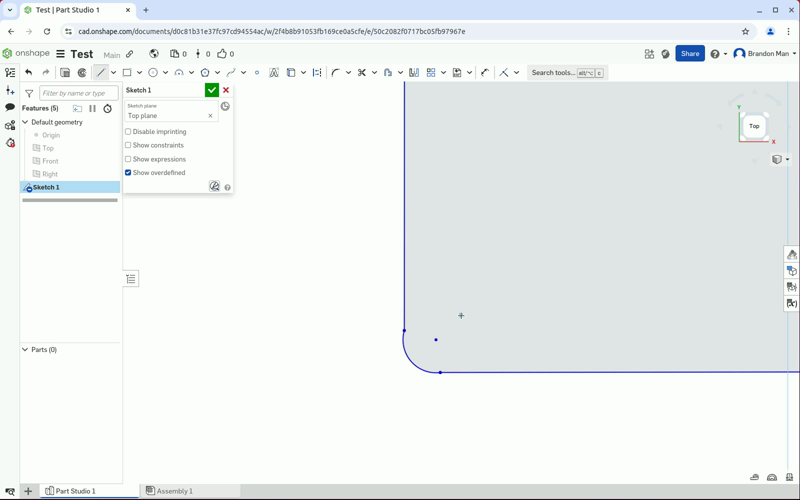
scroll(-6)
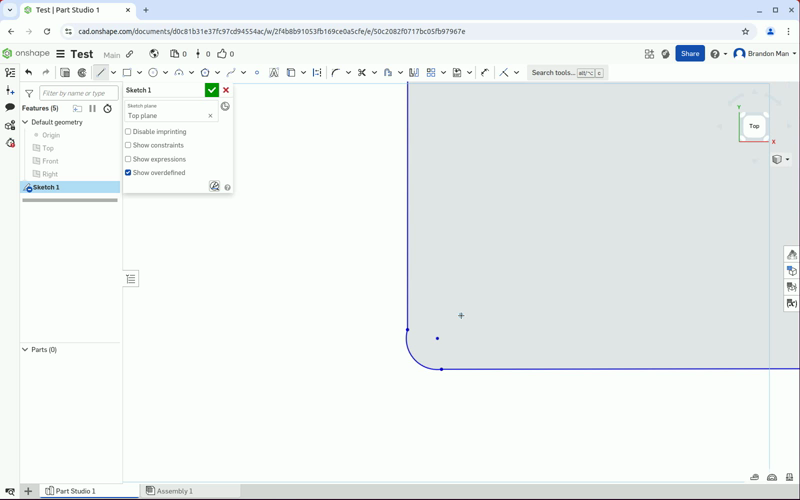
scroll(-6)
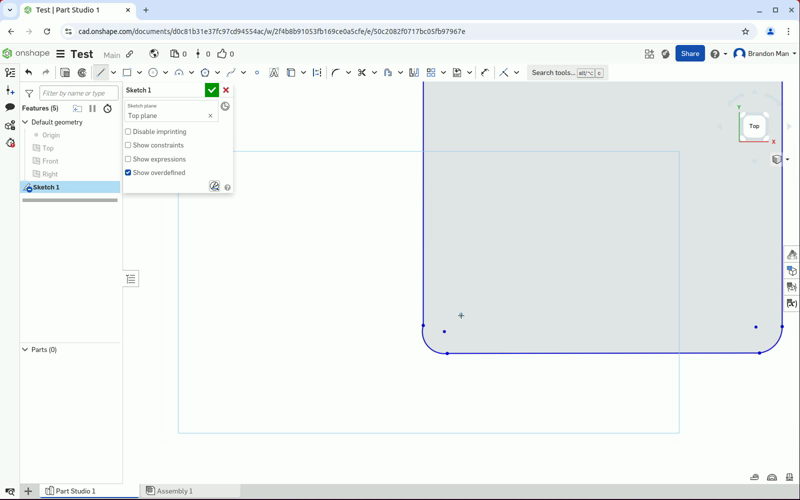
scroll(-6)
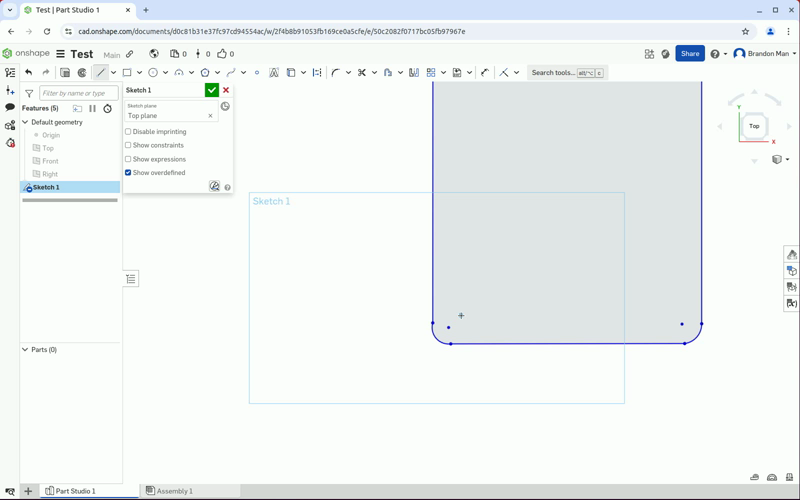
scroll(-6)
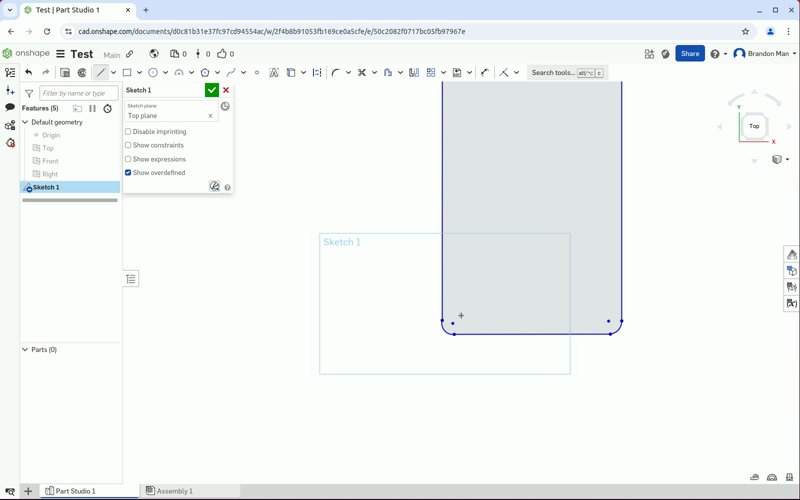
scroll(-6)
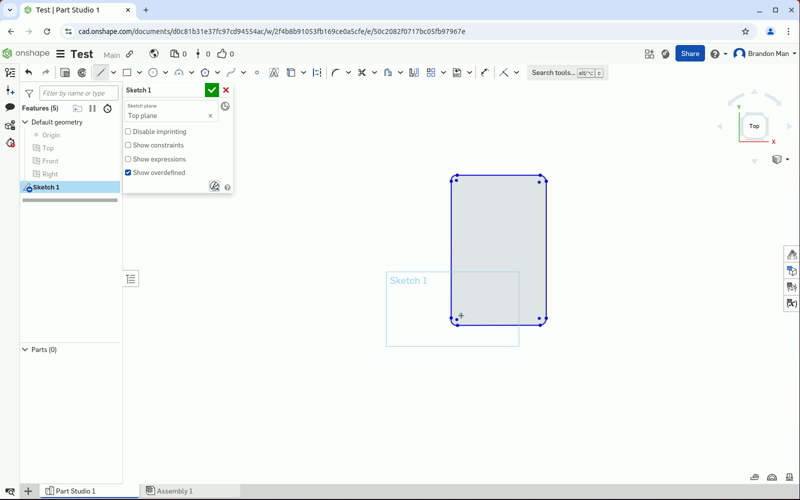
scroll(-6)
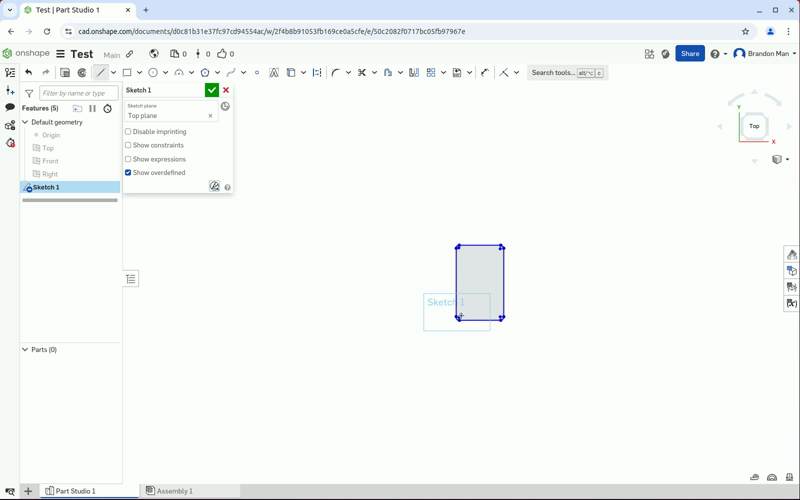
key_up(shift)
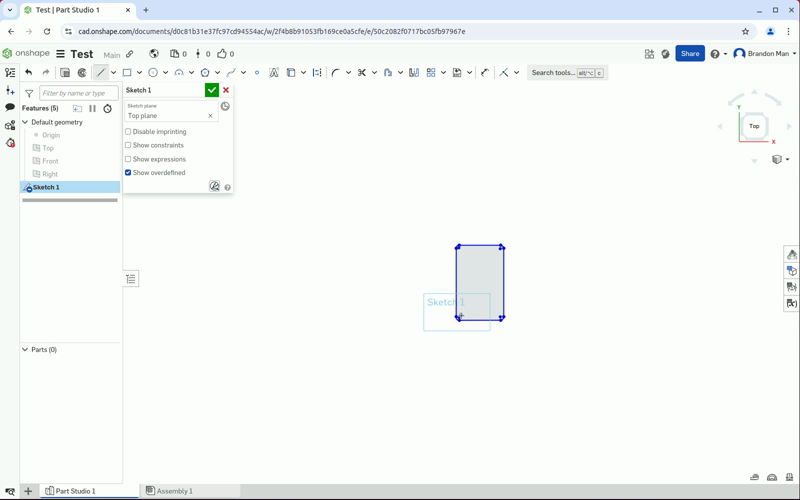
key_down(shift)
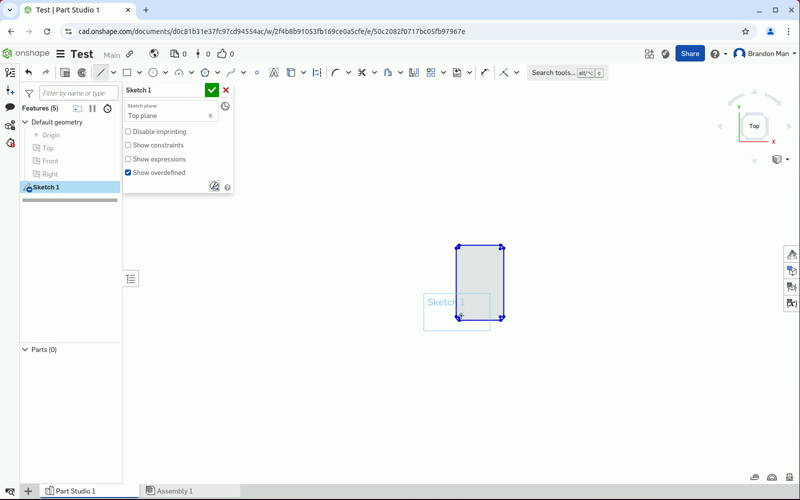
mouse_move(491, 315)
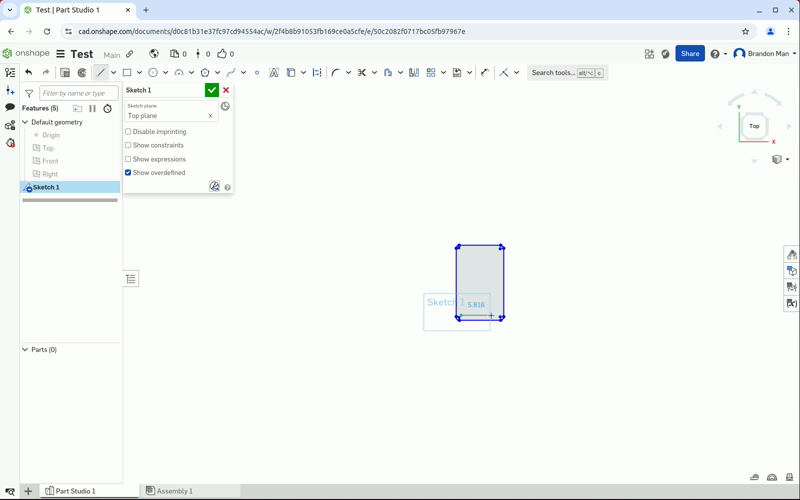
mouse_move(498, 315)
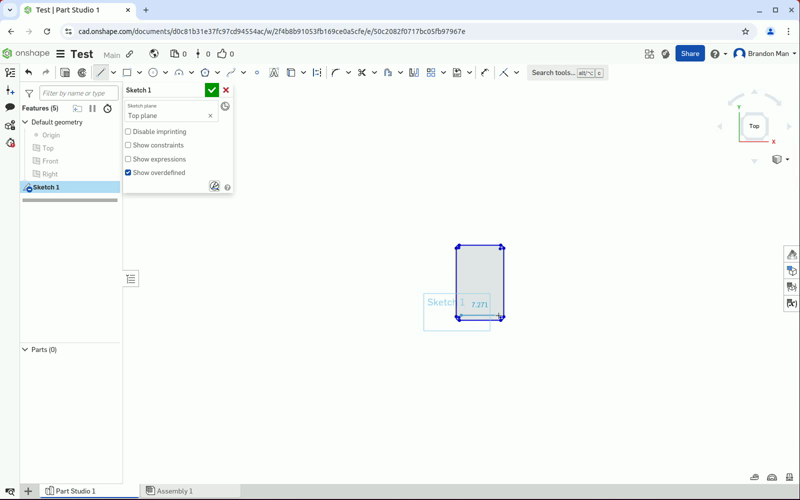
scroll(6)
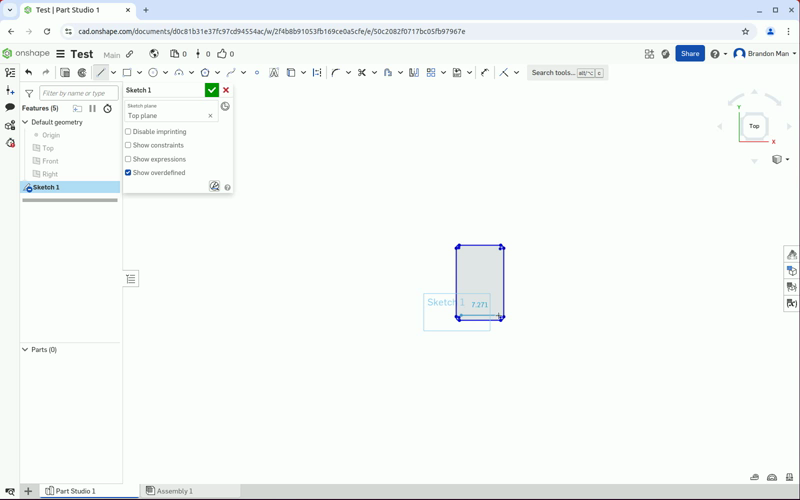
scroll(6)
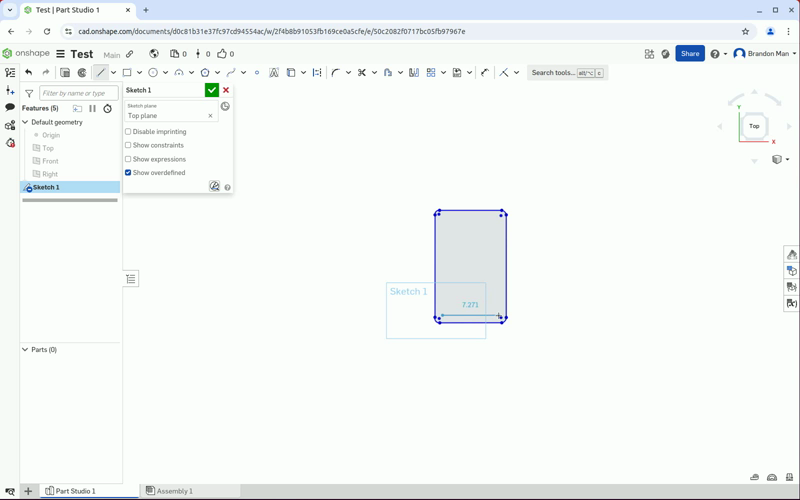
scroll(6)
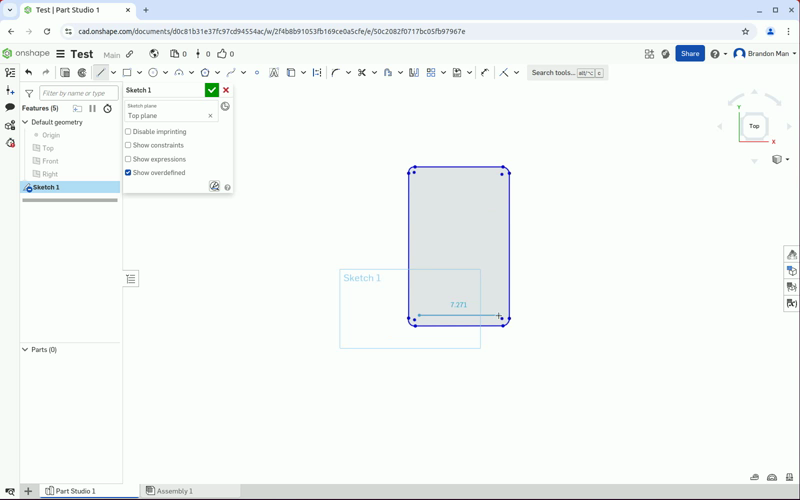
scroll(6)
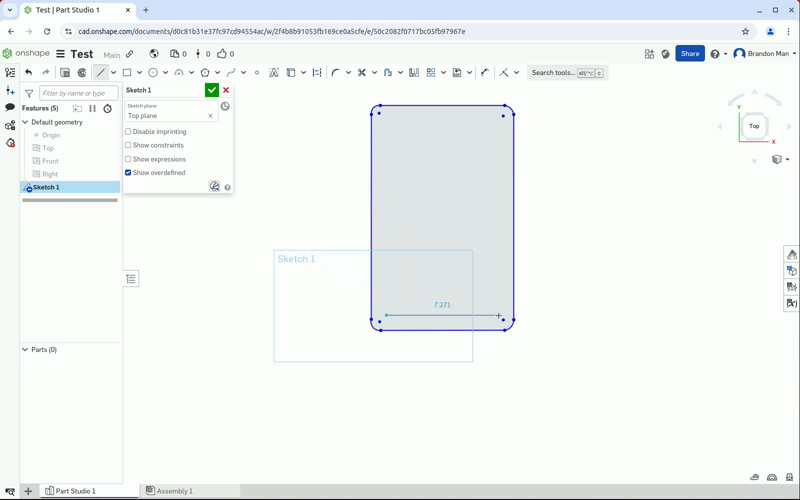
scroll(6)
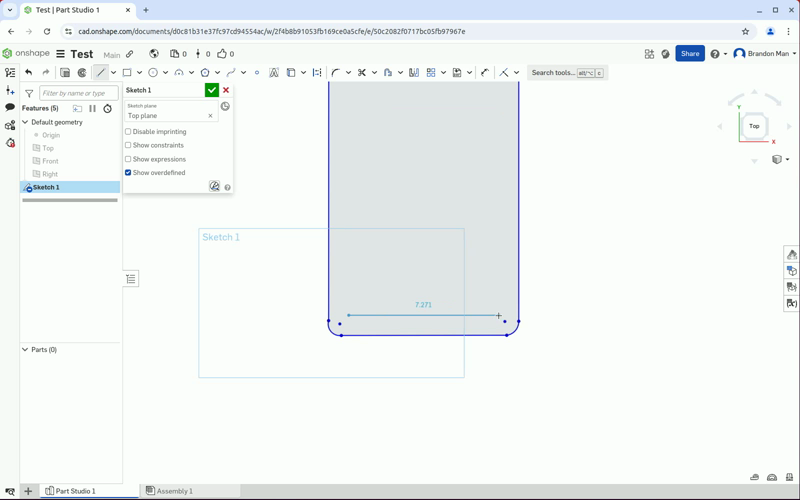
scroll(6)
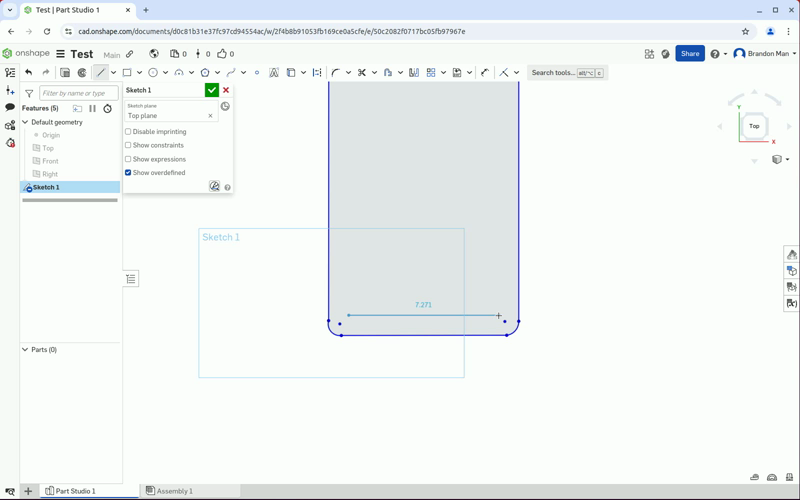
scroll(6)
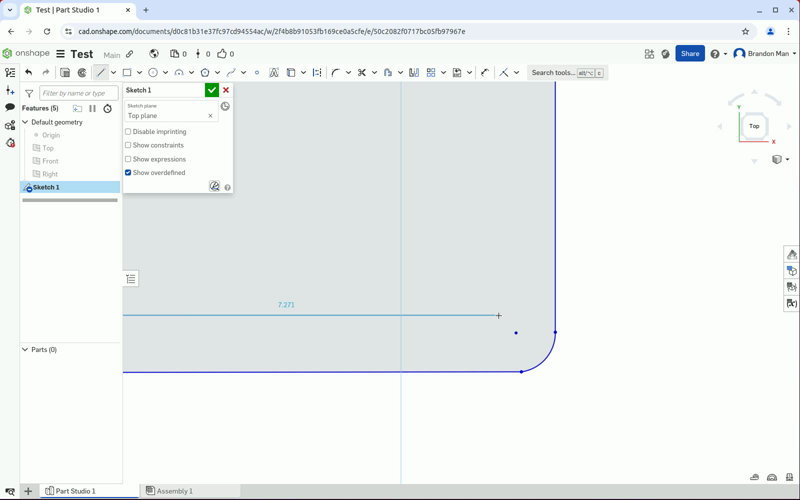
click(498, 315)
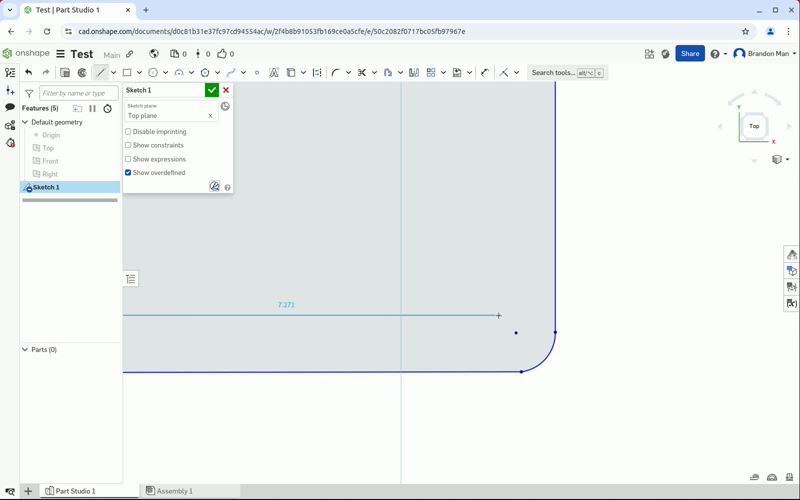
scroll(-6)
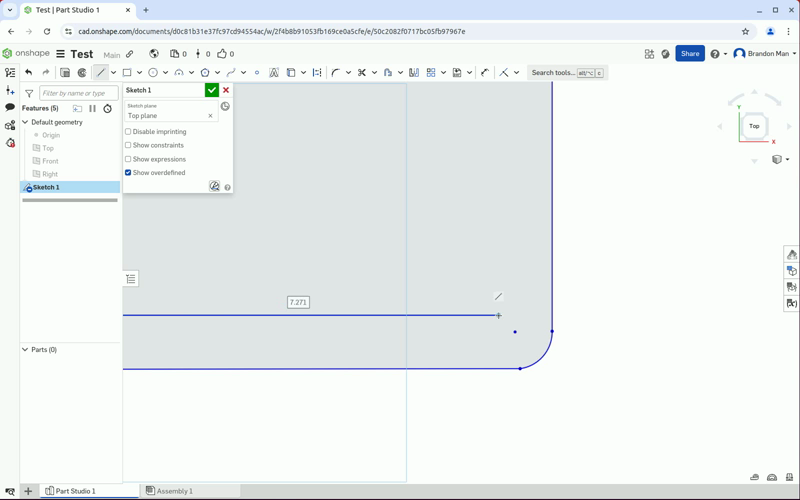
scroll(-6)
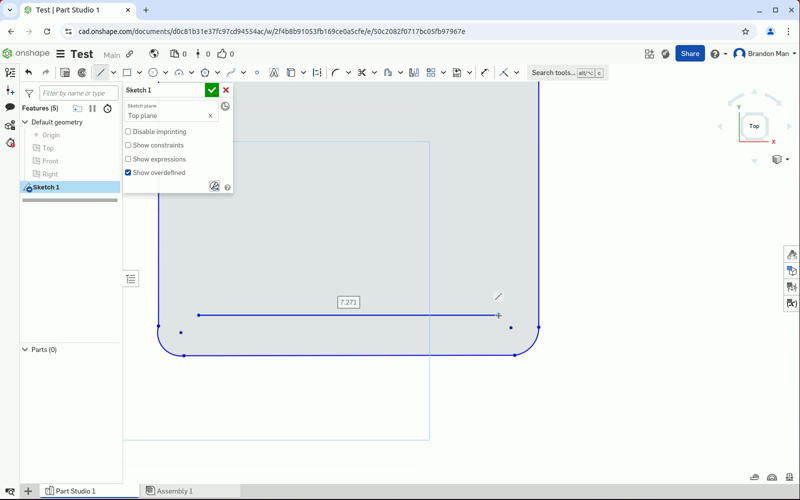
scroll(-6)
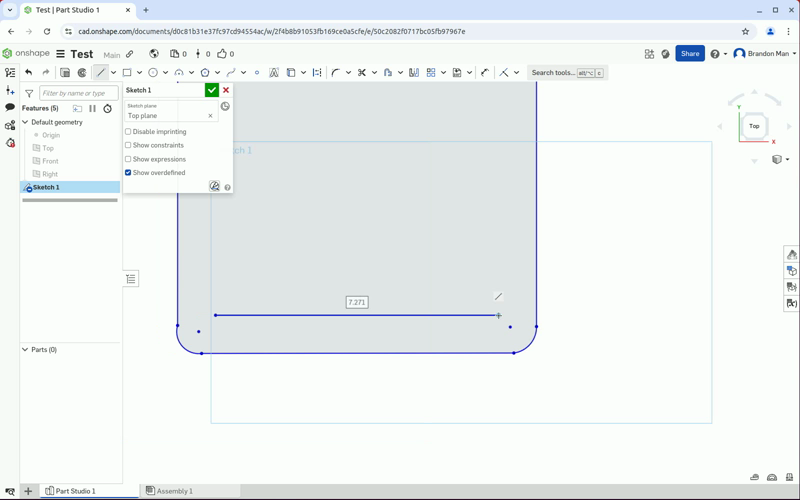
scroll(-6)
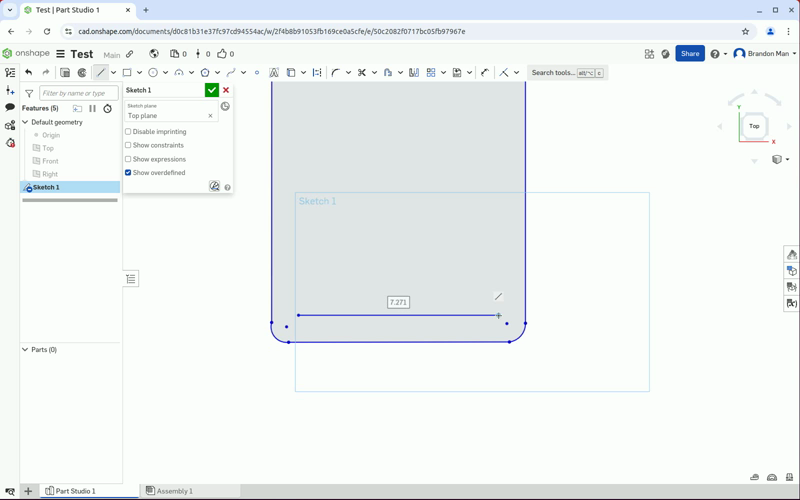
scroll(-6)
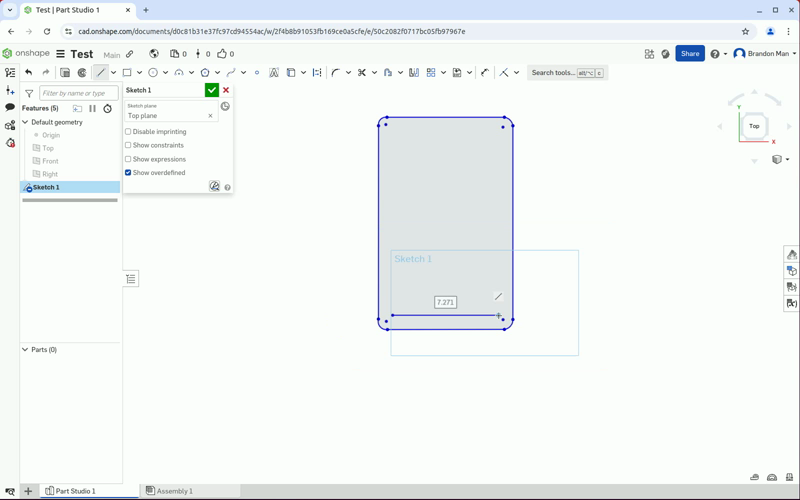
scroll(-6)
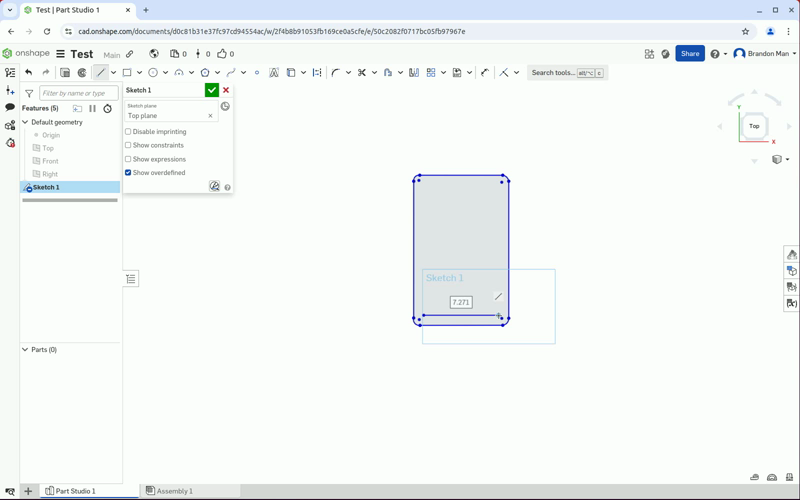
scroll(-6)
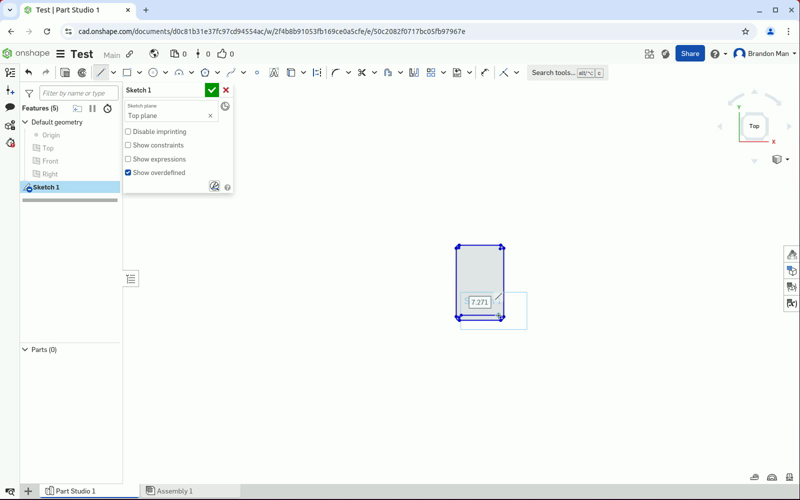
key_up(shift)
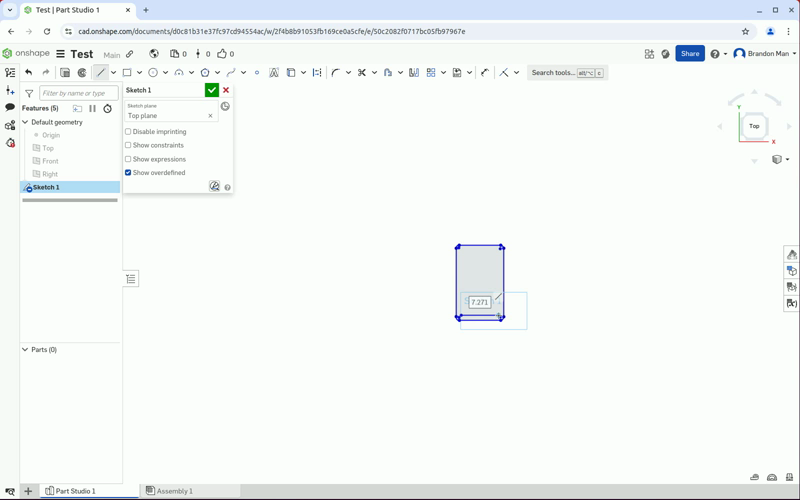
key_down(shift)
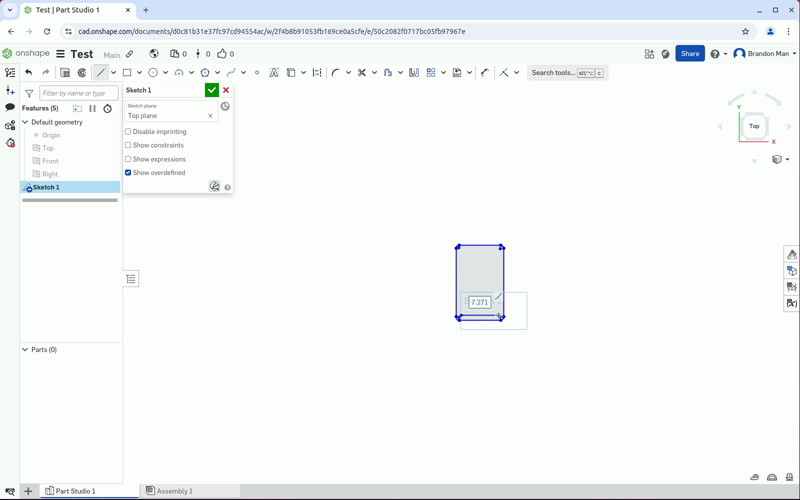
mouse_move(498, 250)
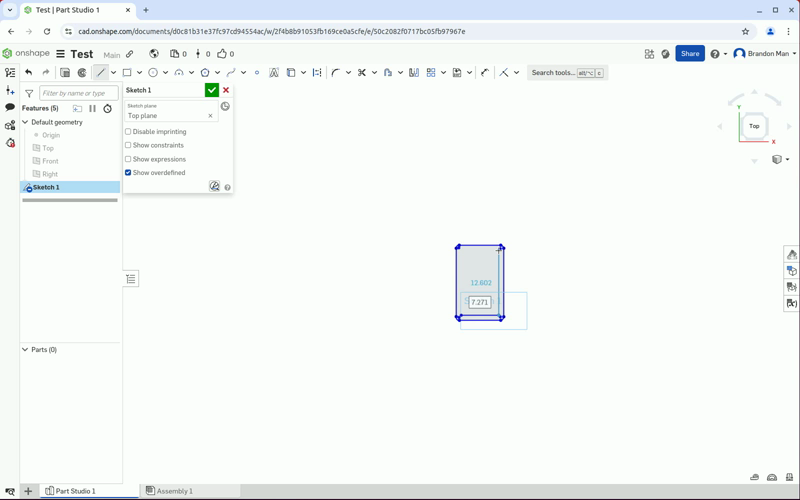
scroll(6)
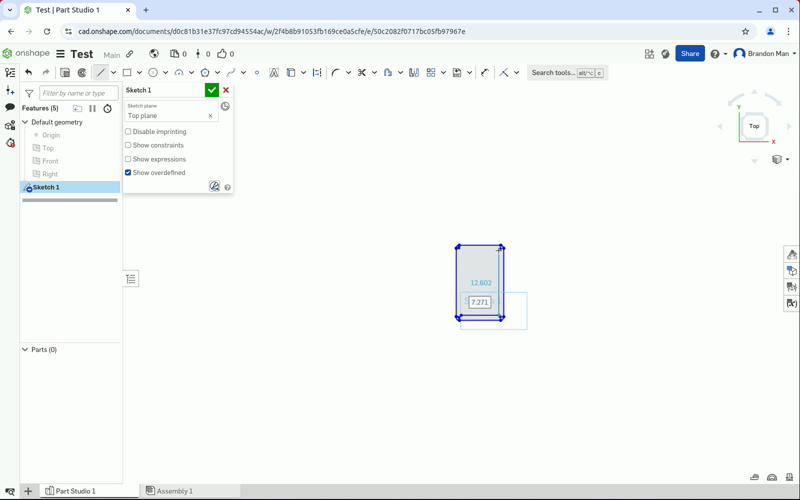
scroll(6)
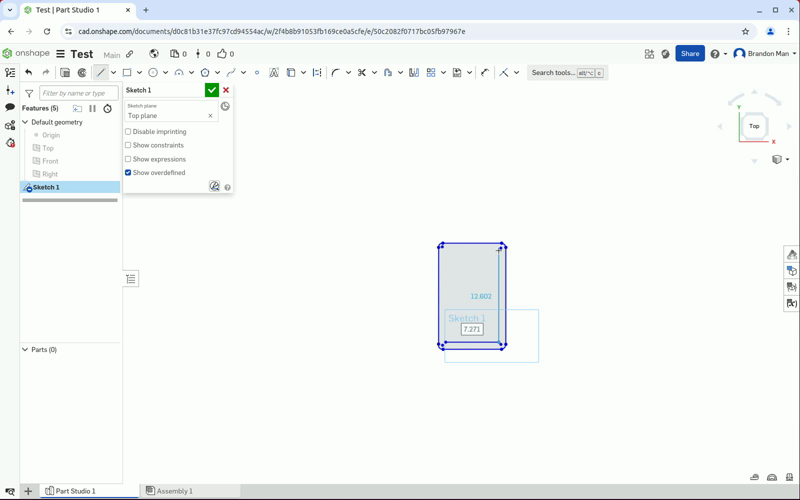
scroll(6)
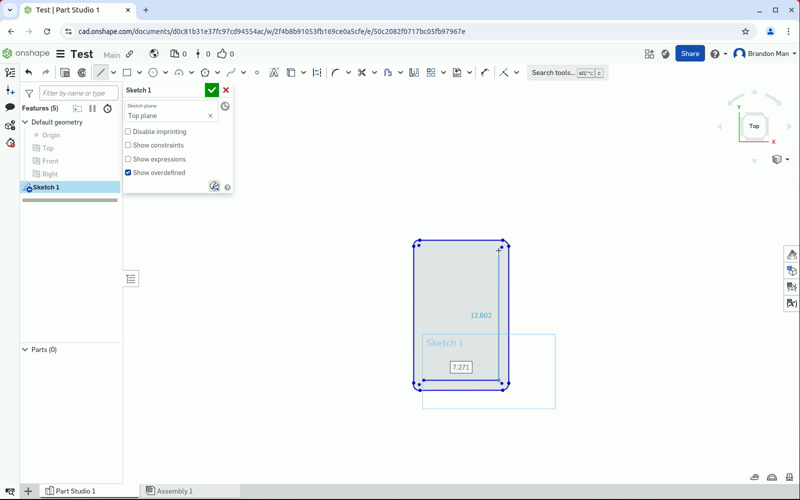
scroll(6)
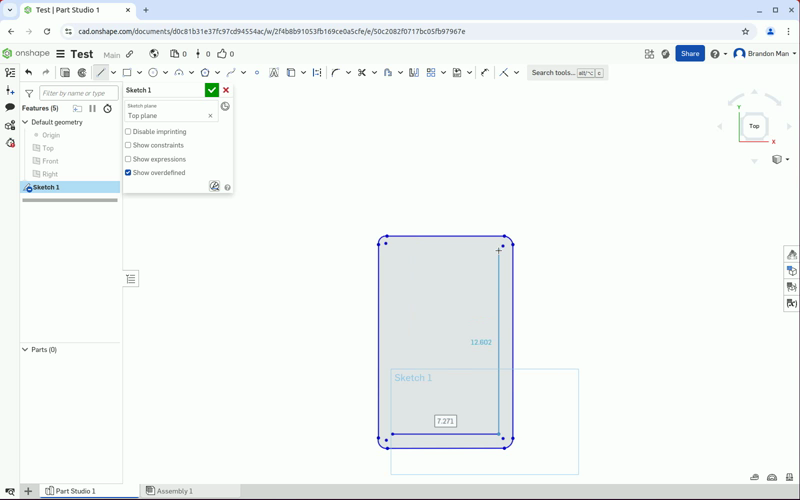
scroll(6)
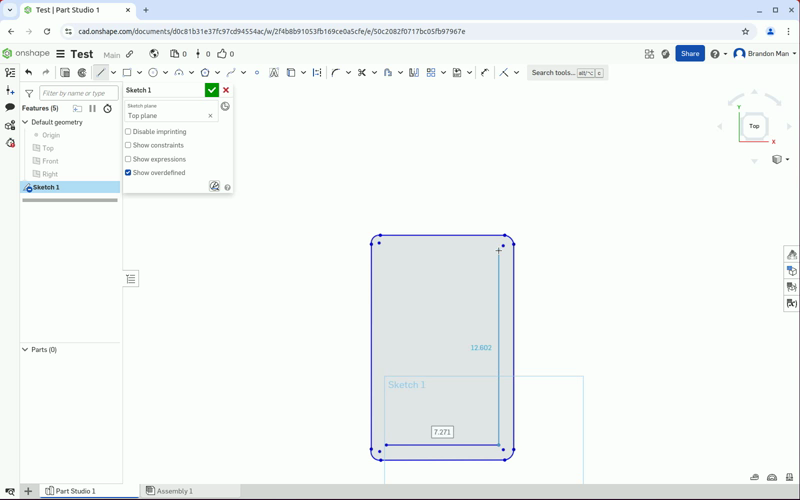
scroll(6)
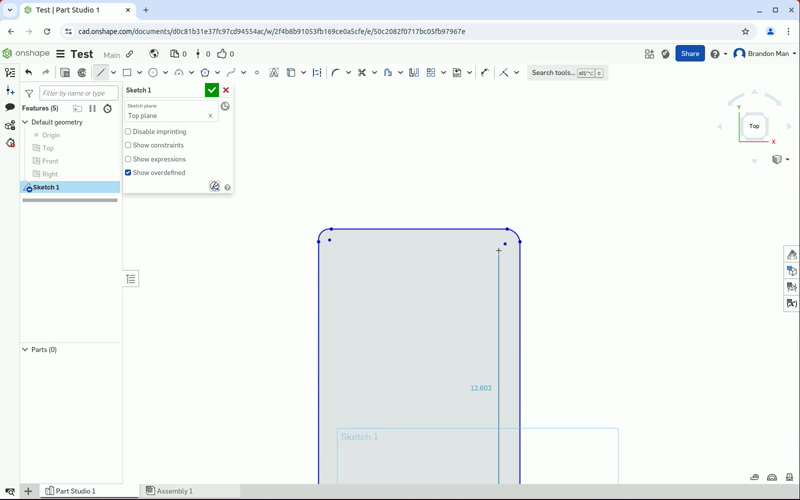
scroll(6)
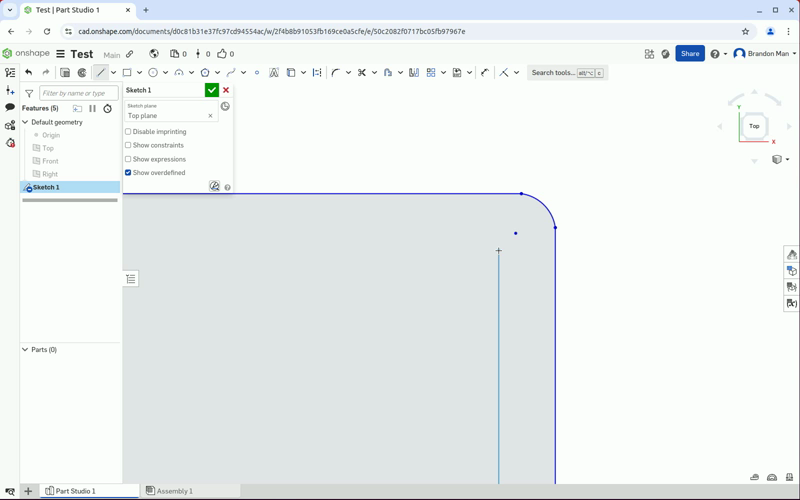
click(498, 250)
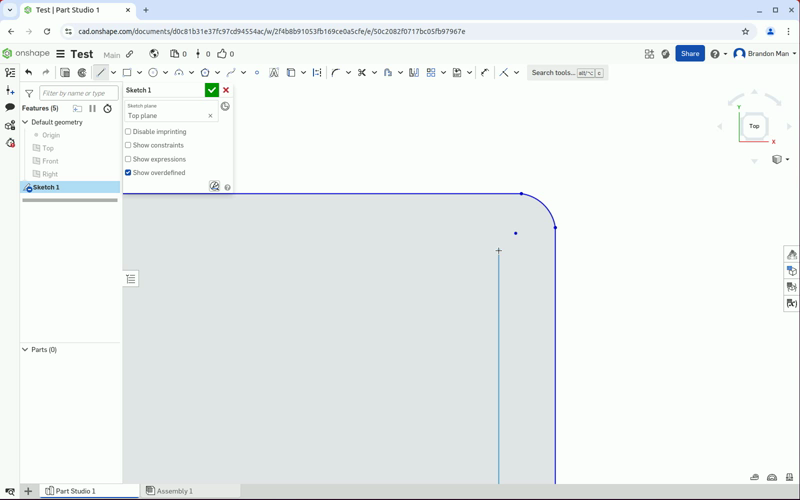
scroll(-6)
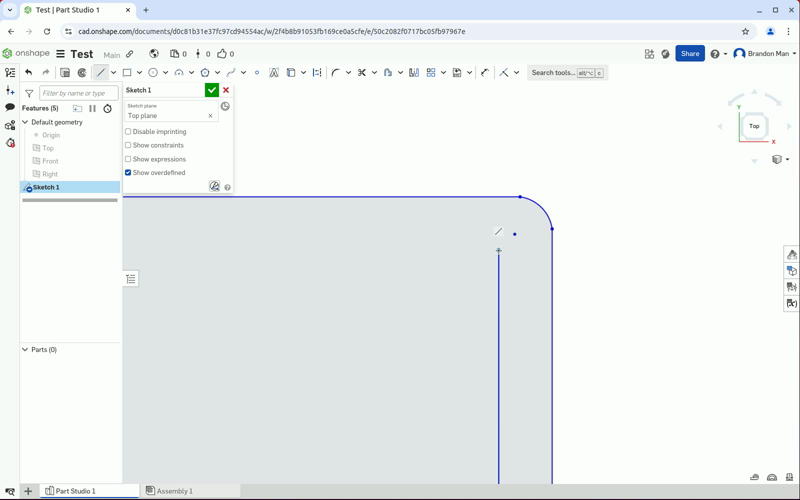
scroll(-6)
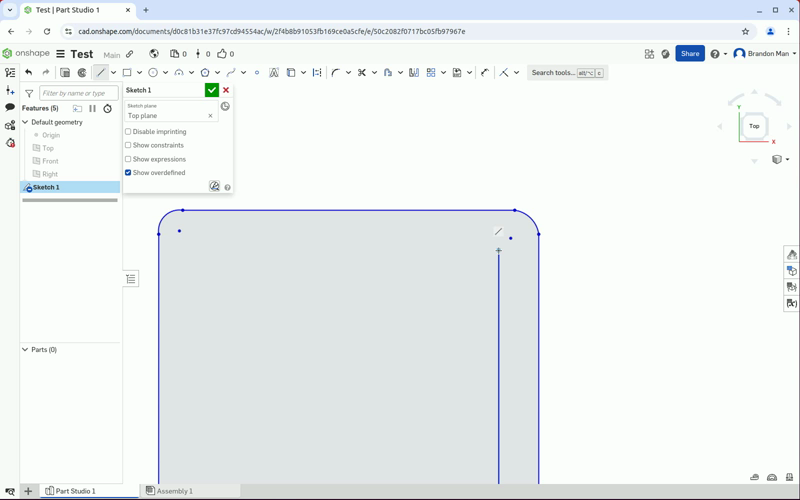
scroll(-6)
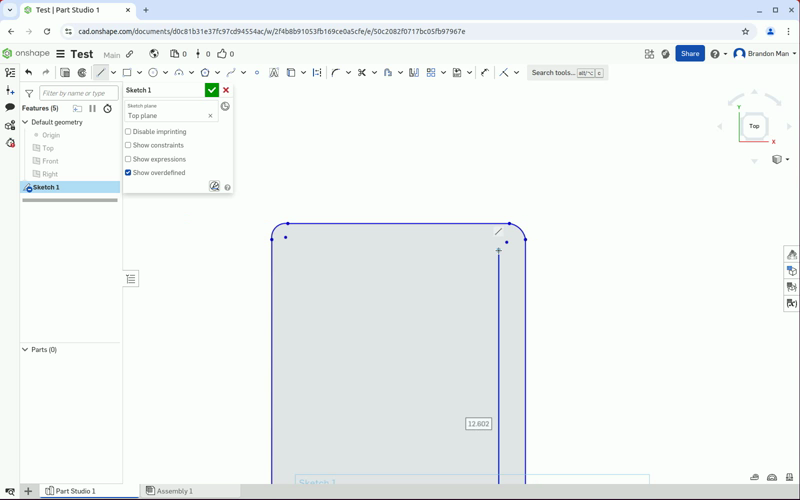
scroll(-6)
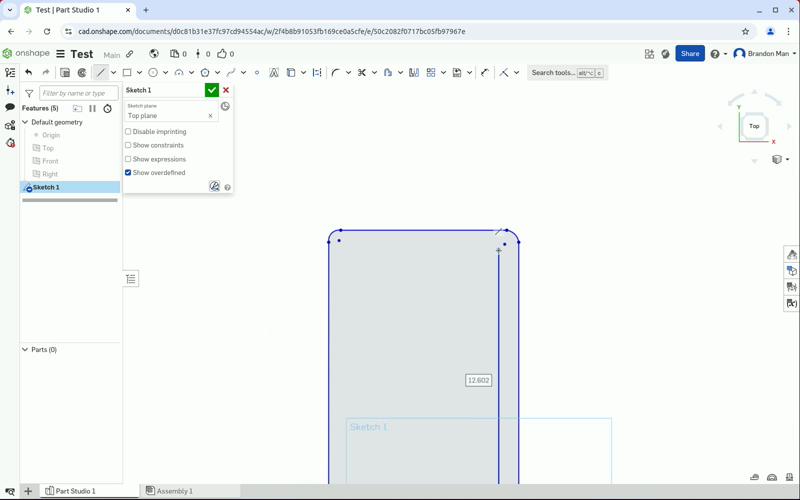
scroll(-6)
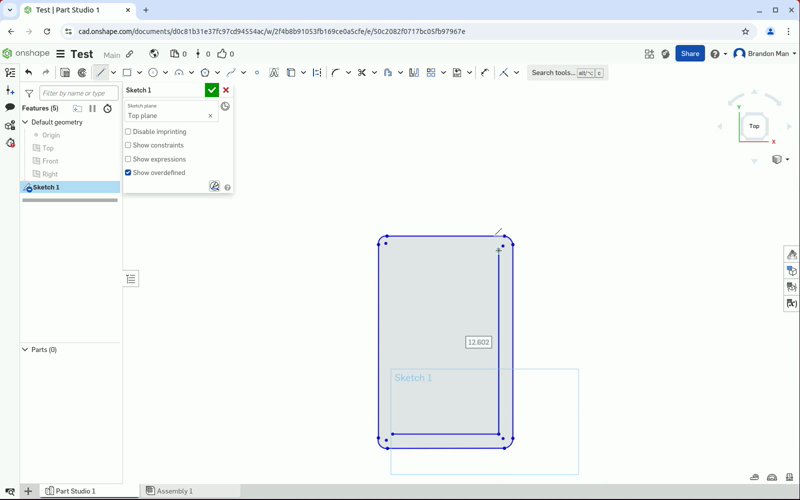
scroll(-6)
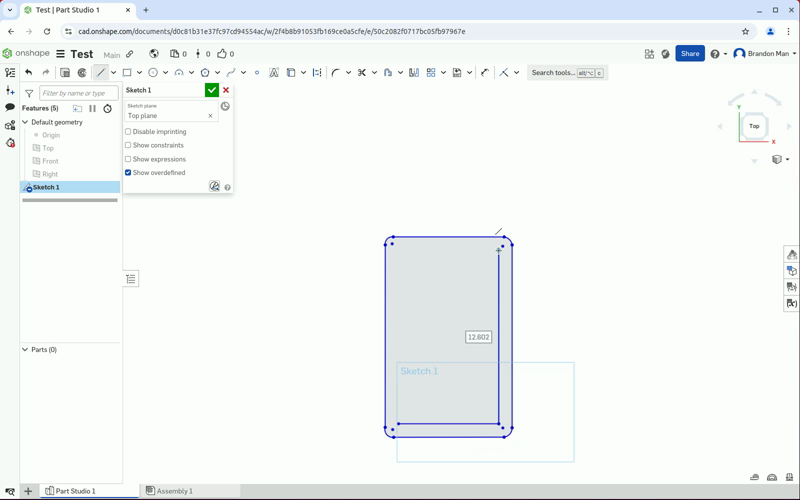
scroll(-6)
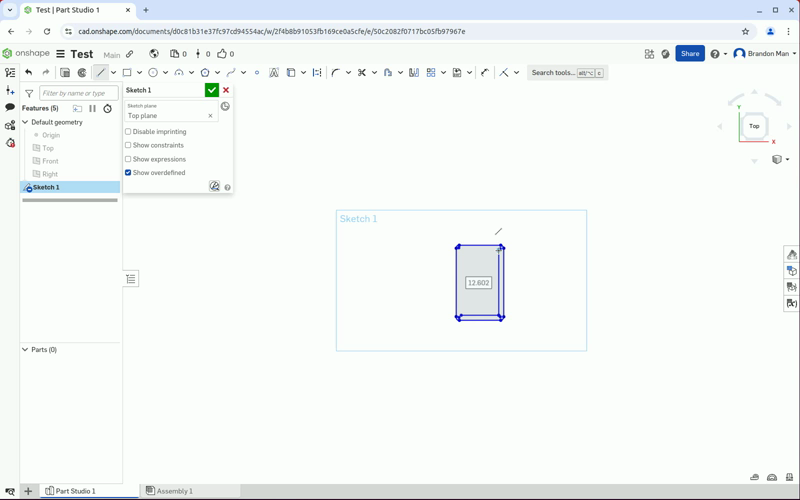
key_up(shift)
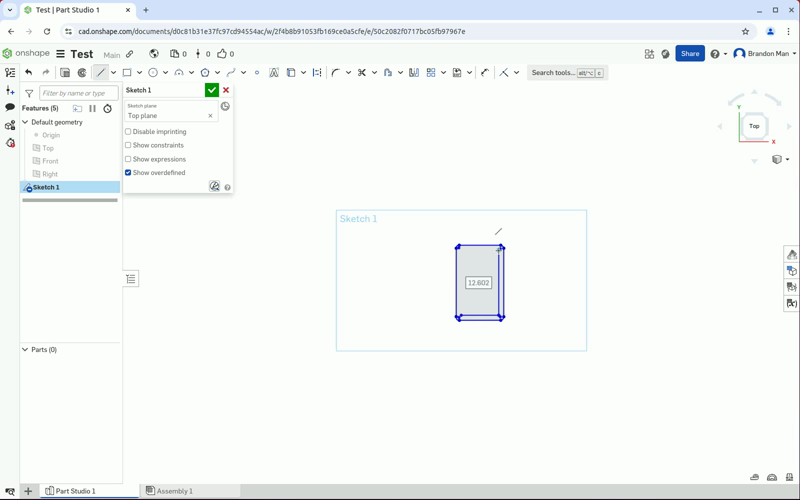
key_down(shift)
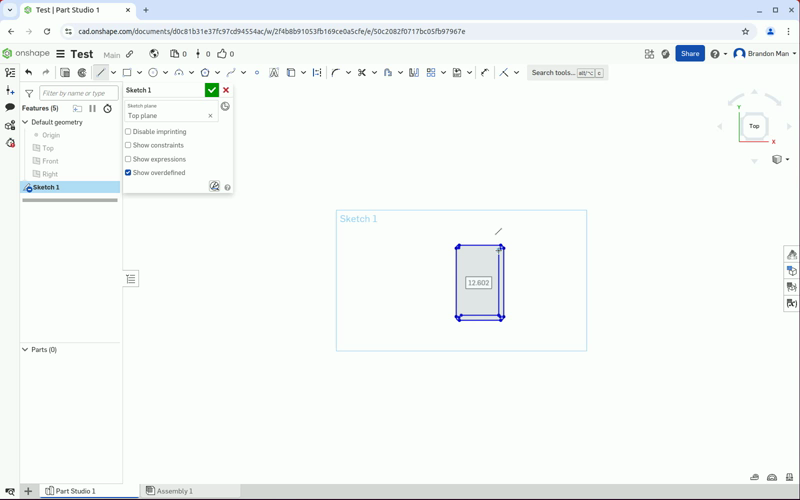
mouse_move(528, 250)
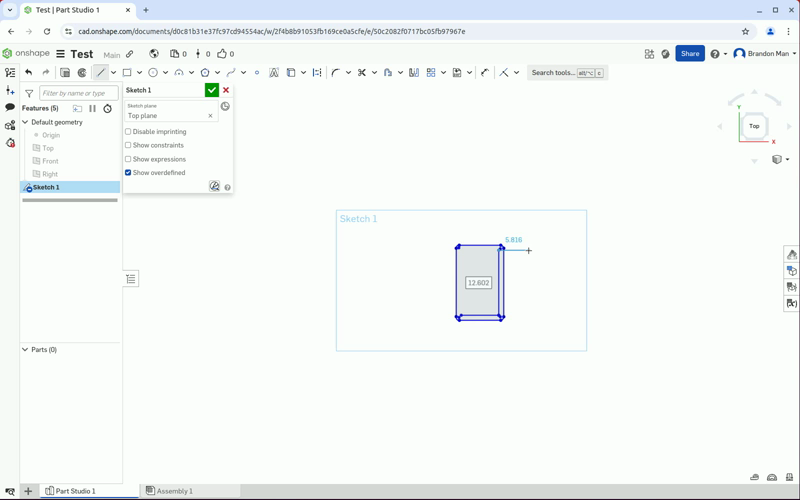
mouse_move(461, 250)
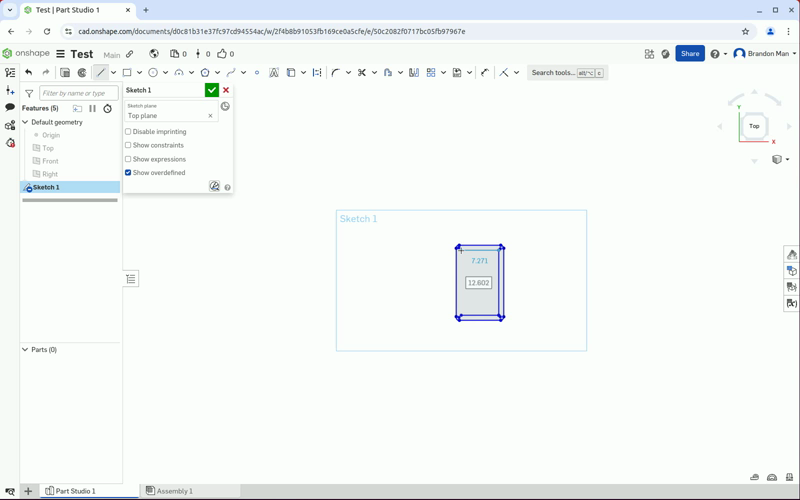
scroll(6)
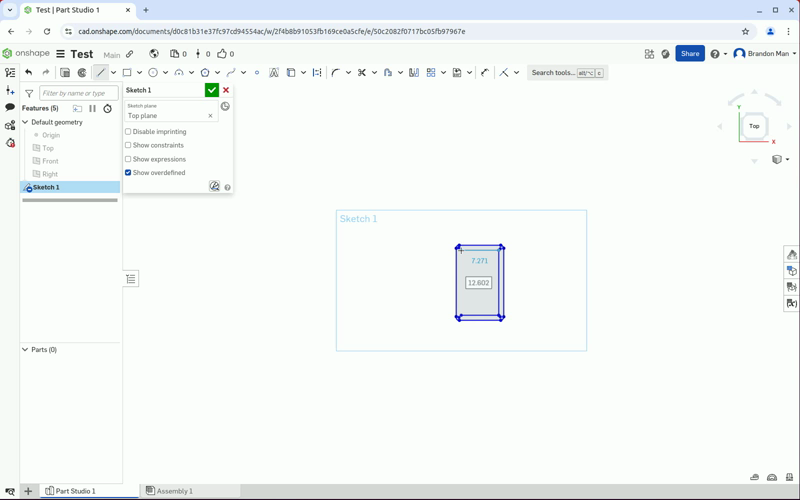
scroll(6)
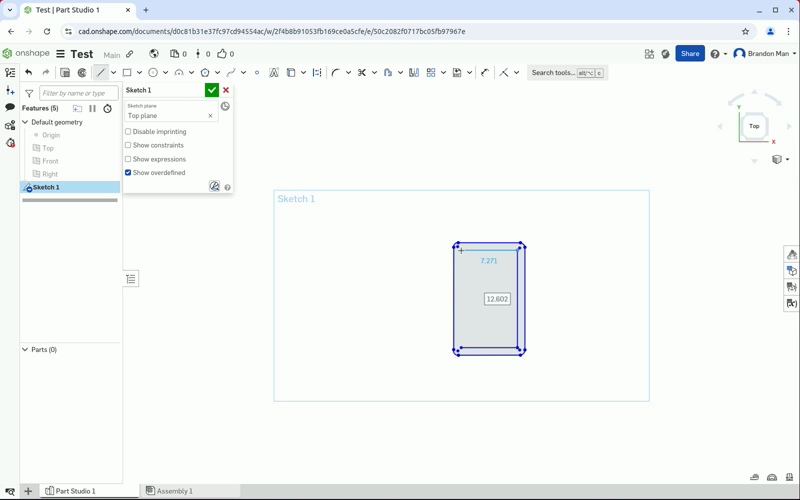
scroll(6)
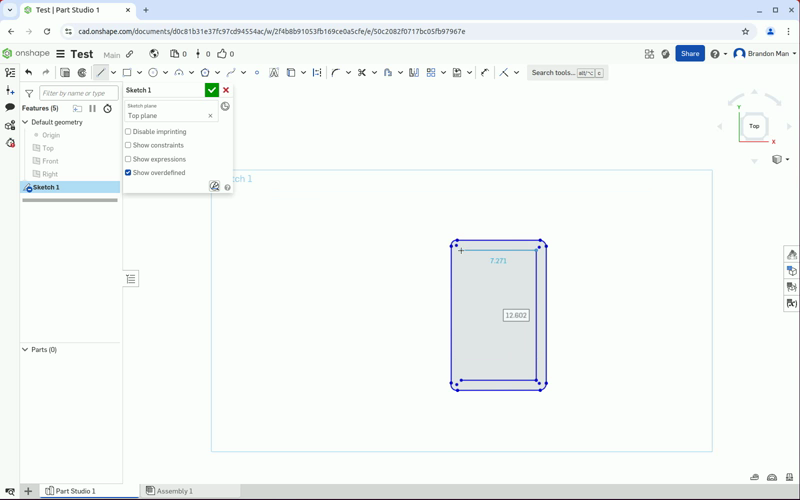
scroll(6)
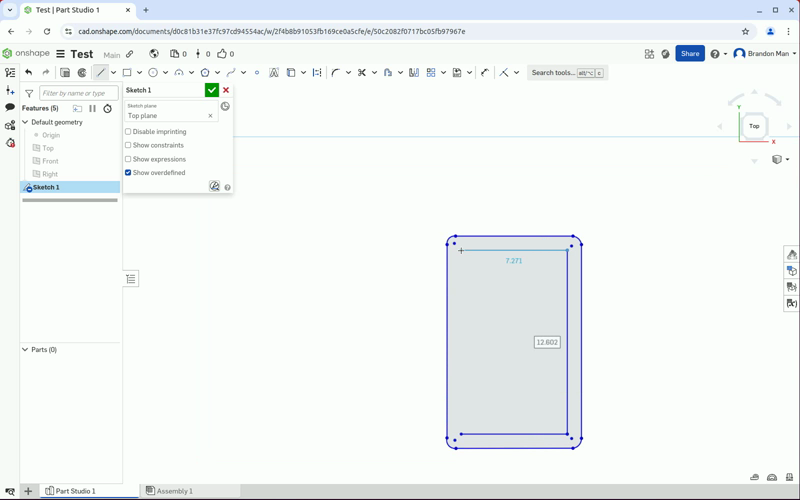
scroll(6)
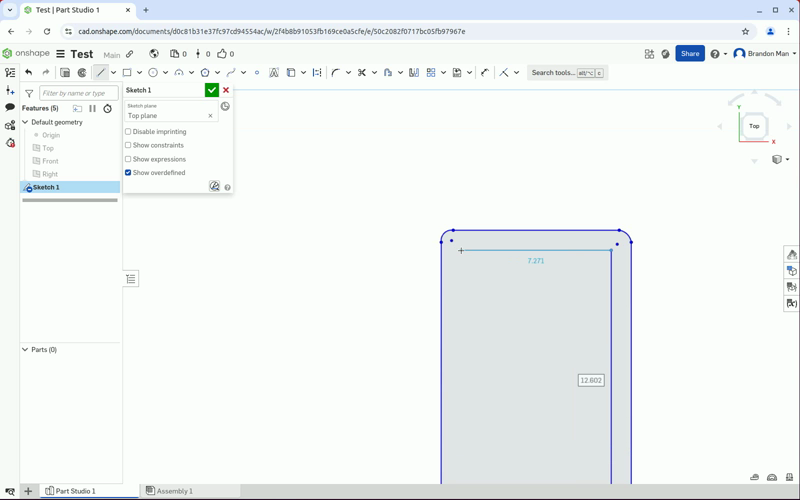
scroll(6)
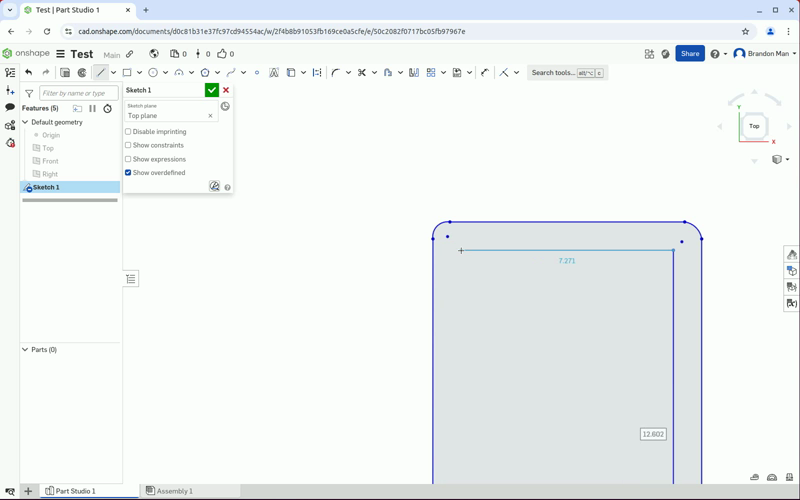
scroll(6)
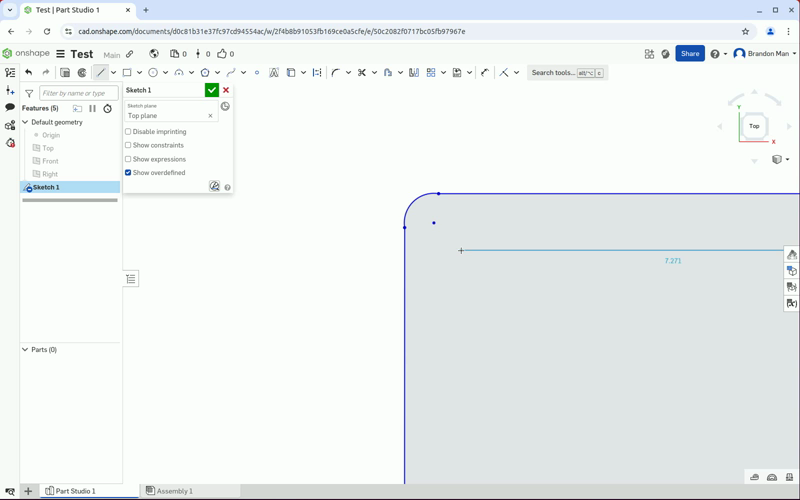
click(461, 250)
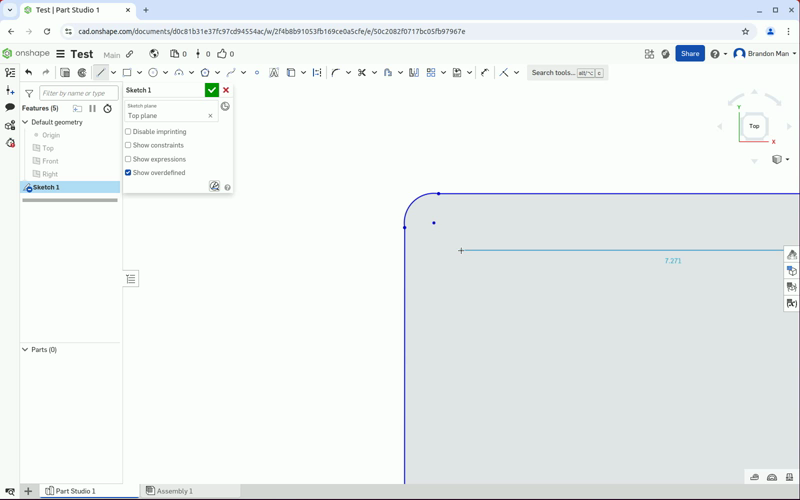
scroll(-6)
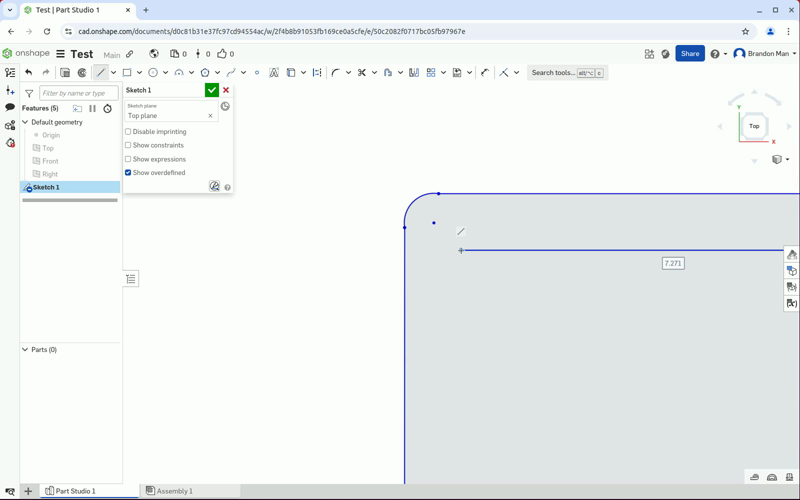
scroll(-6)
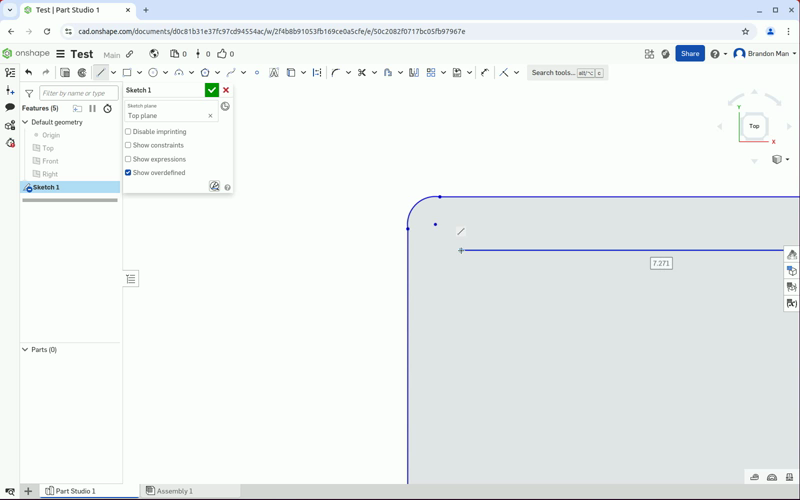
scroll(-6)
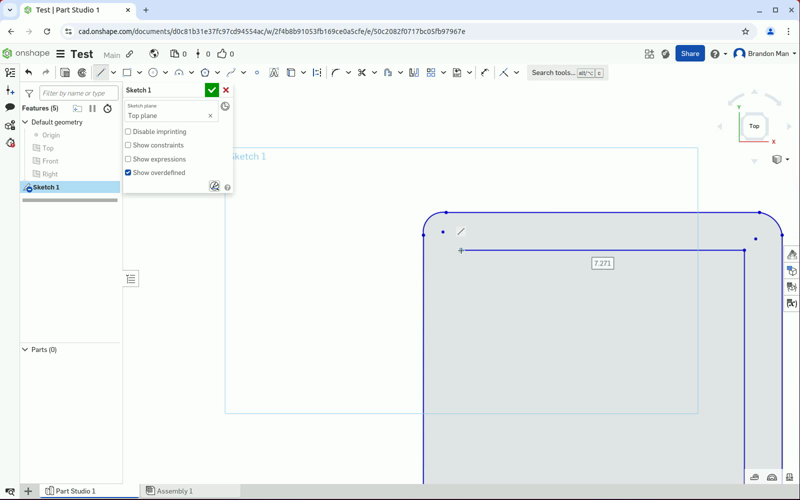
scroll(-6)
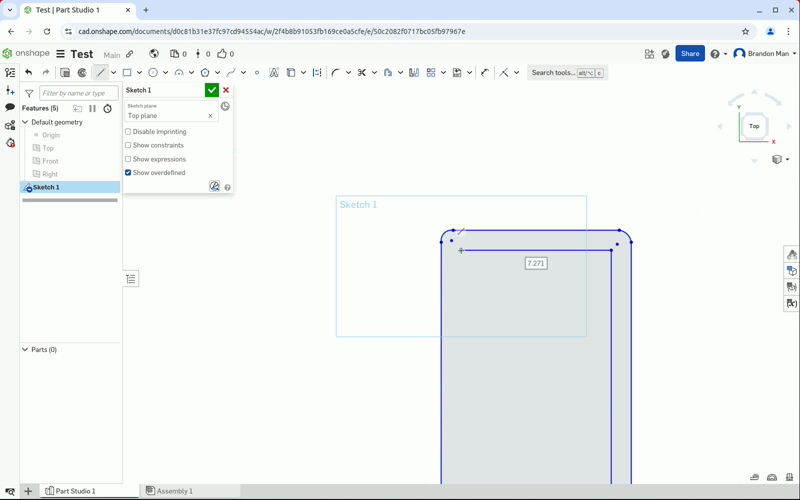
scroll(-6)
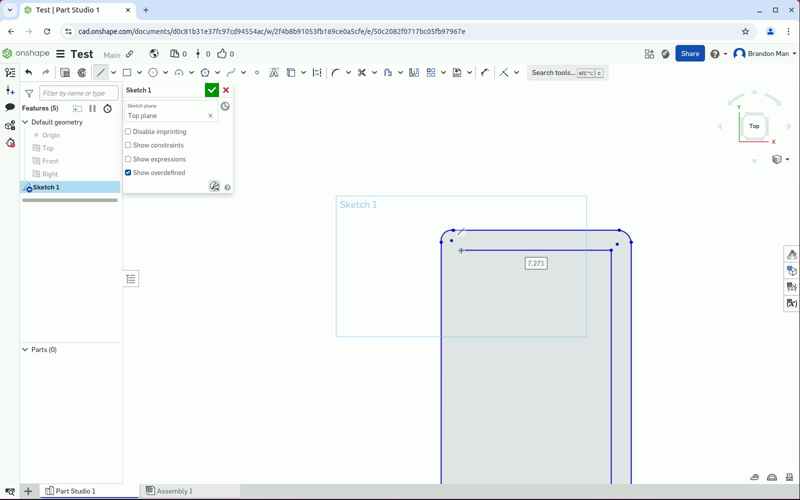
scroll(-6)
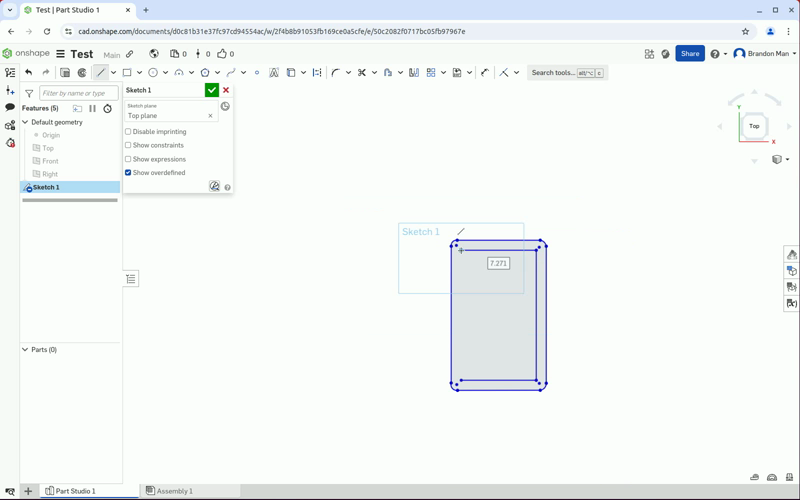
scroll(-6)
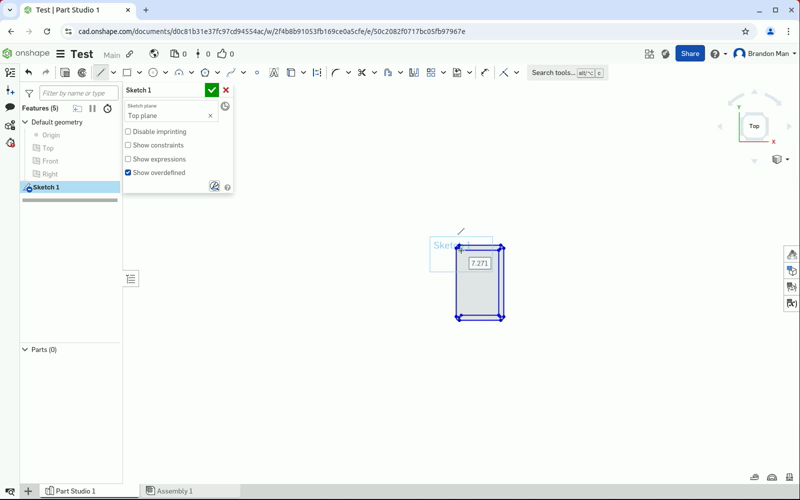
key_up(shift)
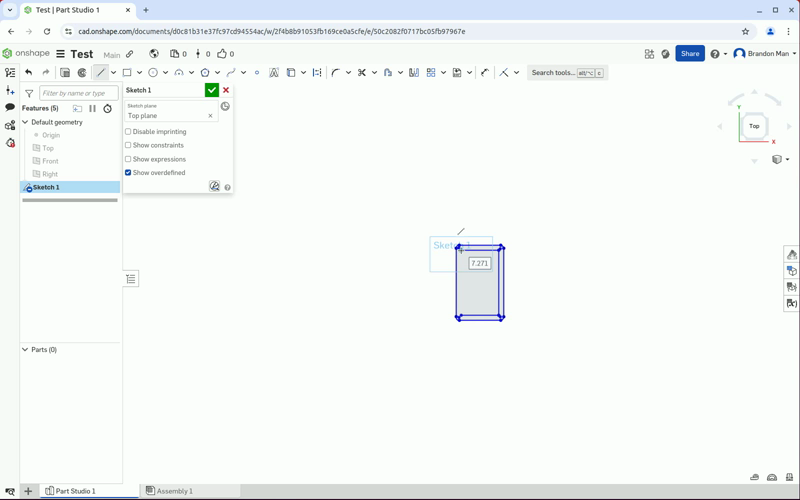
key_down(shift)
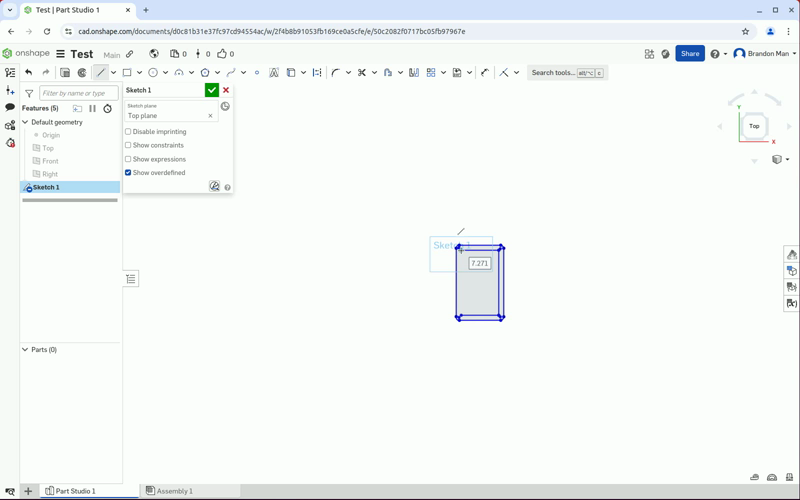
mouse_move(461, 315)
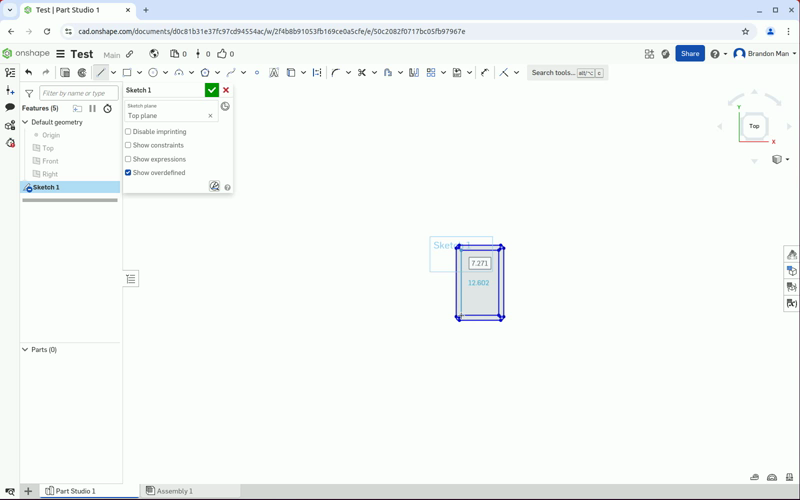
scroll(6)
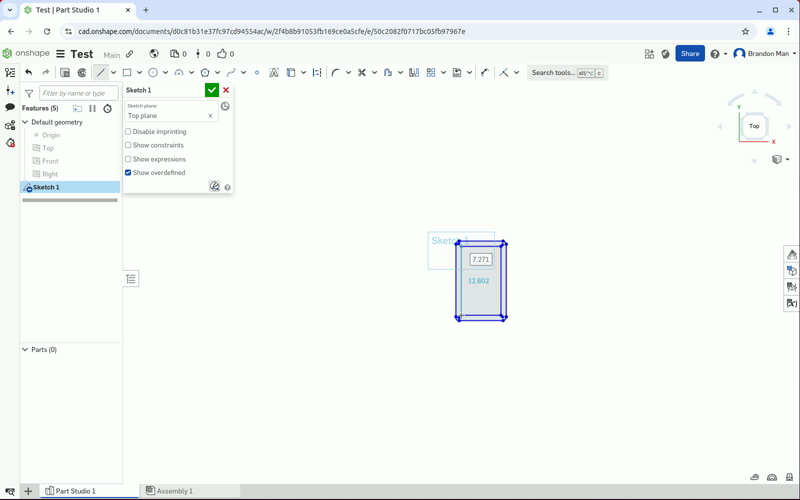
scroll(6)
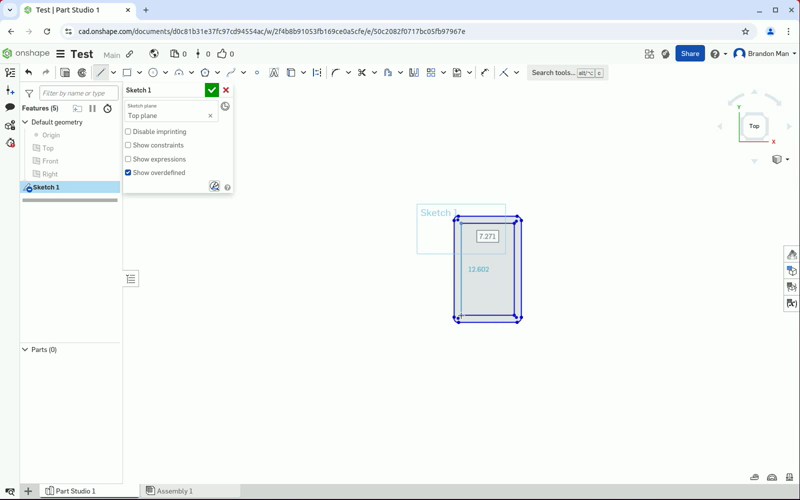
scroll(6)
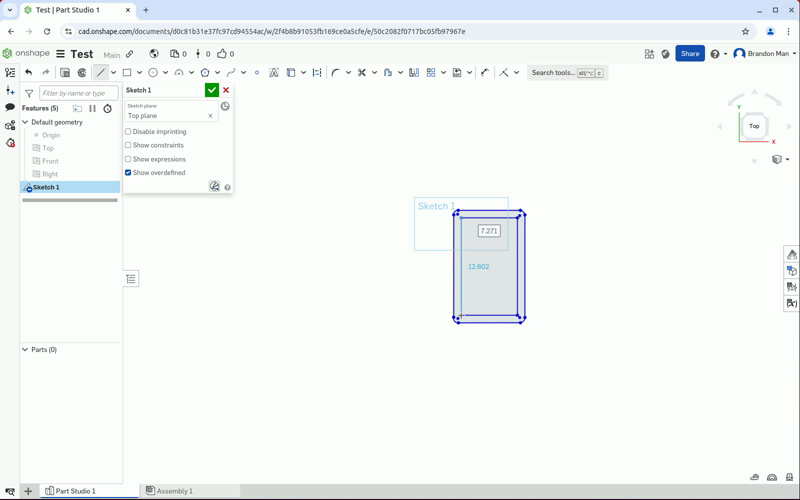
scroll(6)
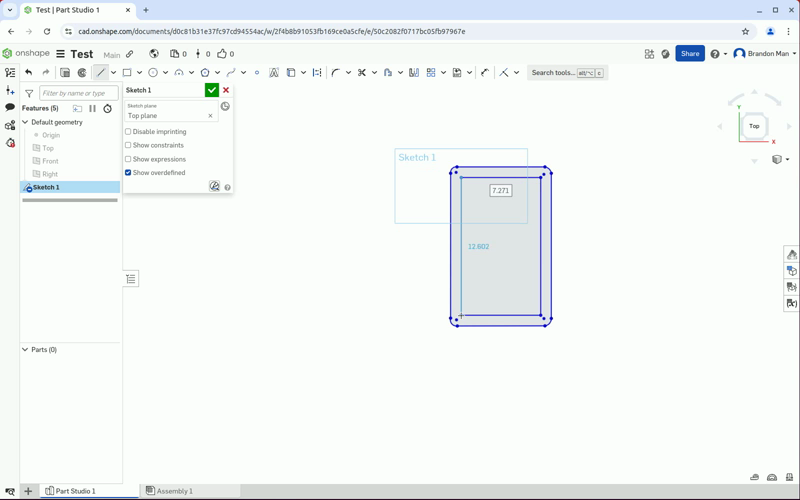
scroll(6)
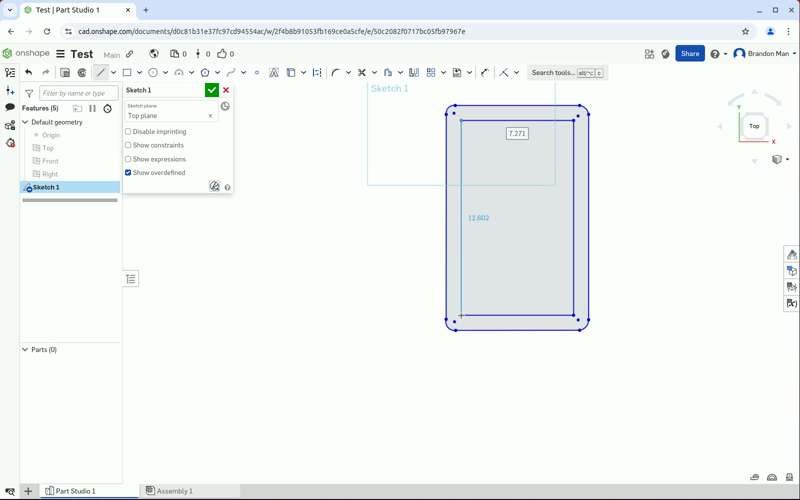
scroll(6)
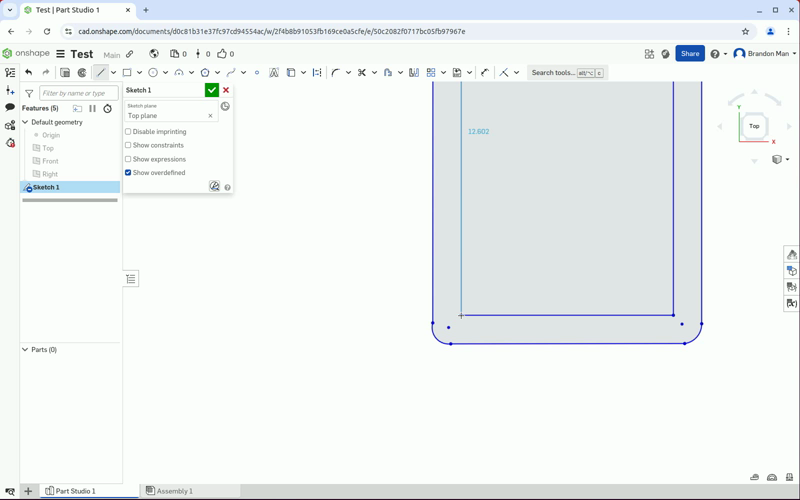
scroll(6)
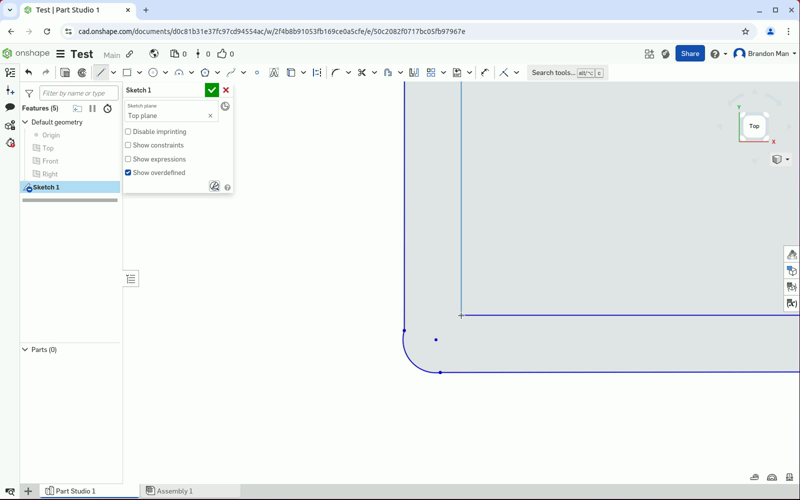
key_up(shift)
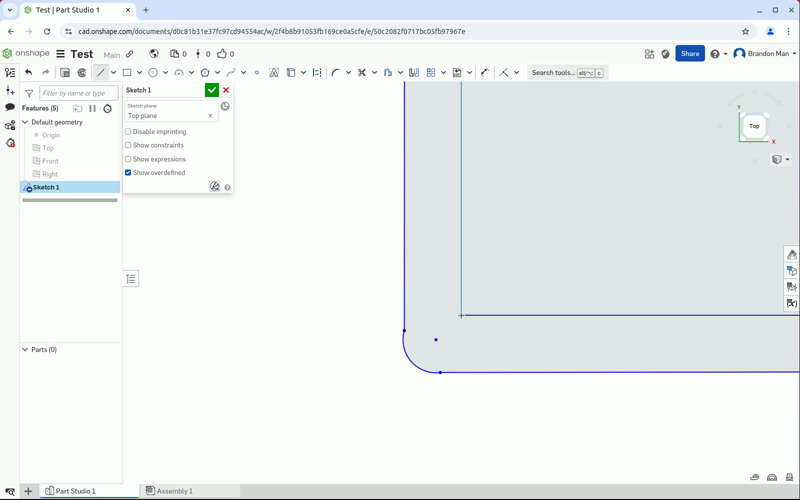
click(461, 315)
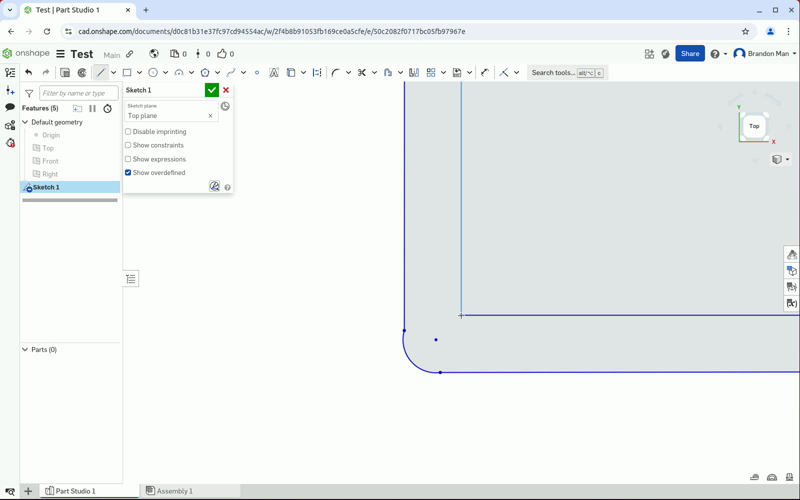
scroll(-6)
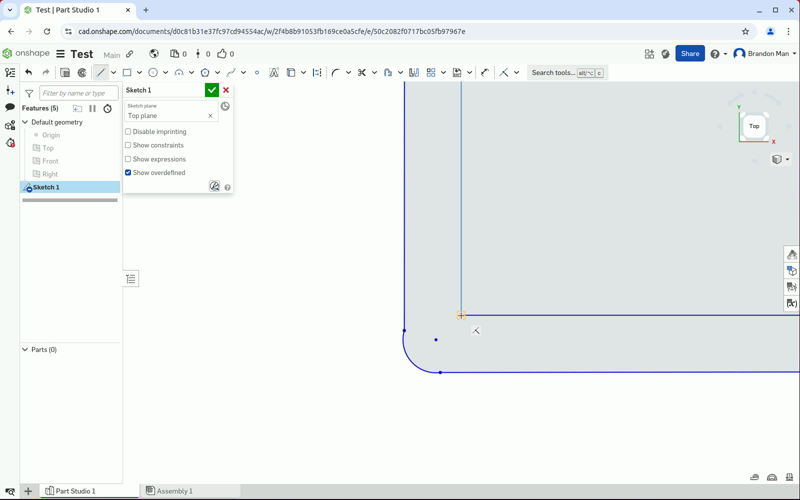
scroll(-6)
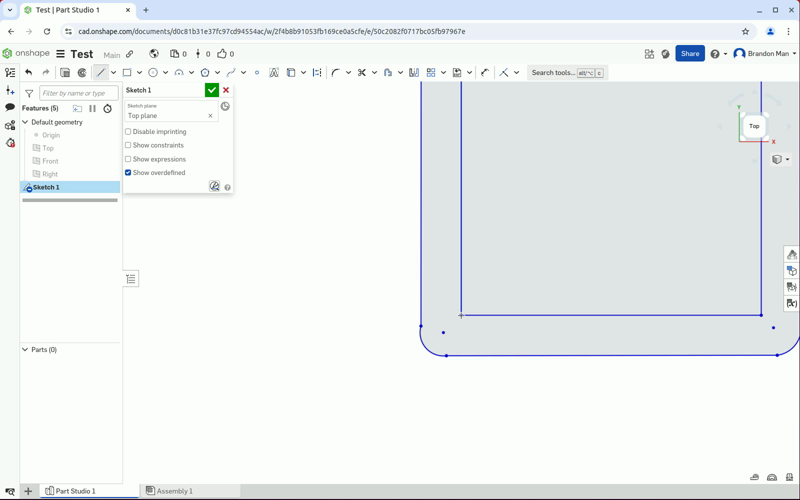
scroll(-6)
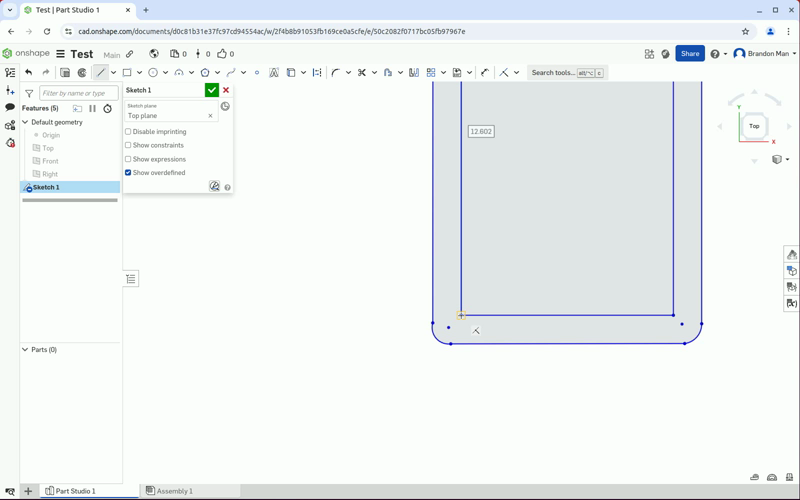
scroll(-6)
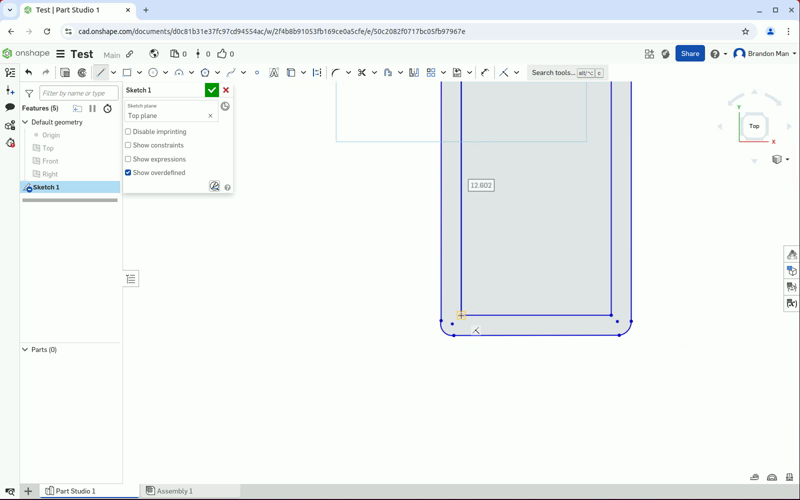
scroll(-6)
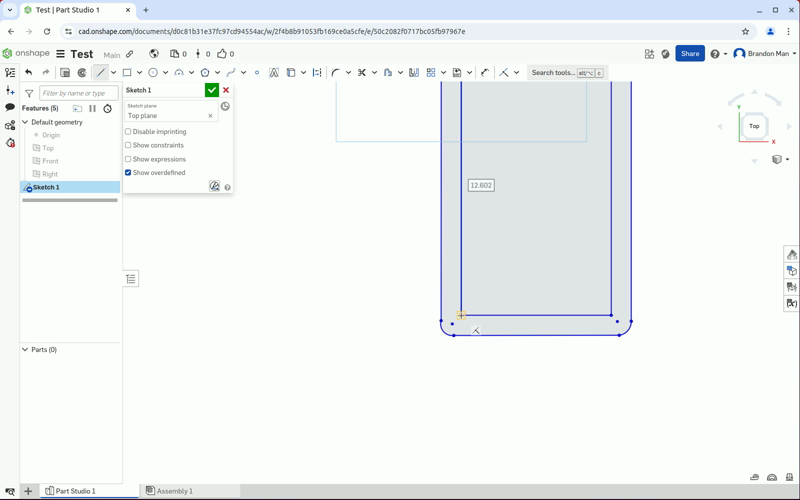
scroll(-6)
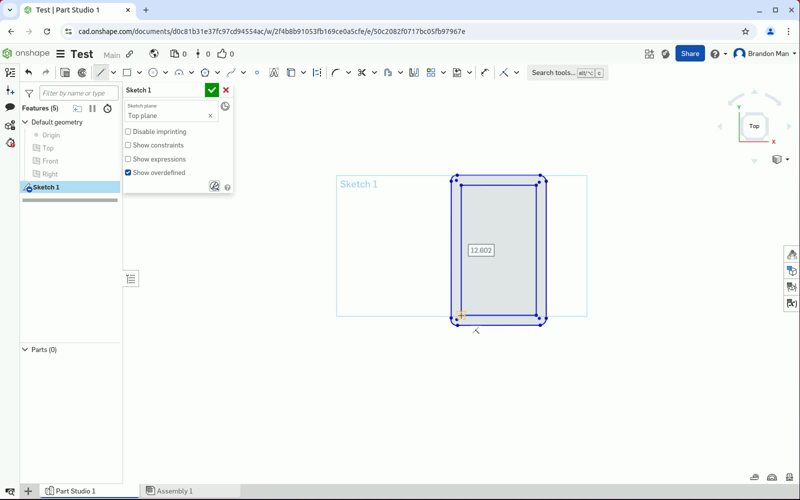
scroll(-6)
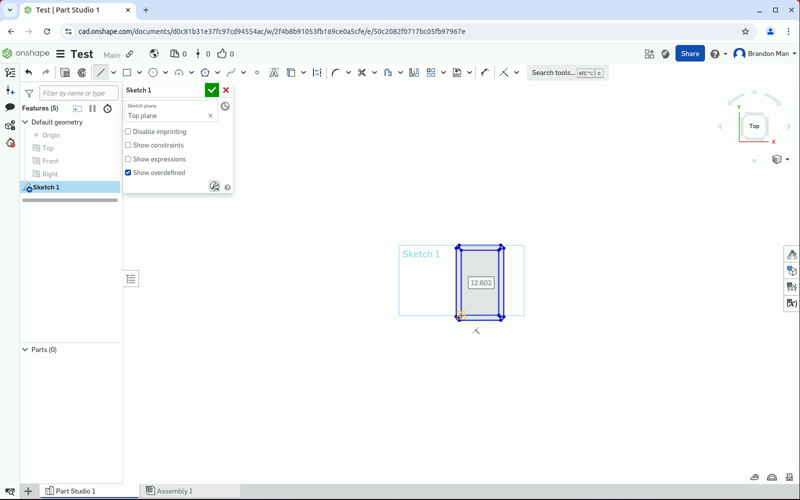
key(esc)
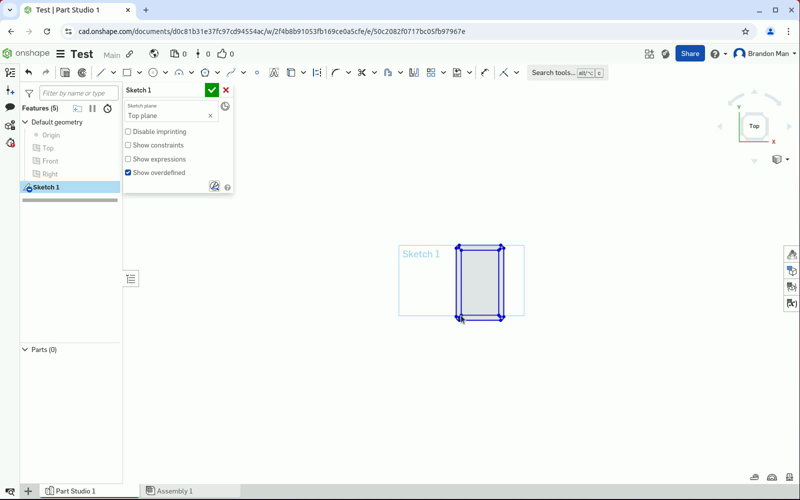
mouse_move(459, 293)
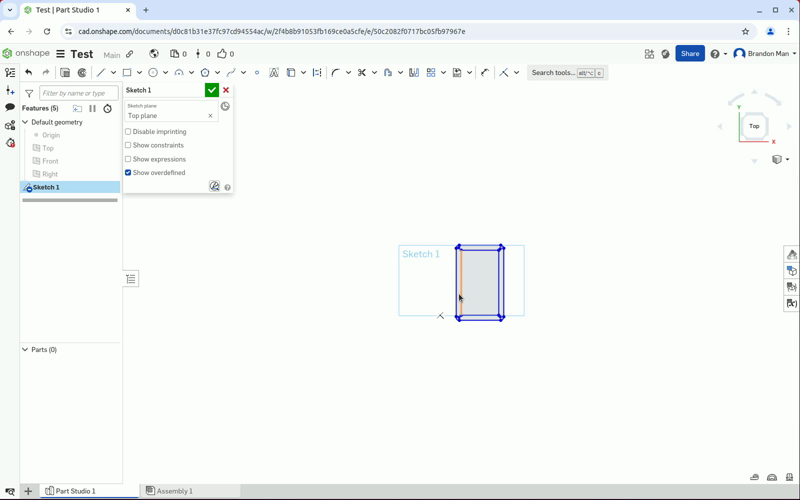
scroll(6)
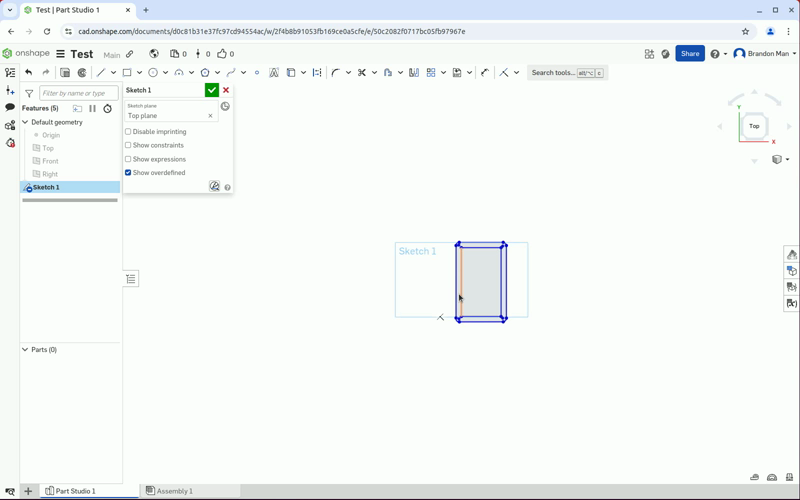
scroll(6)
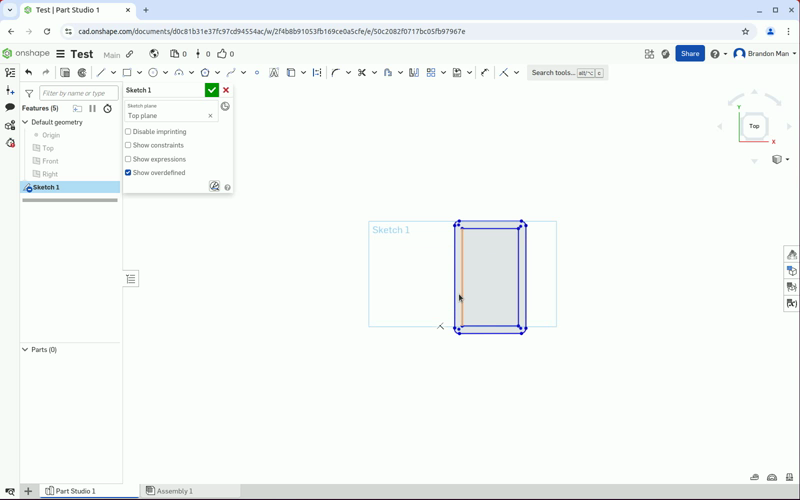
scroll(6)
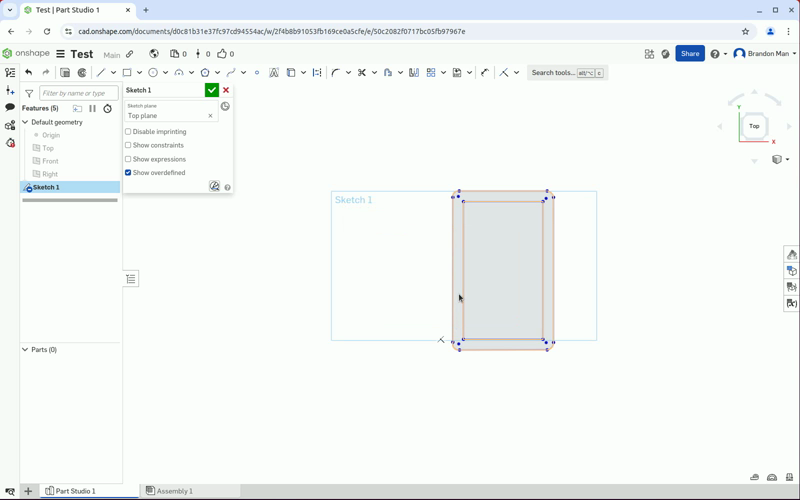
scroll(6)
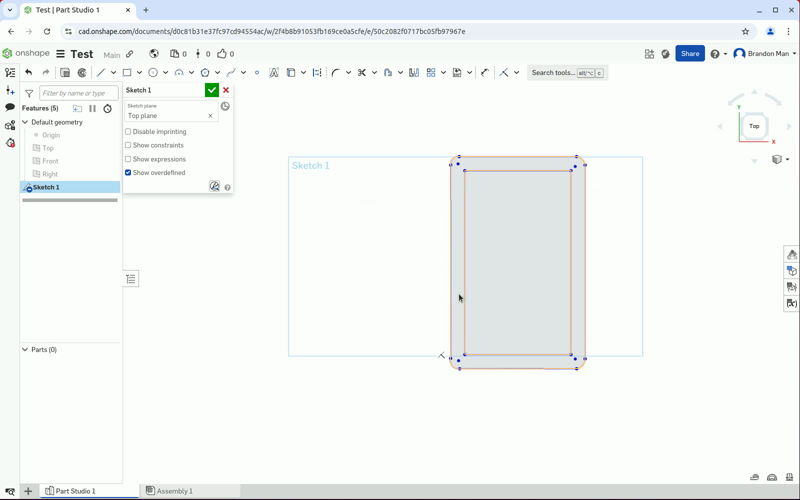
scroll(6)
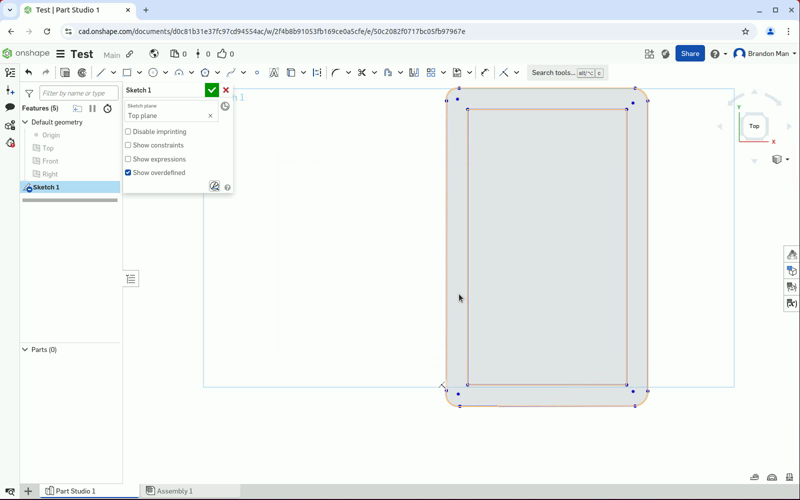
scroll(6)
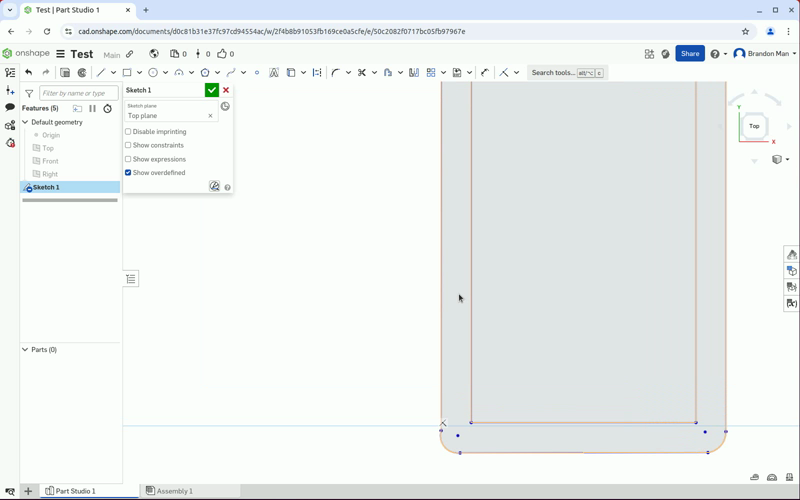
scroll(6)
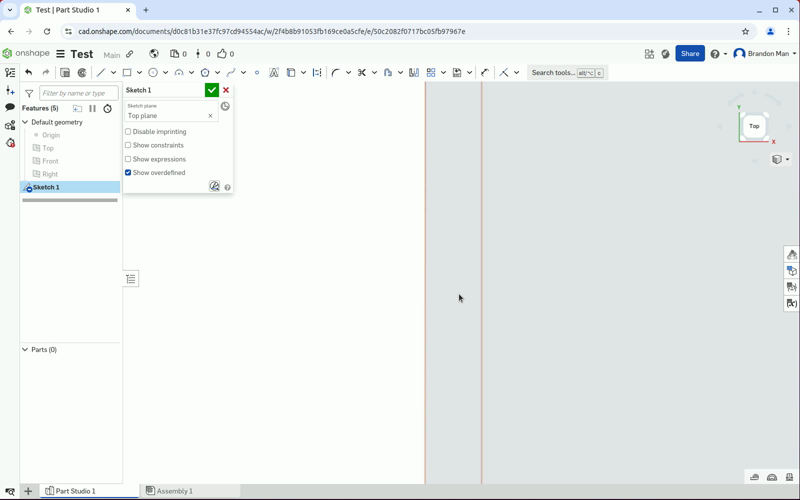
click(459, 293)
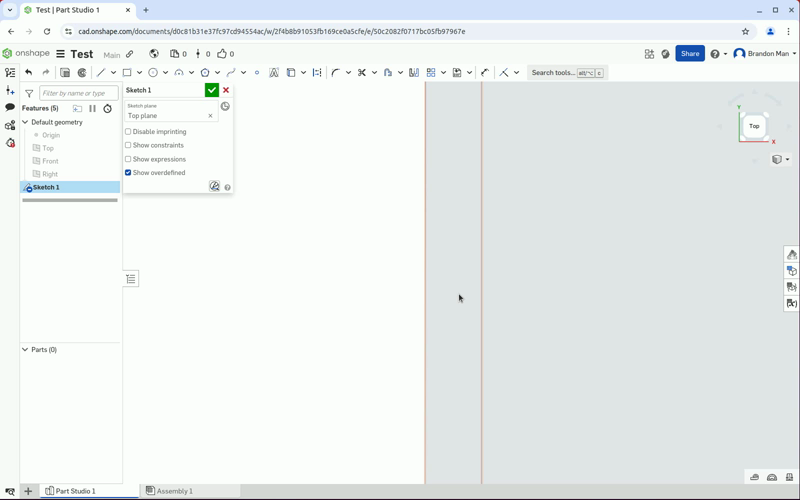
scroll(-6)
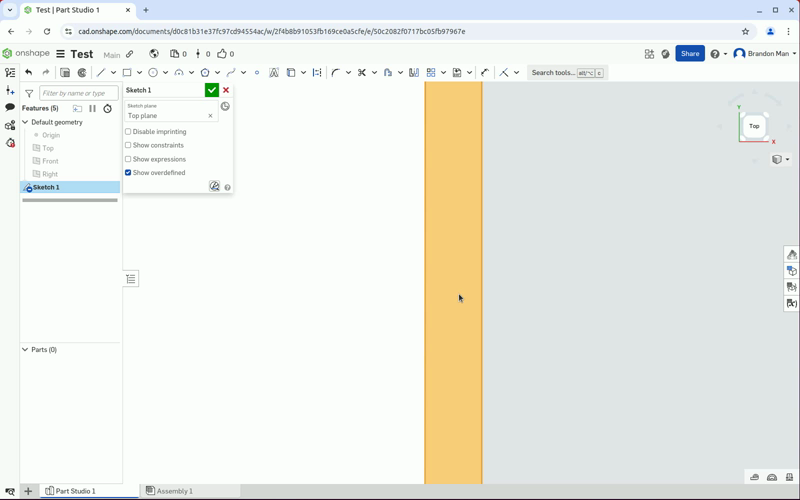
scroll(-6)
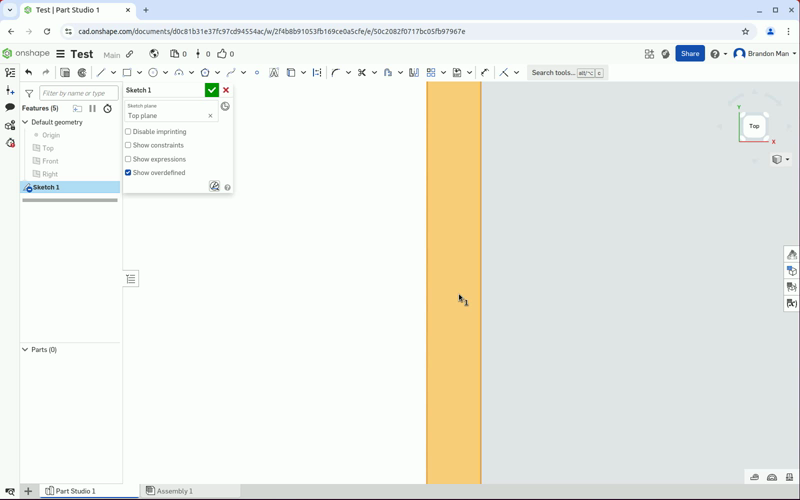
scroll(-6)
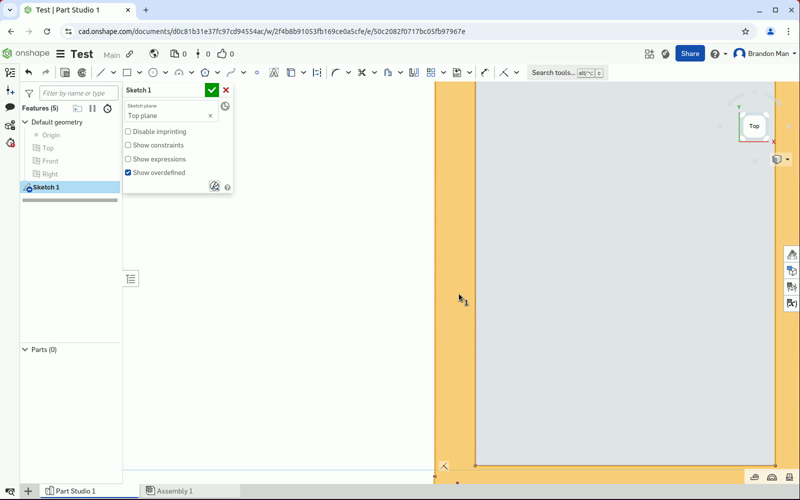
scroll(-6)
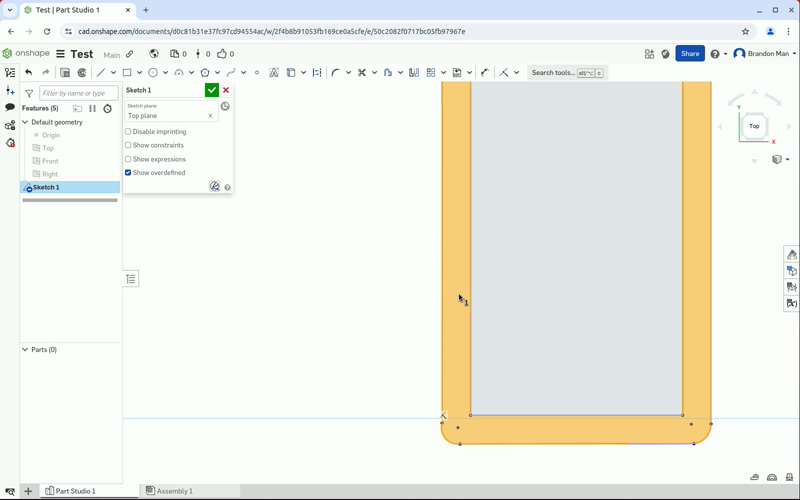
scroll(-6)
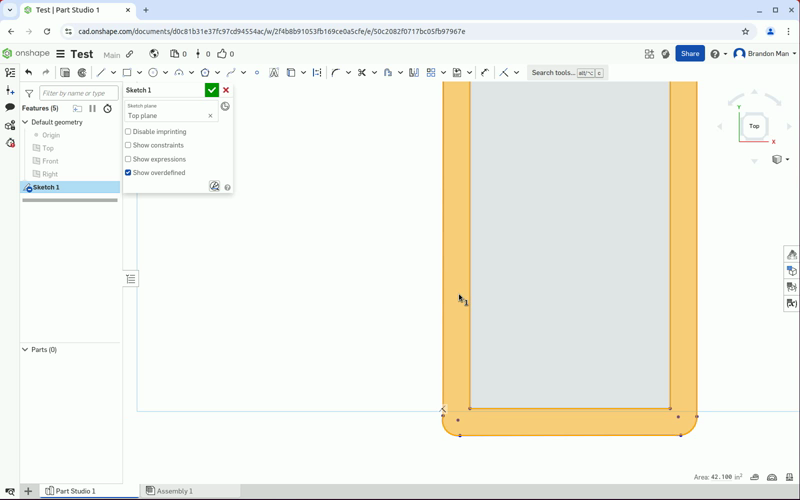
scroll(-6)
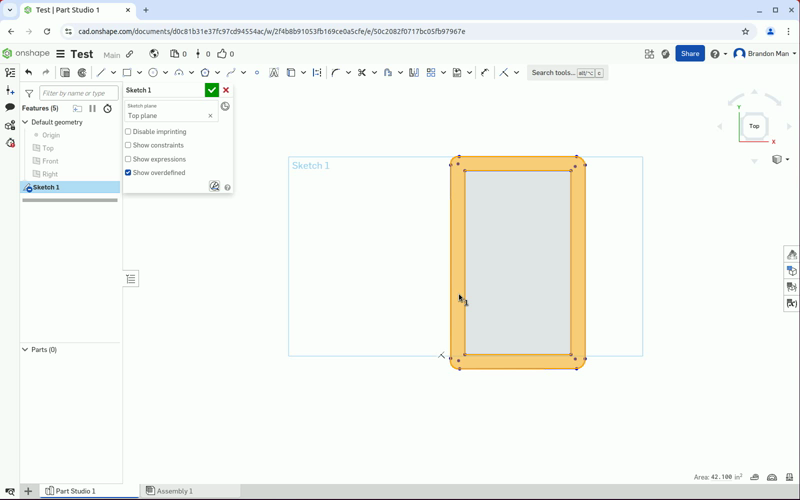
scroll(-6)
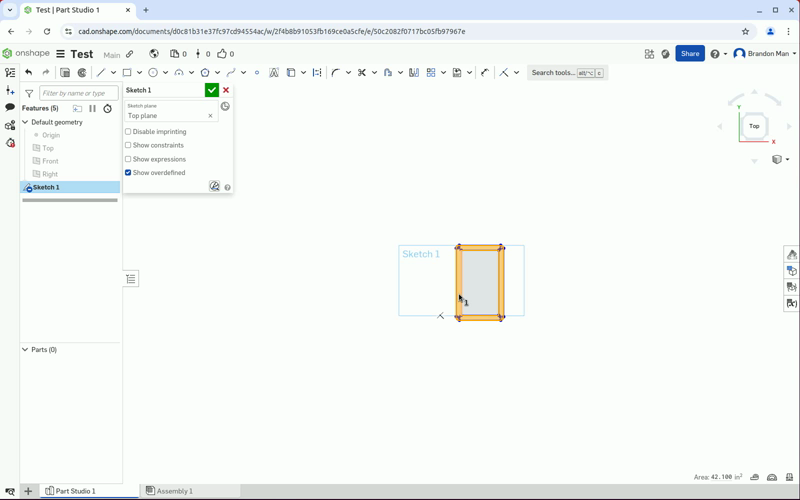
mouse_move(73, 352)
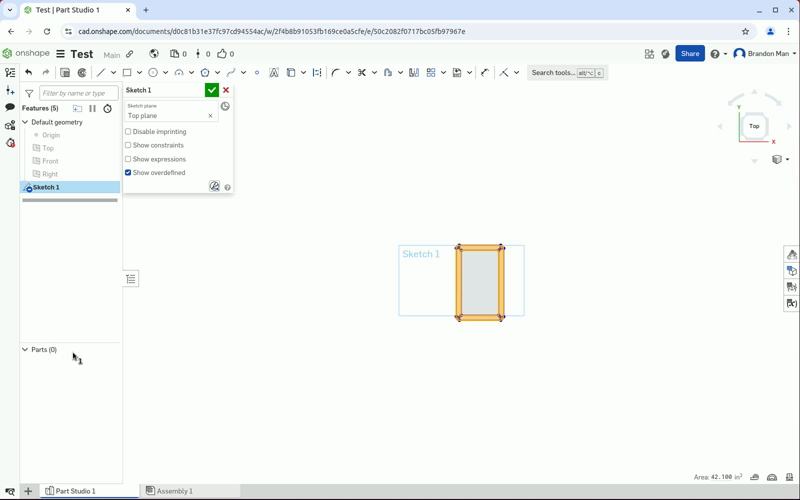
key(shift+y)
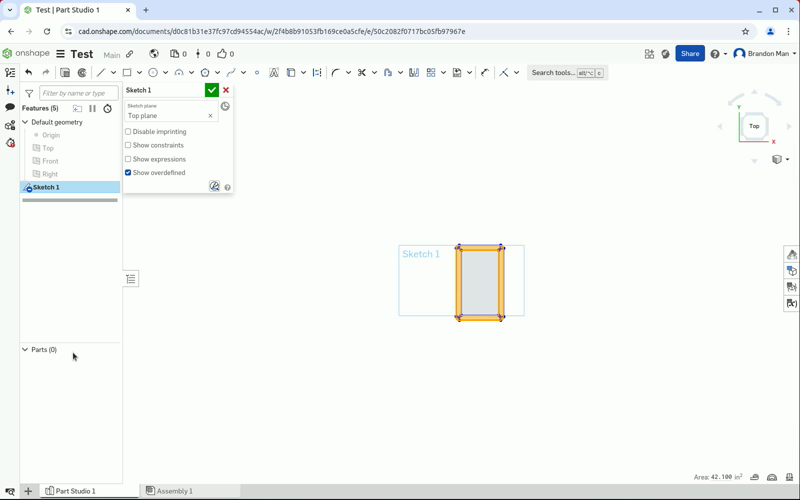
key(shift+e)
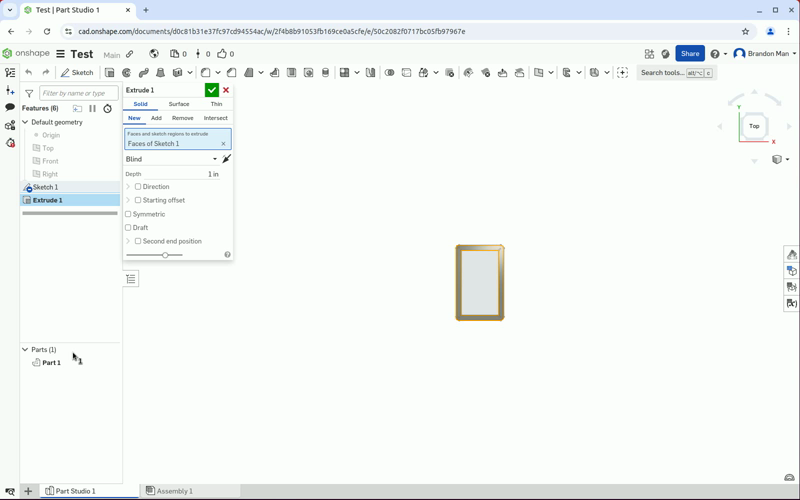
mouse_move(143, 106)
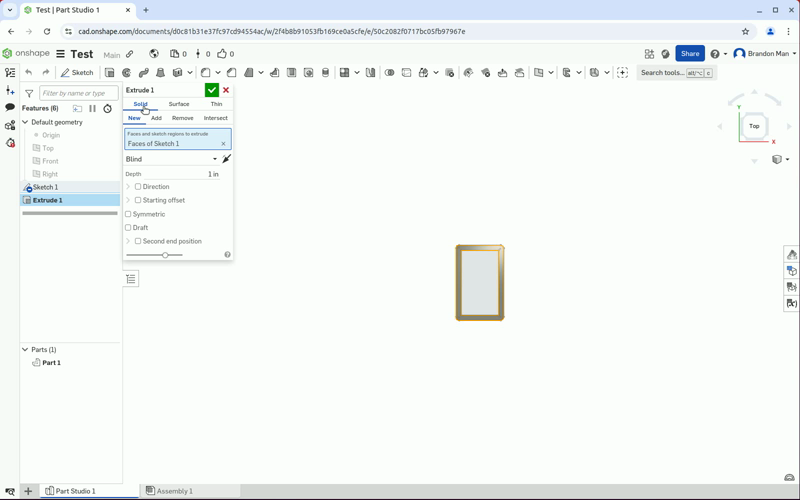
click(143, 106)
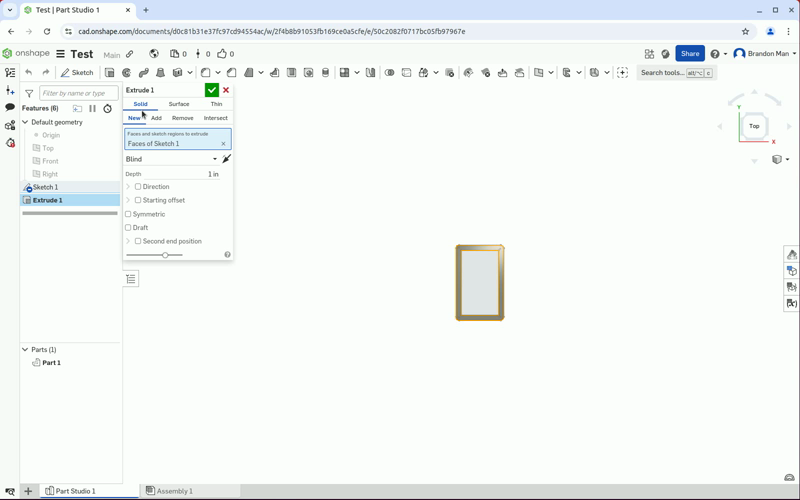
mouse_move(137, 120)
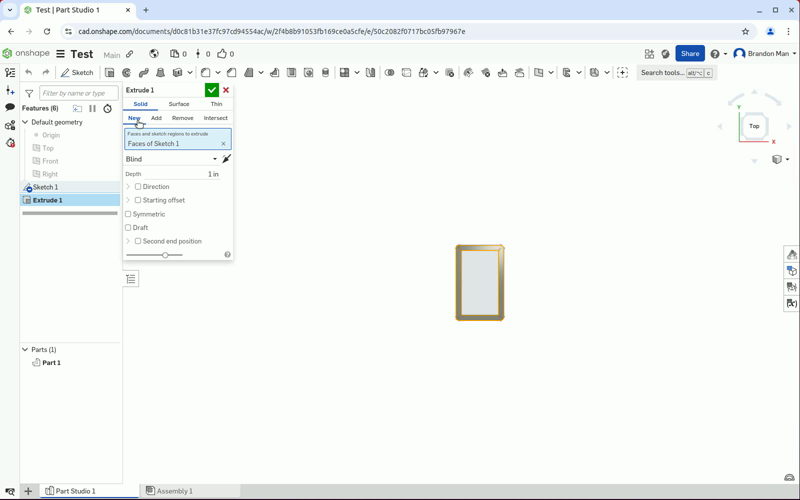
click(137, 120)
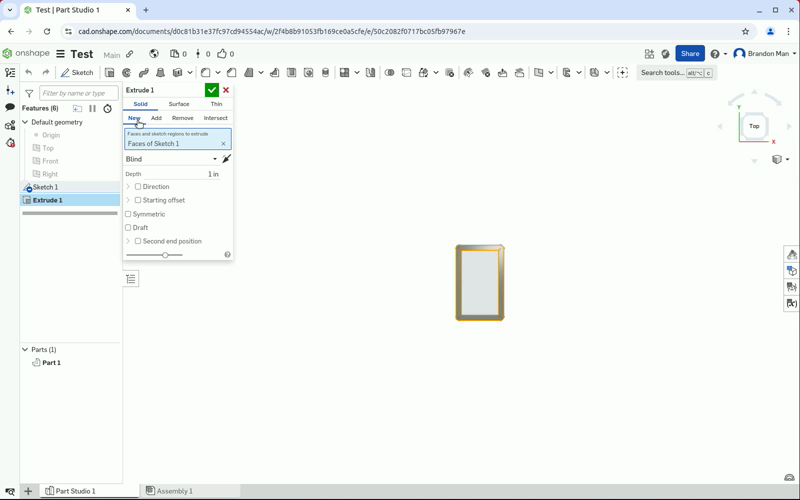
key(tab, 4)
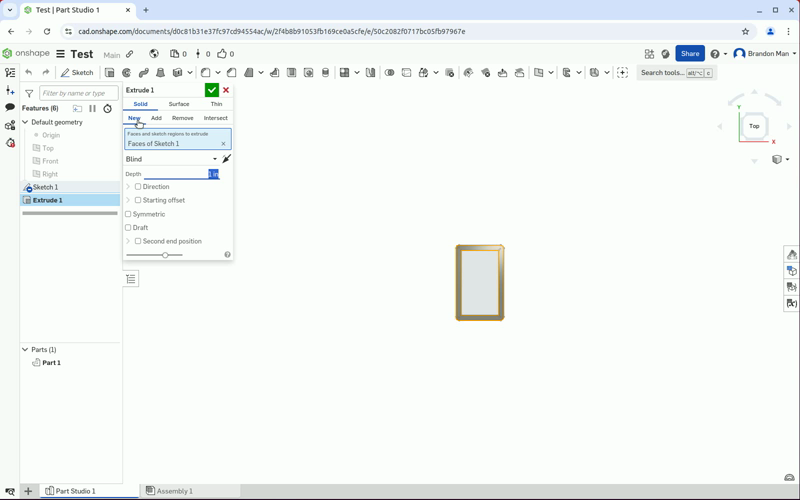
text(23.108)
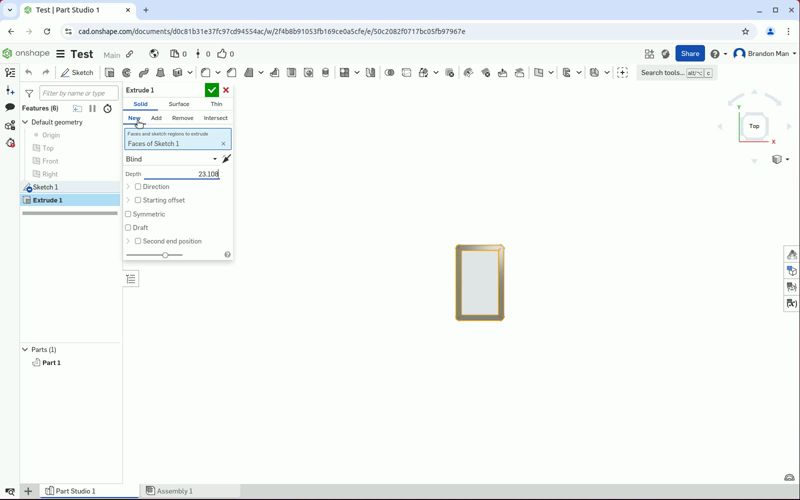
key(enter)
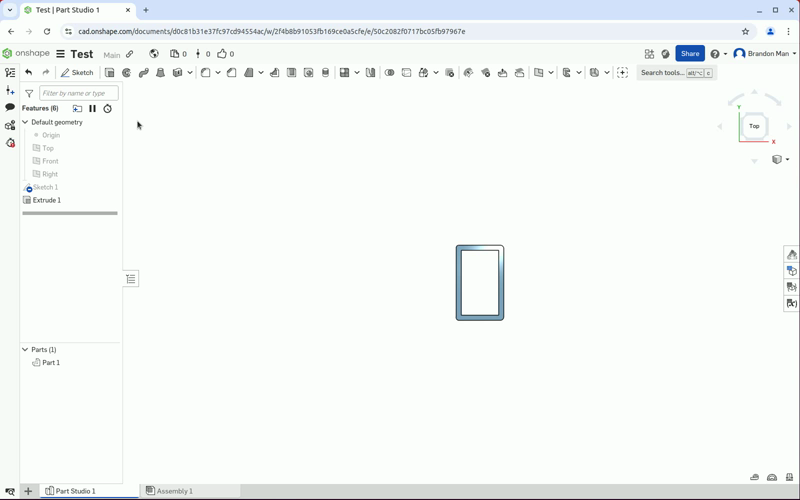
key(shift+h)
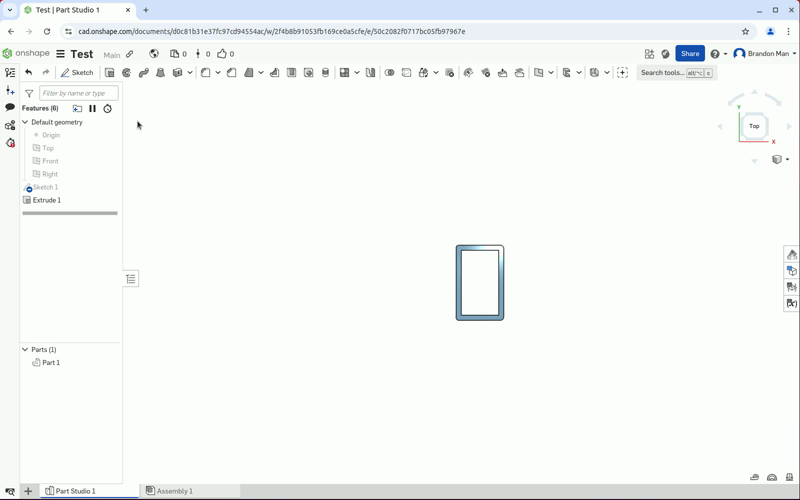
key(shift+h)
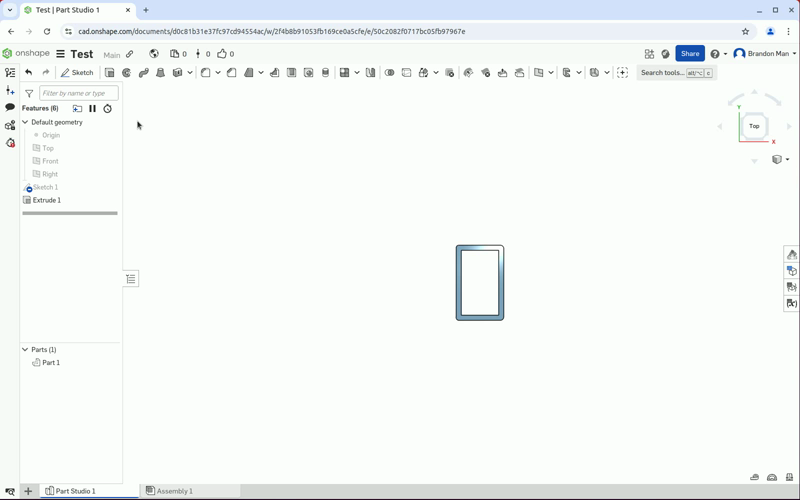
mouse_move(73, 189)
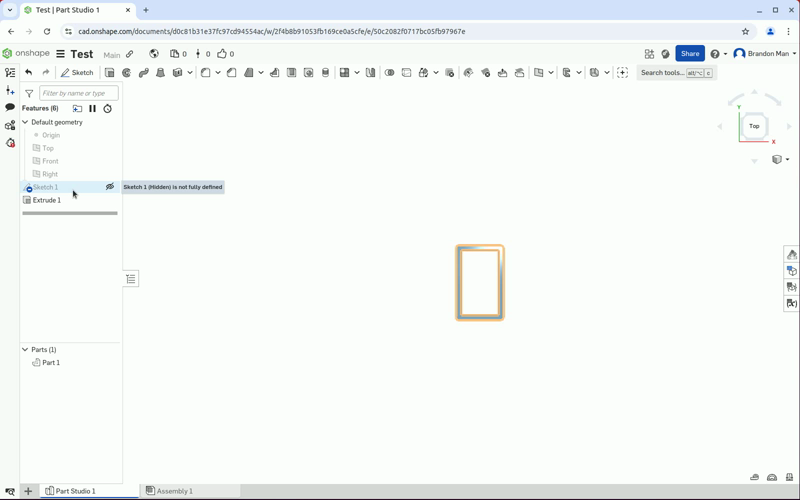
click(73, 189)
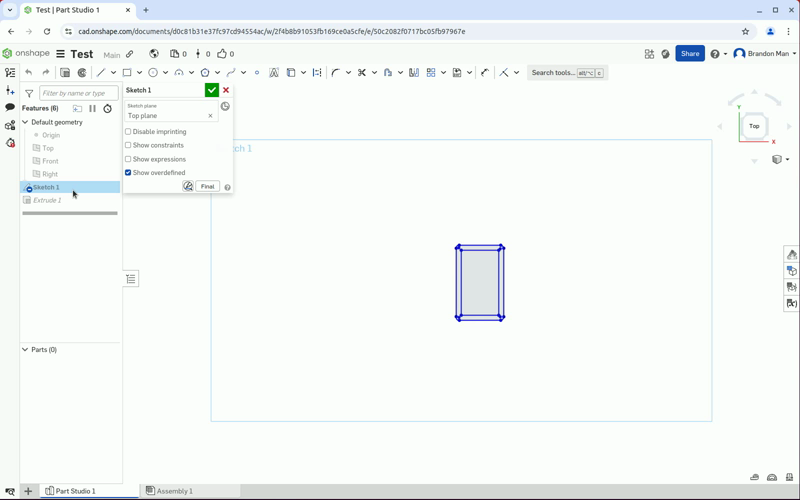
mouse_move(229, 92)
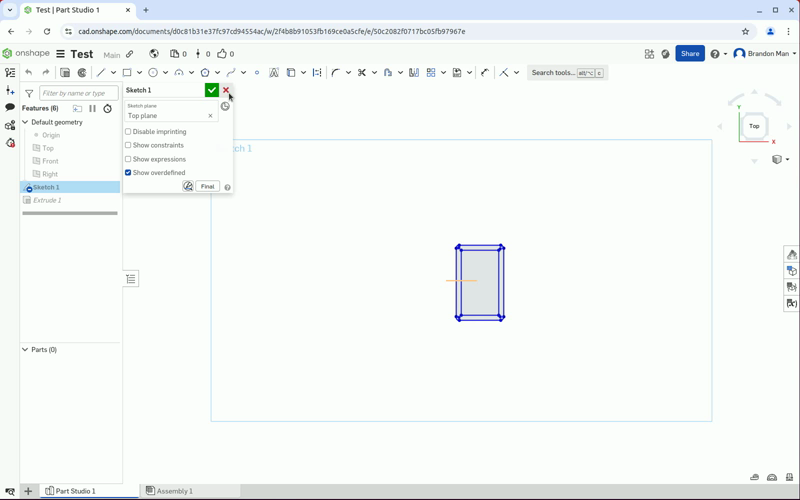
click(229, 92)
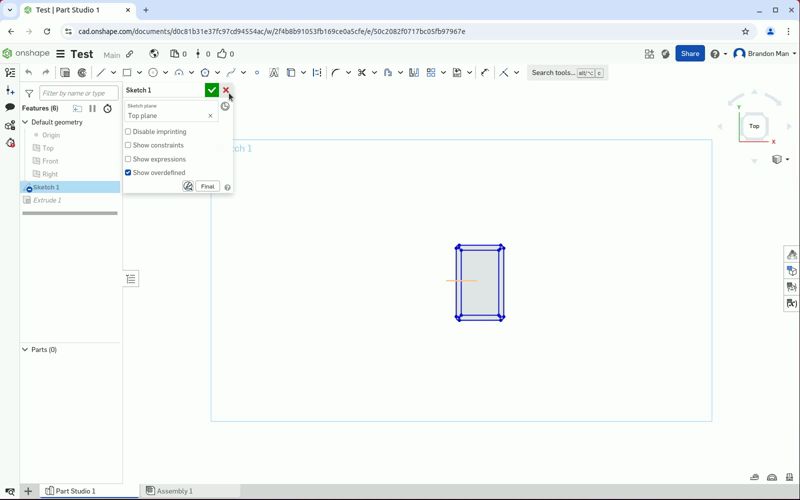
key(shift+s)
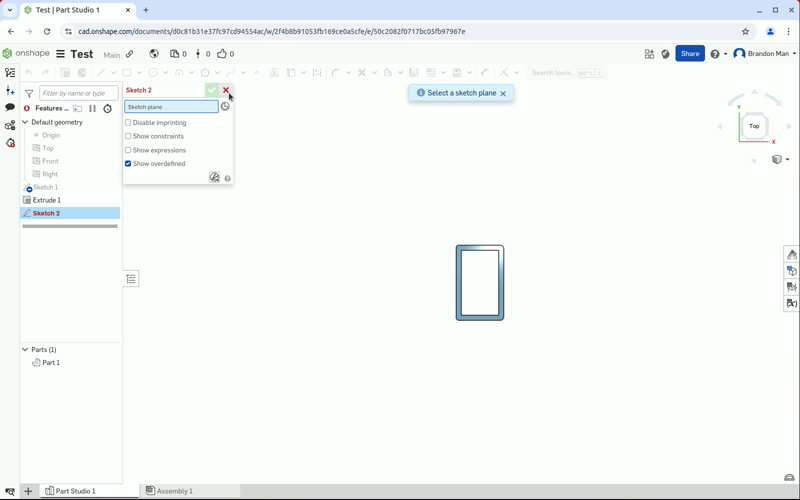
mouse_move(73, 150)
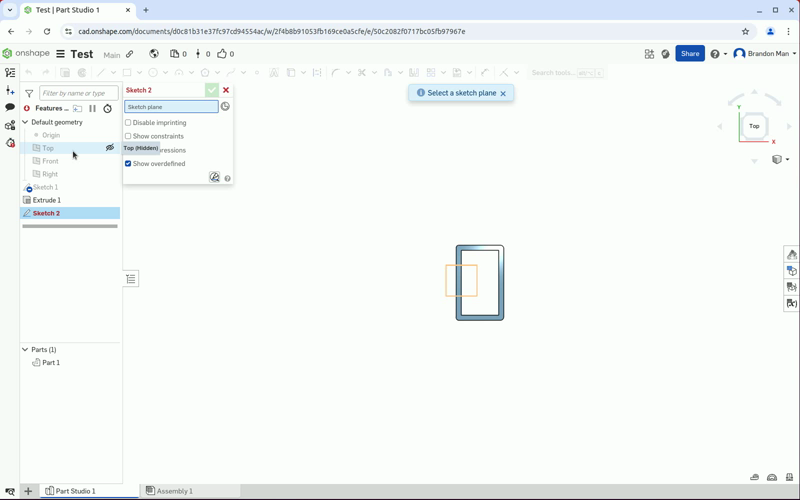
click(73, 150)
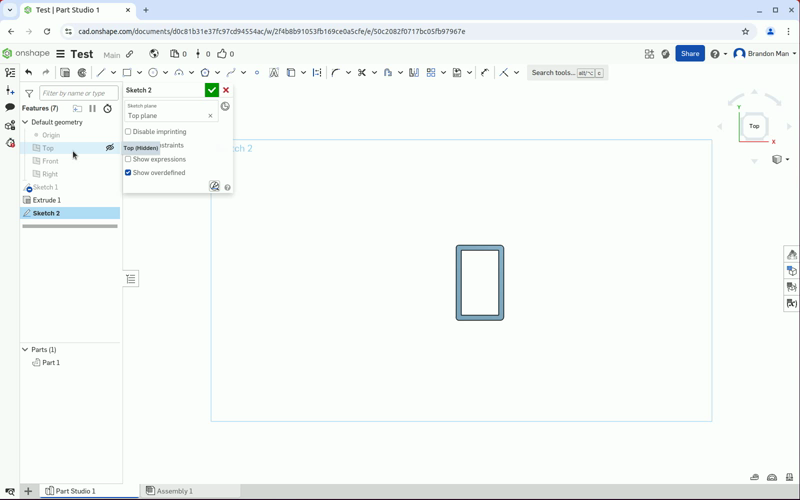
mouse_move(73, 352)
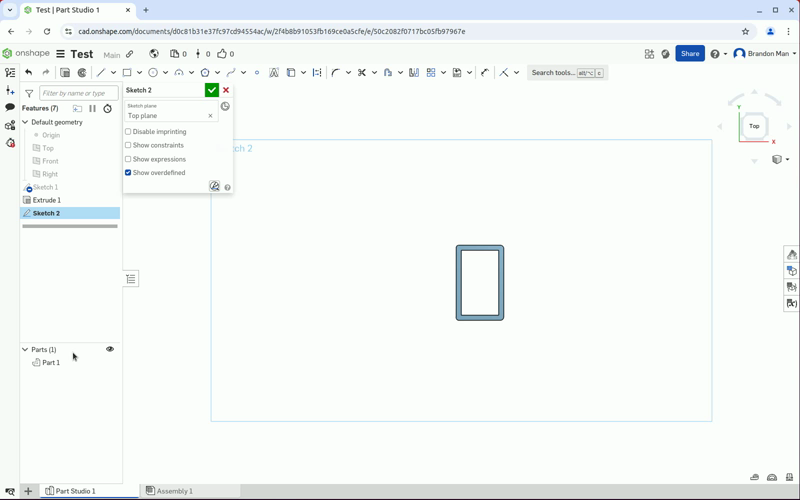
key(y)
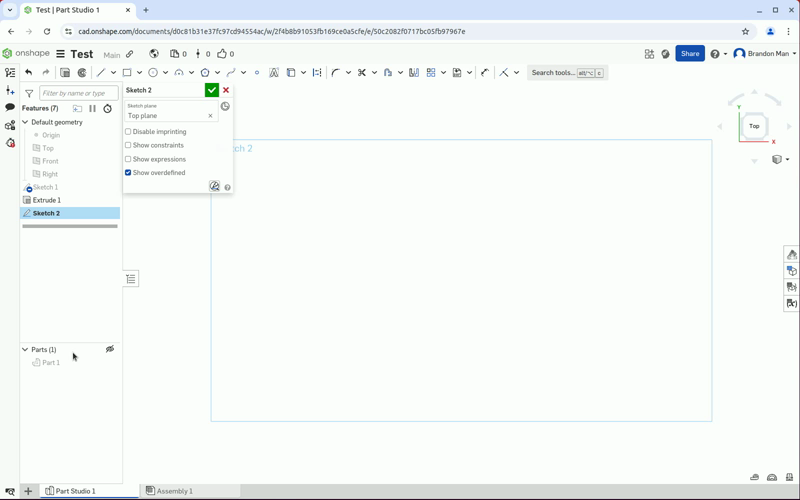
key(c)
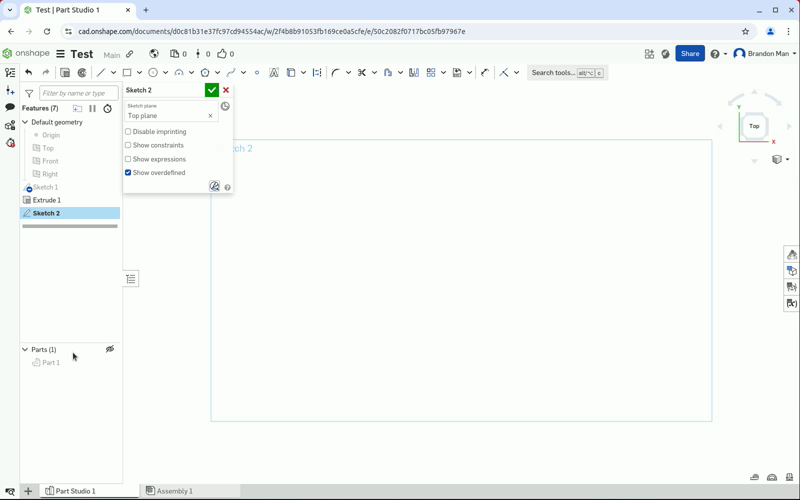
key_down(shift)
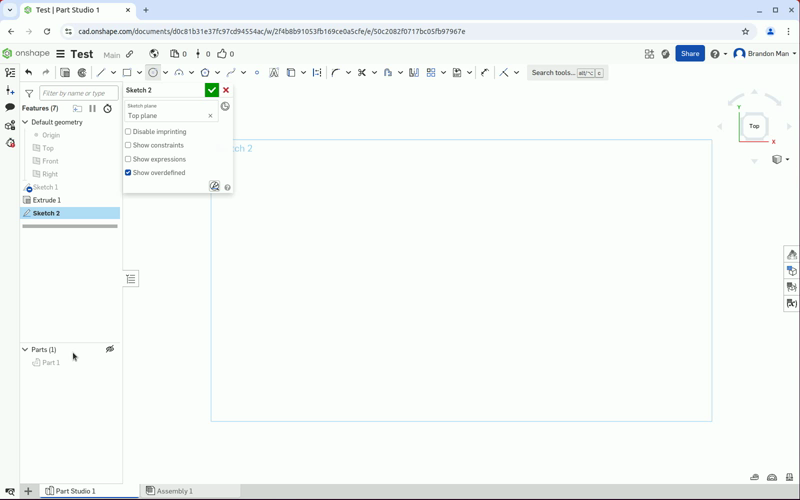
mouse_move(461, 282)
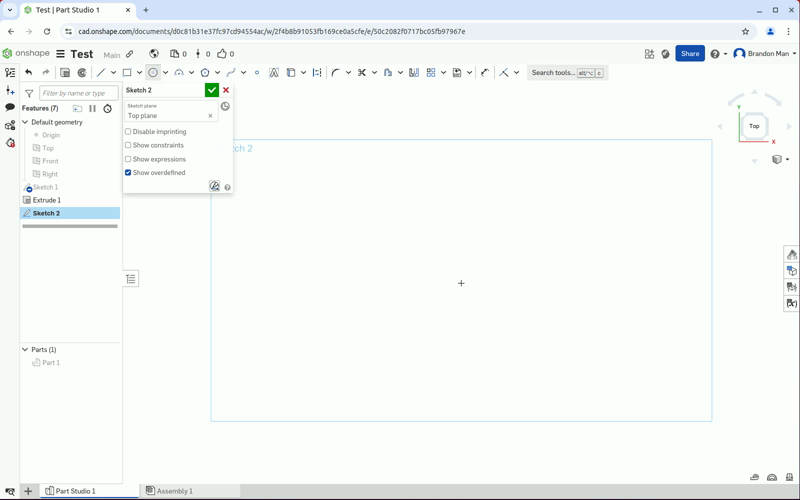
click(461, 282)
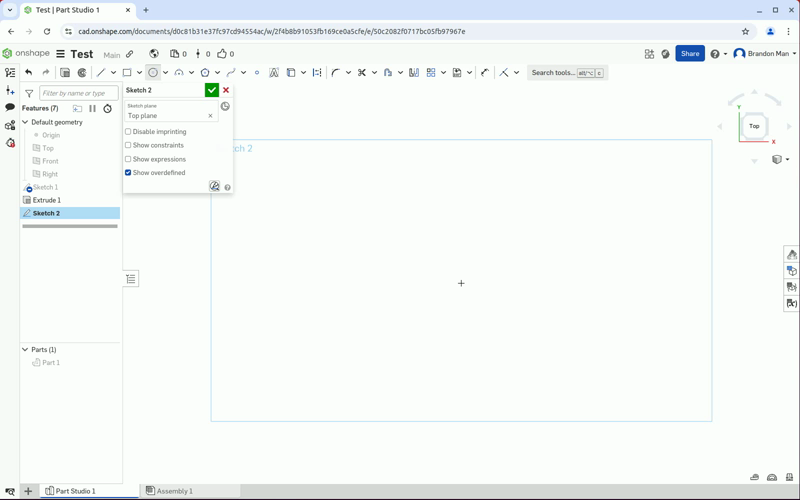
key_up(shift)
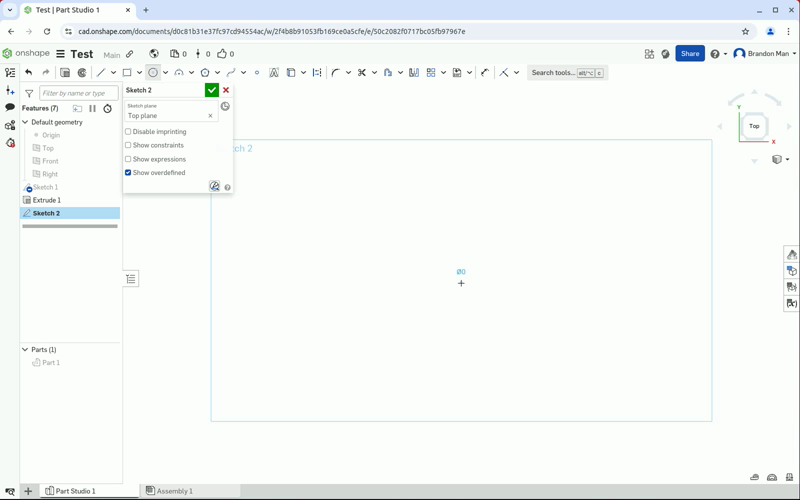
mouse_move(518, 282)
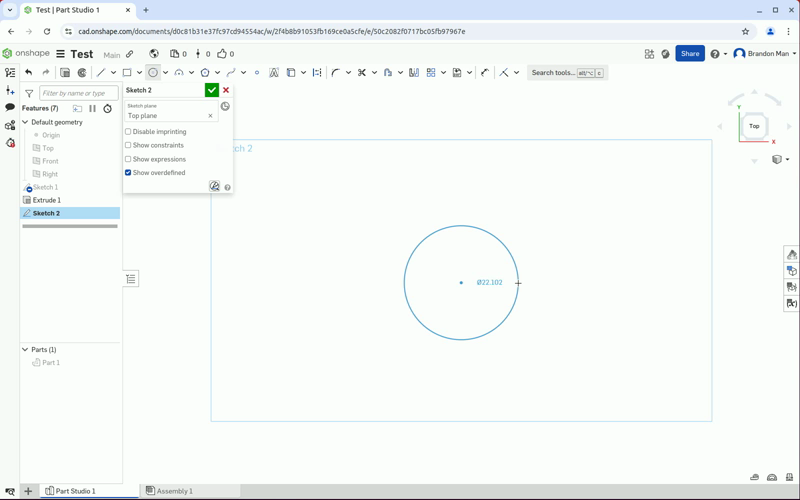
click(518, 282)
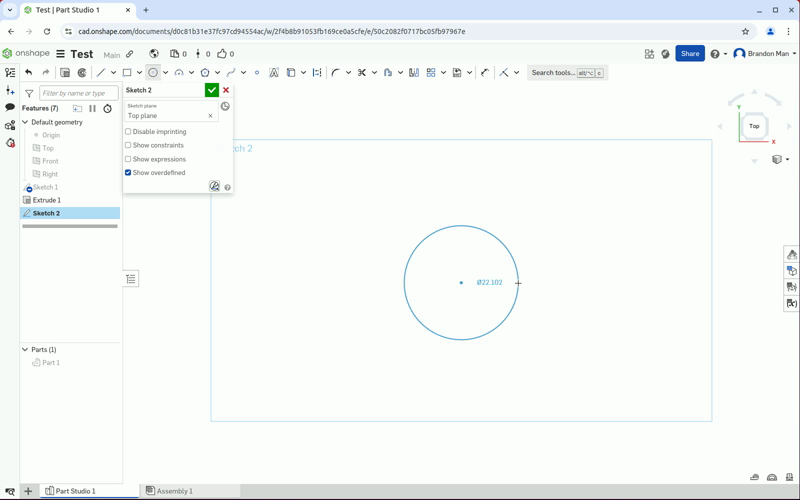
key(esc)
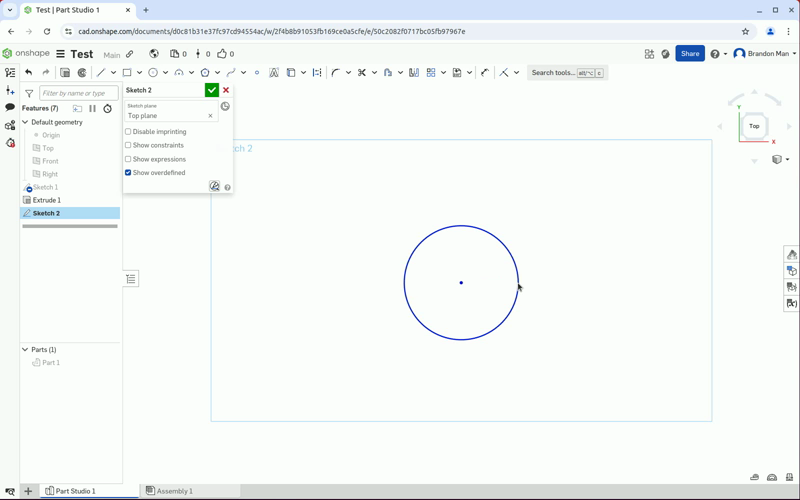
key(a)
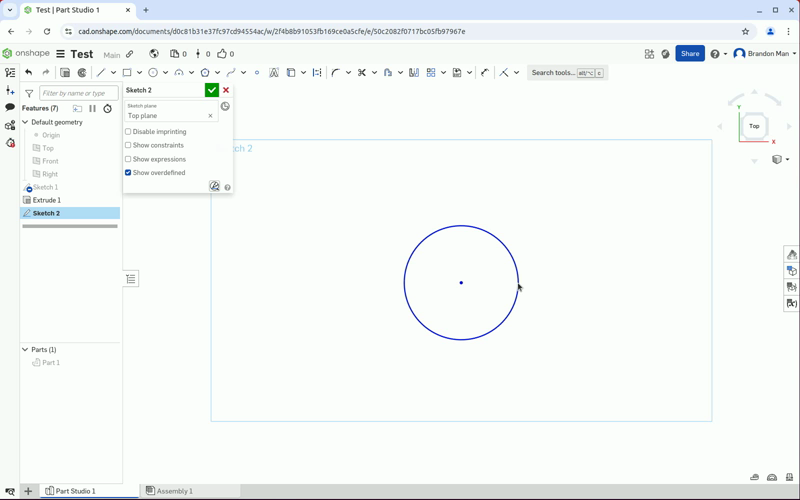
key_down(shift)
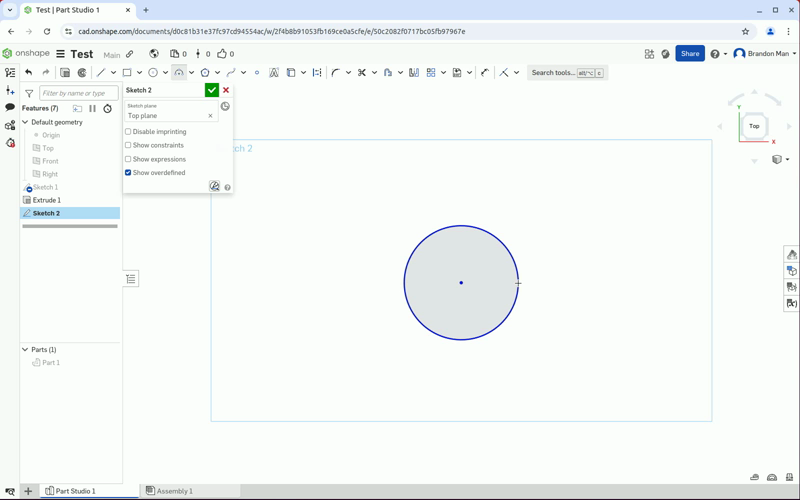
mouse_move(455, 317)
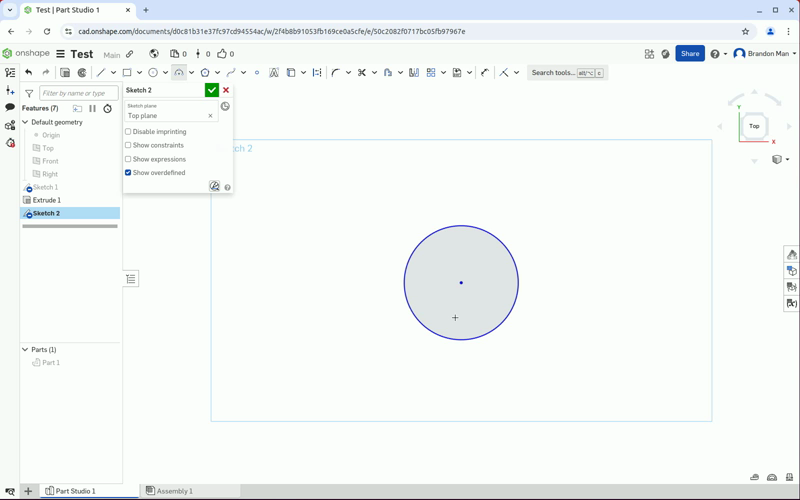
click(455, 317)
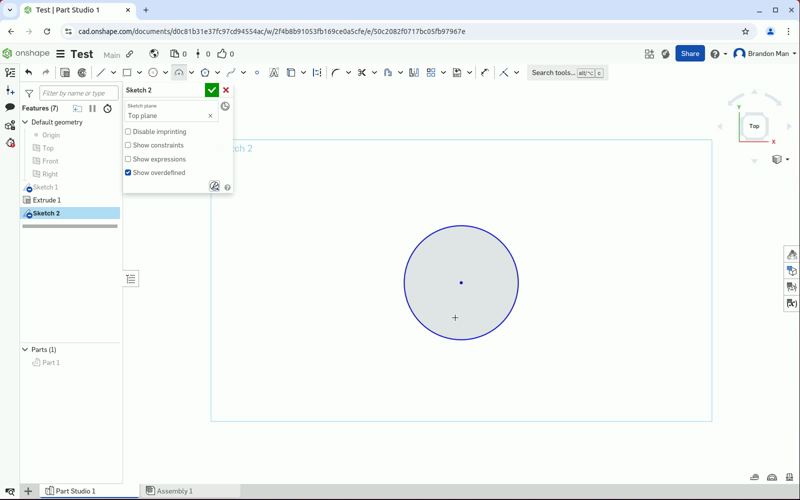
key_up(shift)
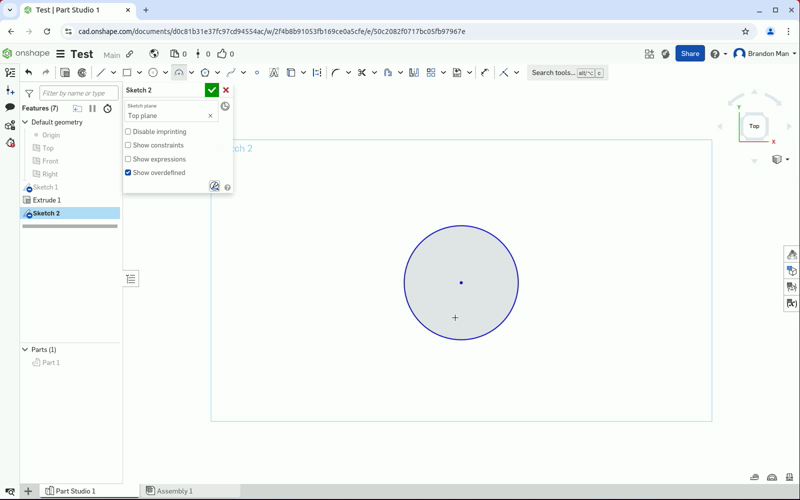
key_down(shift)
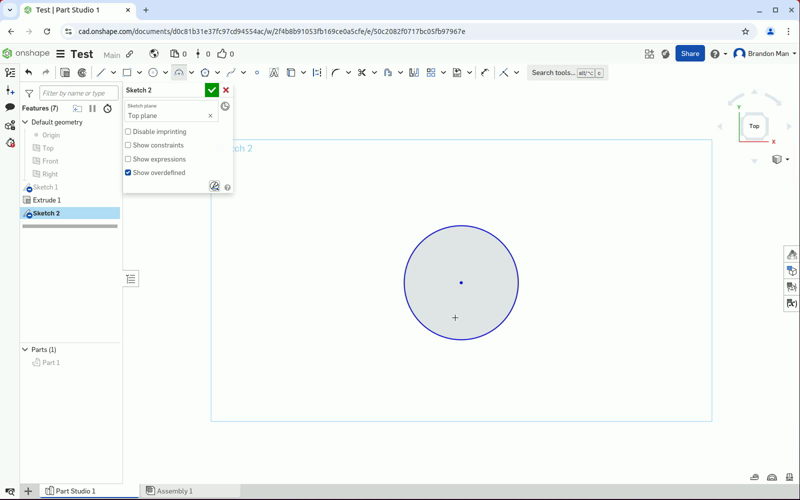
mouse_move(458, 320)
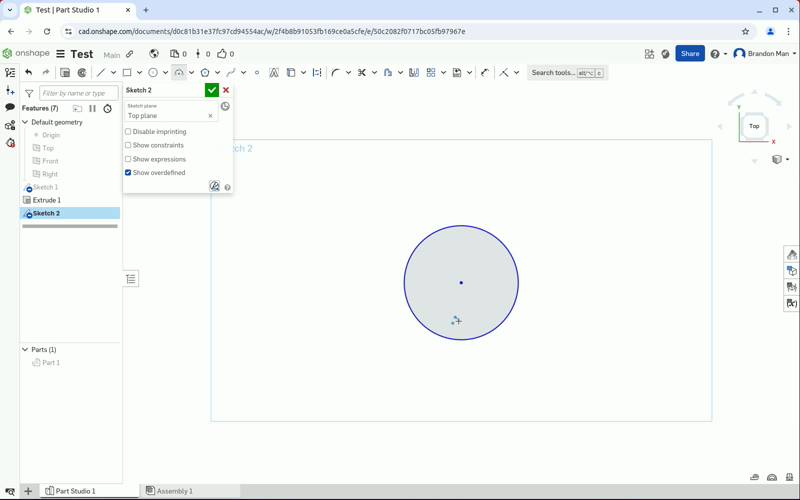
scroll(6)
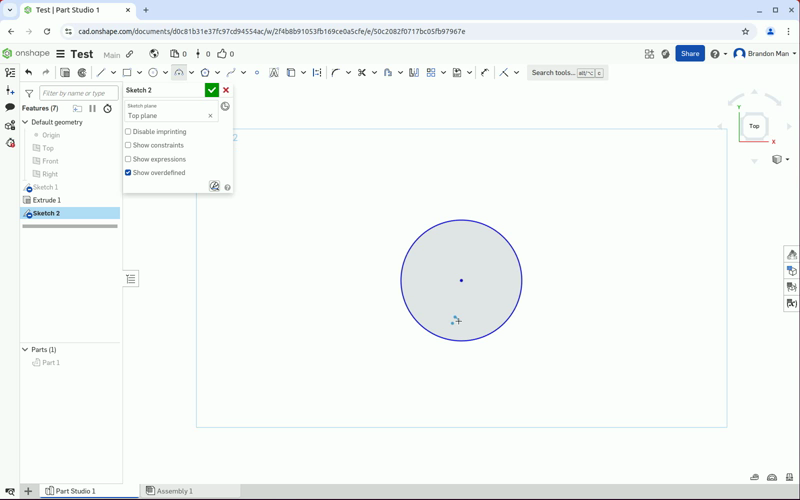
scroll(6)
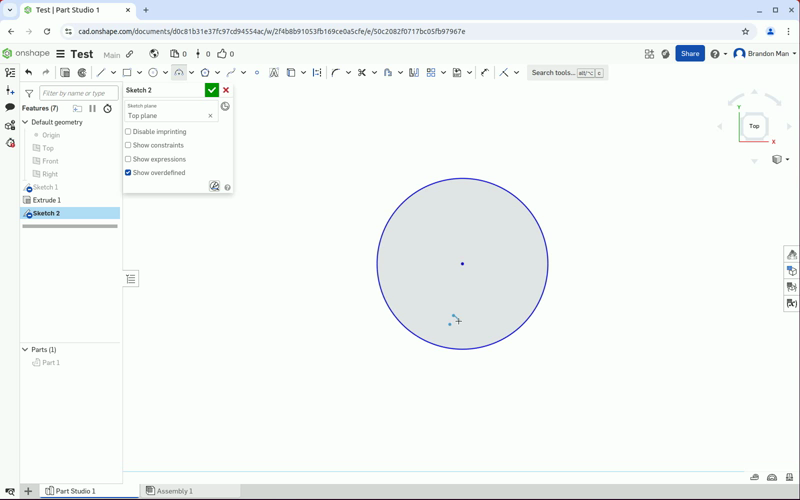
scroll(6)
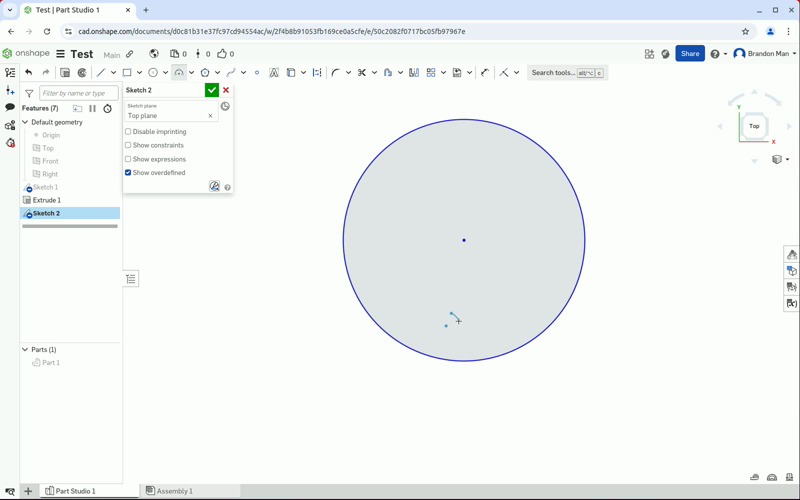
scroll(6)
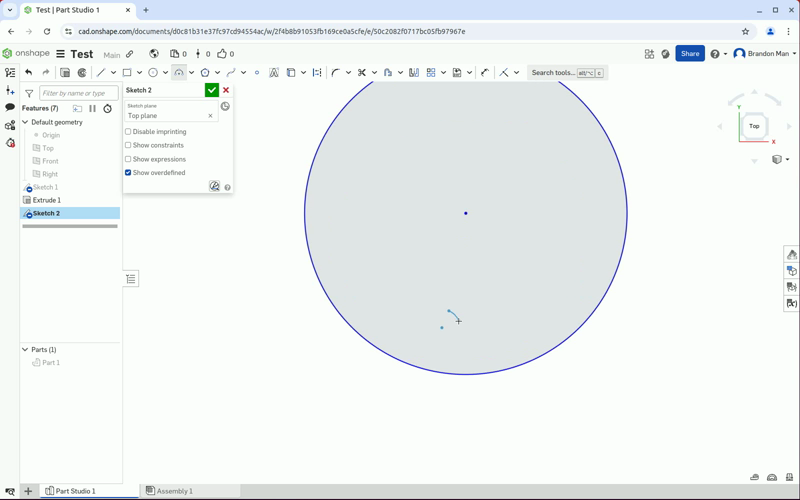
scroll(6)
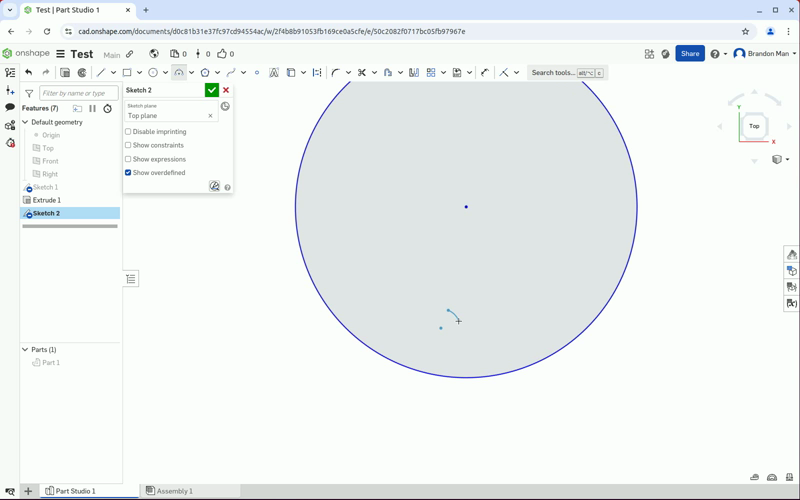
scroll(6)
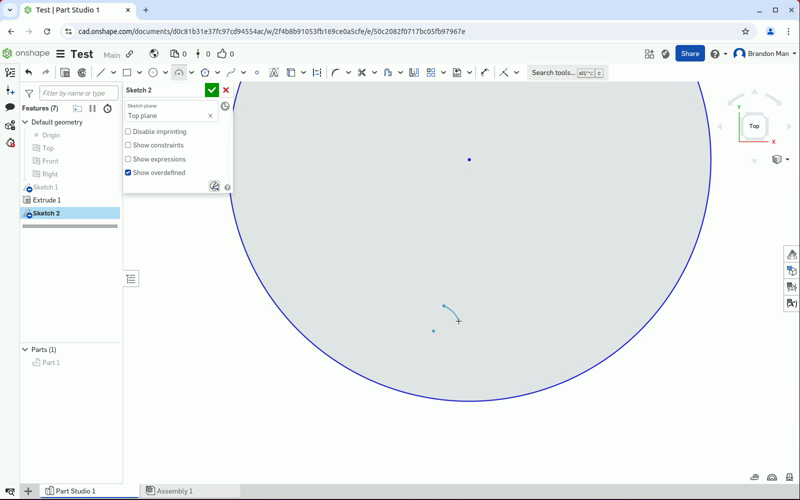
scroll(6)
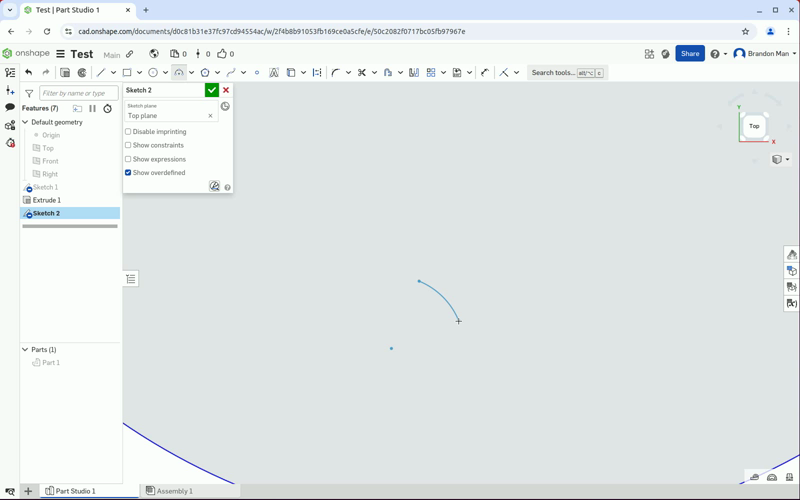
click(458, 320)
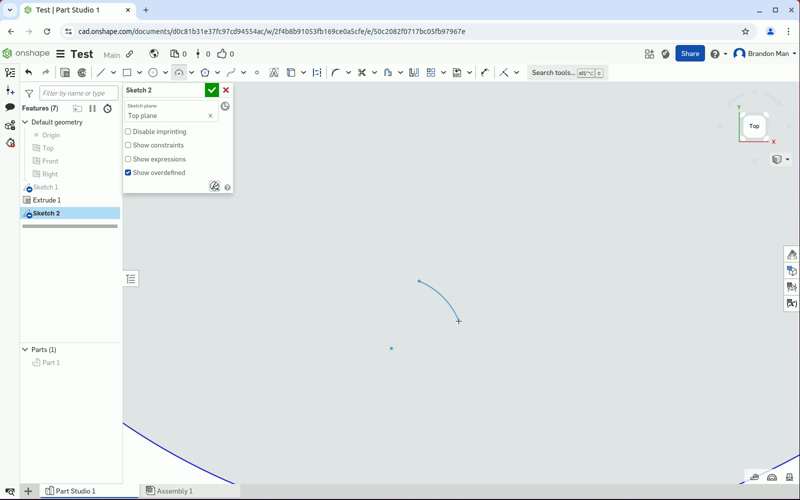
scroll(-6)
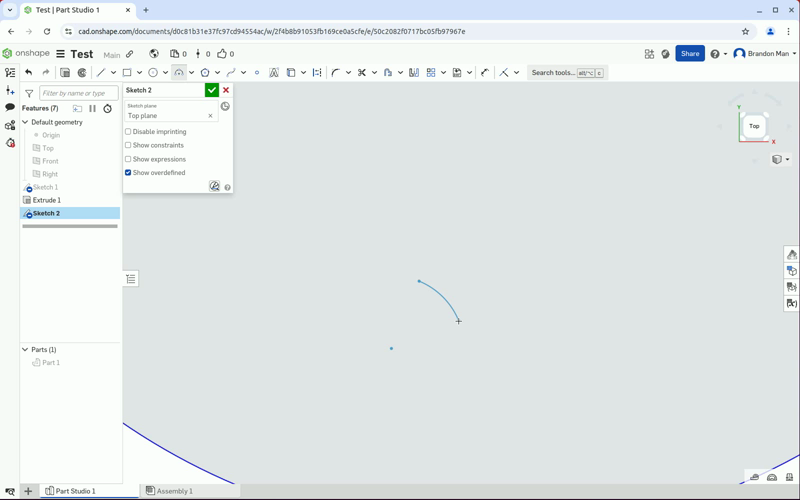
scroll(-6)
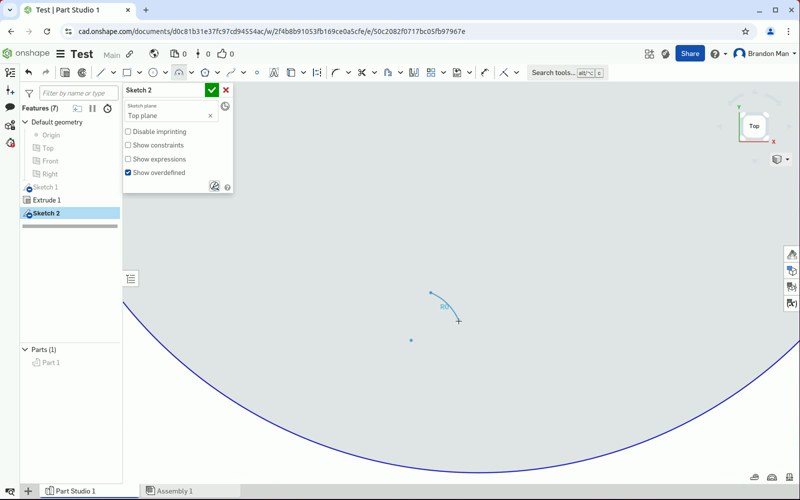
scroll(-6)
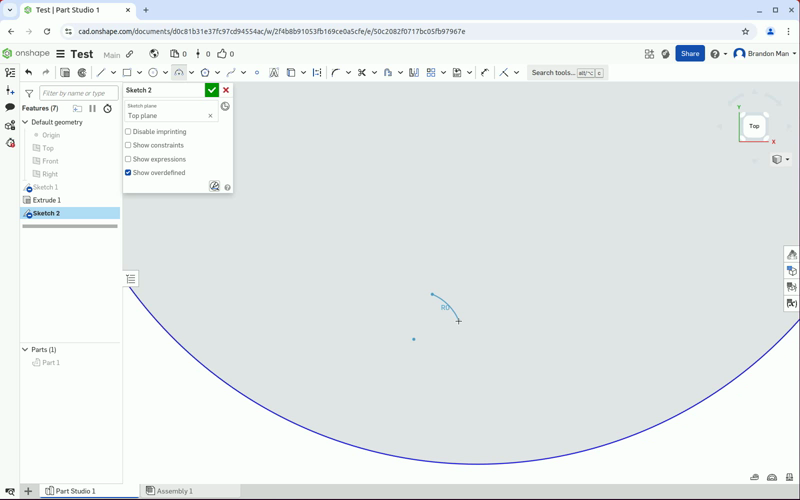
scroll(-6)
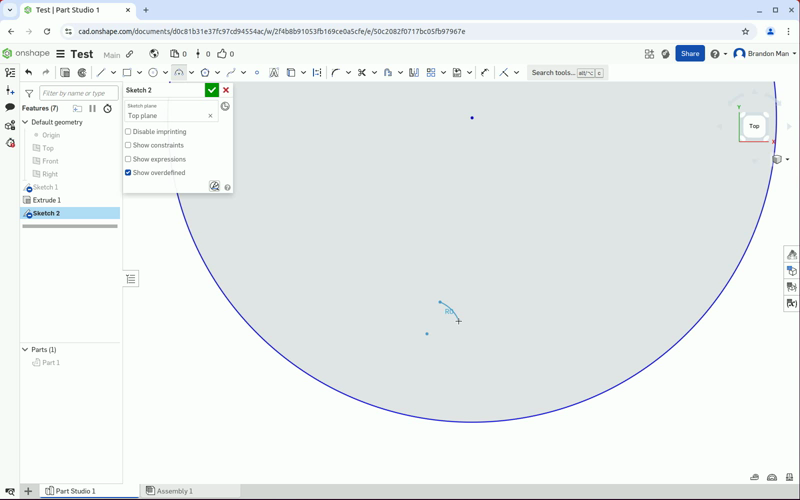
scroll(-6)
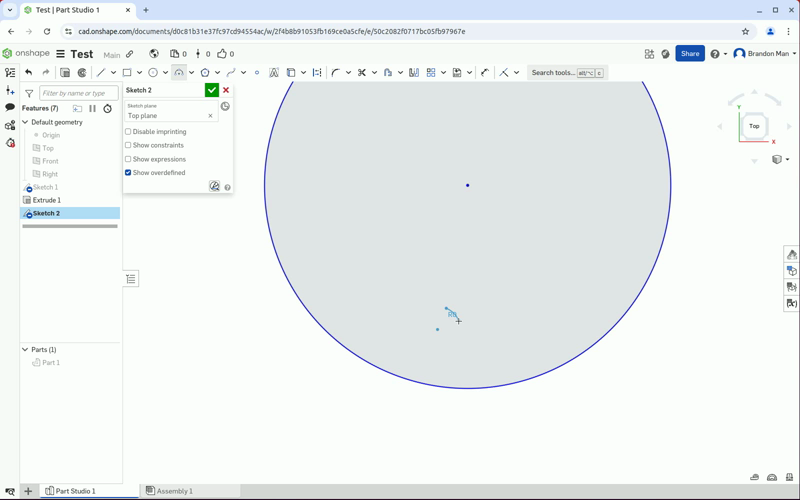
scroll(-6)
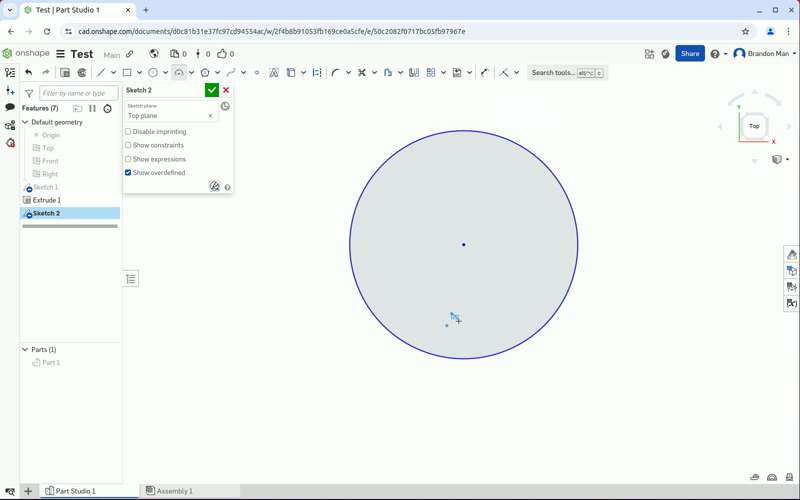
scroll(-6)
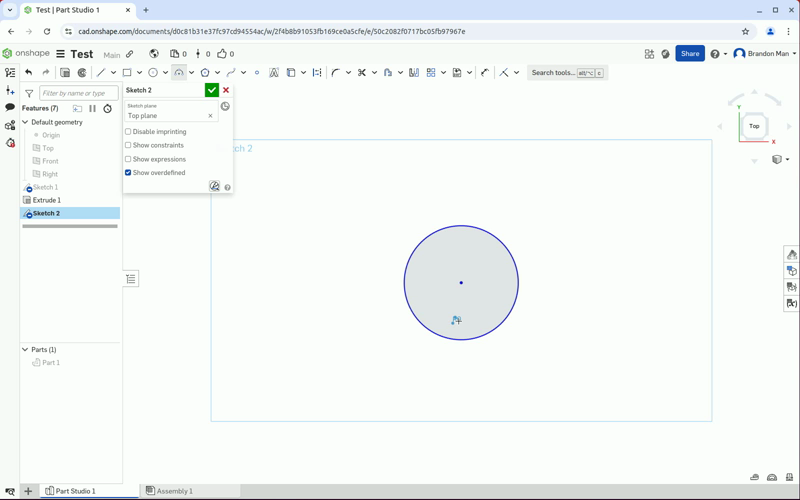
mouse_move(456, 319)
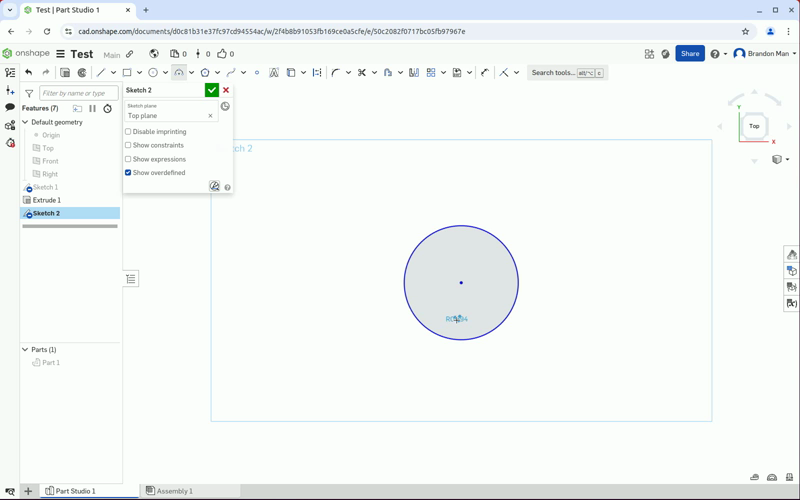
scroll(6)
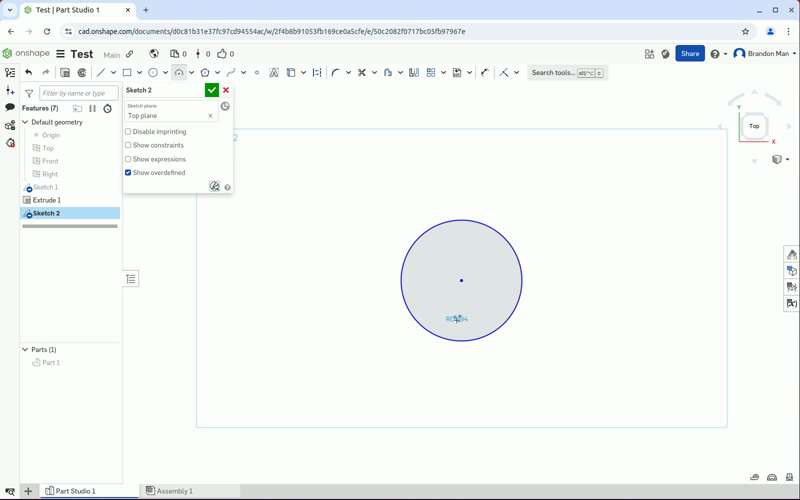
scroll(6)
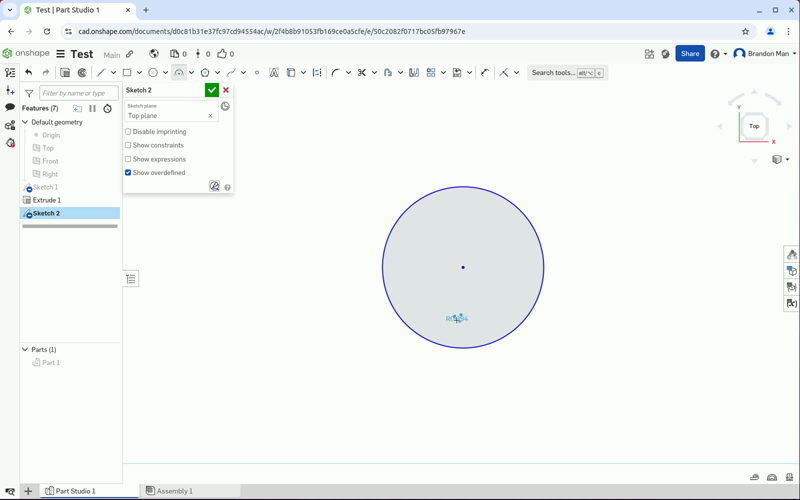
scroll(6)
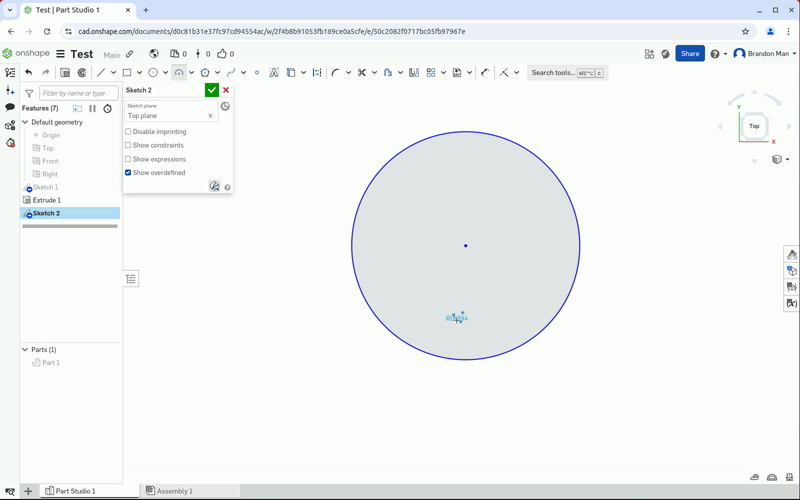
scroll(6)
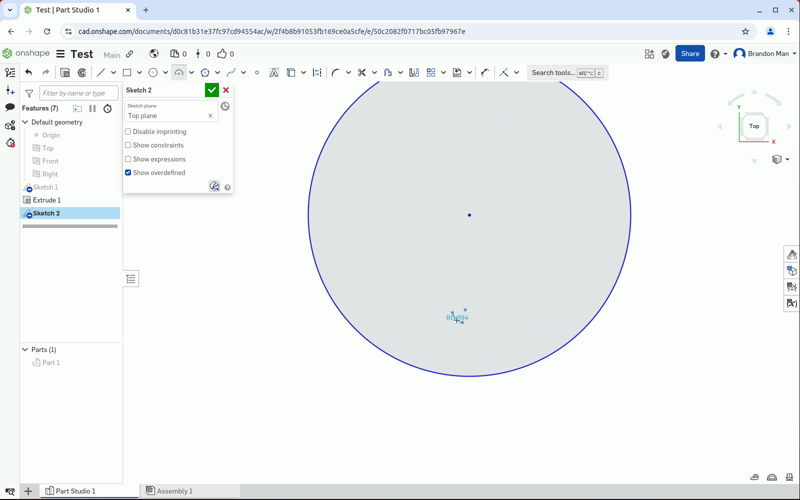
scroll(6)
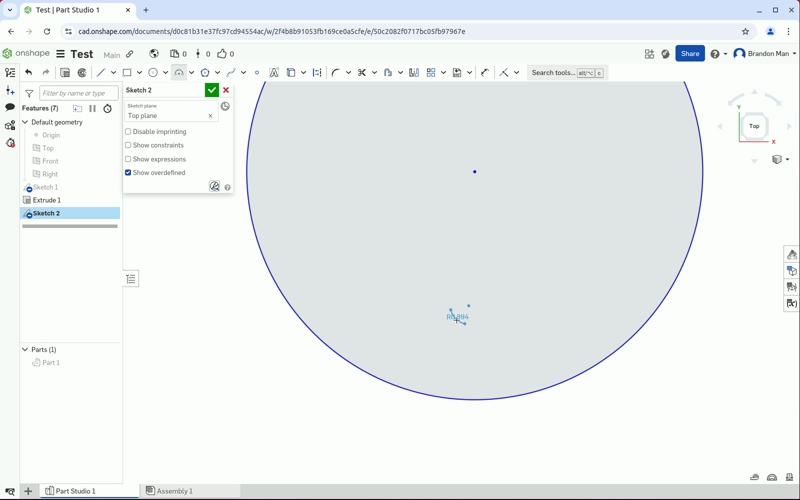
scroll(6)
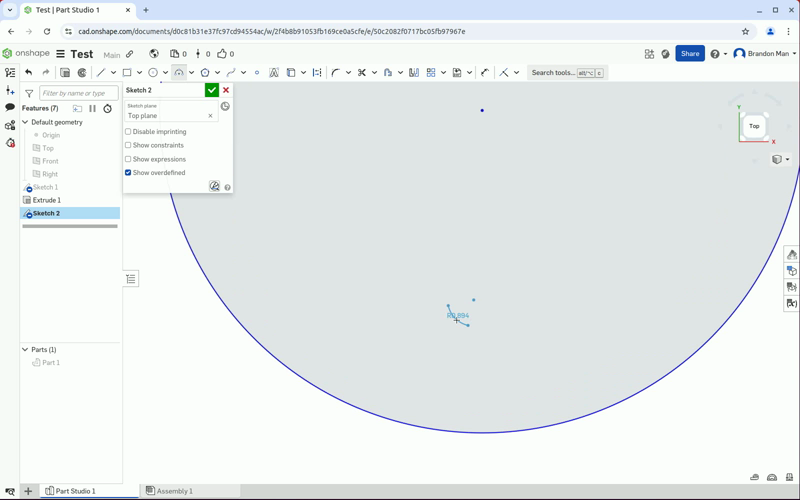
scroll(6)
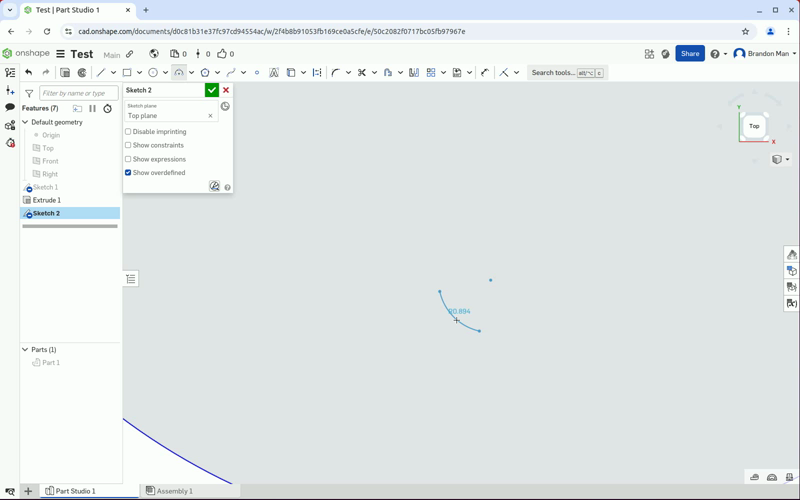
click(456, 319)
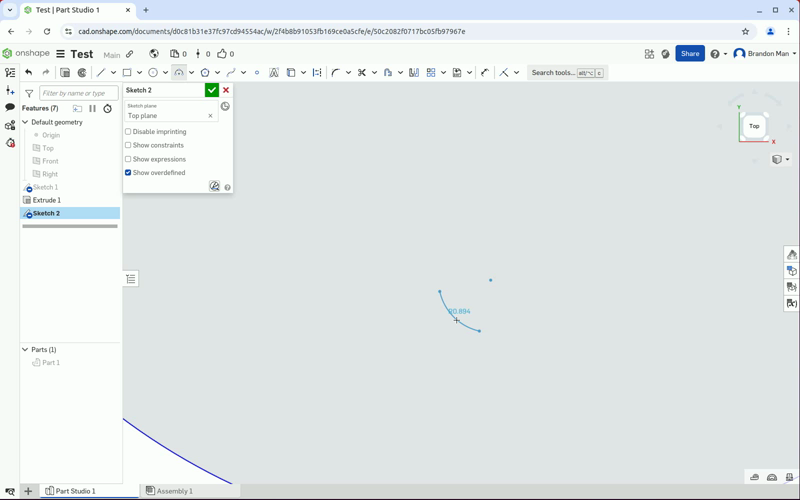
scroll(-6)
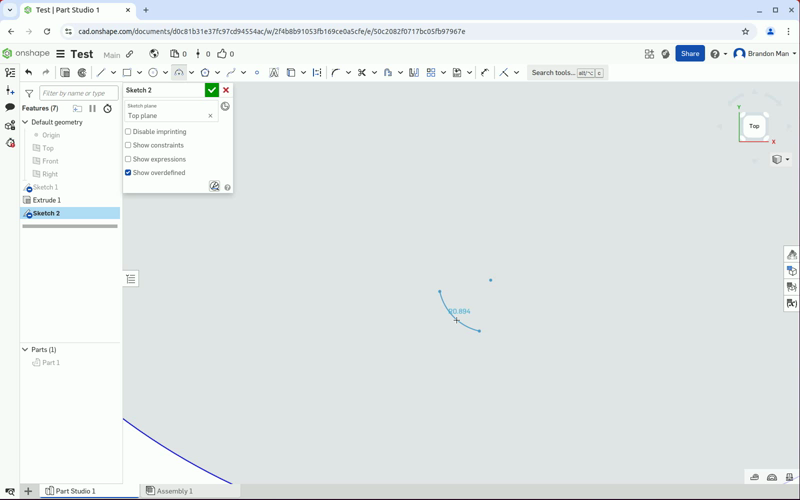
scroll(-6)
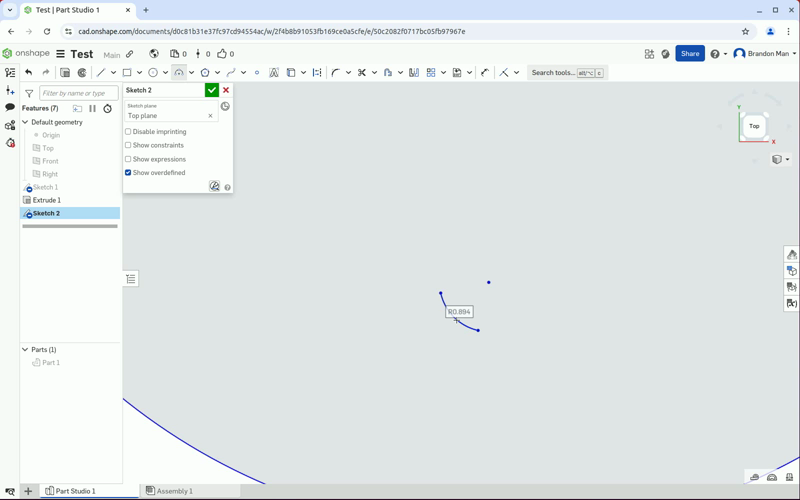
scroll(-6)
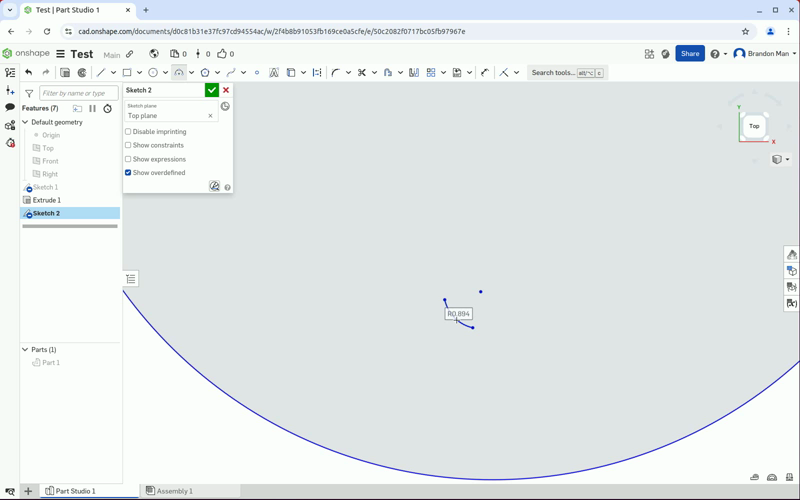
scroll(-6)
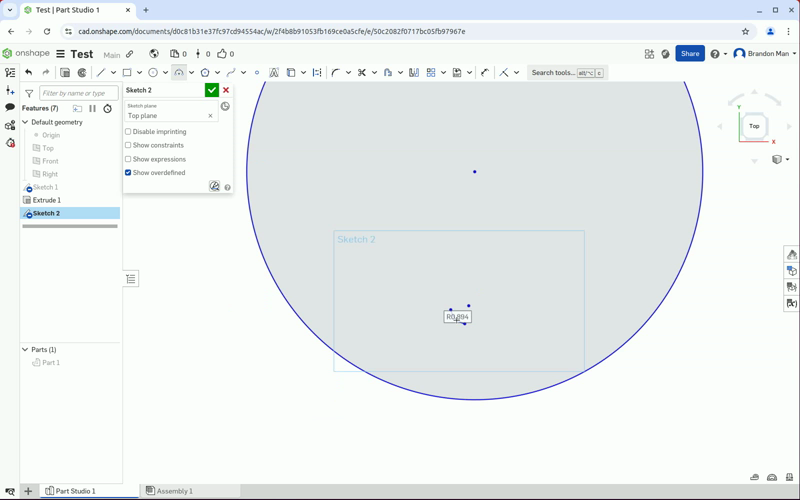
scroll(-6)
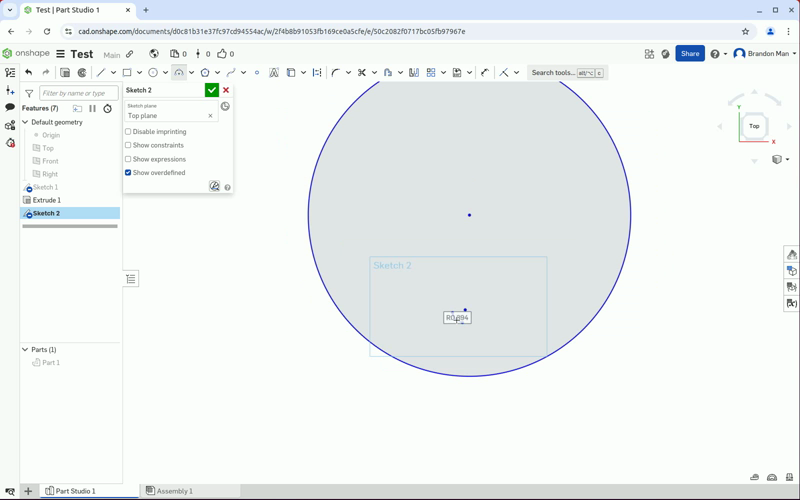
scroll(-6)
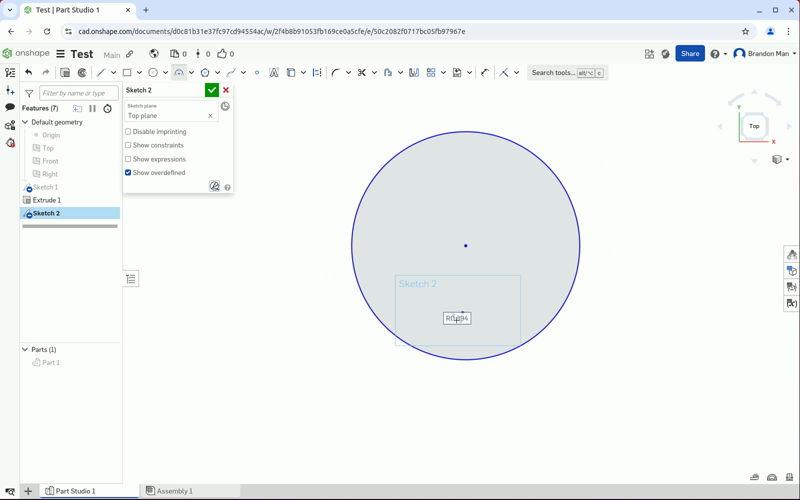
scroll(-6)
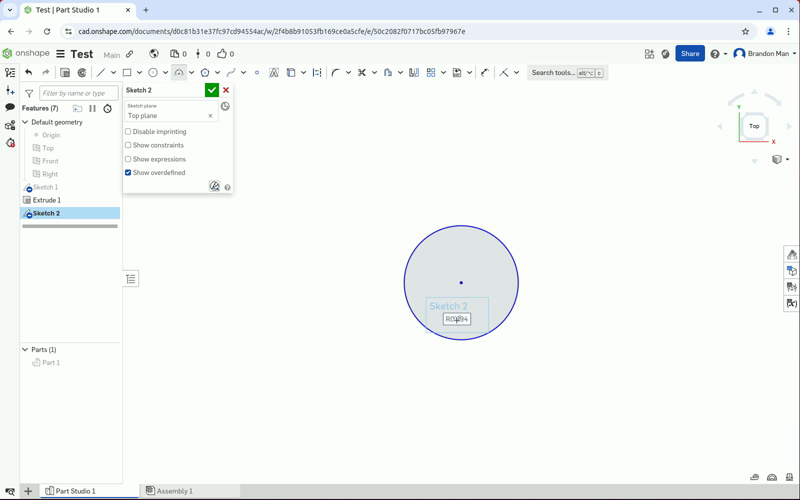
key_up(shift)
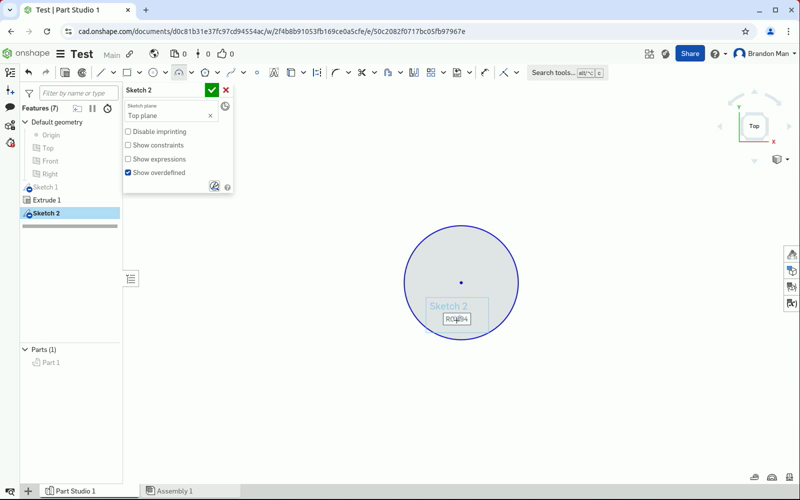
key(esc)
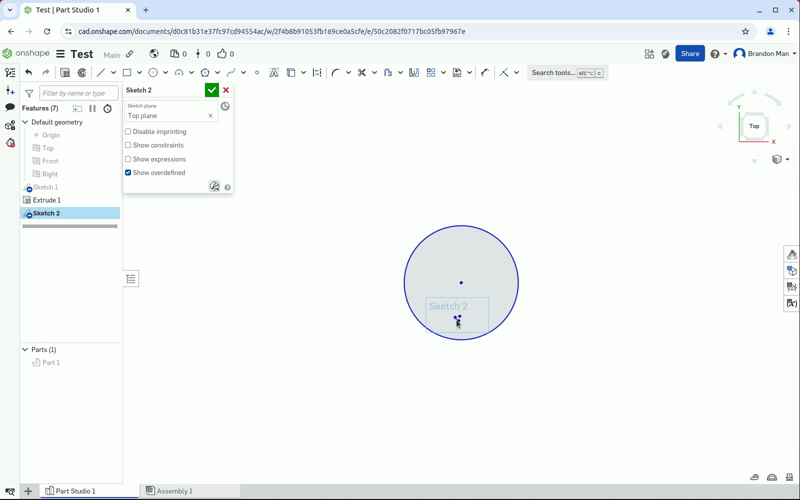
key(l)
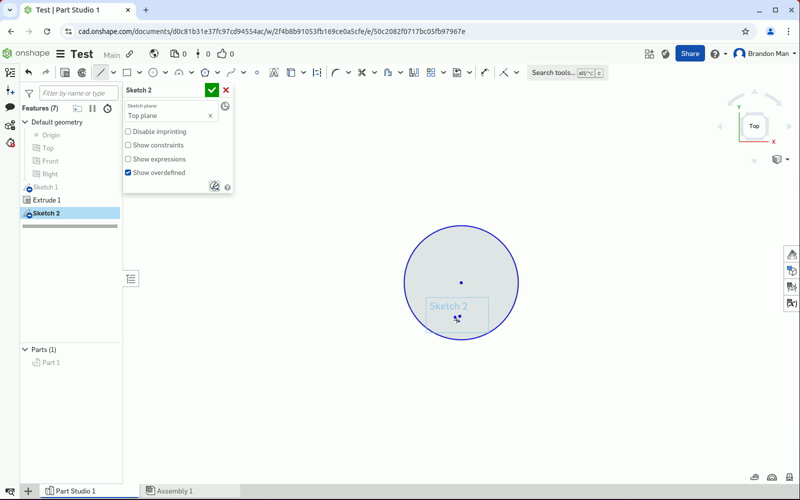
mouse_move(458, 320)
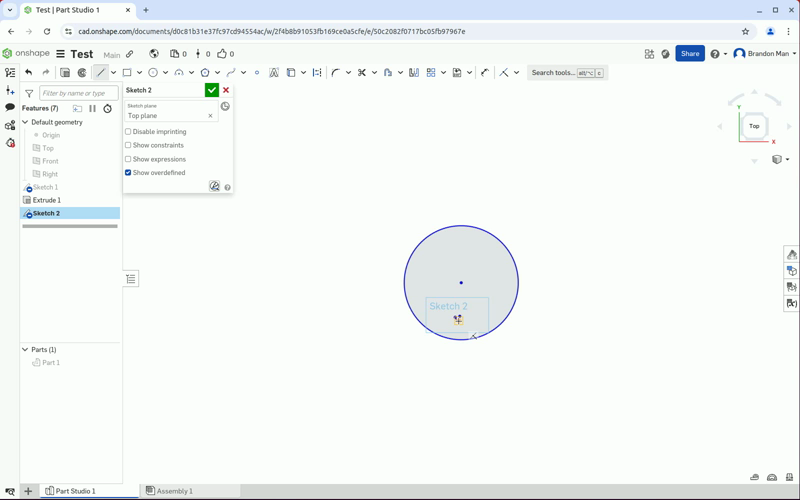
scroll(6)
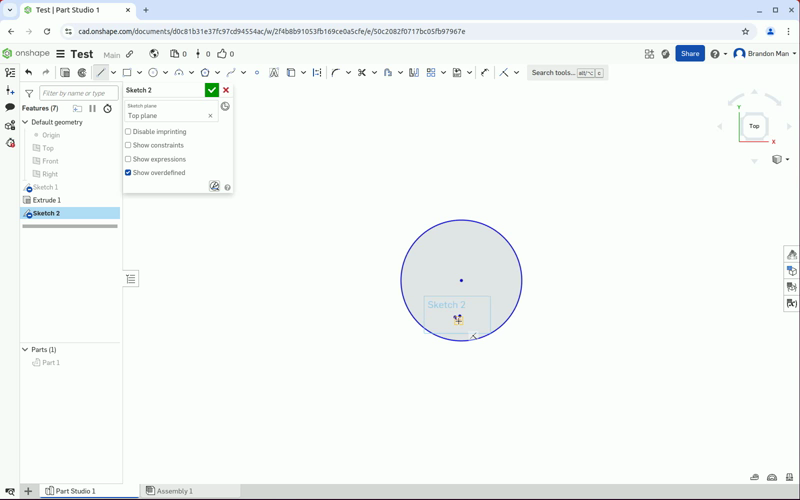
scroll(6)
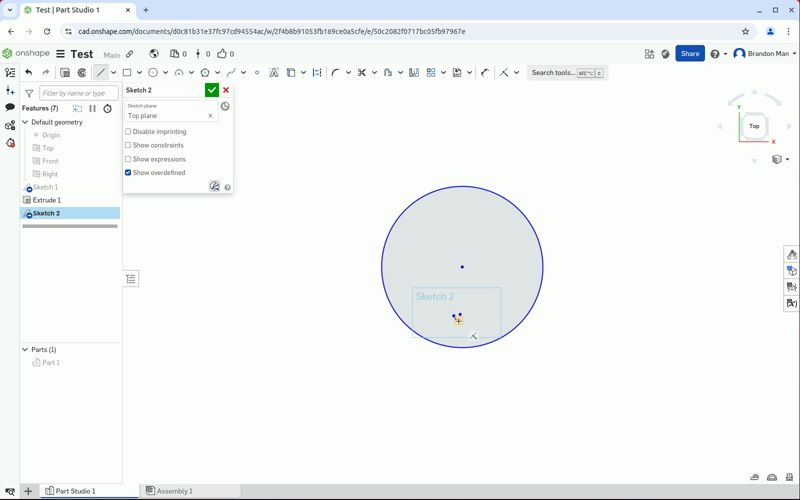
scroll(6)
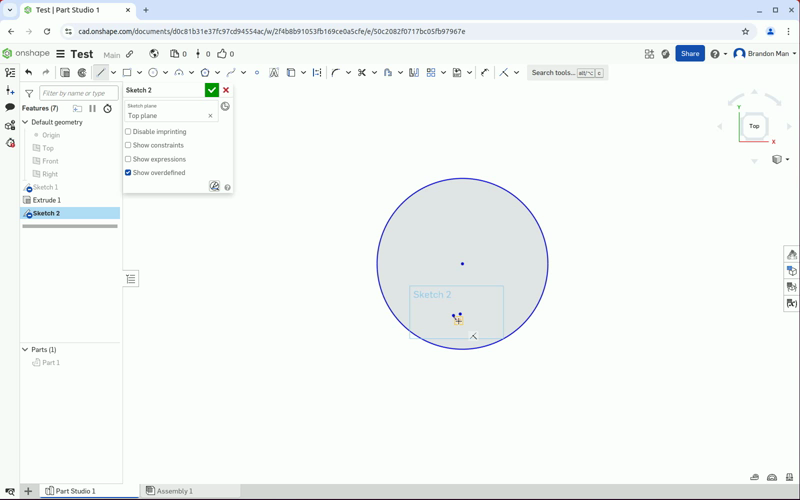
scroll(6)
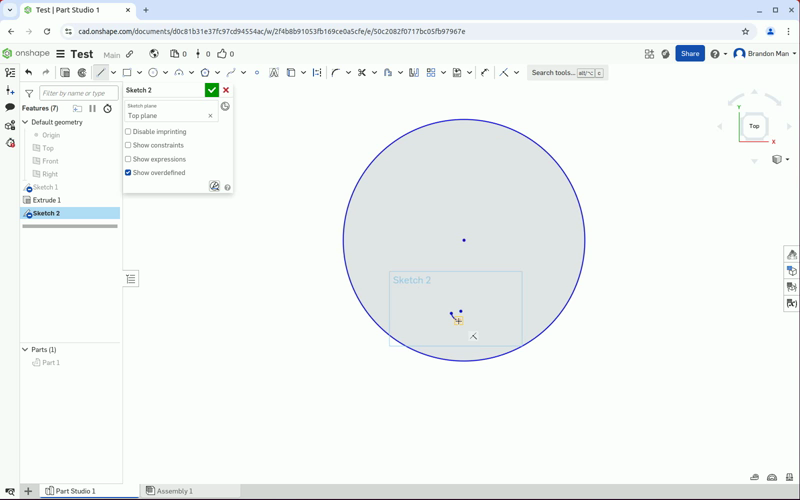
scroll(6)
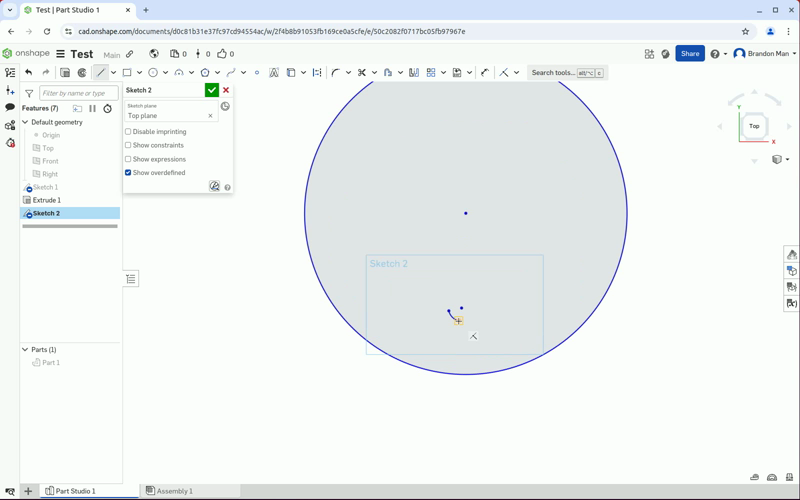
scroll(6)
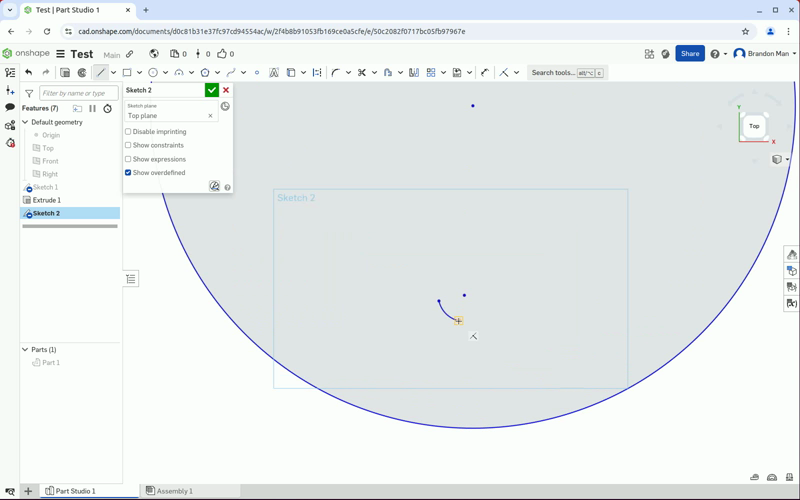
scroll(6)
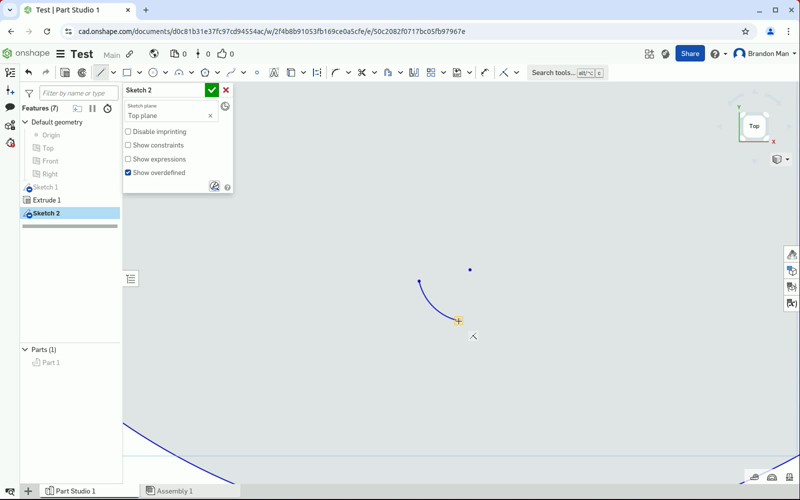
click(458, 320)
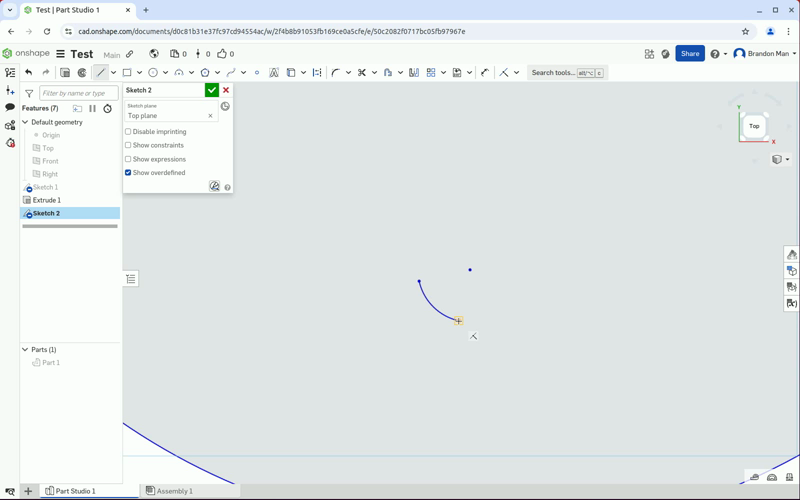
scroll(-6)
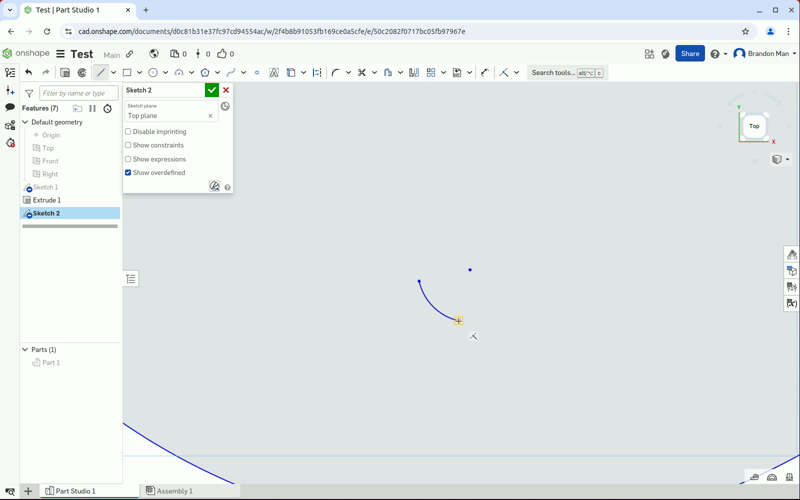
scroll(-6)
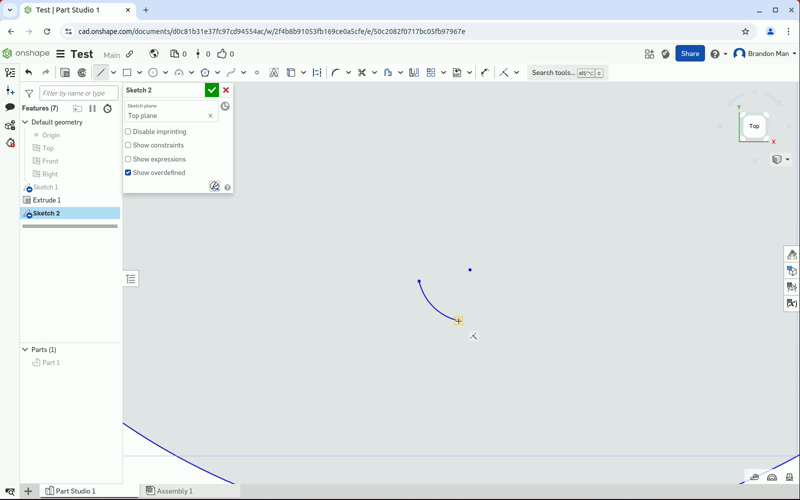
scroll(-6)
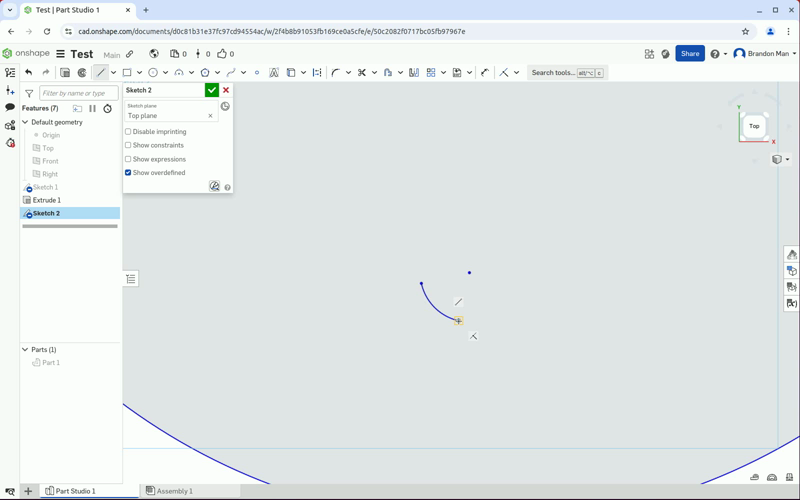
scroll(-6)
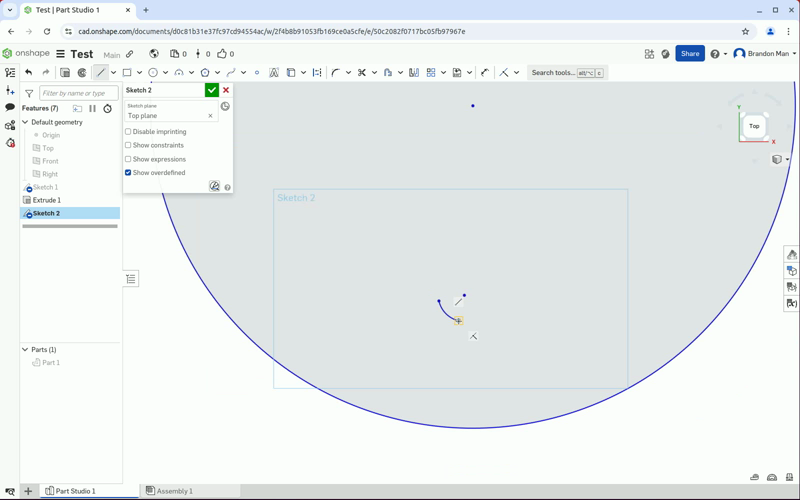
scroll(-6)
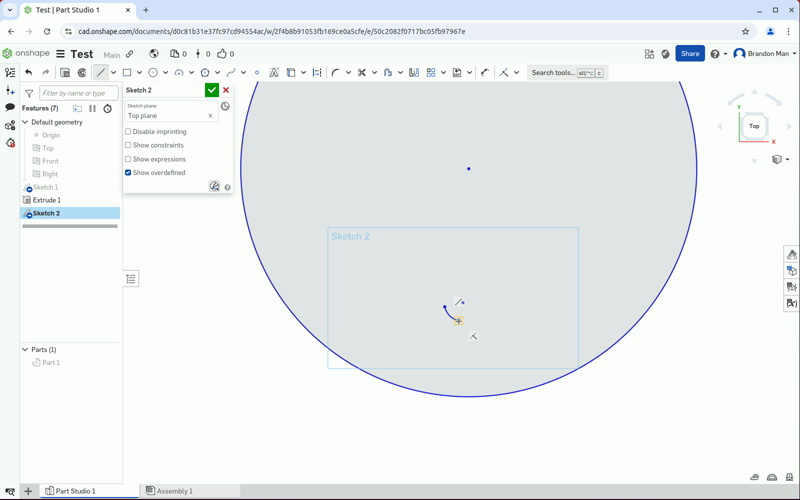
scroll(-6)
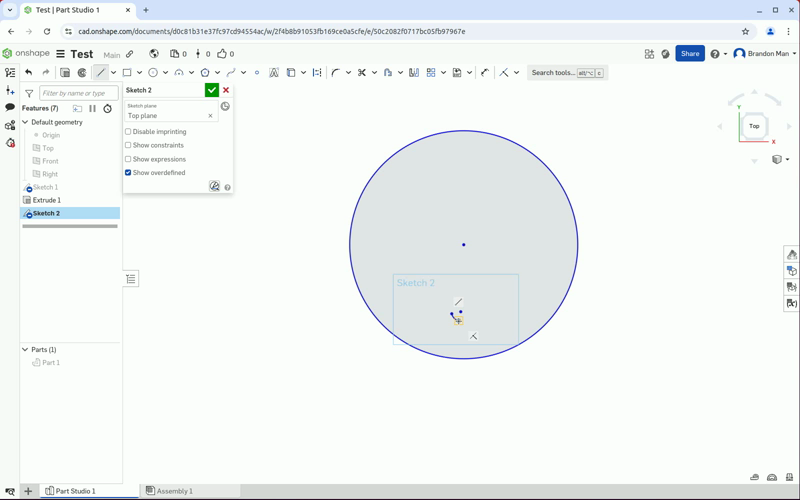
scroll(-6)
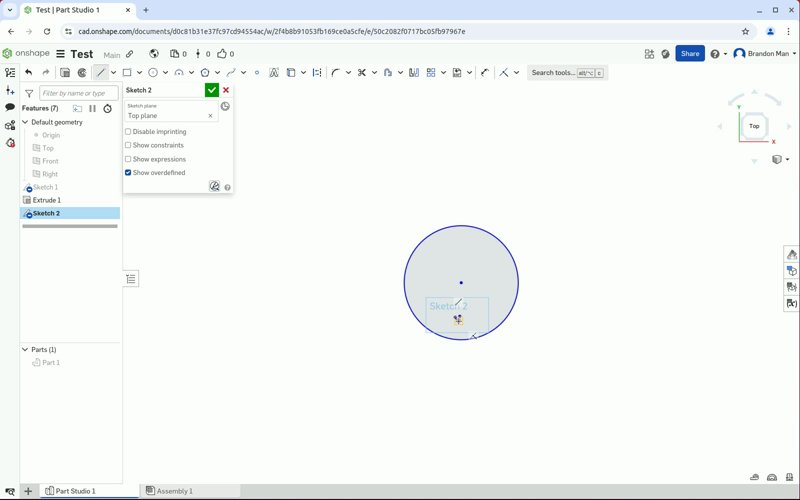
key_down(shift)
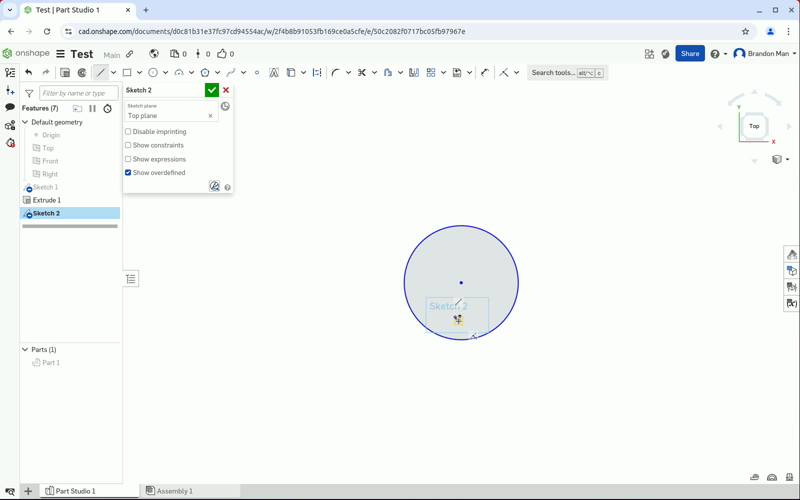
mouse_move(489, 320)
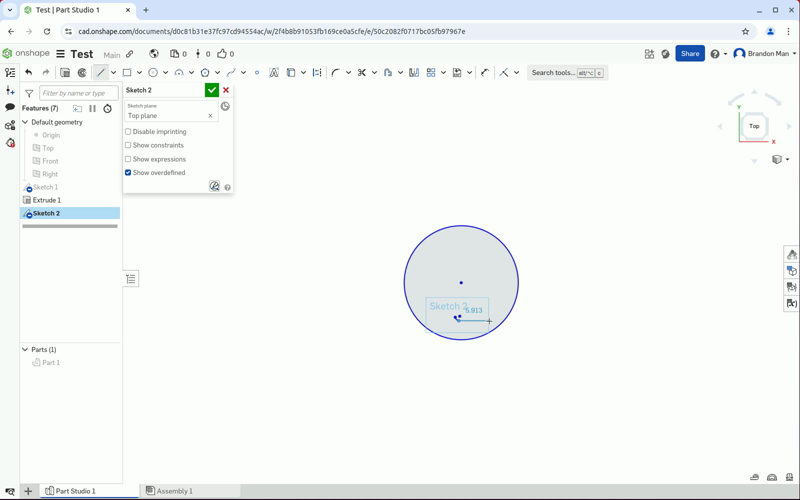
mouse_move(500, 320)
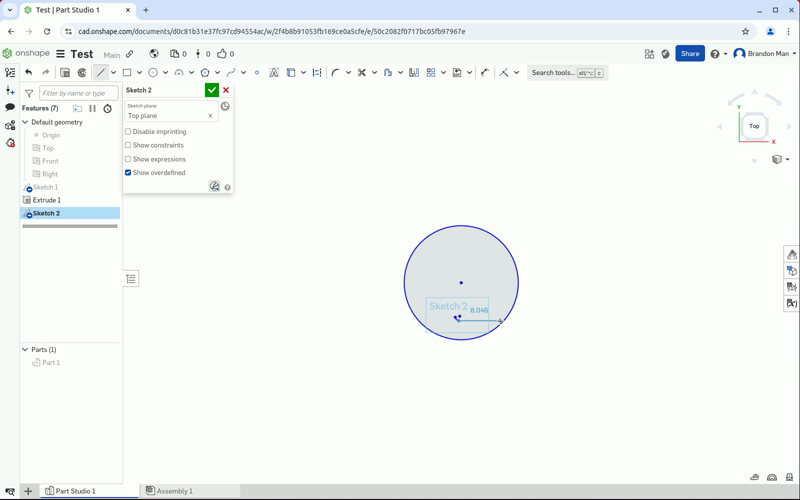
click(500, 320)
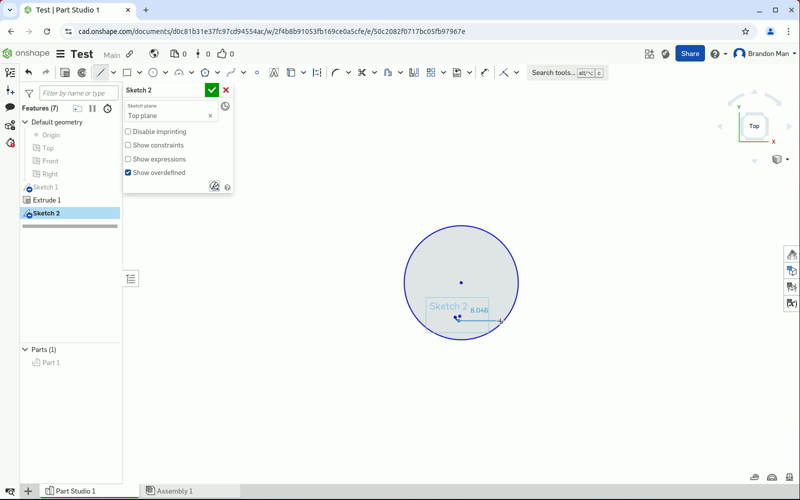
key_up(shift)
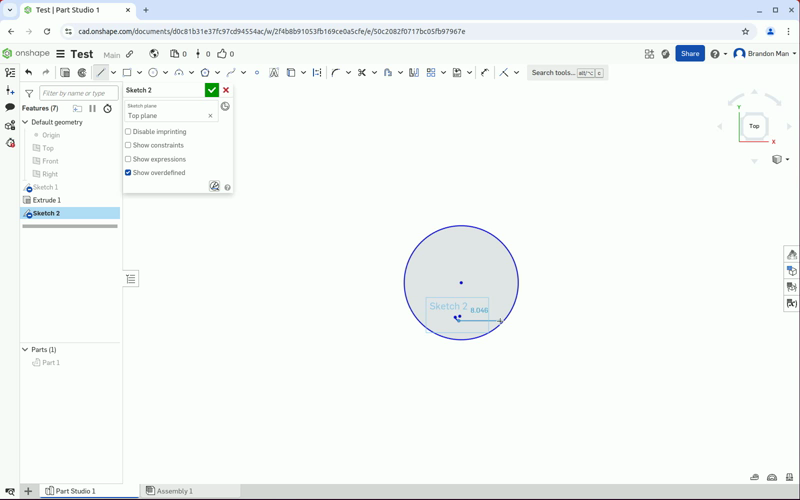
key(esc)
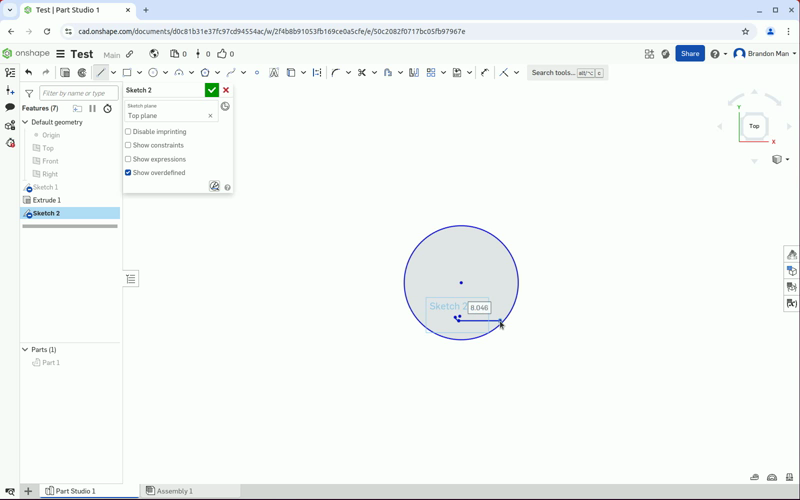
key(a)
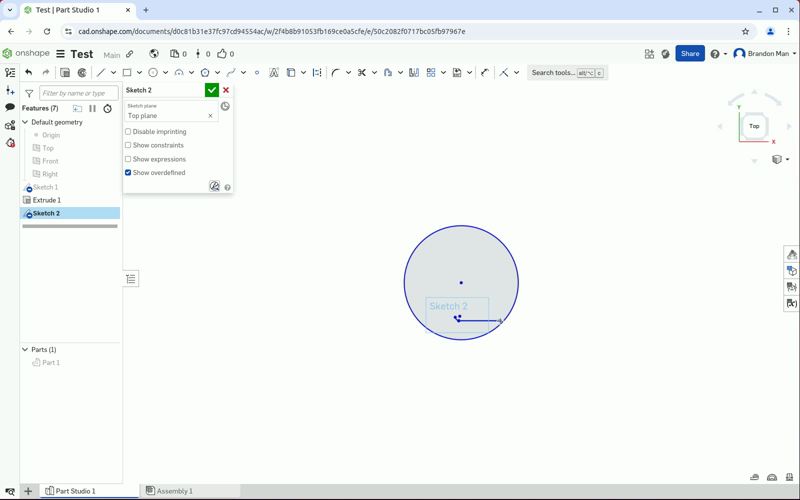
mouse_move(500, 320)
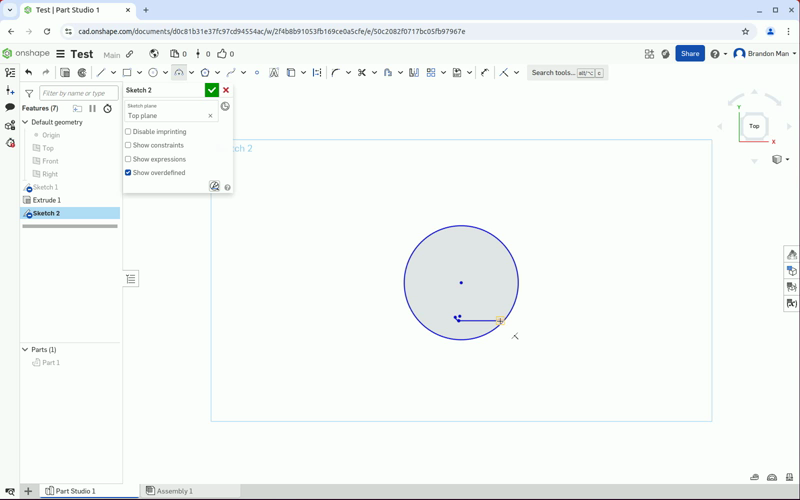
click(500, 320)
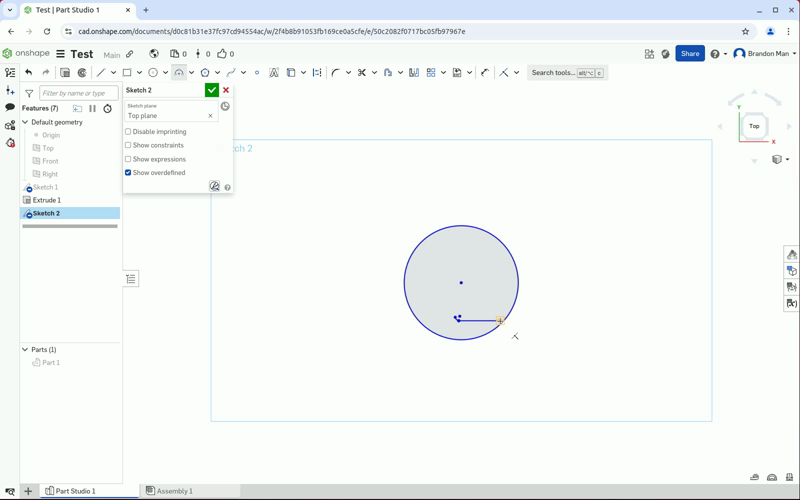
key_down(shift)
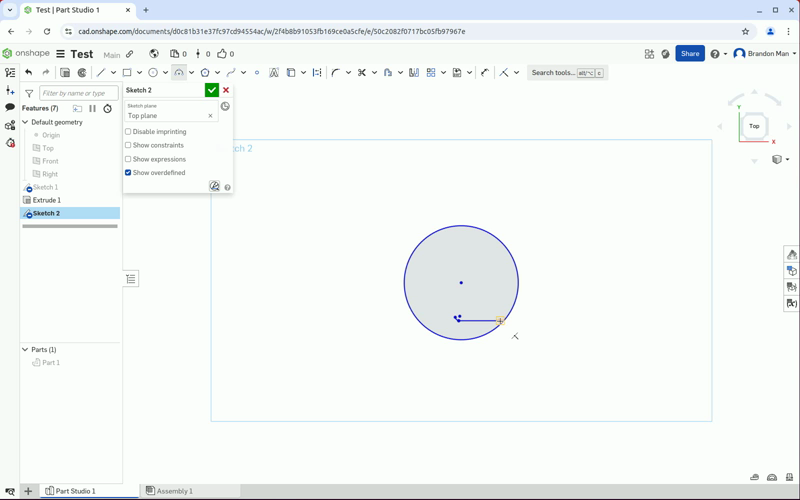
mouse_move(502, 317)
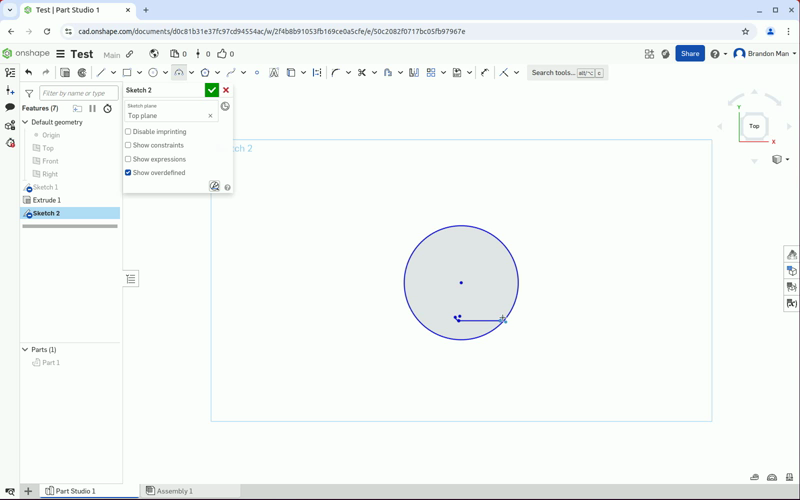
scroll(6)
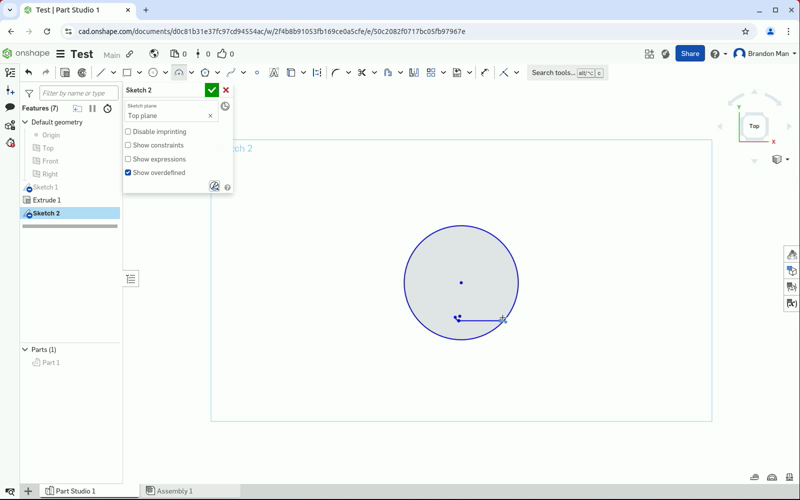
scroll(6)
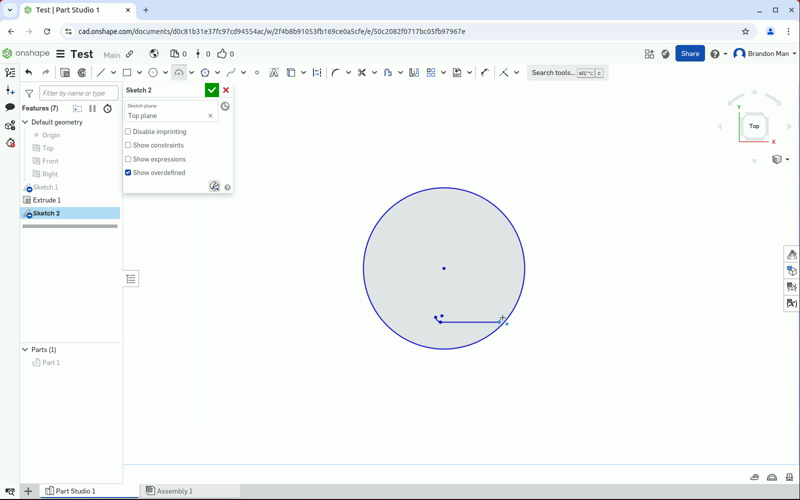
scroll(6)
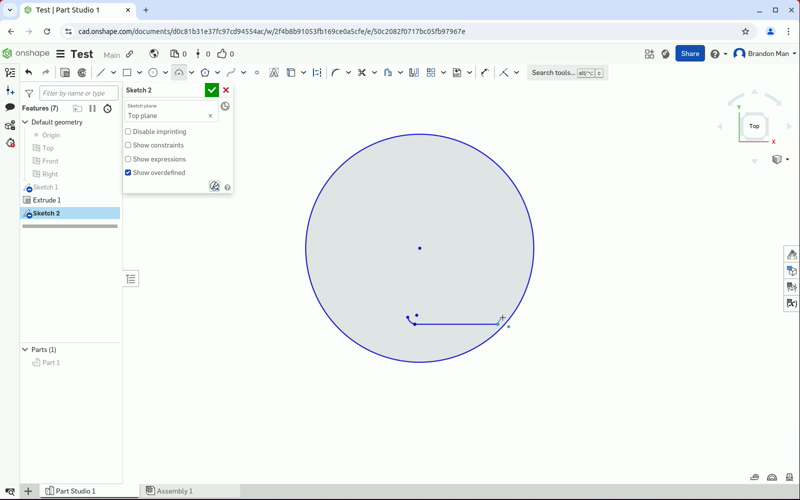
scroll(6)
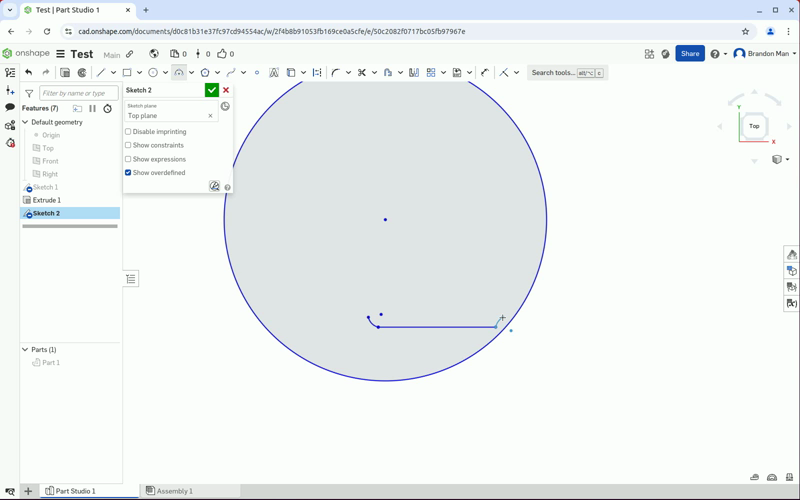
scroll(6)
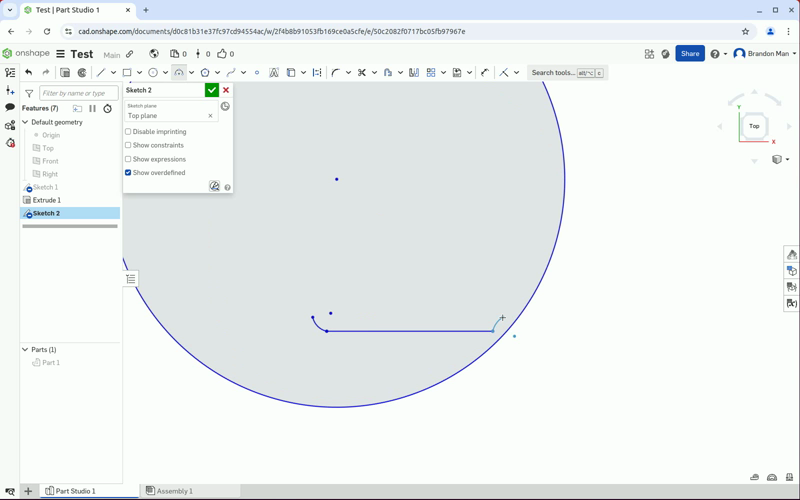
scroll(6)
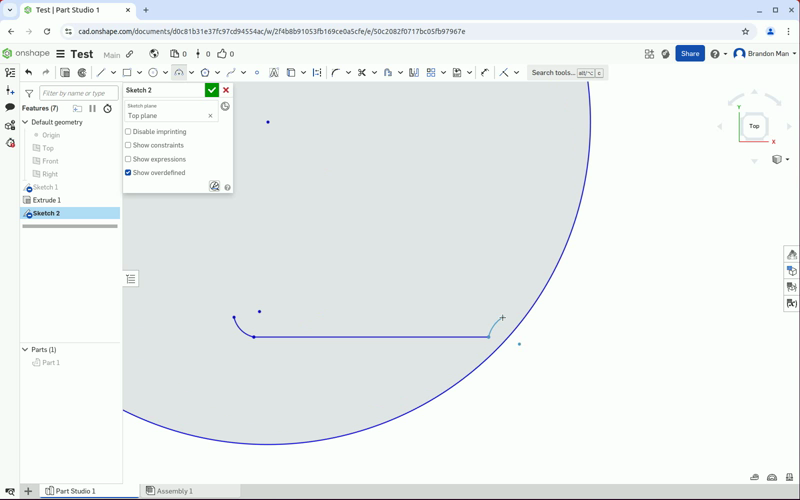
scroll(6)
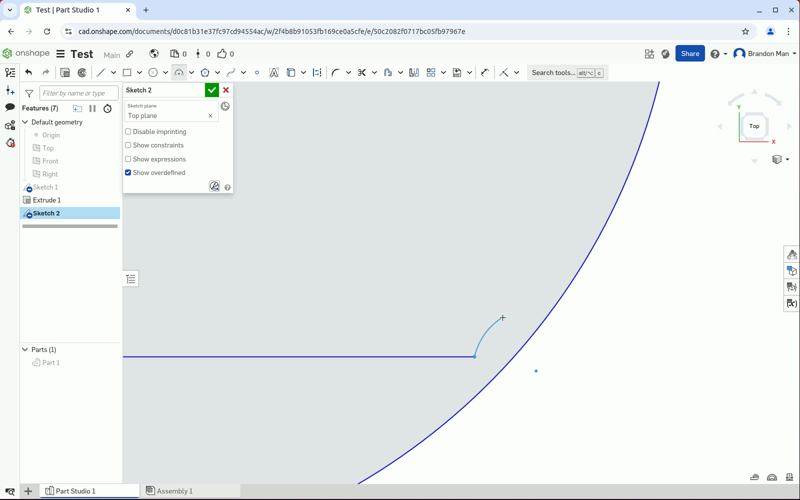
click(502, 317)
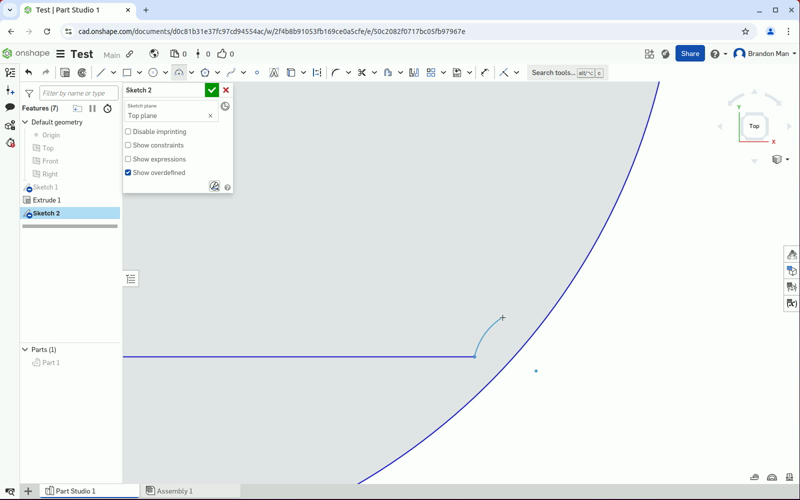
scroll(-6)
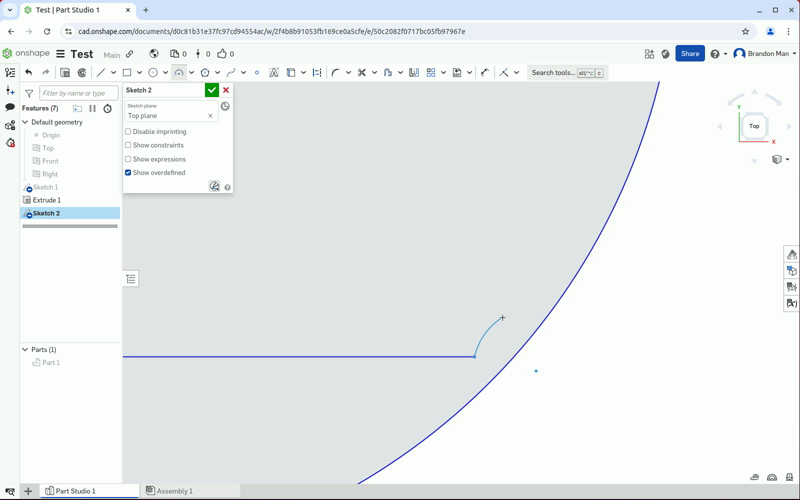
scroll(-6)
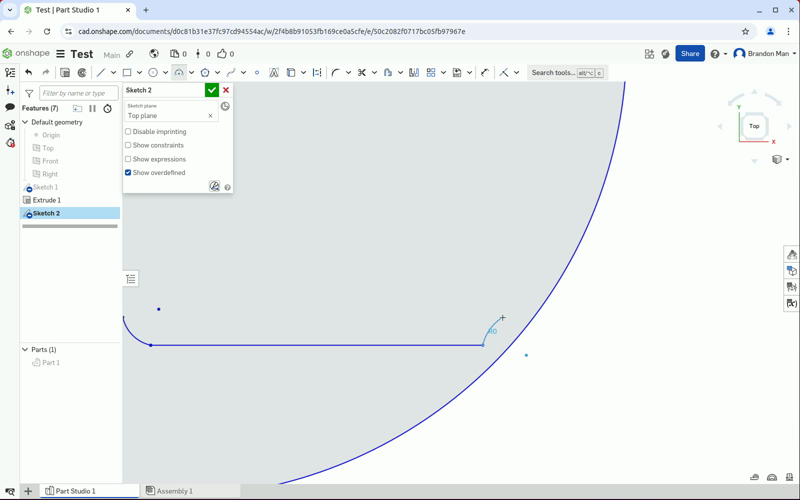
scroll(-6)
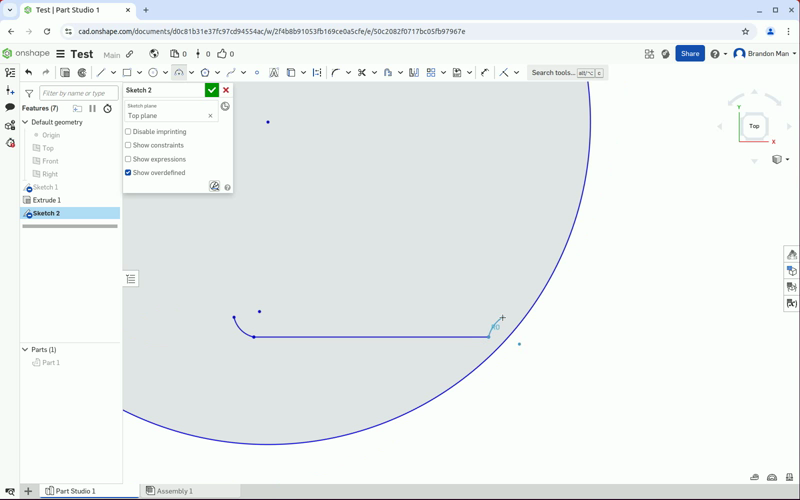
scroll(-6)
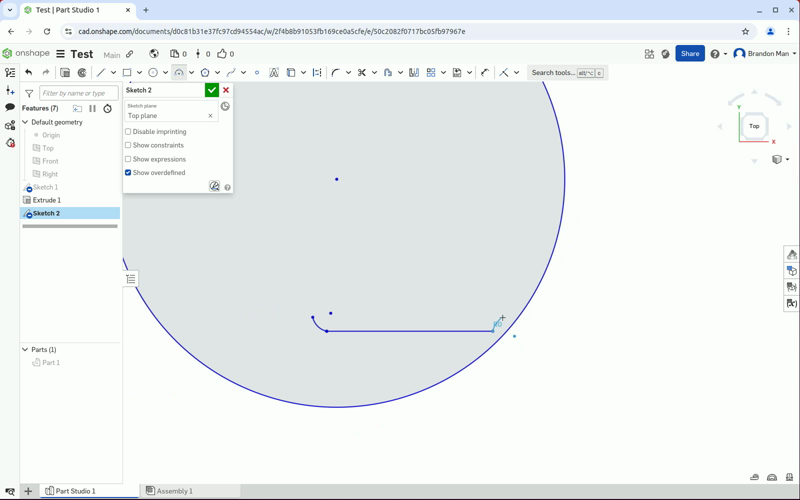
scroll(-6)
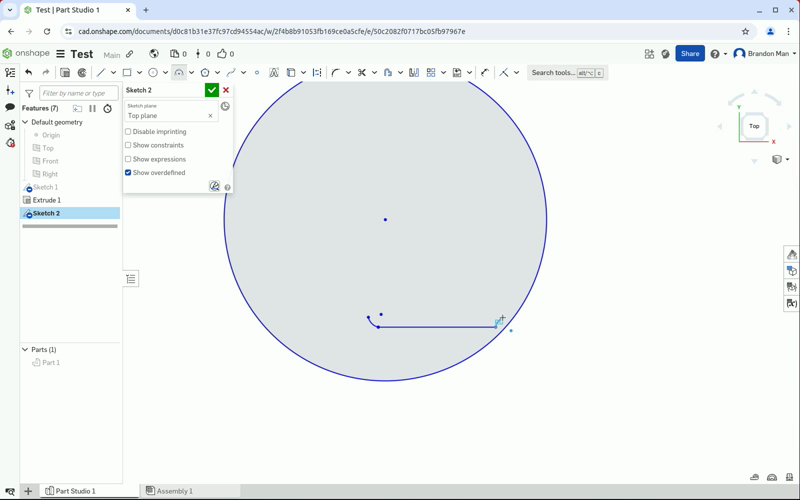
scroll(-6)
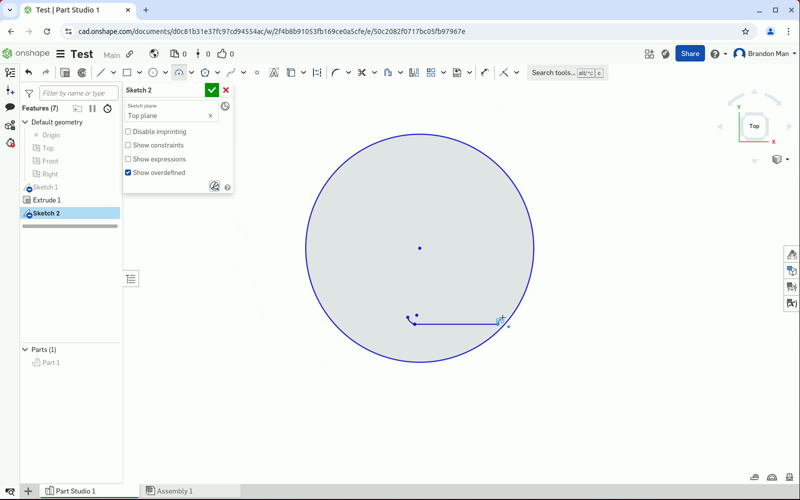
scroll(-6)
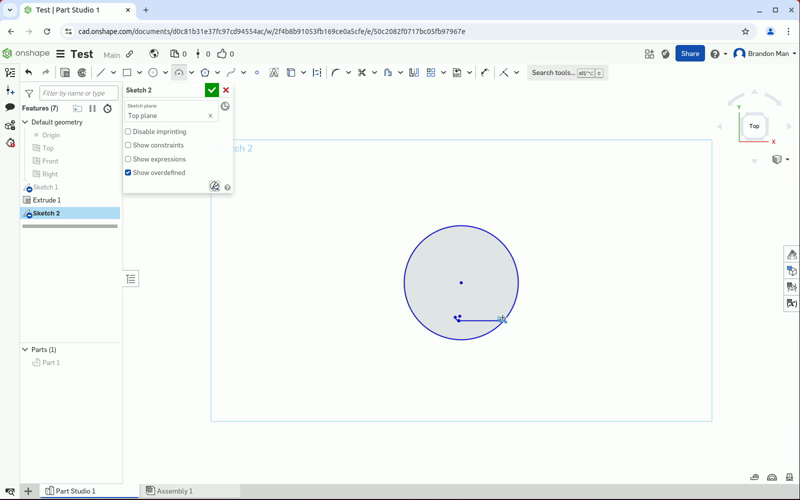
mouse_move(503, 319)
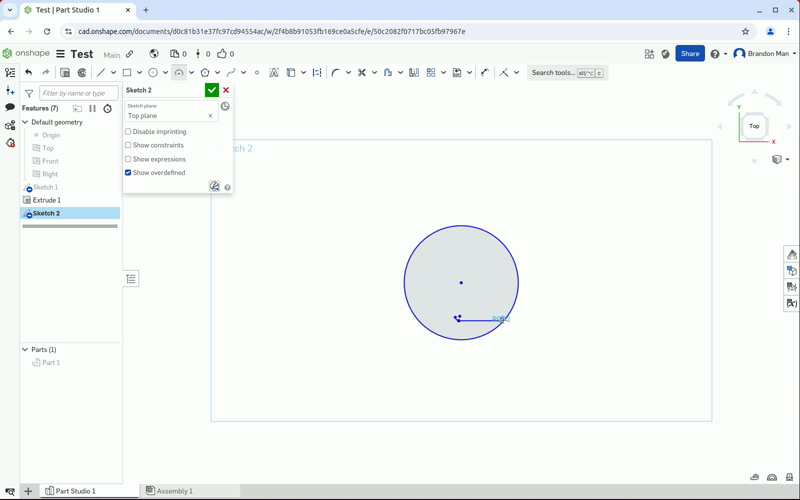
scroll(6)
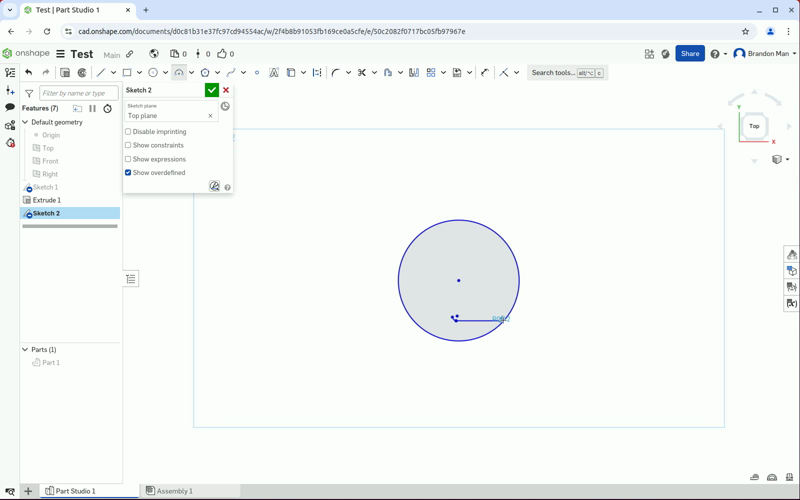
scroll(6)
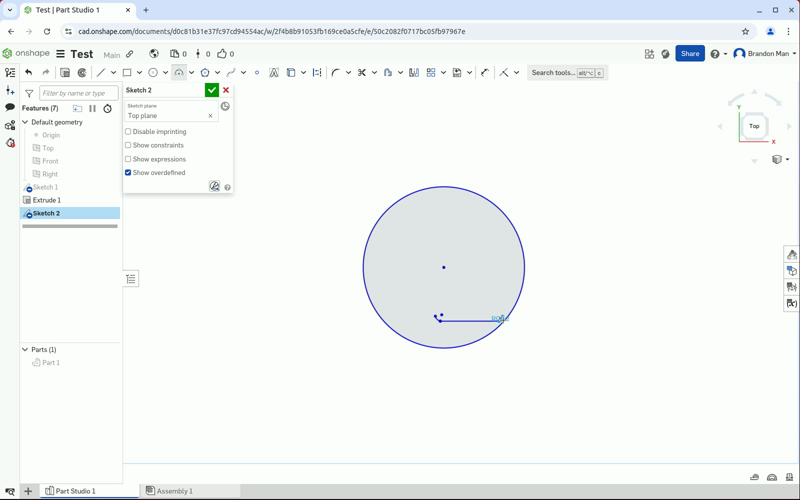
scroll(6)
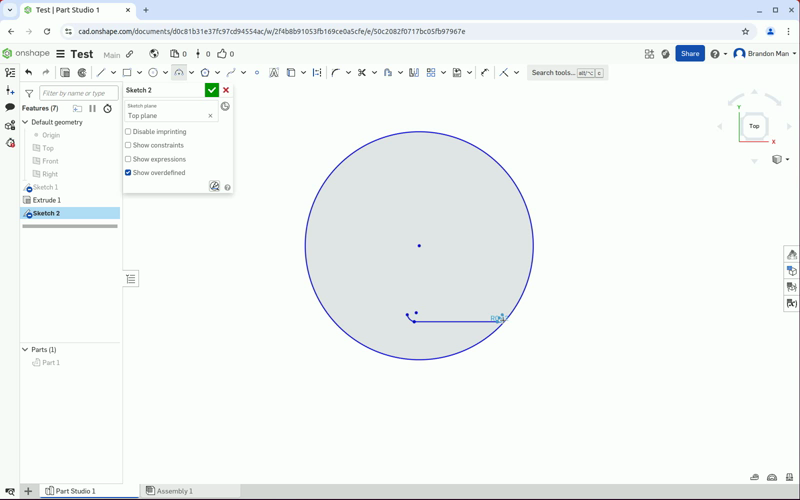
scroll(6)
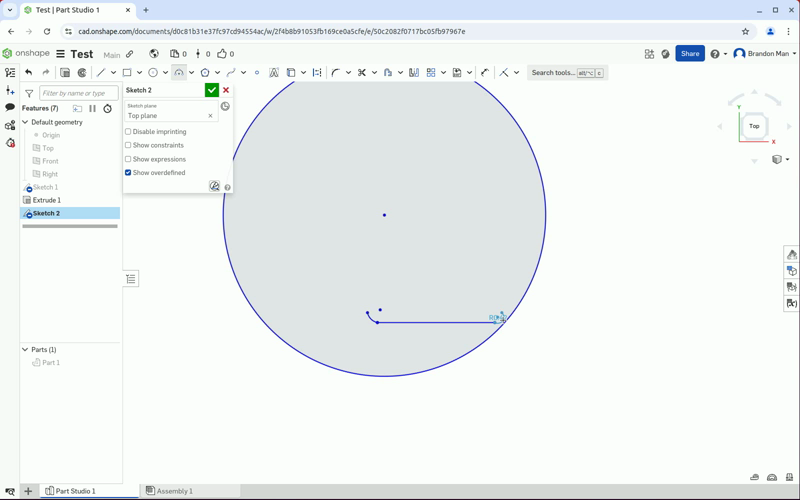
scroll(6)
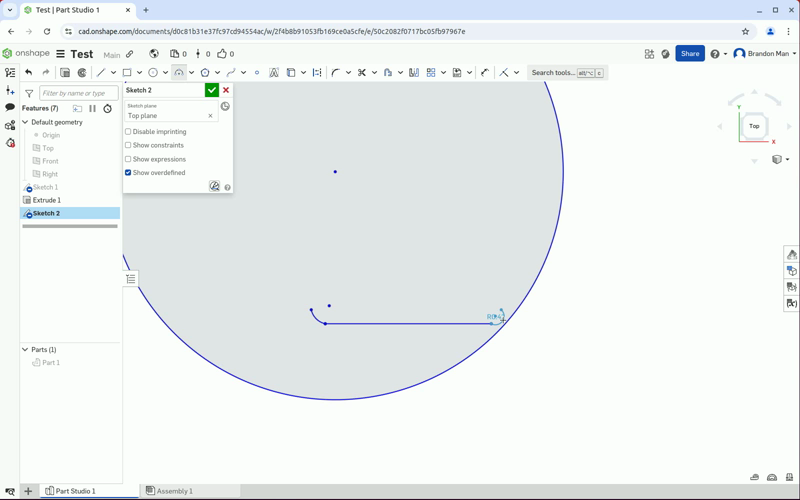
scroll(6)
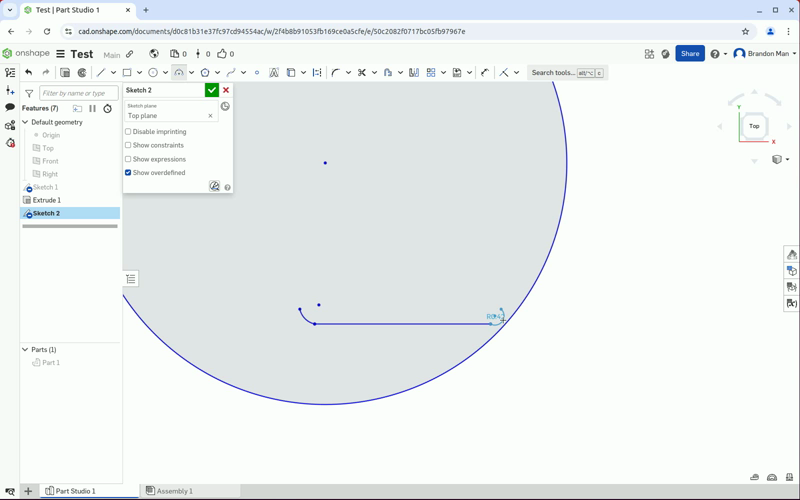
scroll(6)
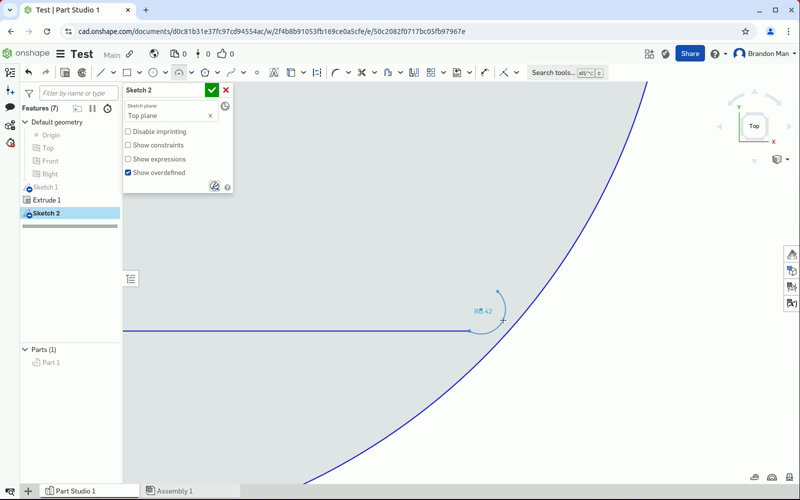
click(503, 319)
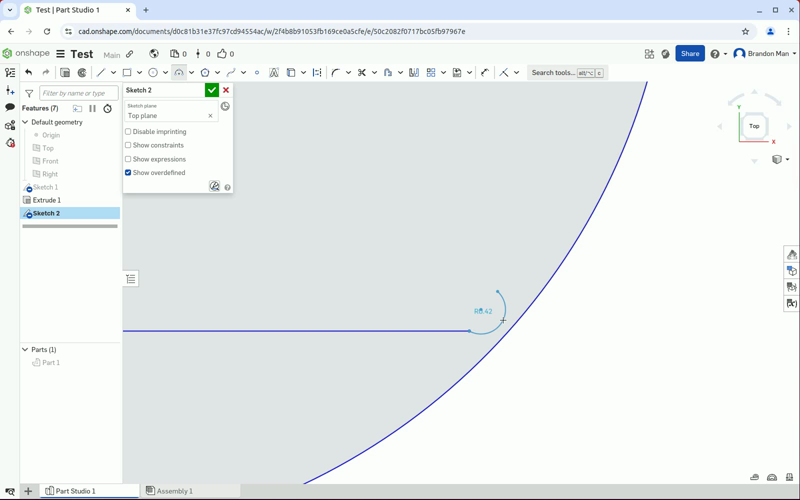
scroll(-6)
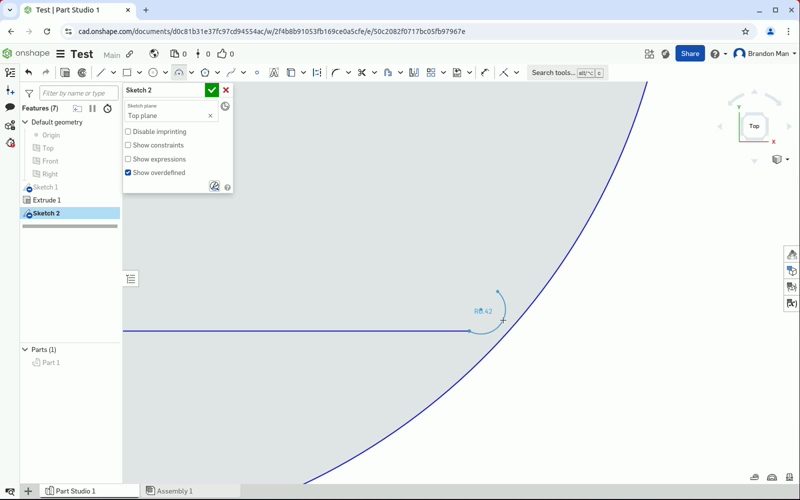
scroll(-6)
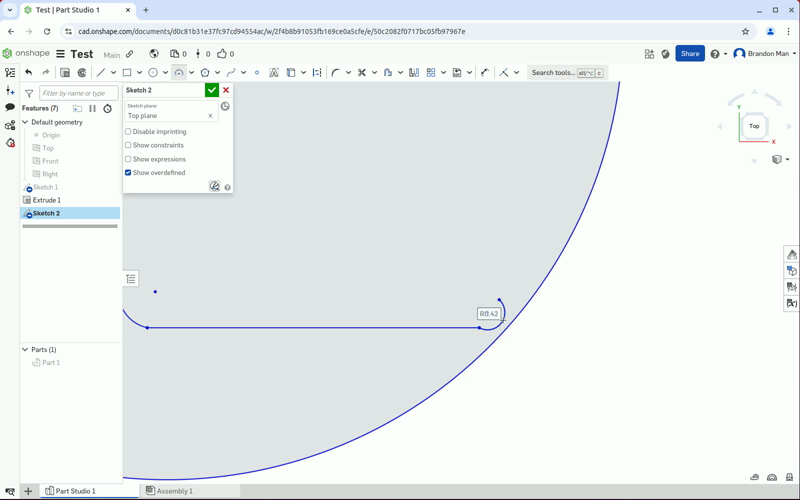
scroll(-6)
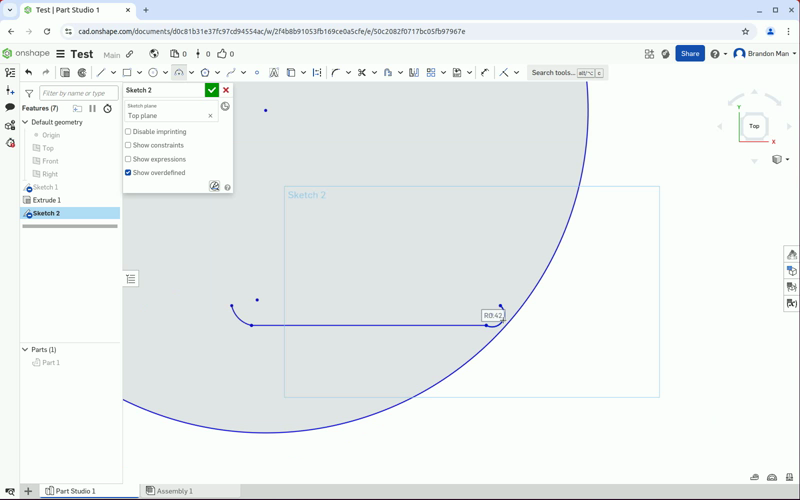
scroll(-6)
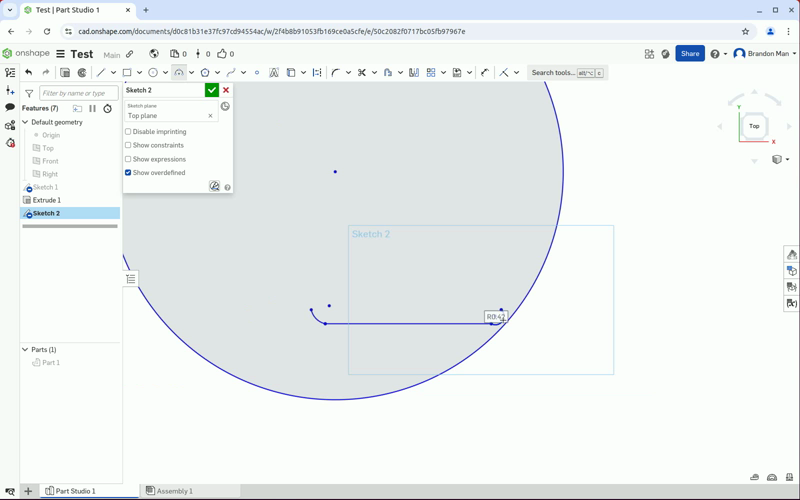
scroll(-6)
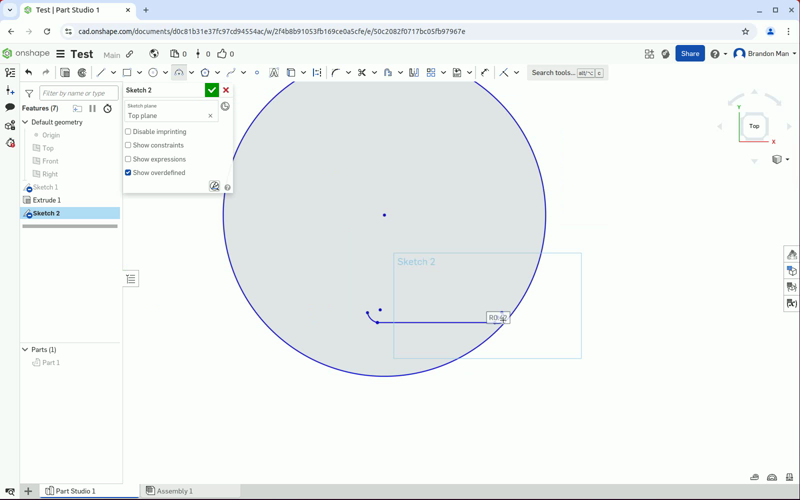
scroll(-6)
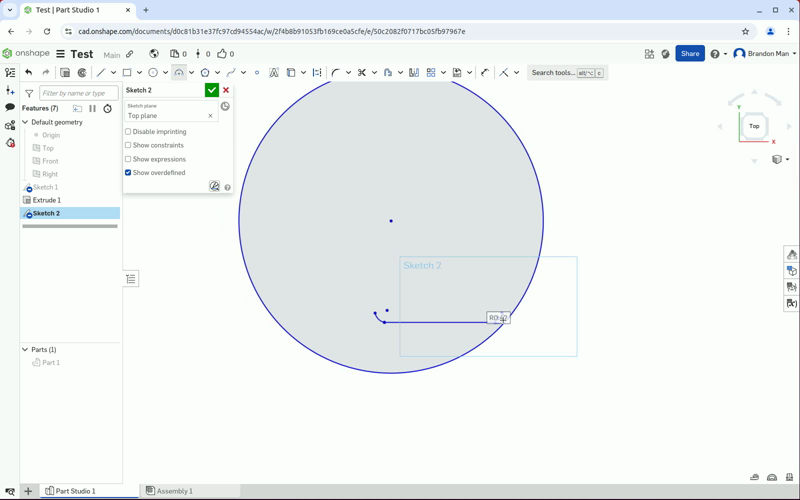
scroll(-6)
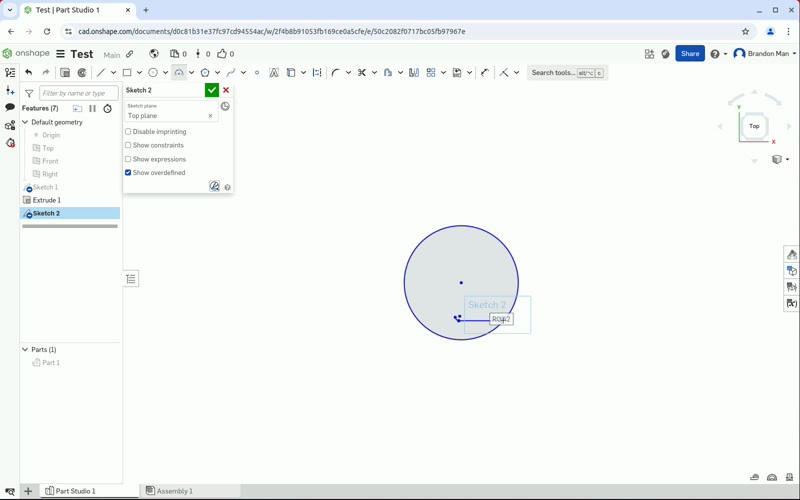
key_up(shift)
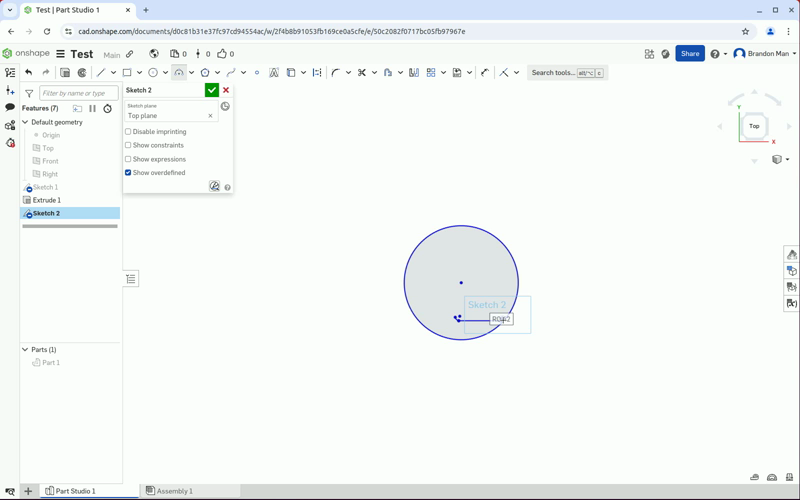
key(esc)
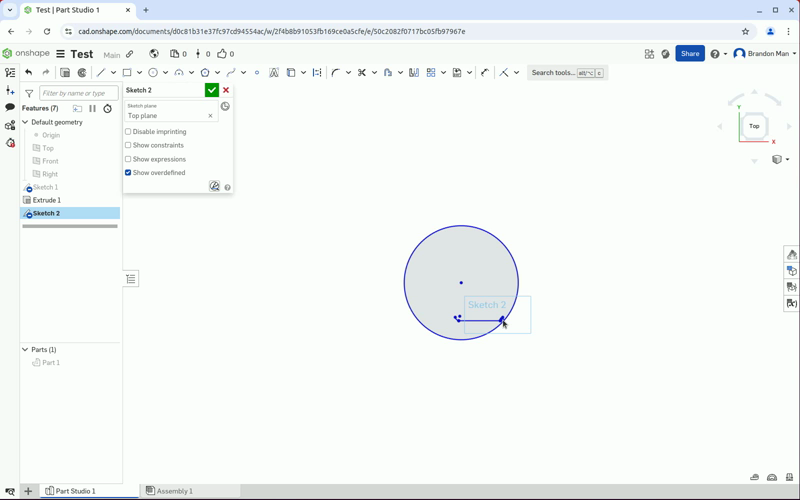
key(l)
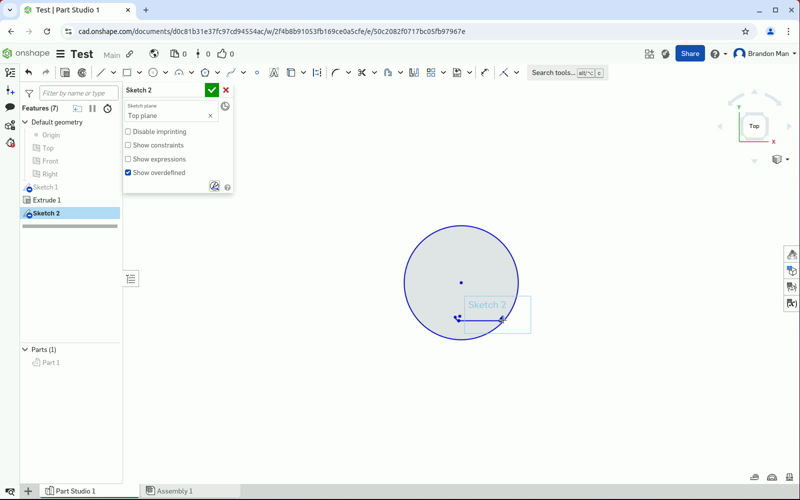
mouse_move(502, 317)
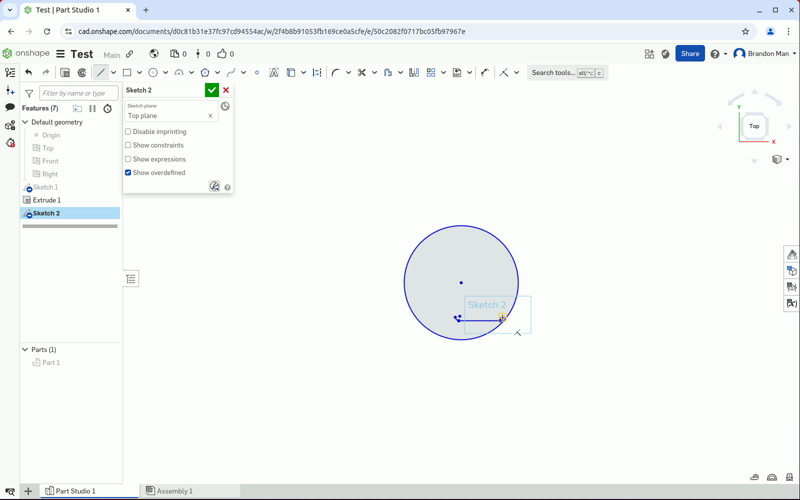
scroll(6)
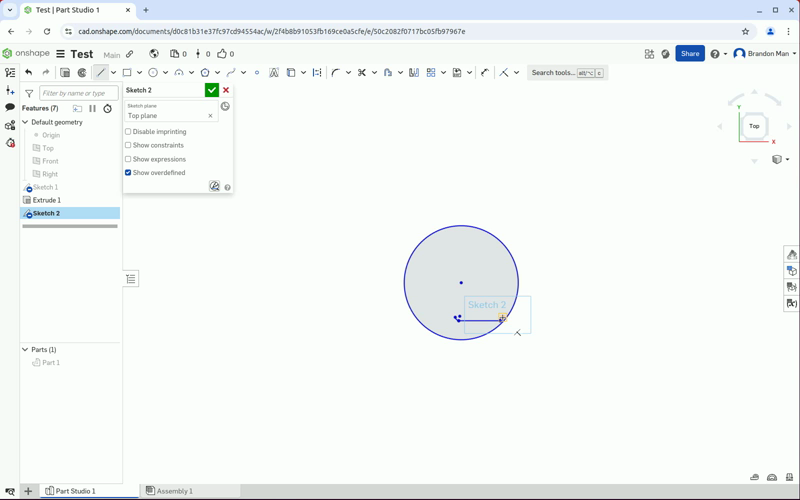
scroll(6)
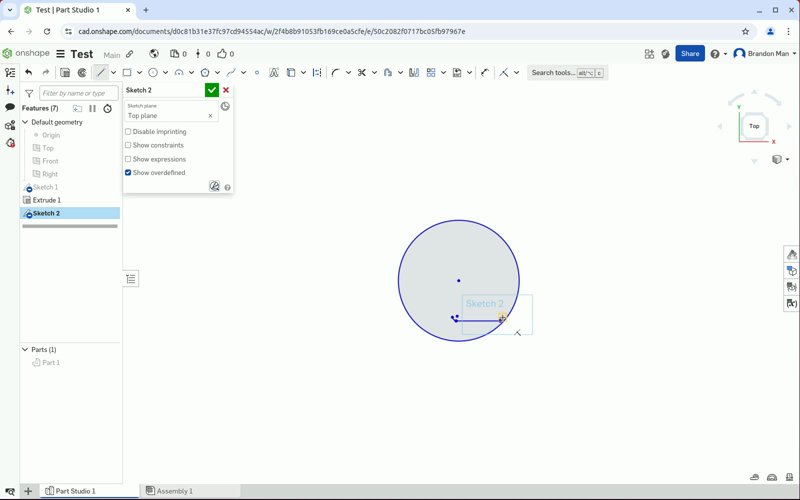
scroll(6)
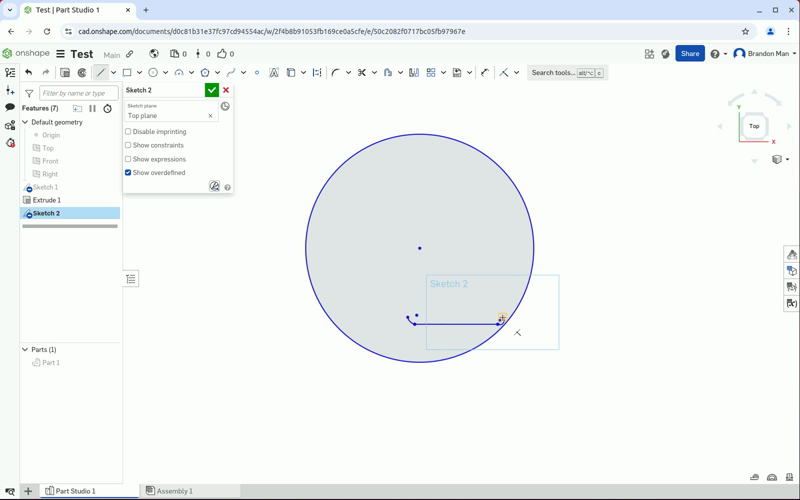
scroll(6)
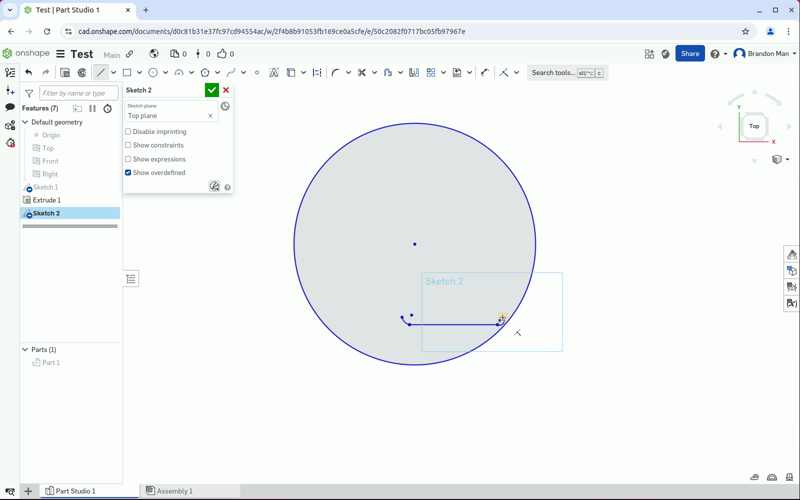
scroll(6)
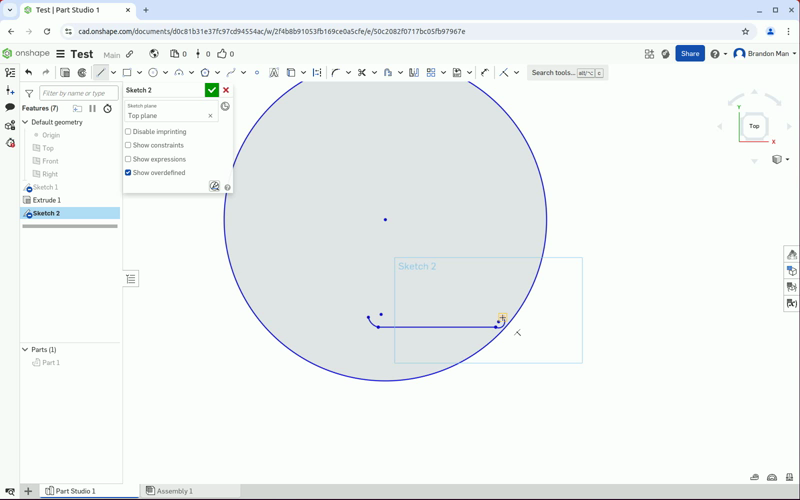
scroll(6)
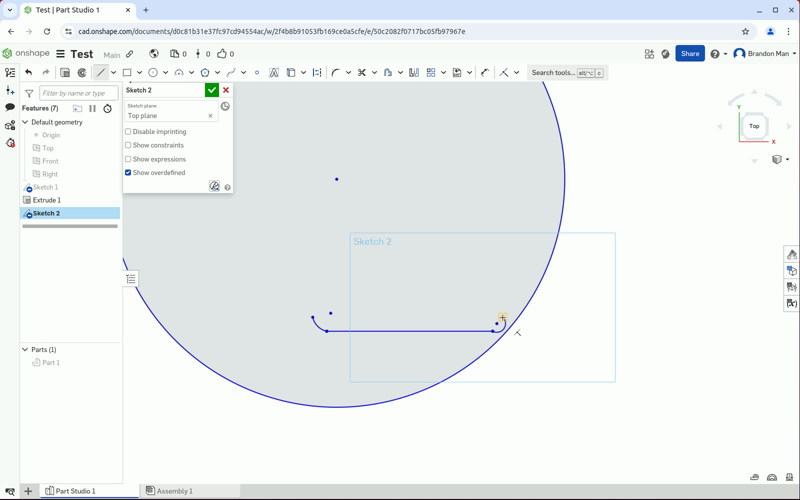
scroll(6)
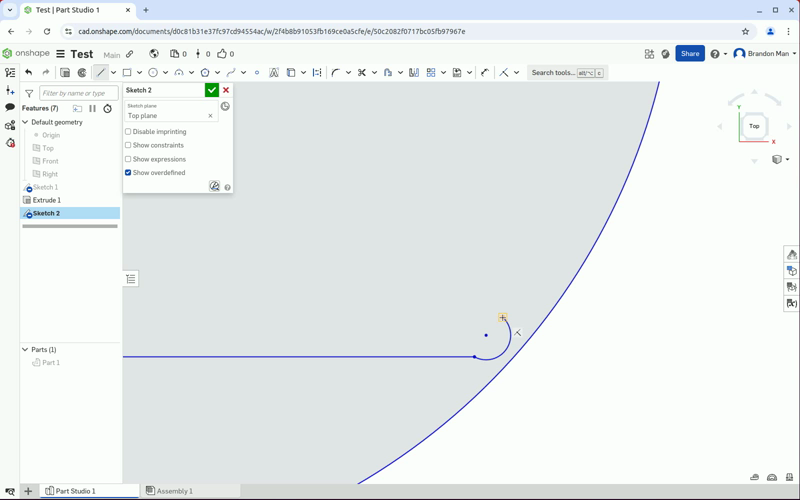
click(502, 317)
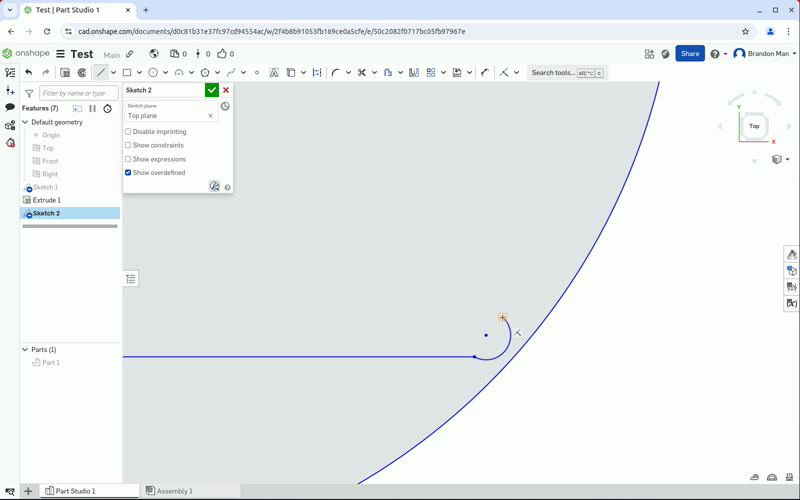
scroll(-6)
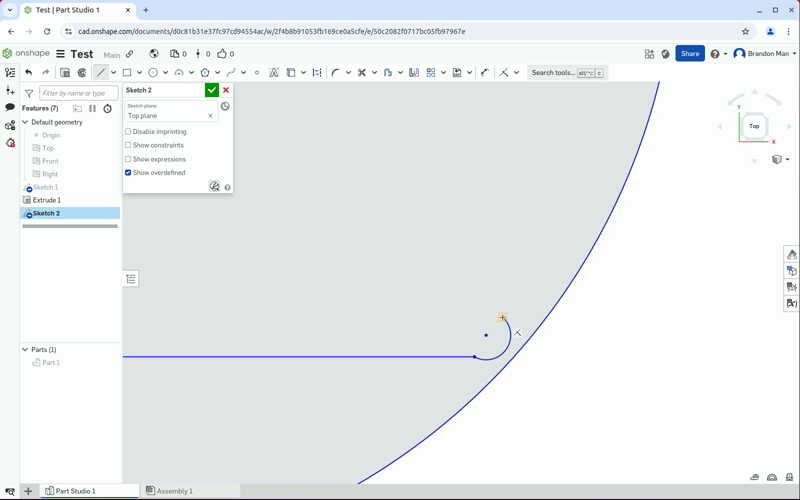
scroll(-6)
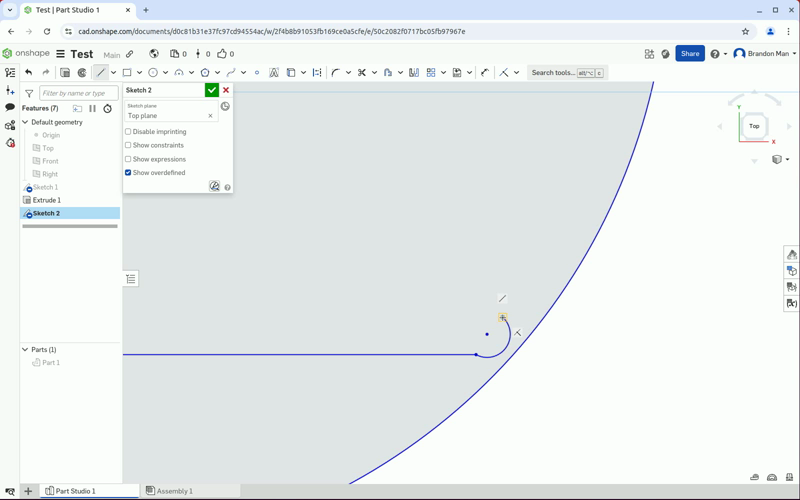
scroll(-6)
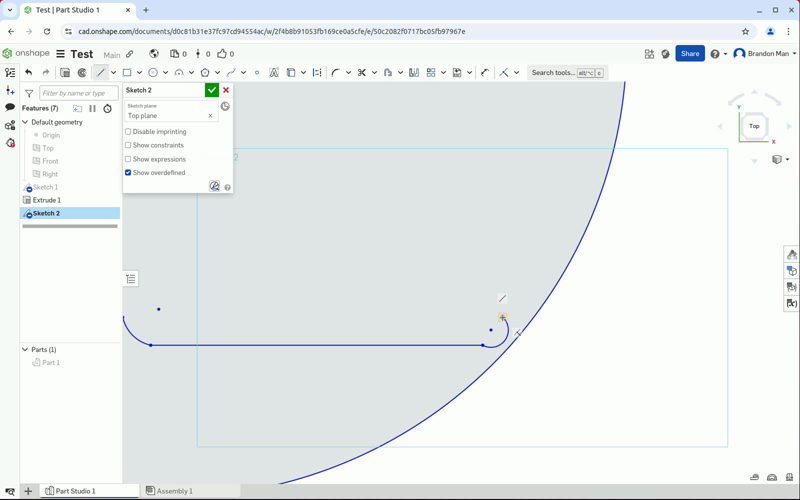
scroll(-6)
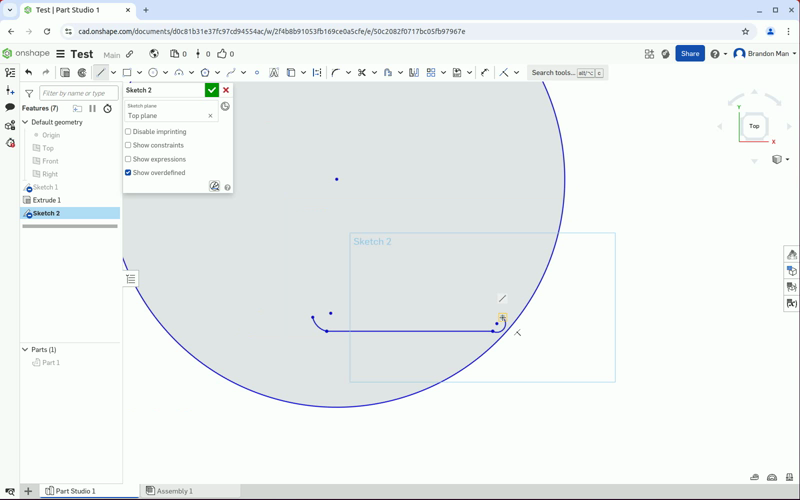
scroll(-6)
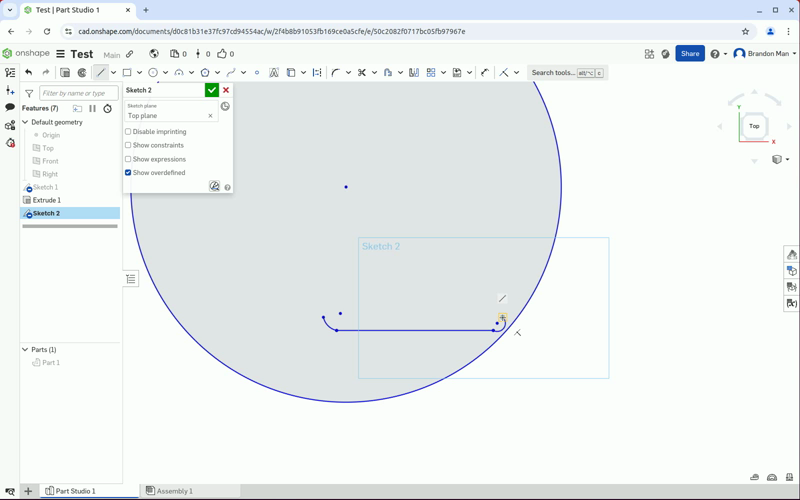
scroll(-6)
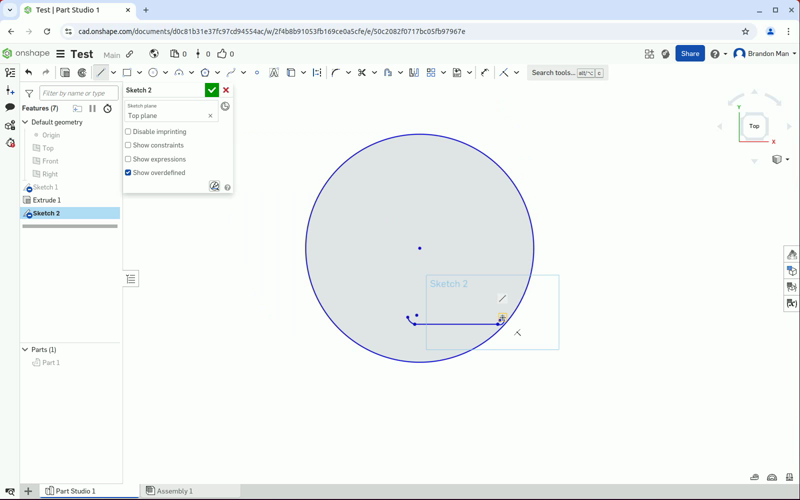
scroll(-6)
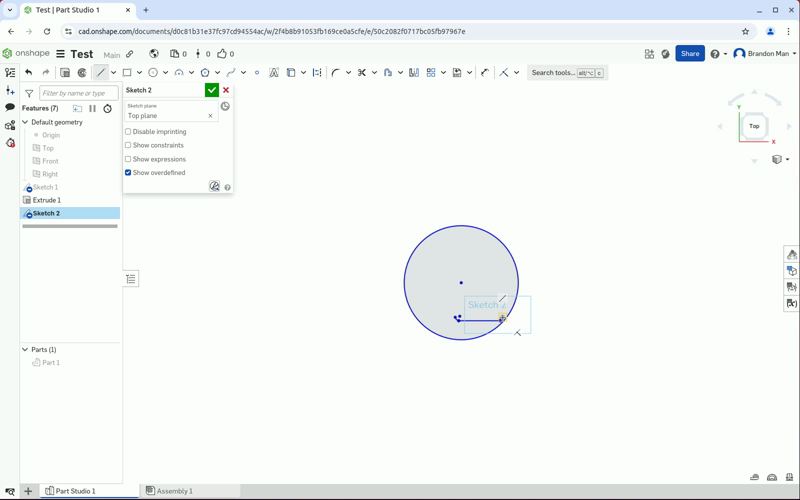
key_down(shift)
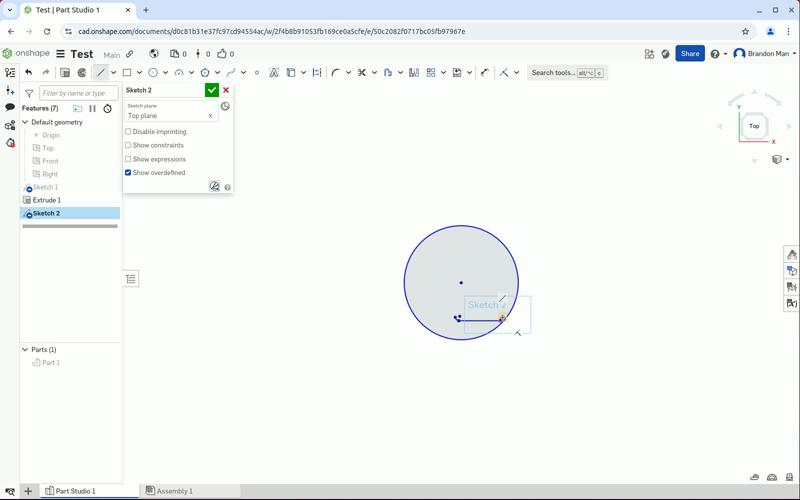
mouse_move(502, 248)
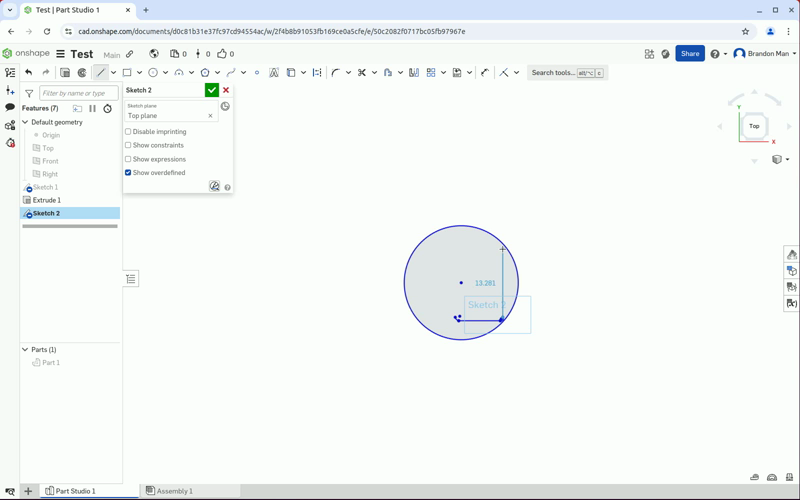
click(502, 248)
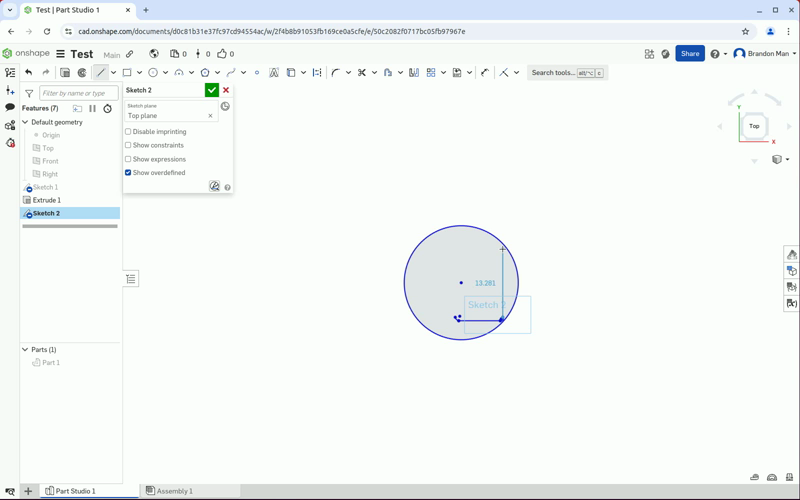
key_up(shift)
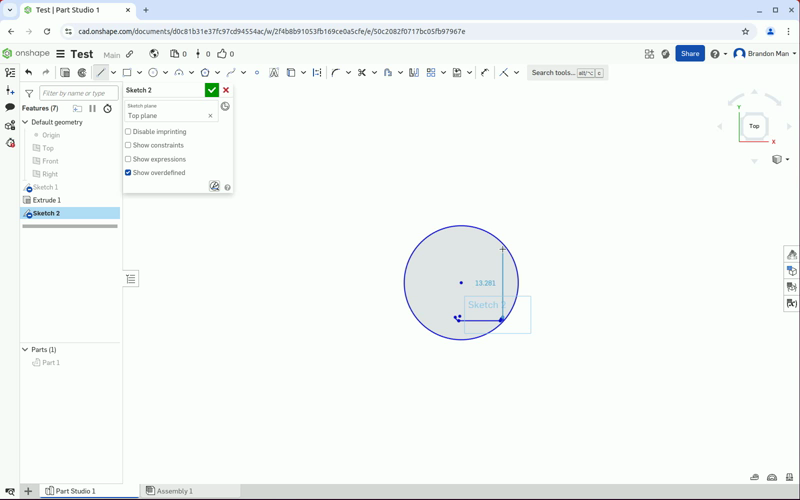
key(esc)
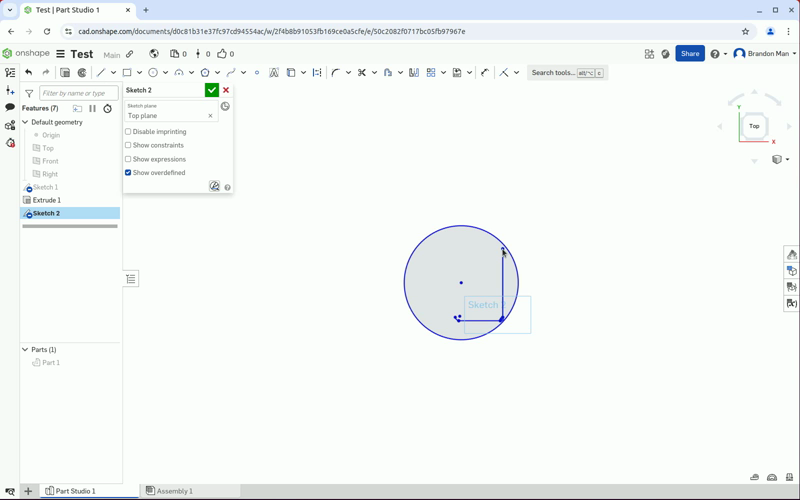
key(a)
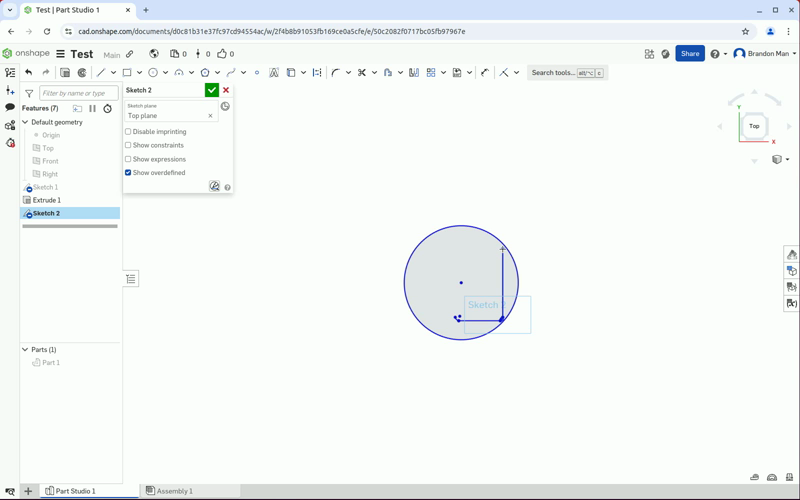
mouse_move(502, 248)
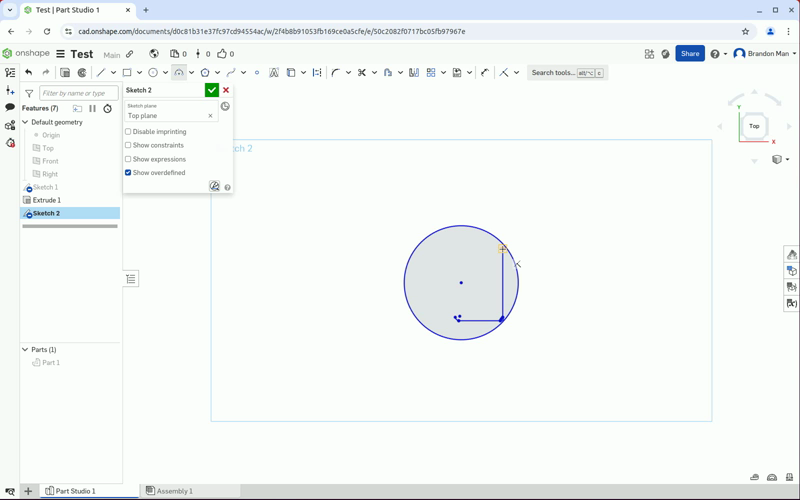
click(502, 248)
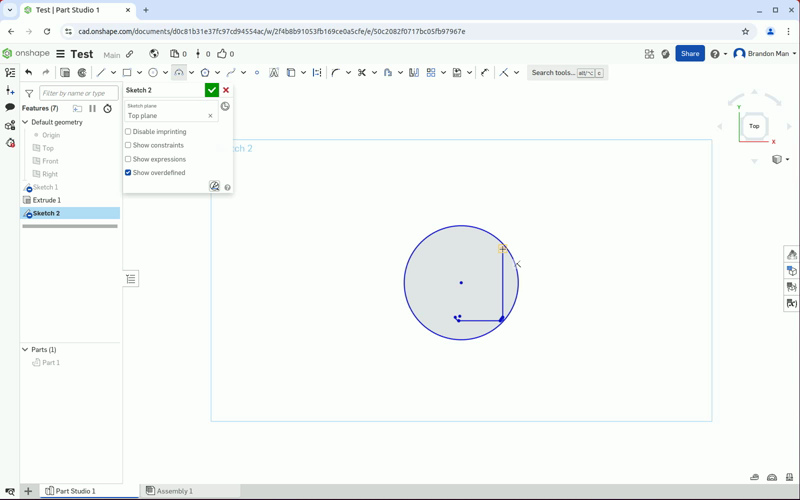
key_down(shift)
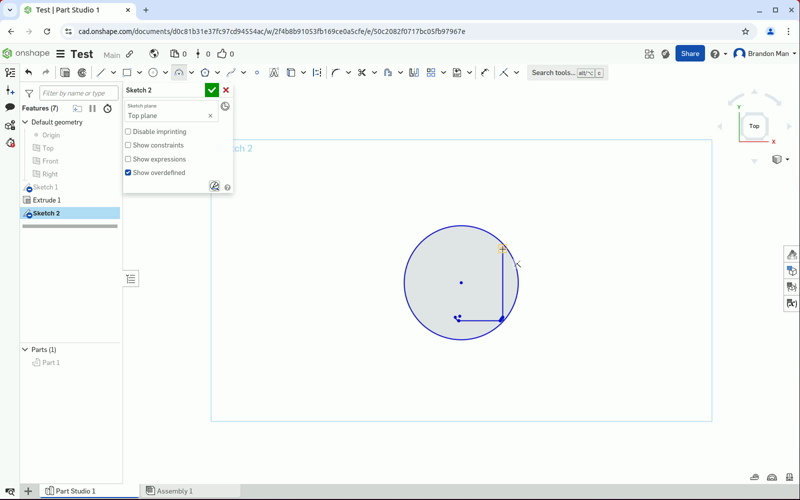
mouse_move(500, 245)
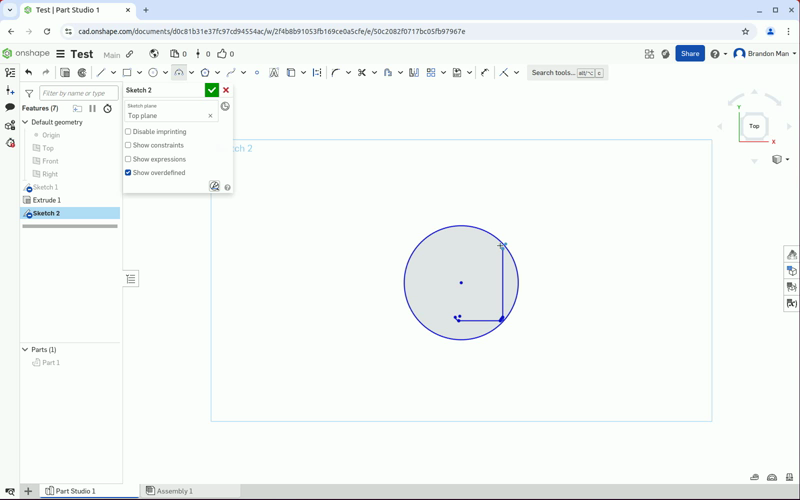
scroll(6)
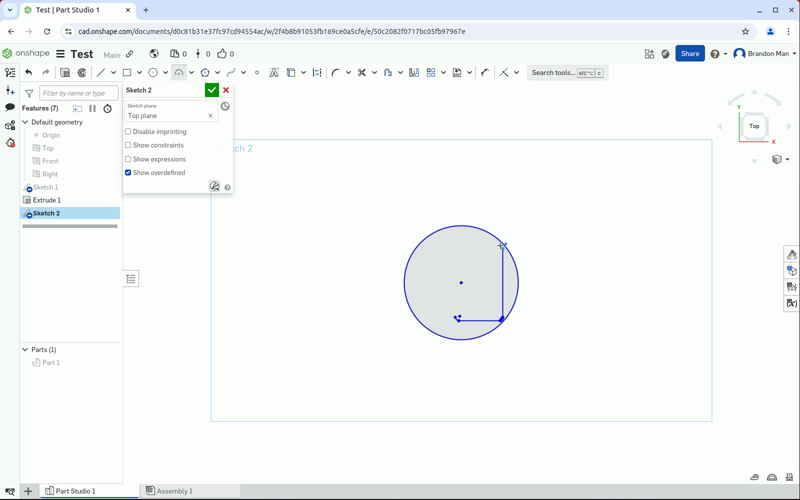
scroll(6)
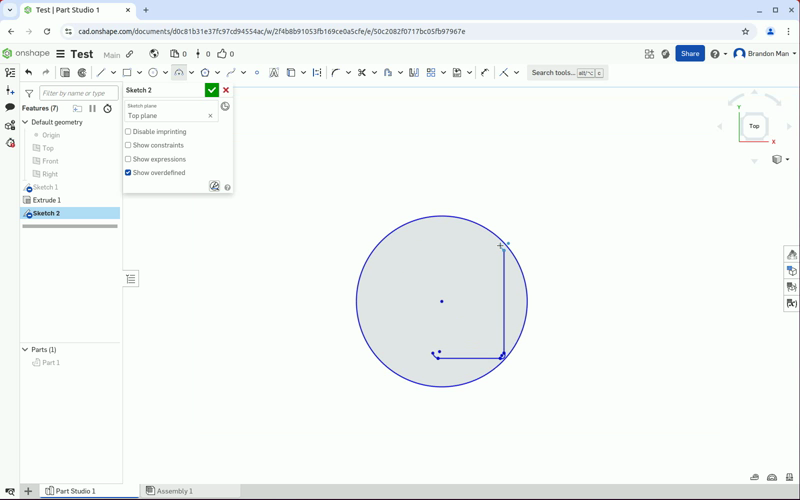
scroll(6)
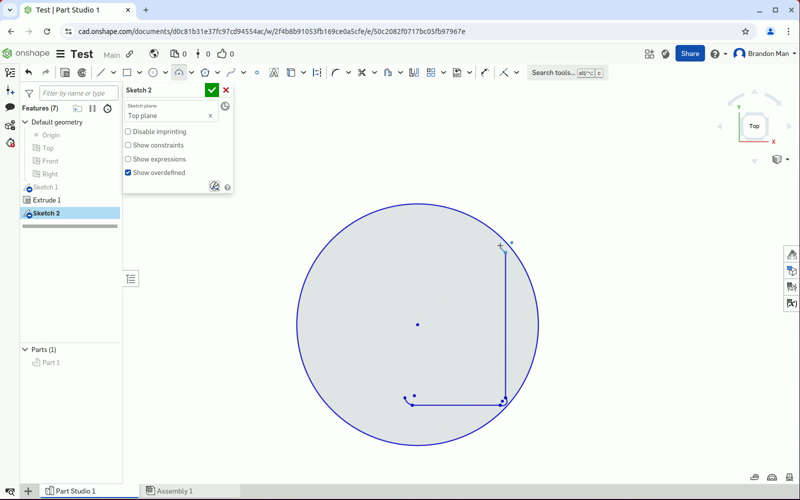
scroll(6)
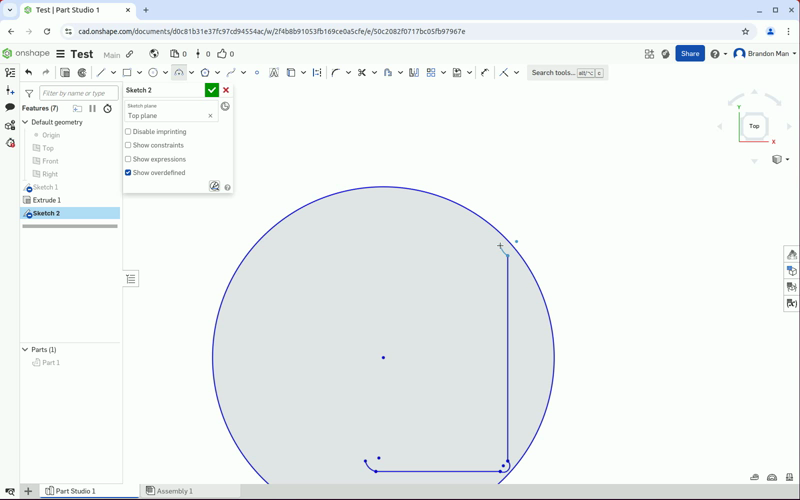
scroll(6)
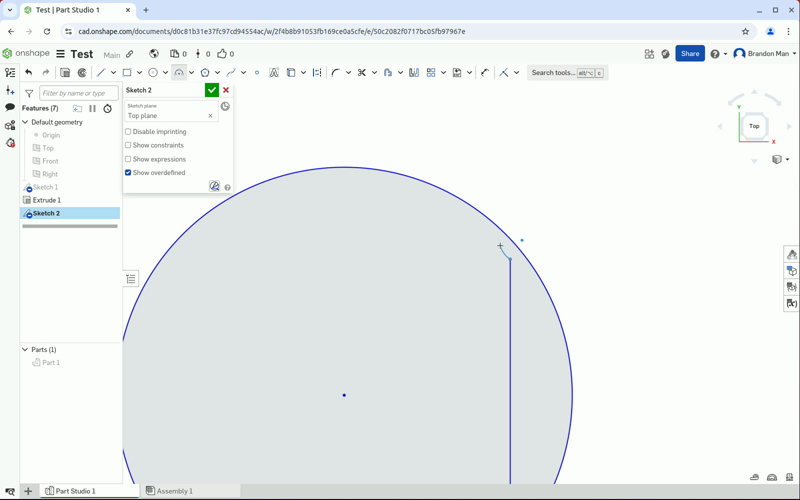
scroll(6)
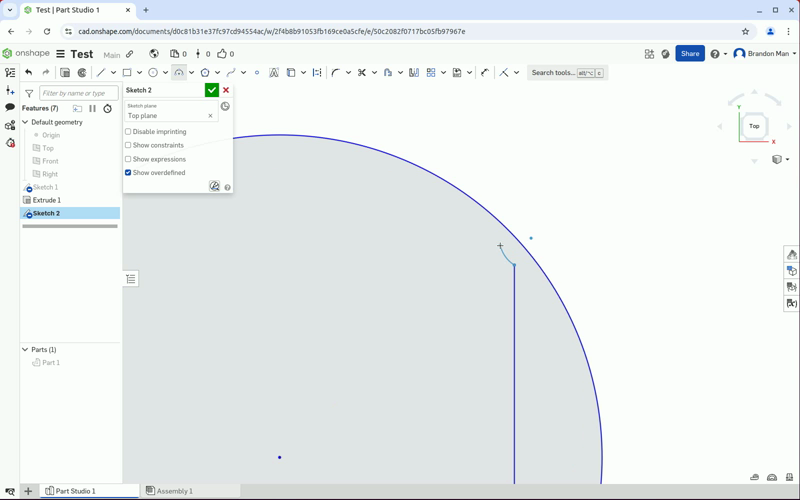
scroll(6)
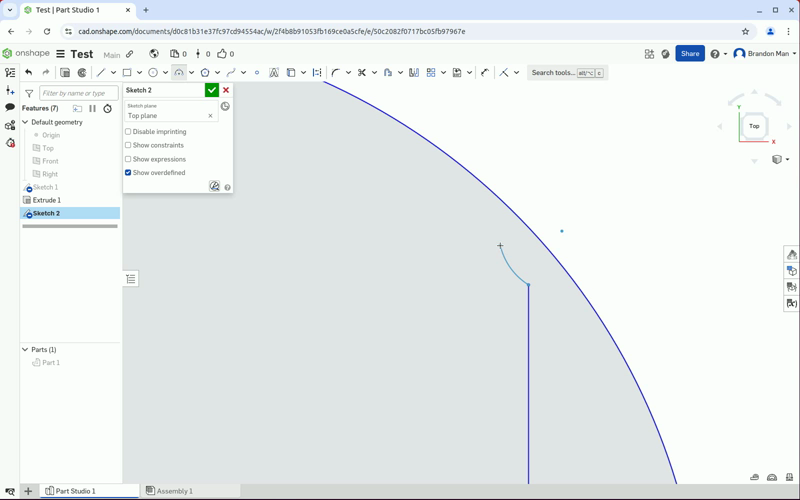
click(500, 245)
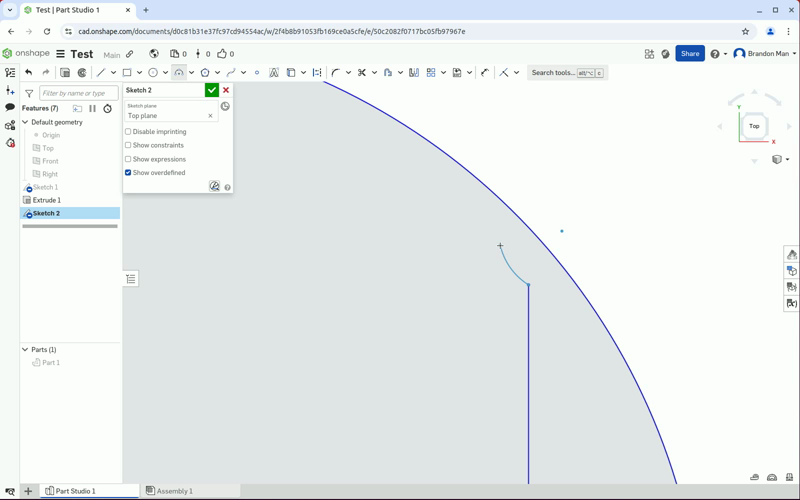
scroll(-6)
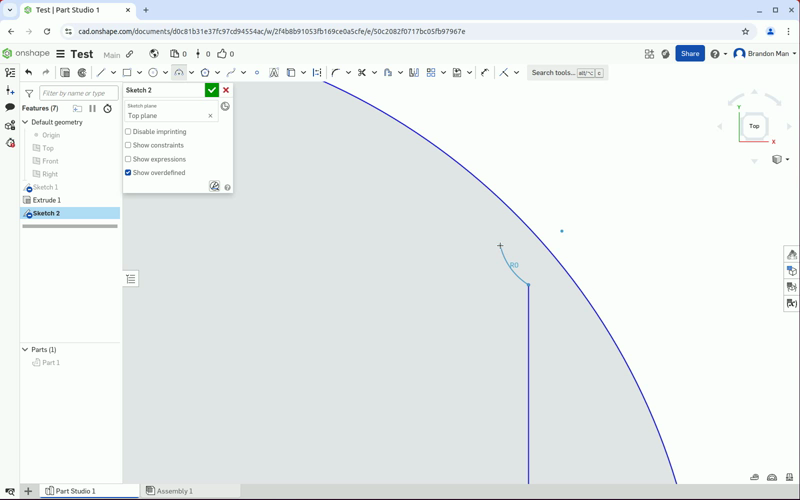
scroll(-6)
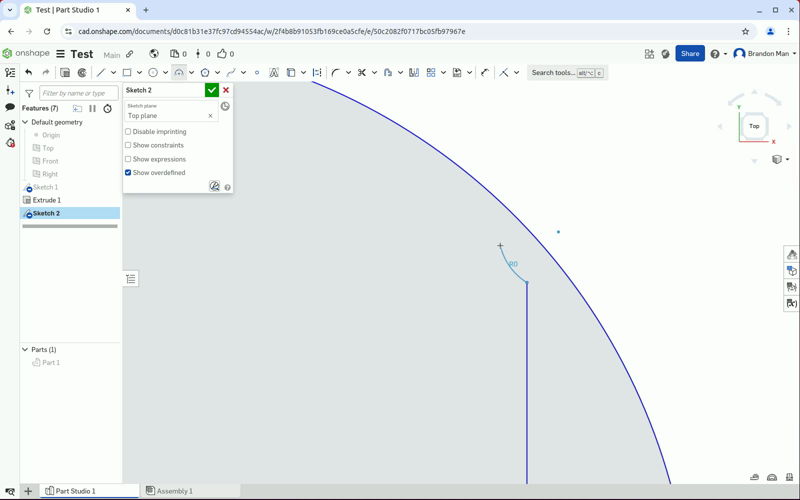
scroll(-6)
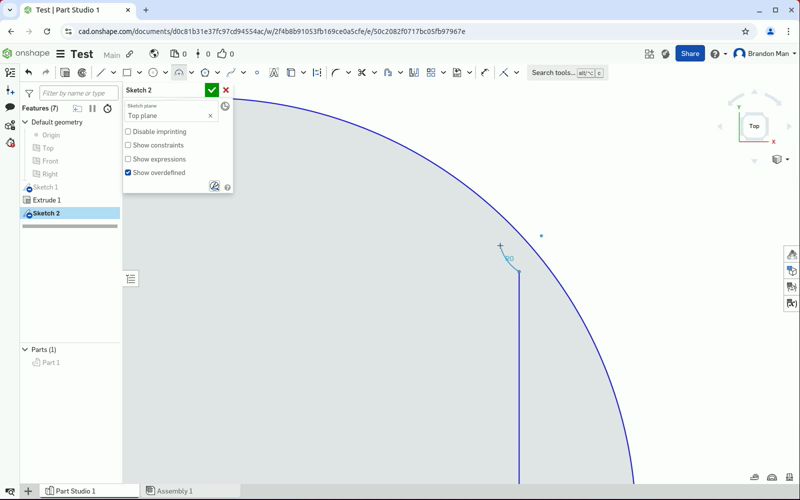
scroll(-6)
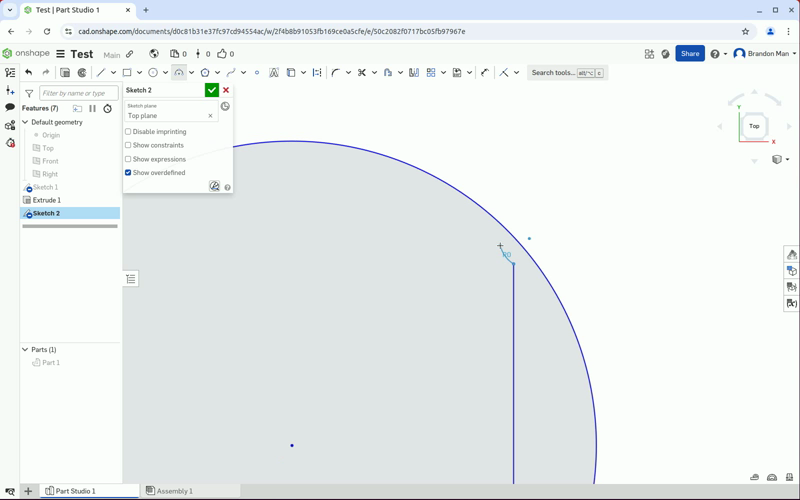
scroll(-6)
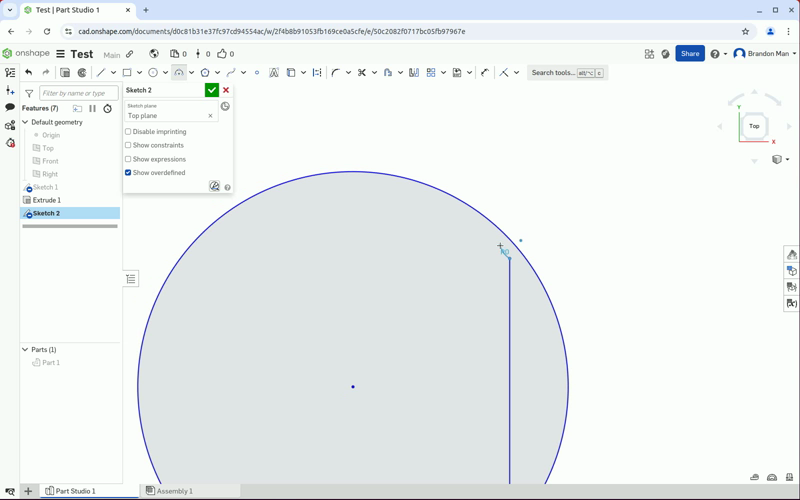
scroll(-6)
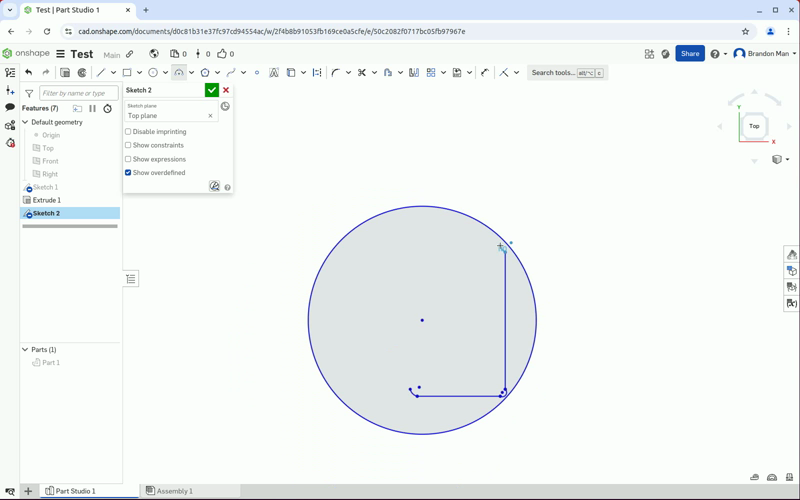
scroll(-6)
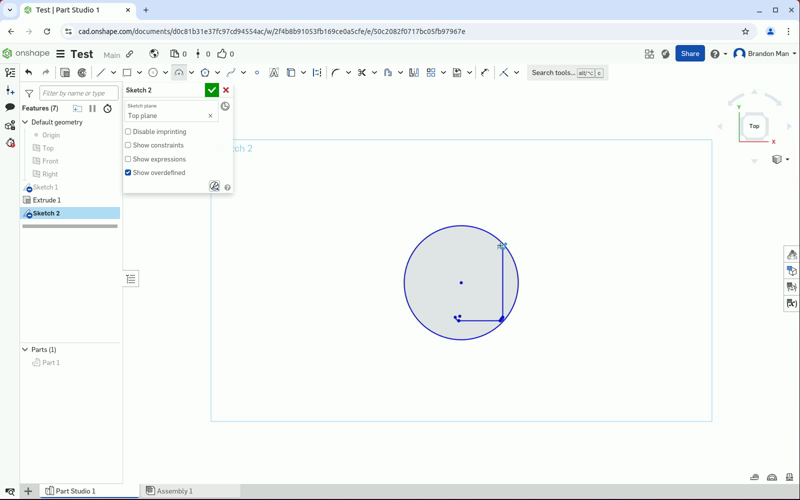
mouse_move(503, 246)
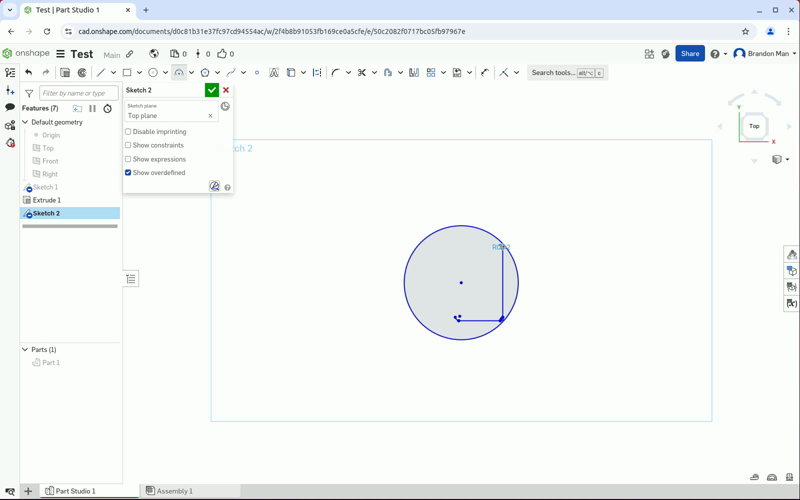
scroll(6)
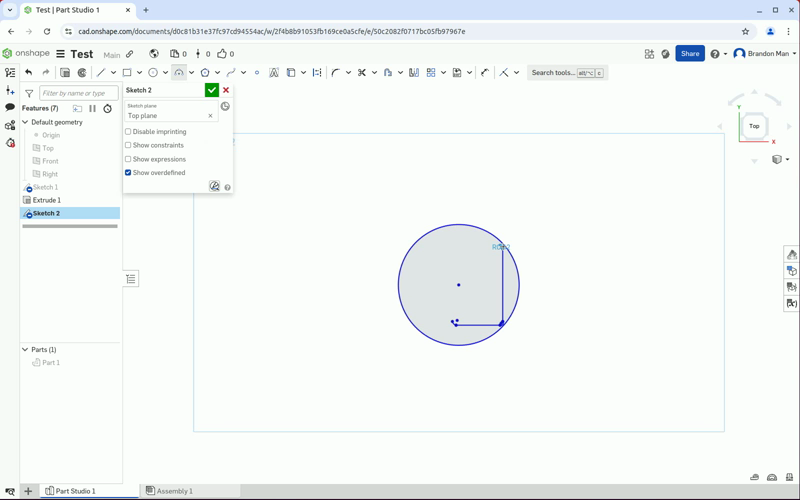
scroll(6)
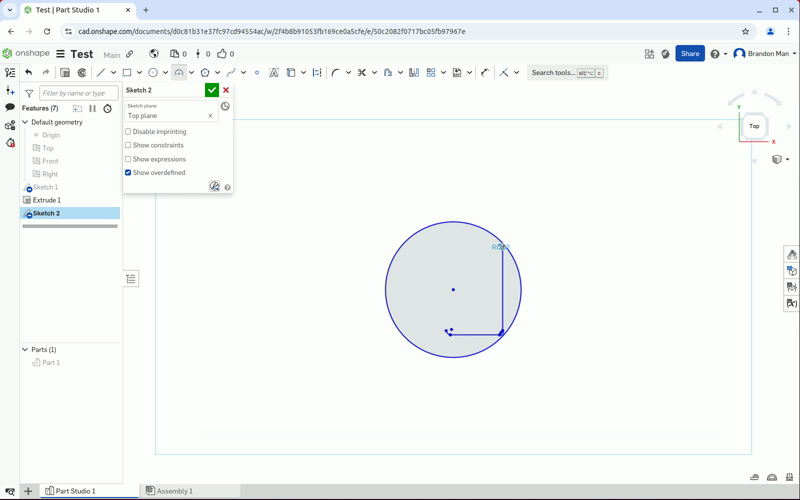
scroll(6)
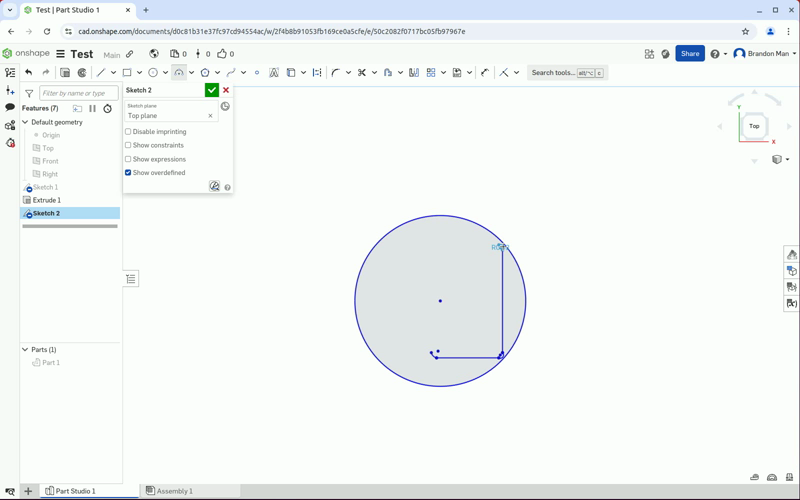
scroll(6)
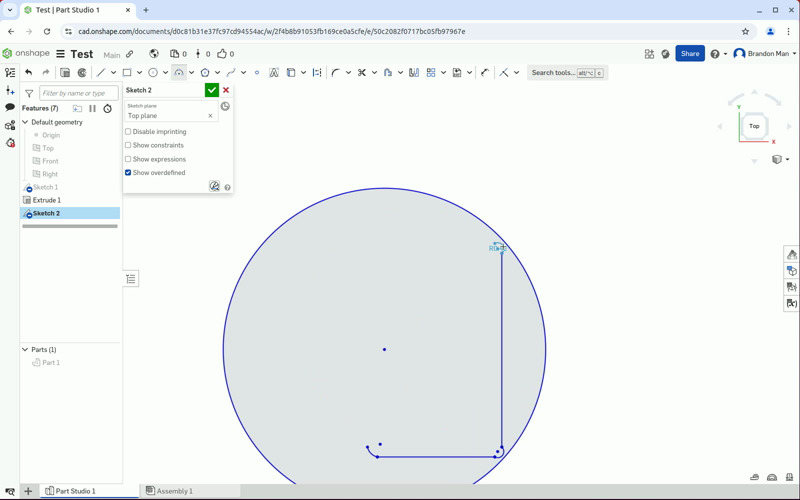
scroll(6)
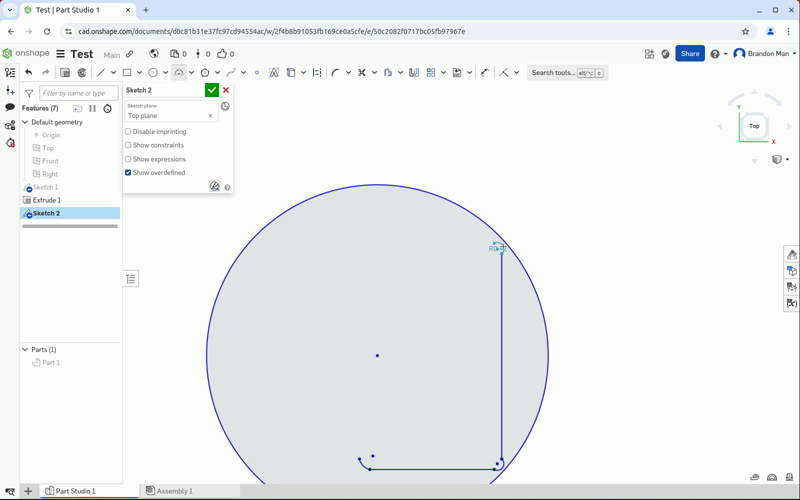
scroll(6)
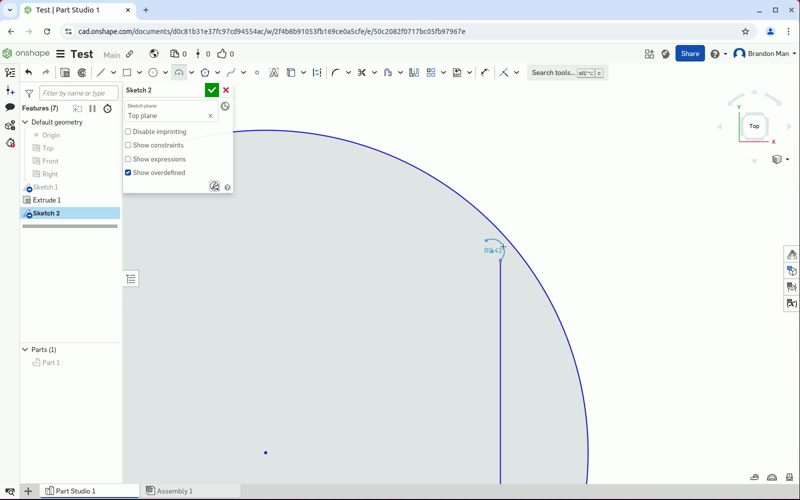
scroll(6)
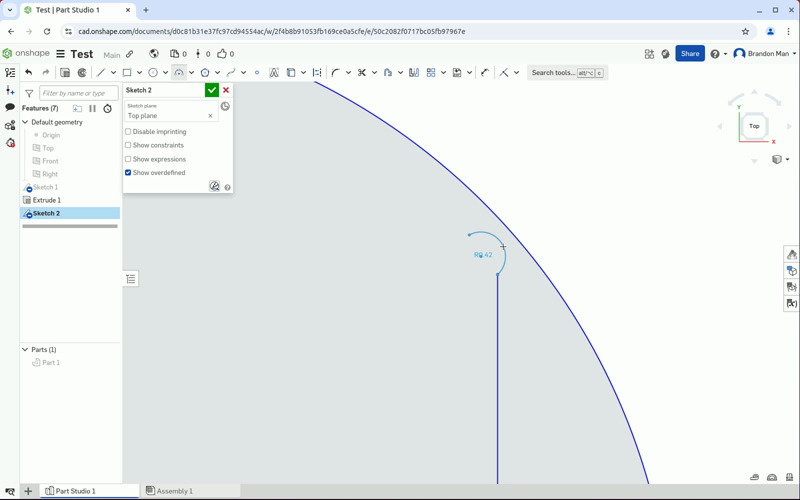
click(503, 246)
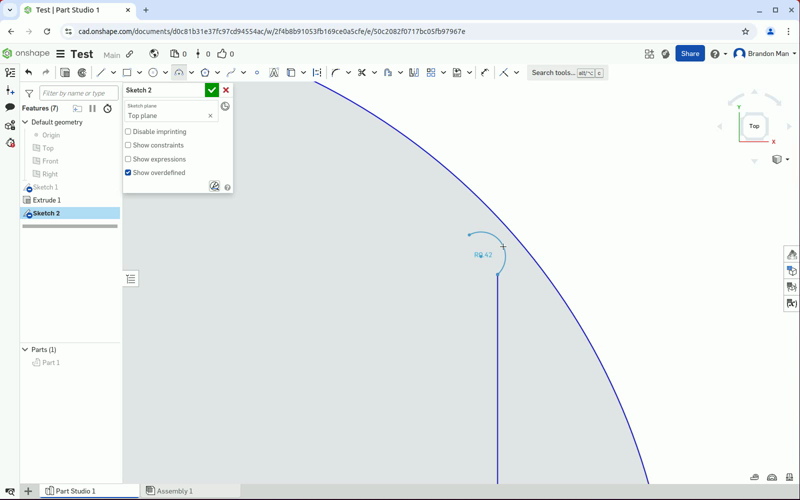
scroll(-6)
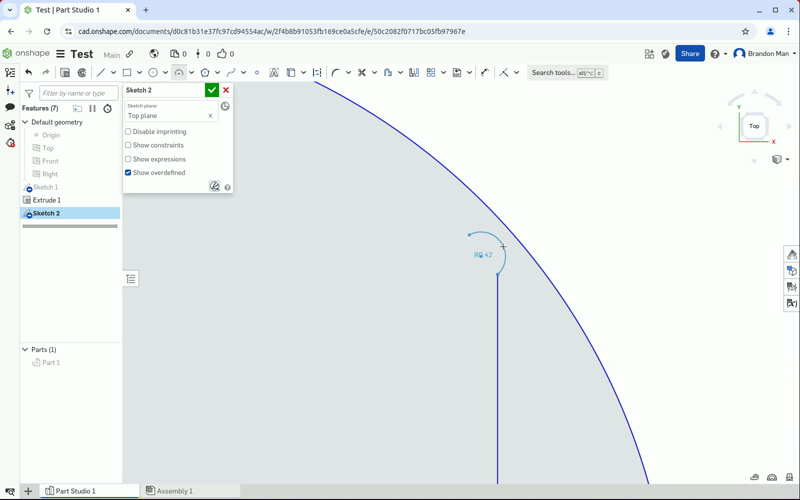
scroll(-6)
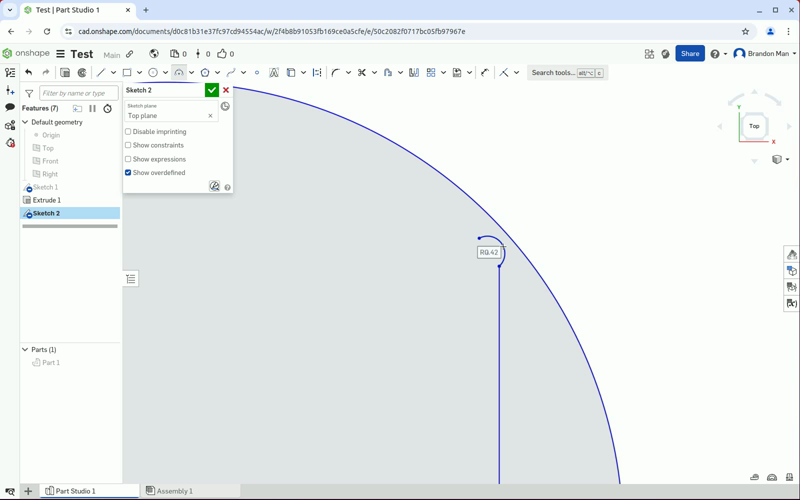
scroll(-6)
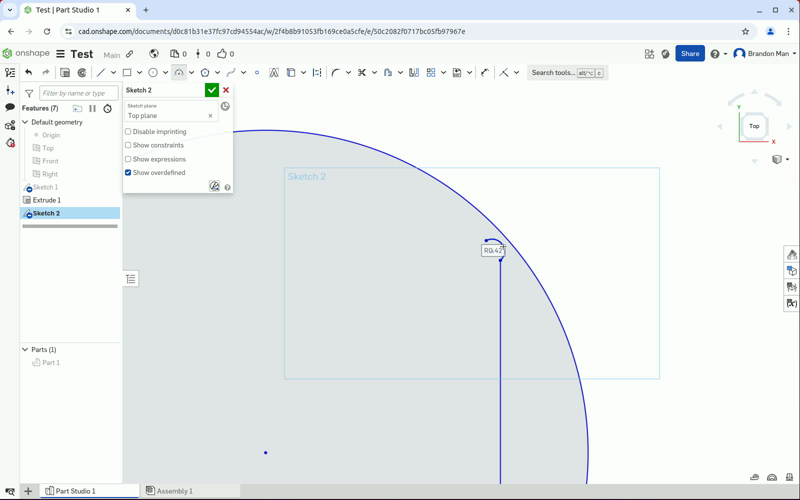
scroll(-6)
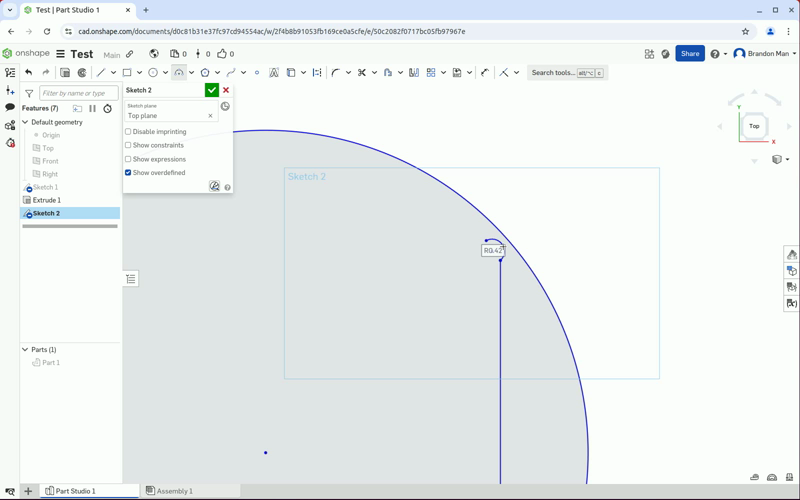
scroll(-6)
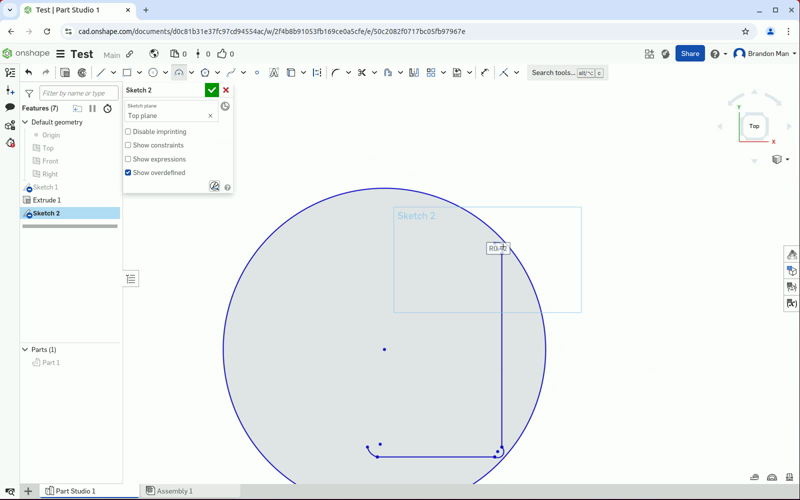
scroll(-6)
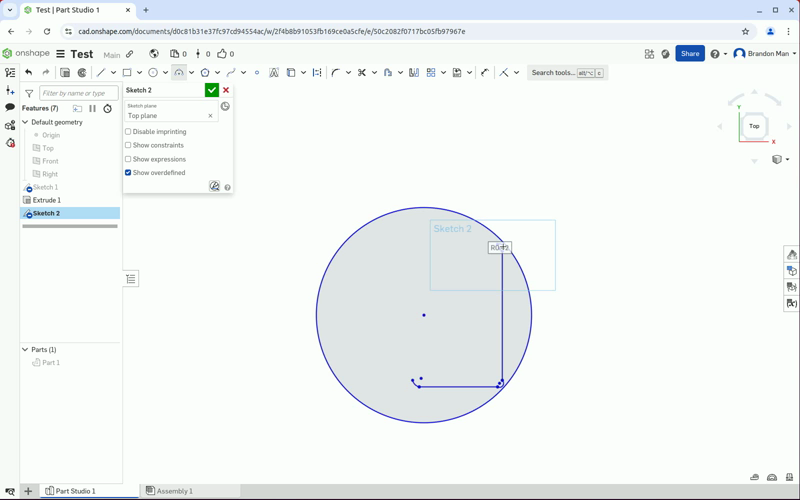
scroll(-6)
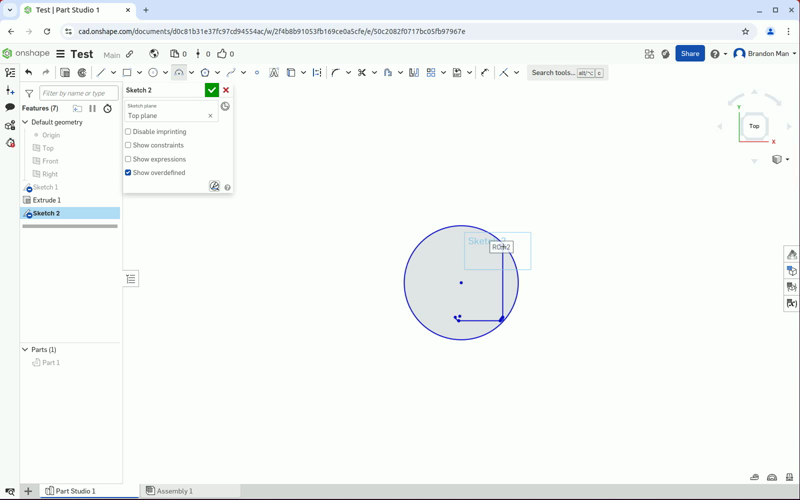
key_up(shift)
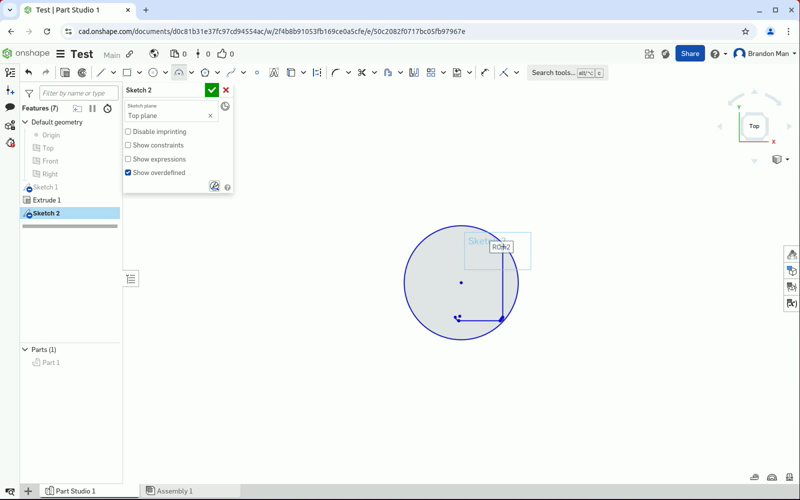
key(esc)
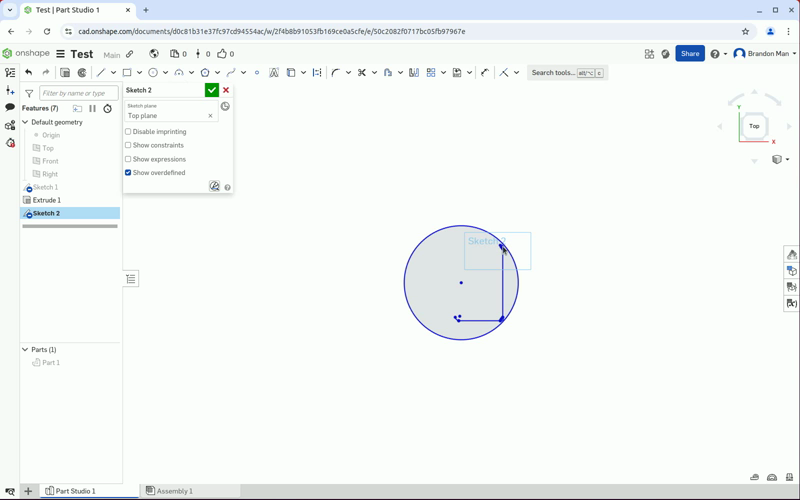
key(l)
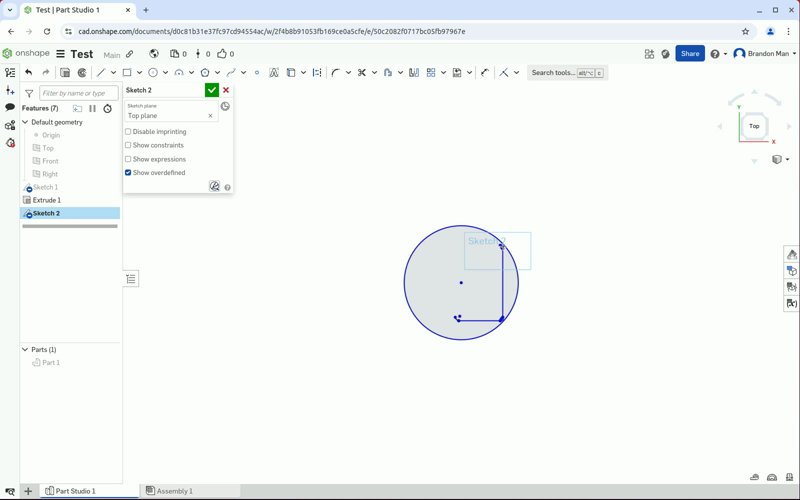
mouse_move(500, 245)
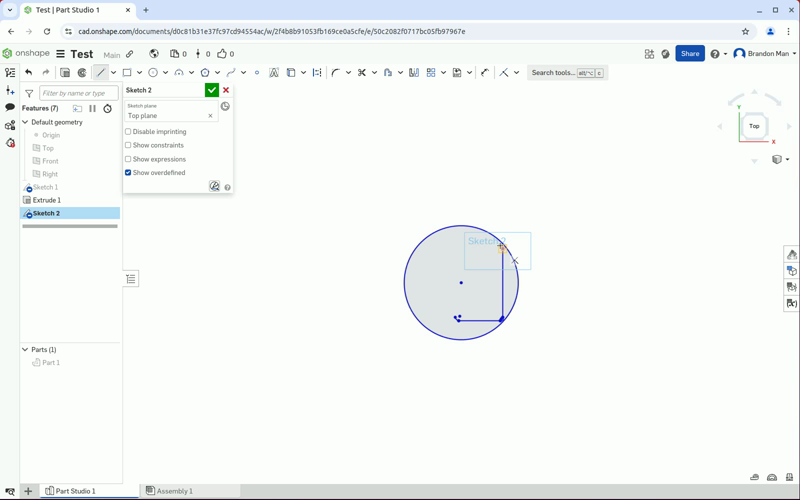
scroll(6)
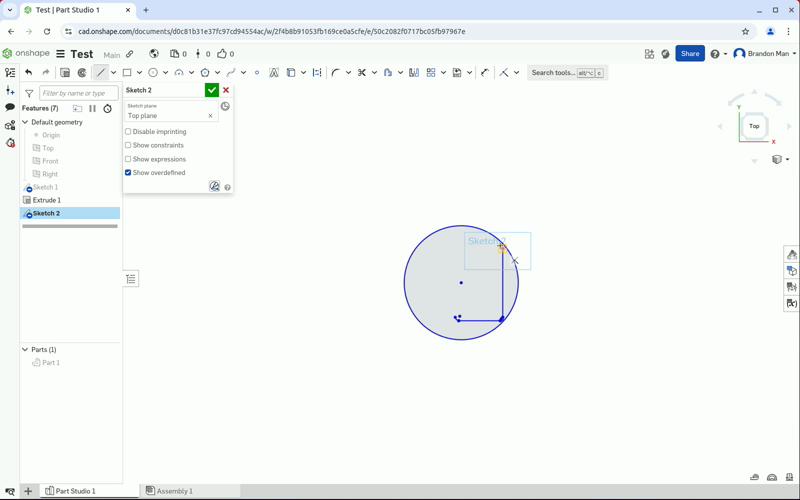
scroll(6)
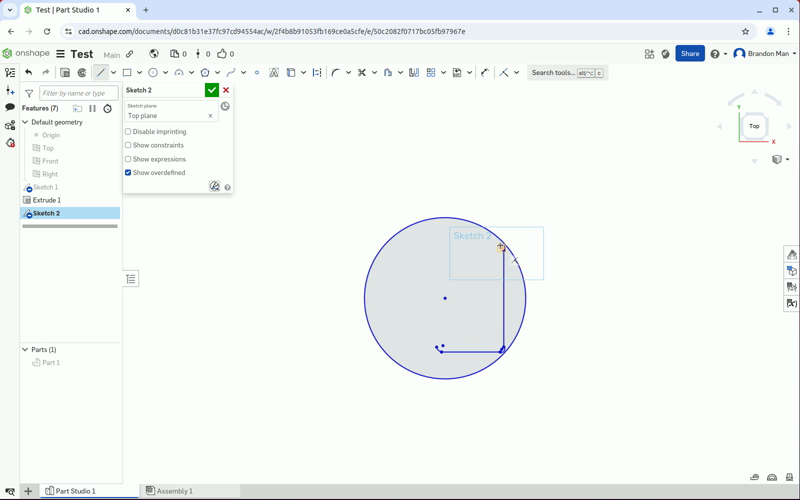
scroll(6)
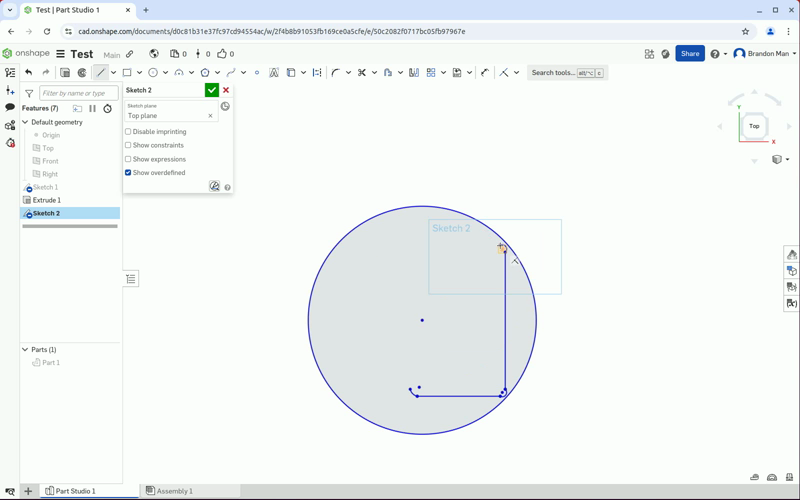
scroll(6)
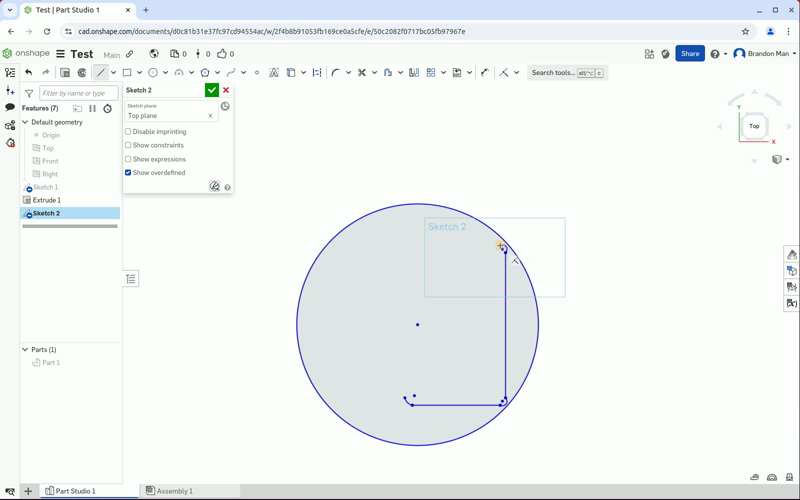
scroll(6)
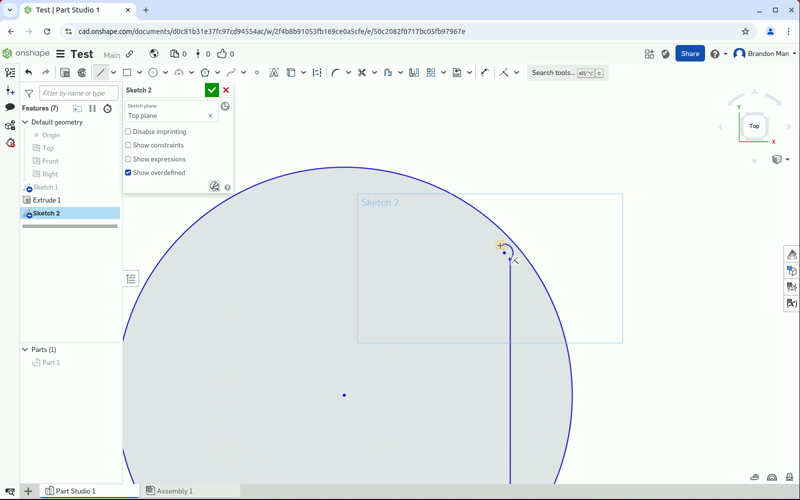
scroll(6)
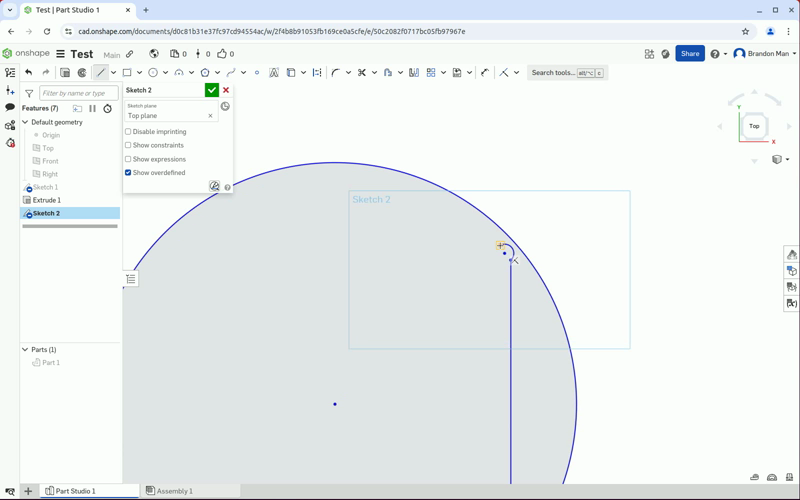
scroll(6)
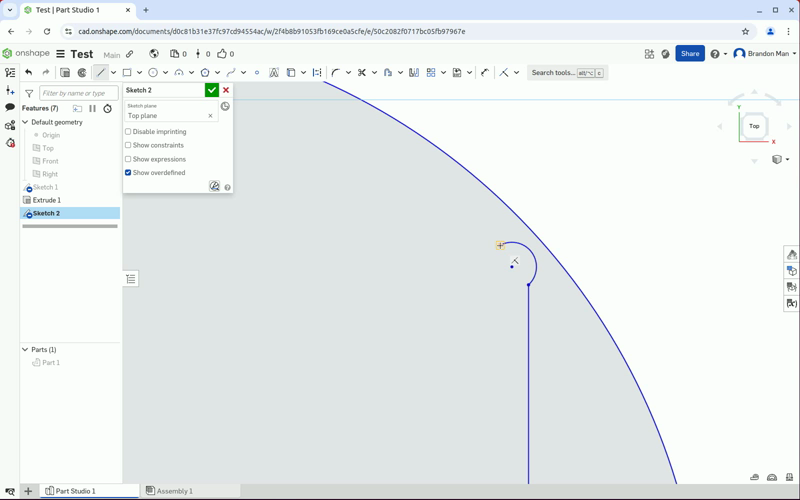
click(500, 245)
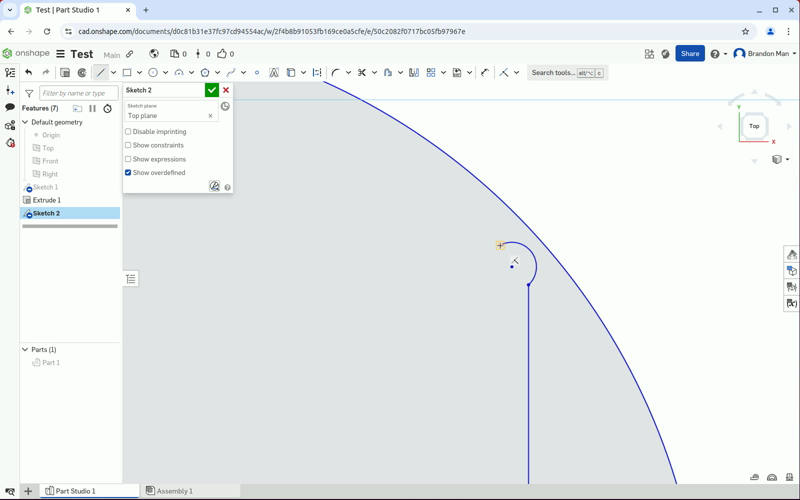
scroll(-6)
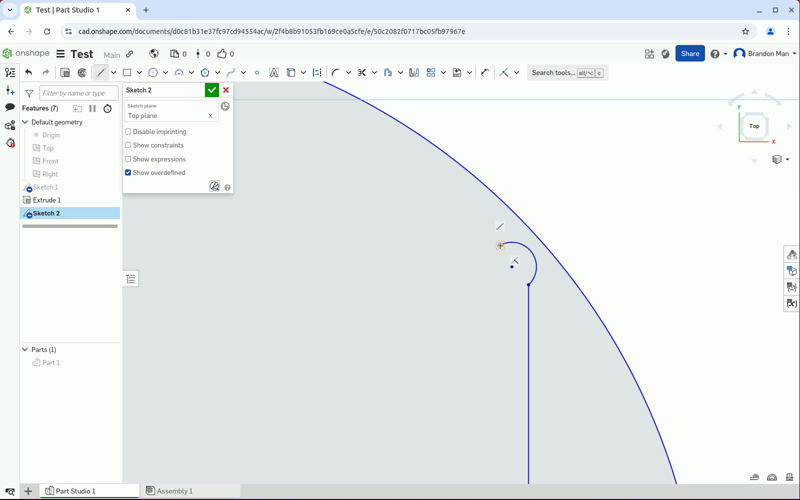
scroll(-6)
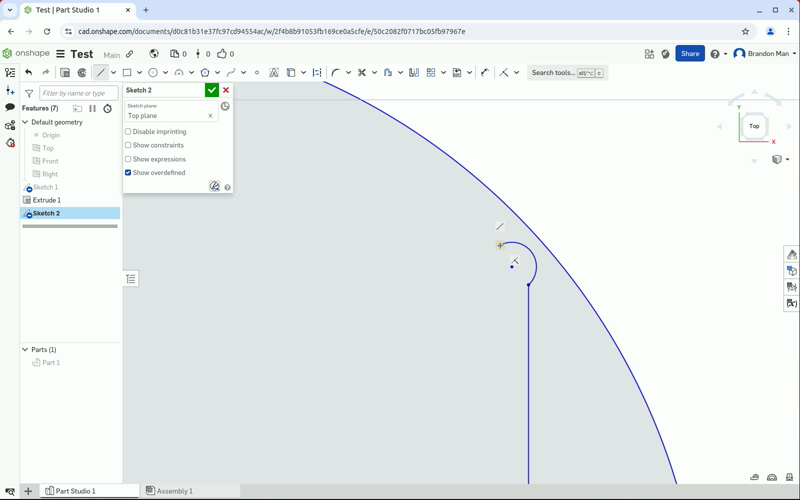
scroll(-6)
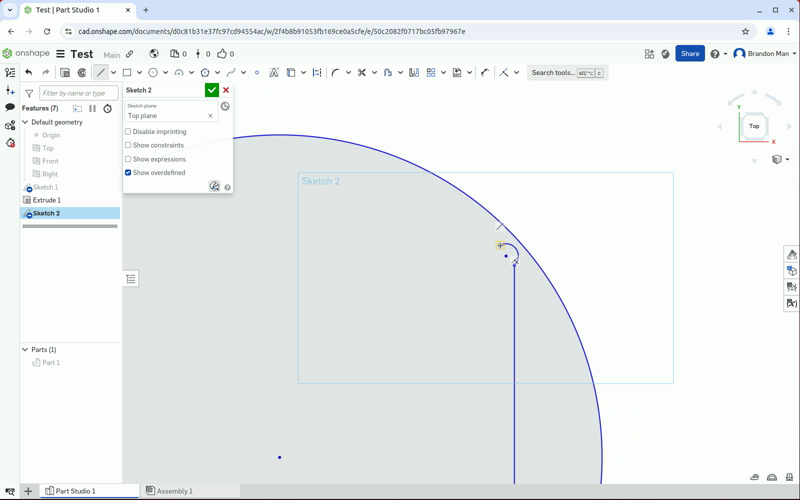
scroll(-6)
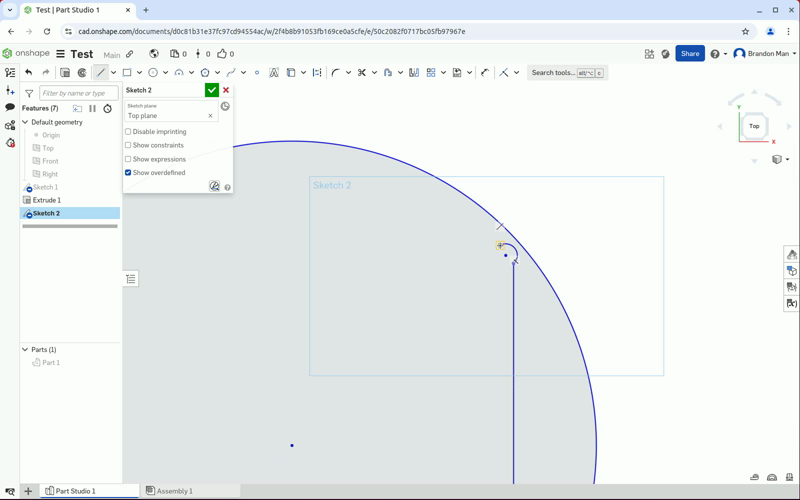
scroll(-6)
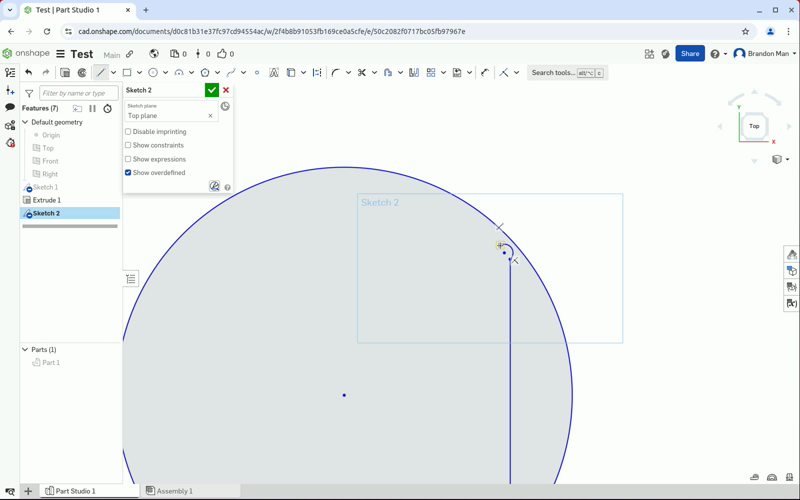
scroll(-6)
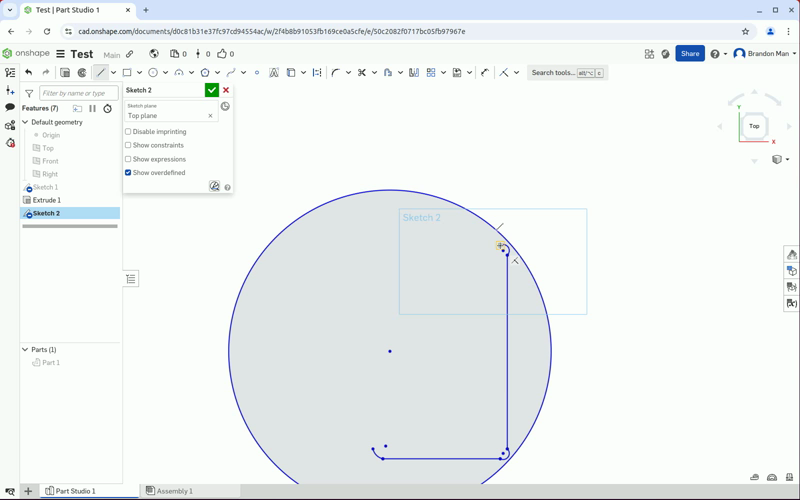
scroll(-6)
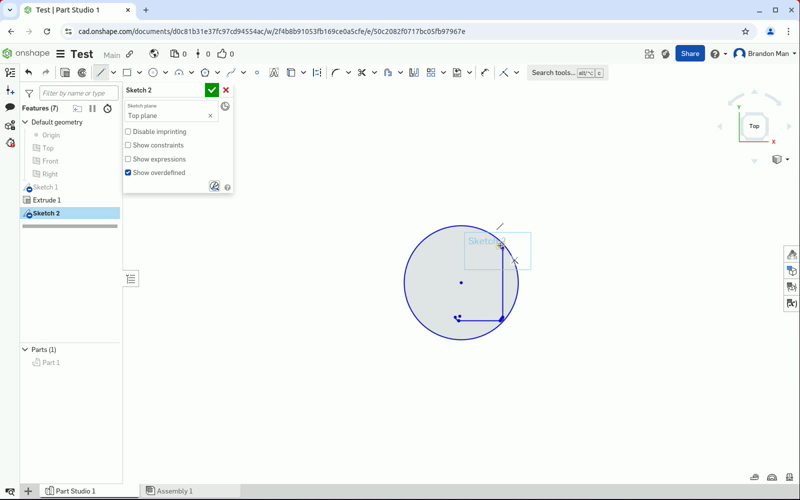
key_down(shift)
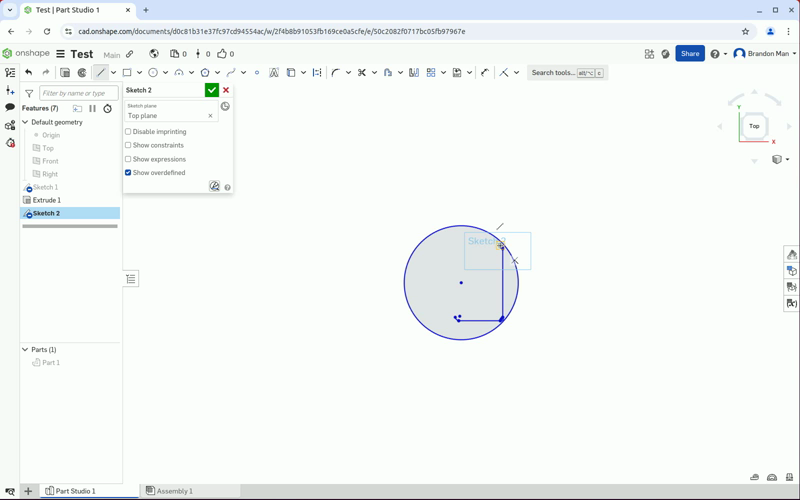
mouse_move(530, 245)
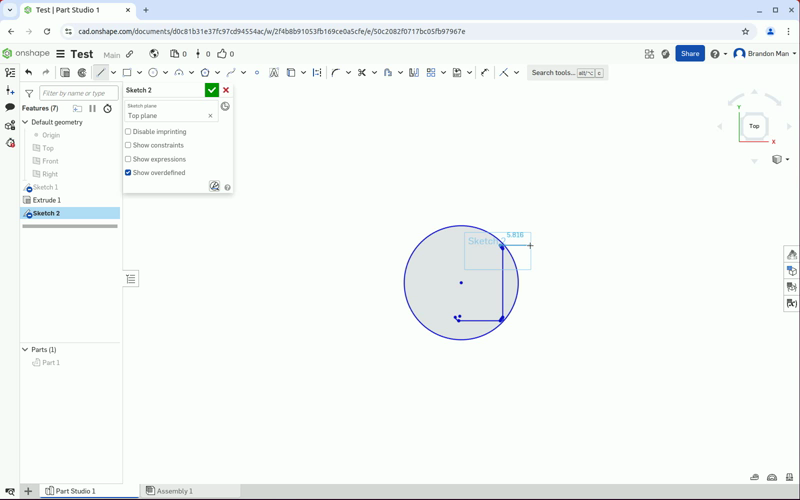
mouse_move(458, 245)
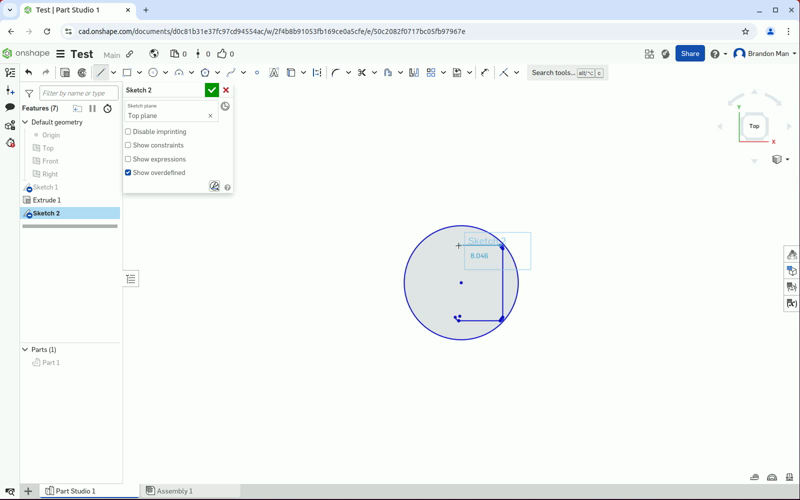
click(458, 245)
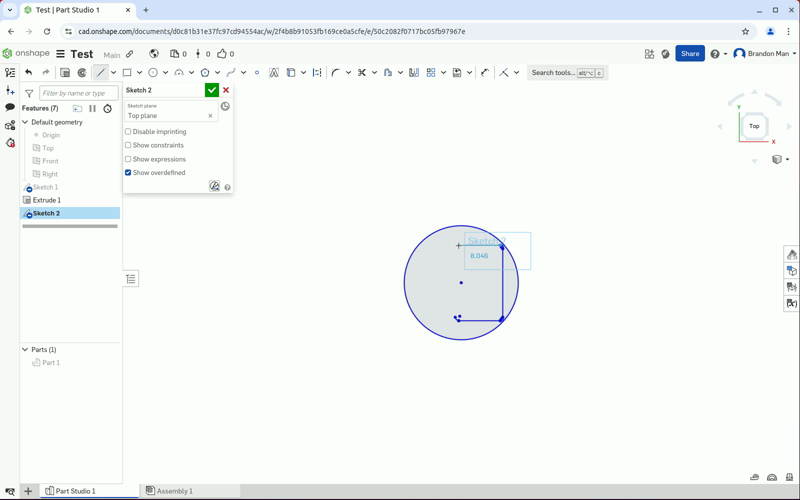
key_up(shift)
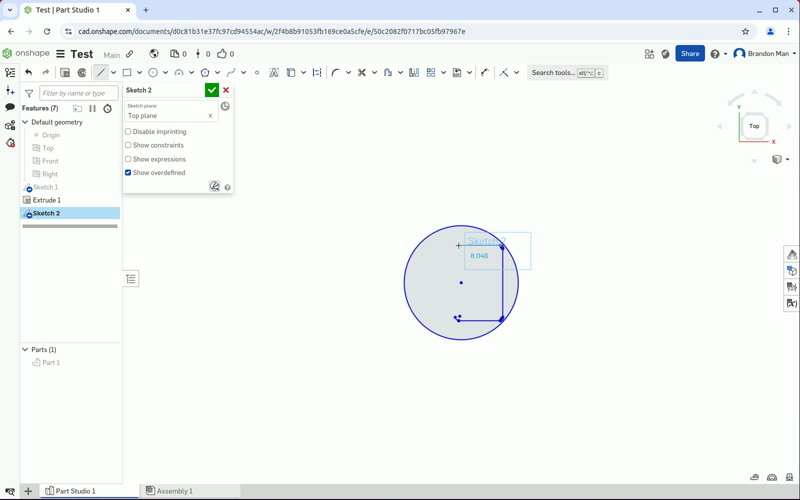
key(esc)
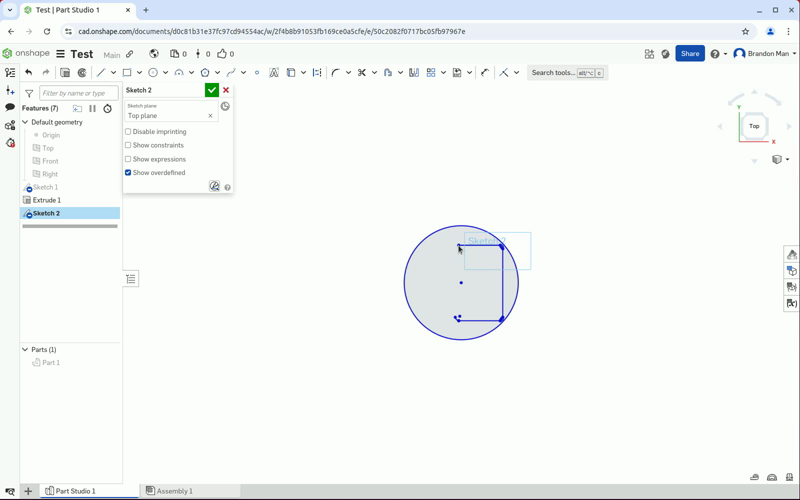
key(a)
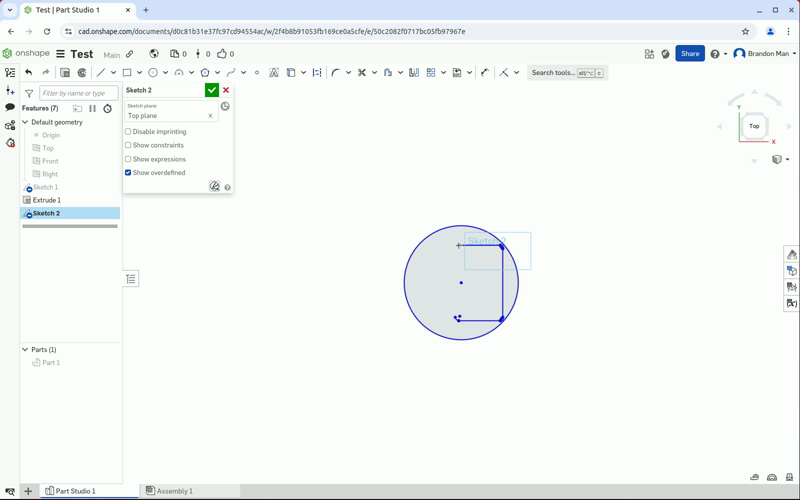
mouse_move(458, 245)
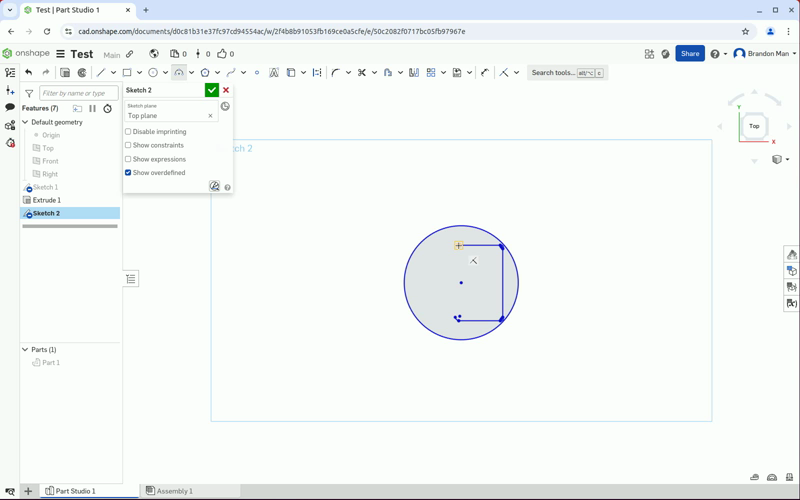
click(458, 245)
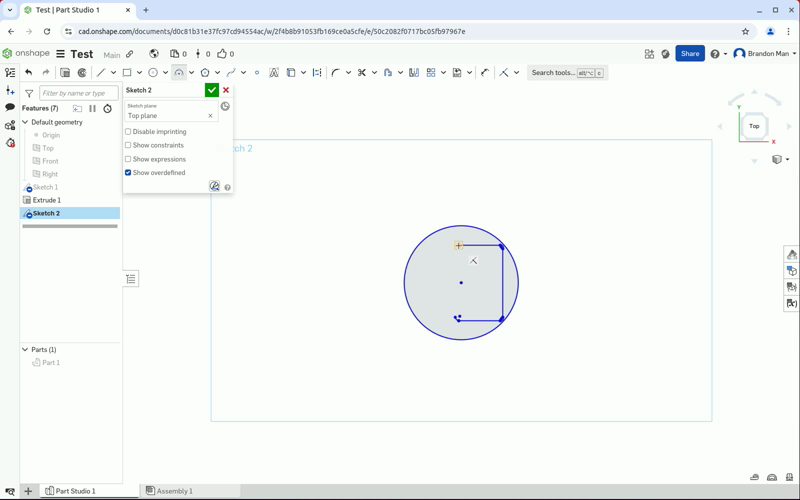
key_down(shift)
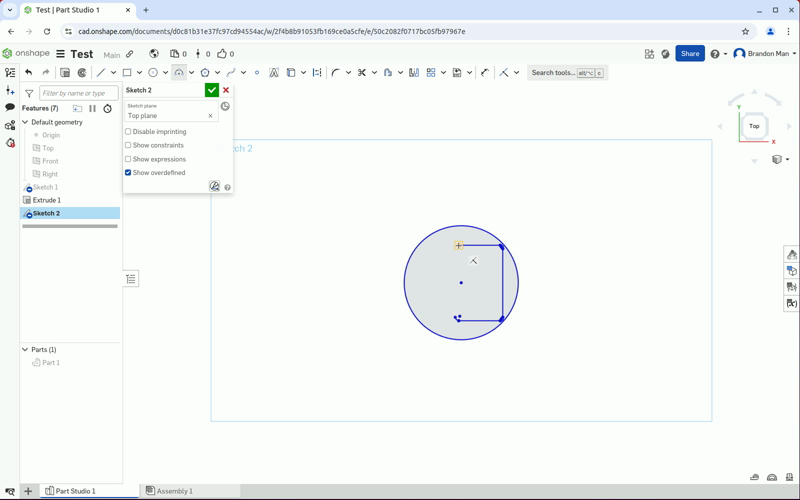
mouse_move(455, 248)
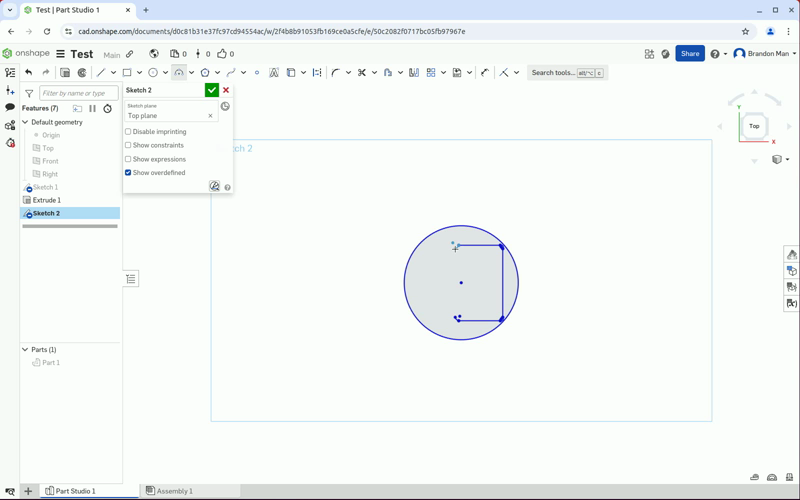
scroll(6)
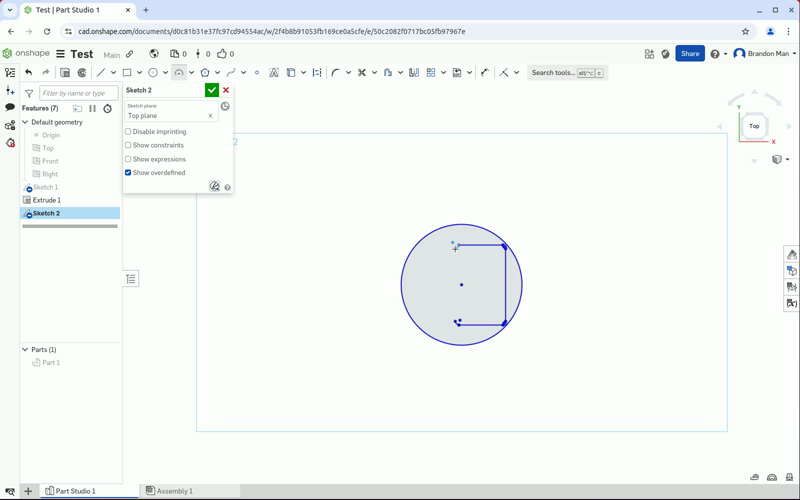
scroll(6)
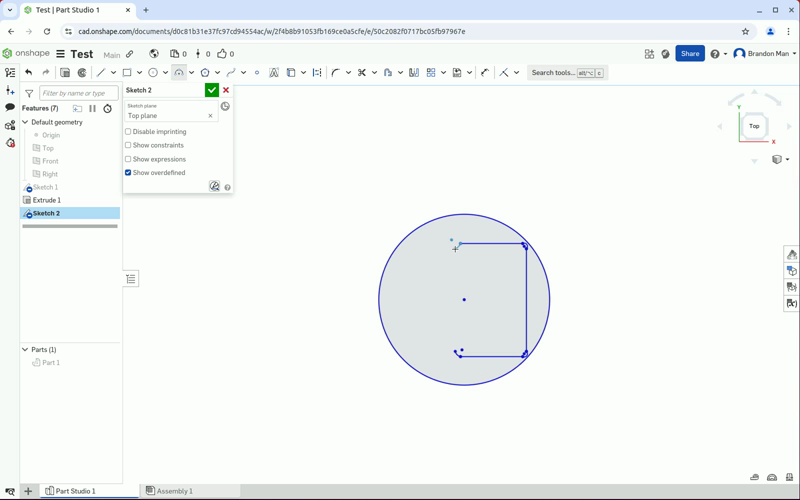
scroll(6)
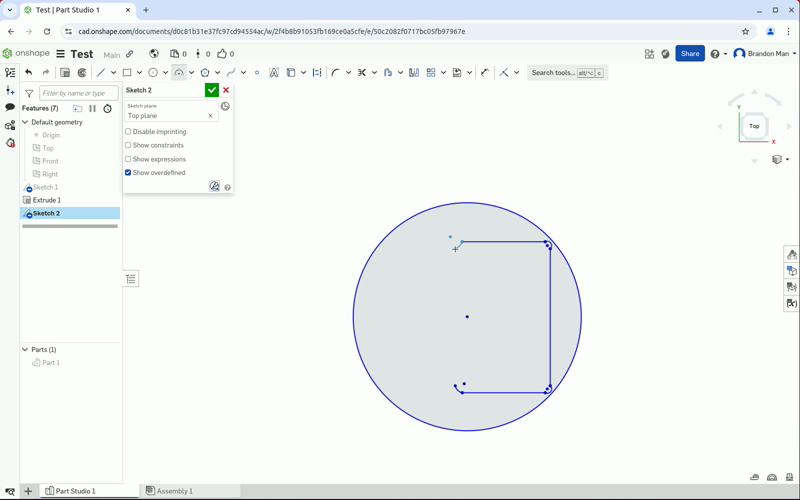
scroll(6)
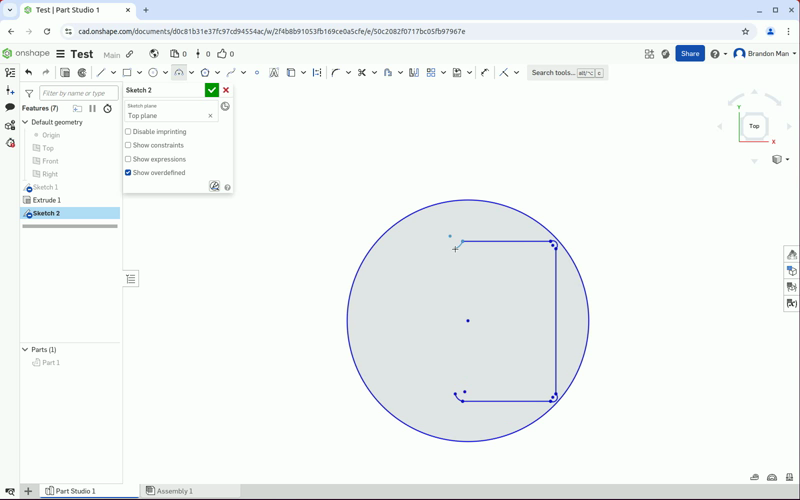
scroll(6)
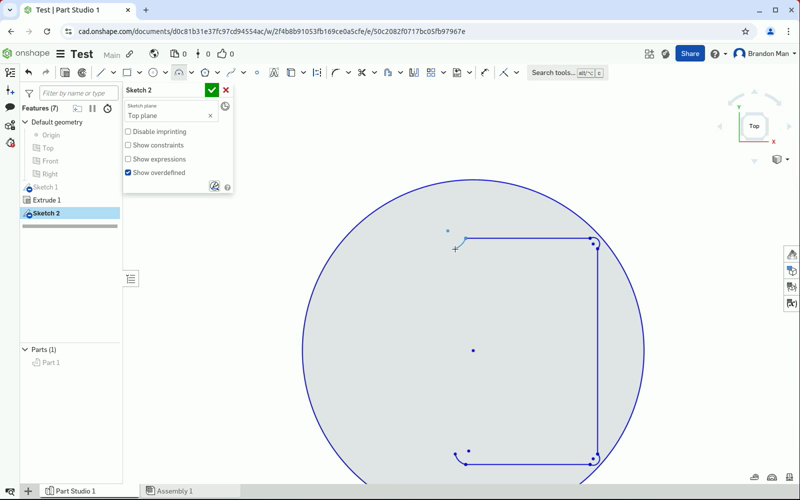
scroll(6)
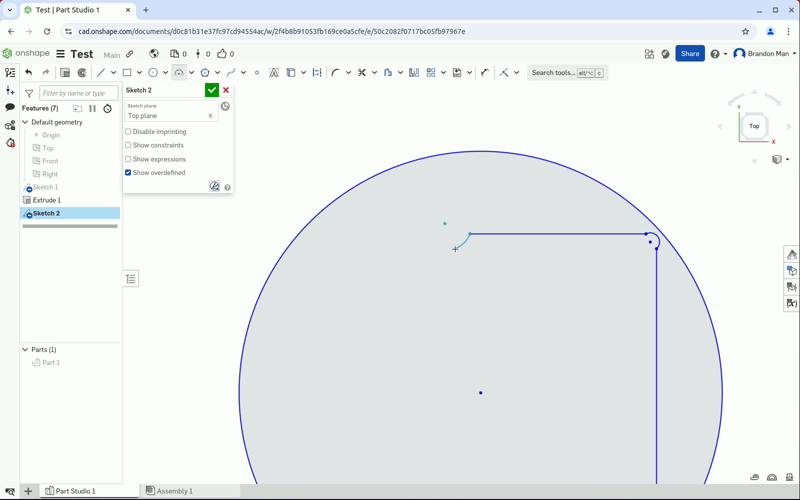
scroll(6)
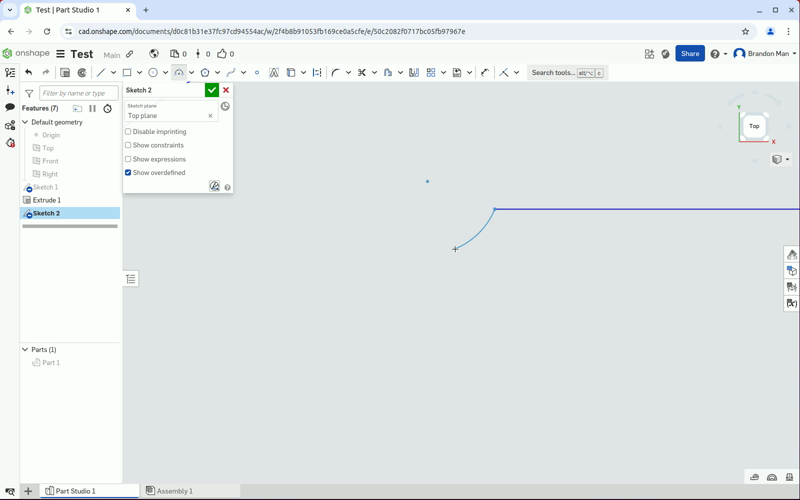
click(455, 248)
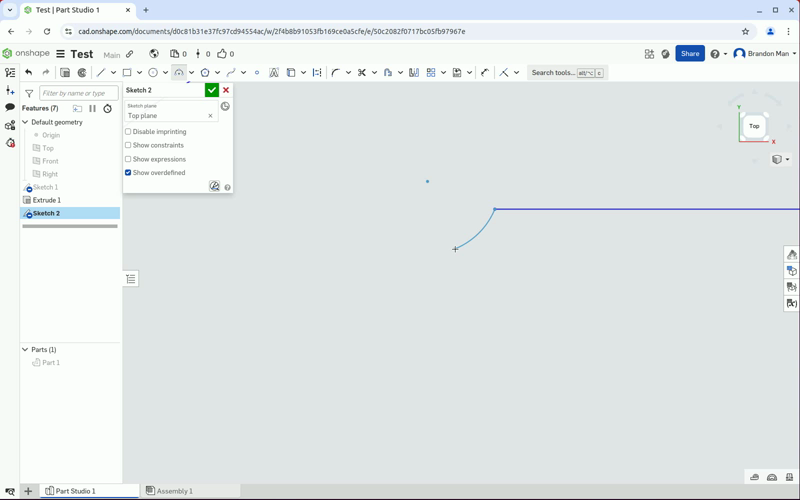
scroll(-6)
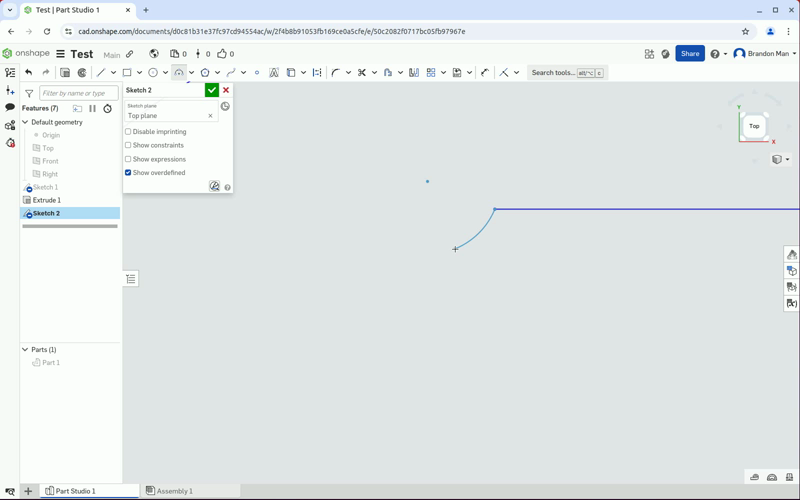
scroll(-6)
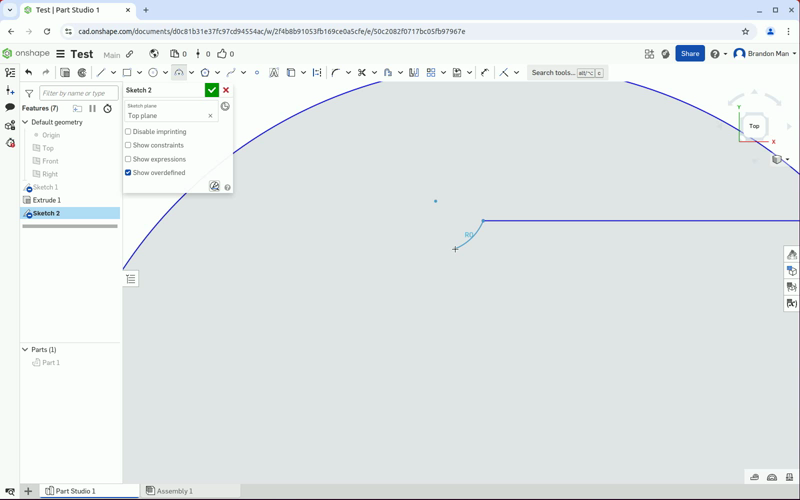
scroll(-6)
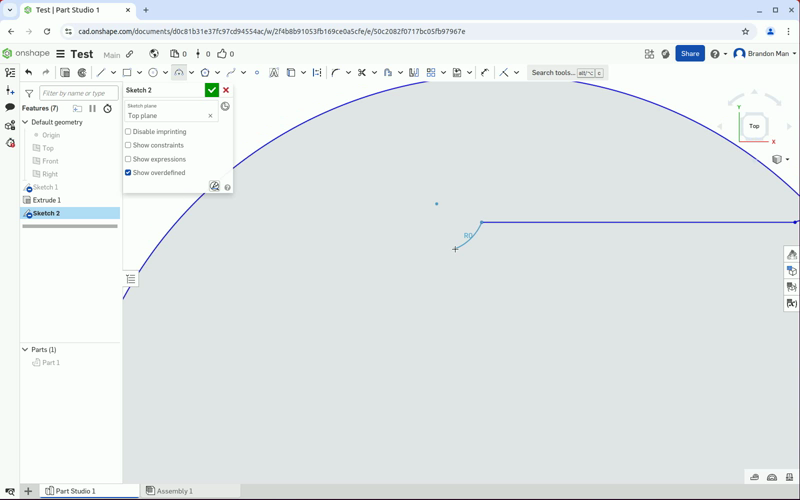
scroll(-6)
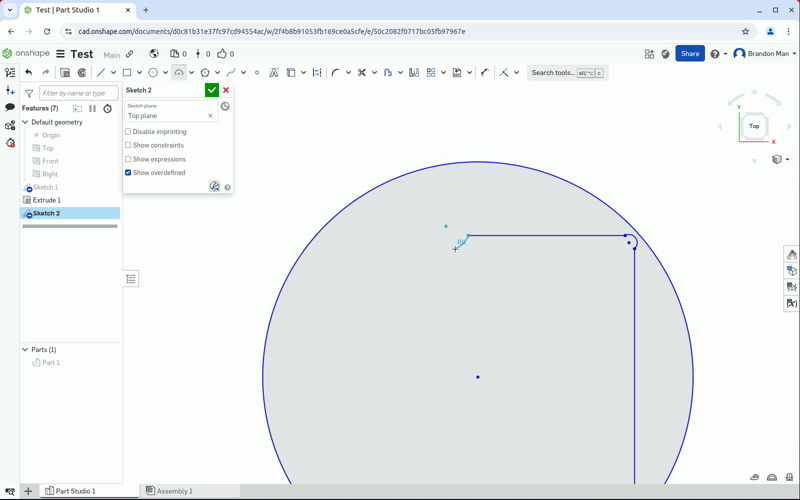
scroll(-6)
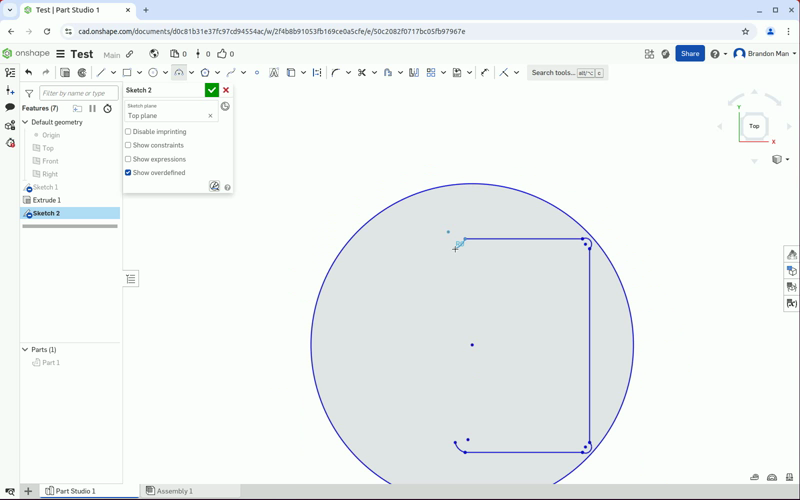
scroll(-6)
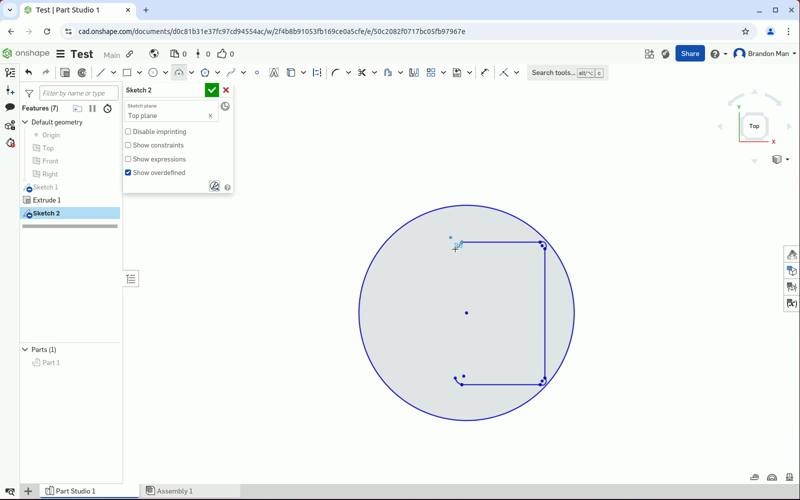
scroll(-6)
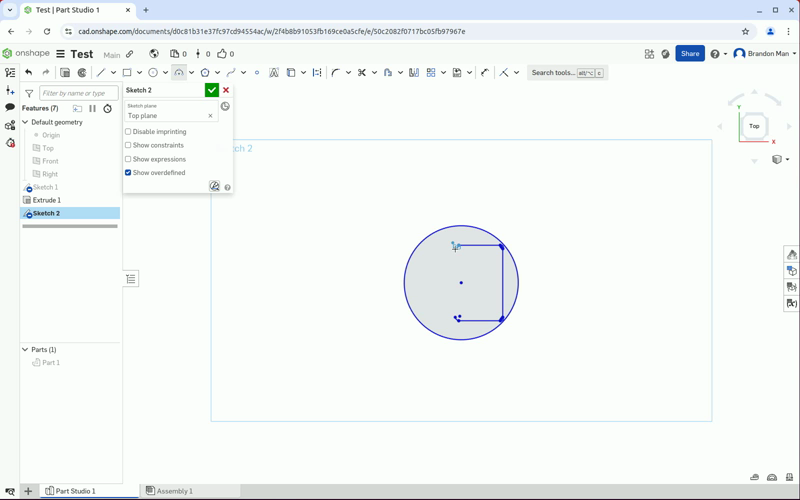
mouse_move(456, 246)
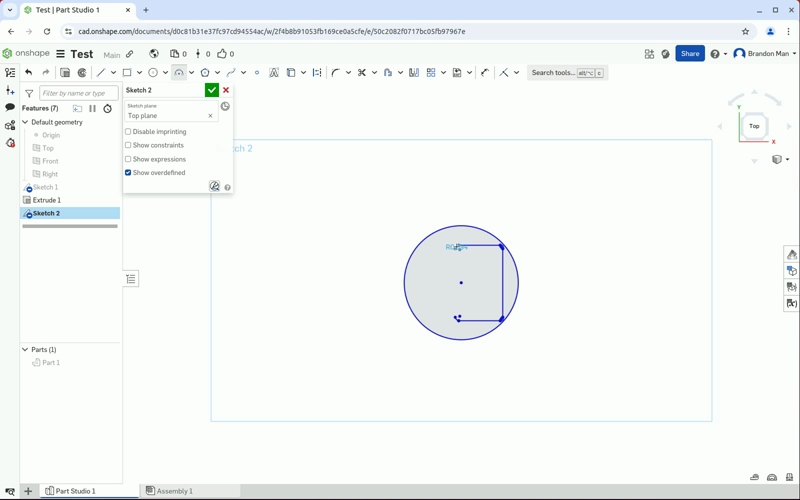
scroll(6)
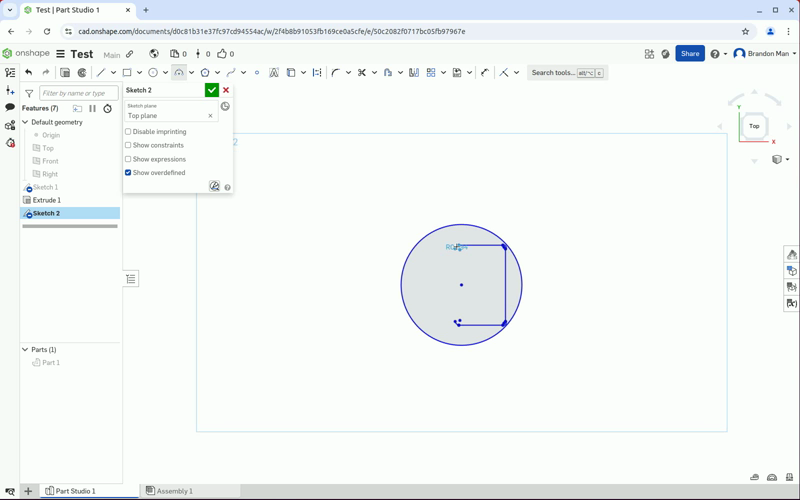
scroll(6)
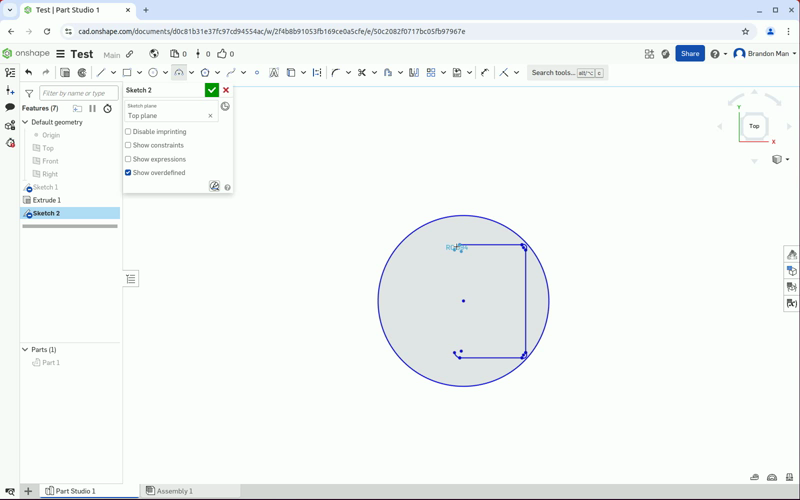
scroll(6)
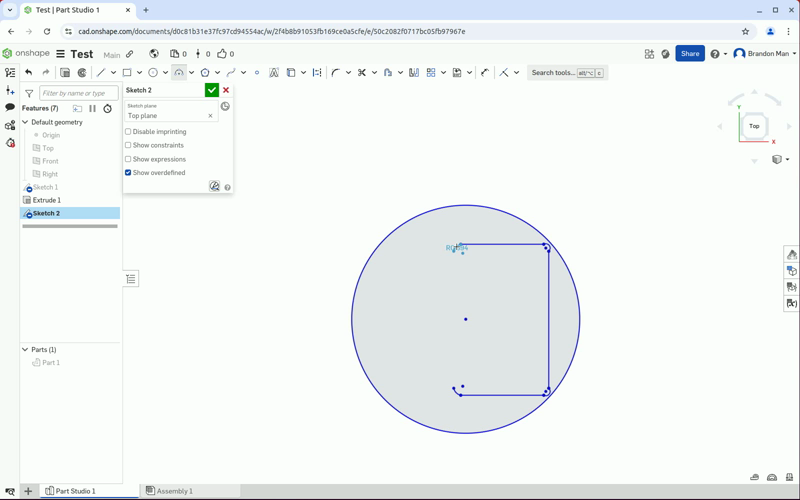
scroll(6)
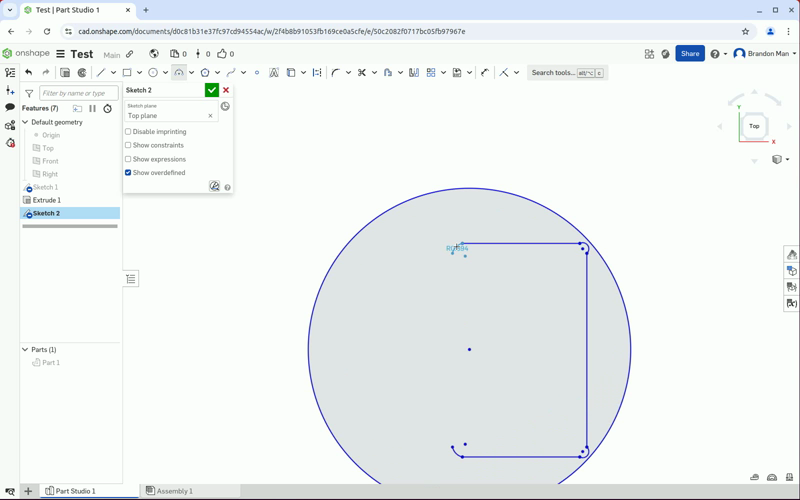
scroll(6)
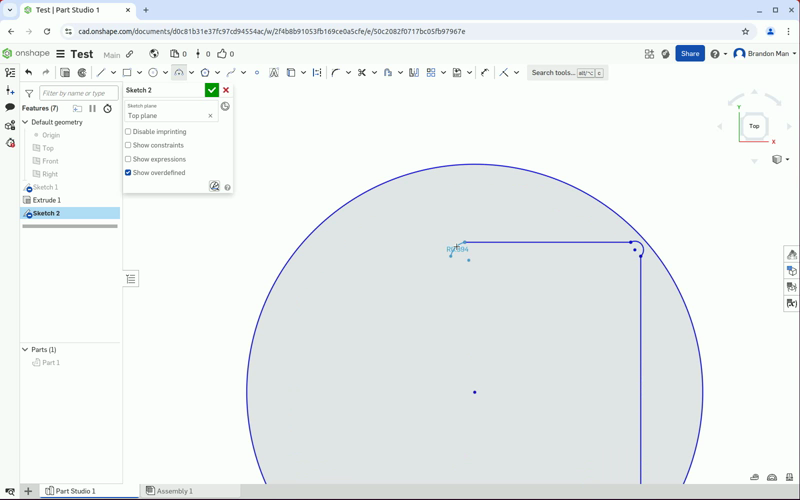
scroll(6)
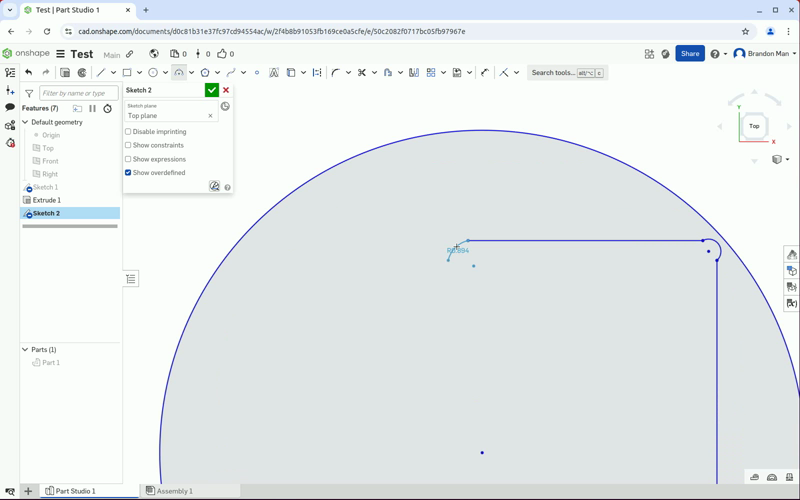
scroll(6)
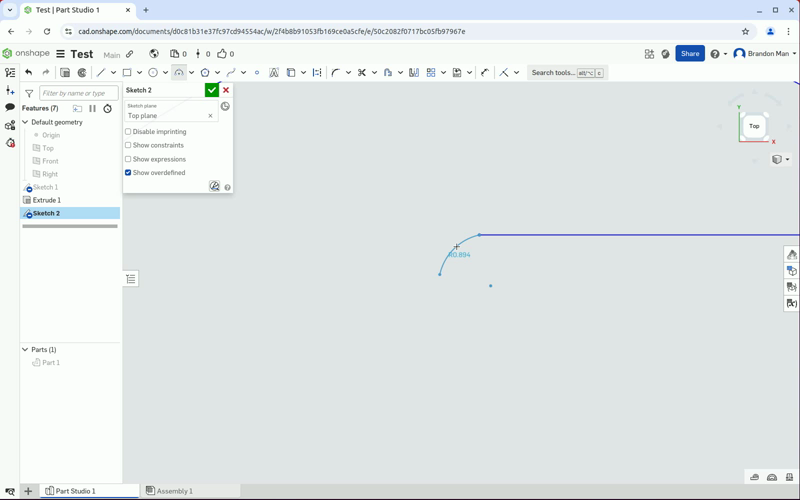
click(456, 246)
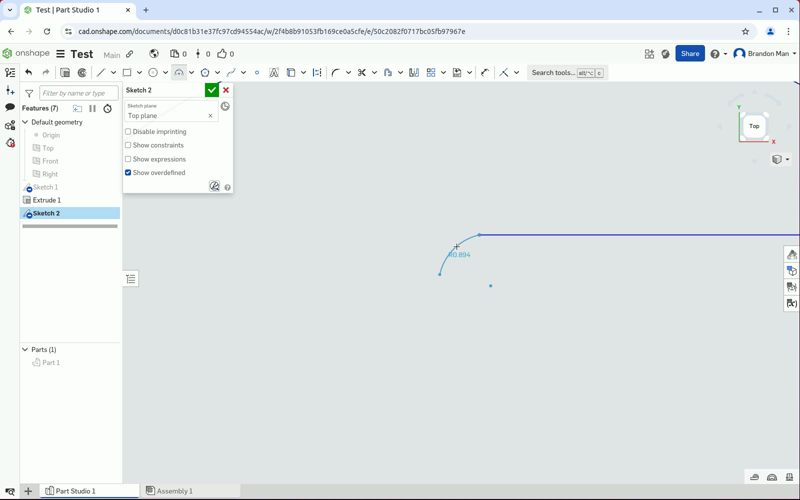
scroll(-6)
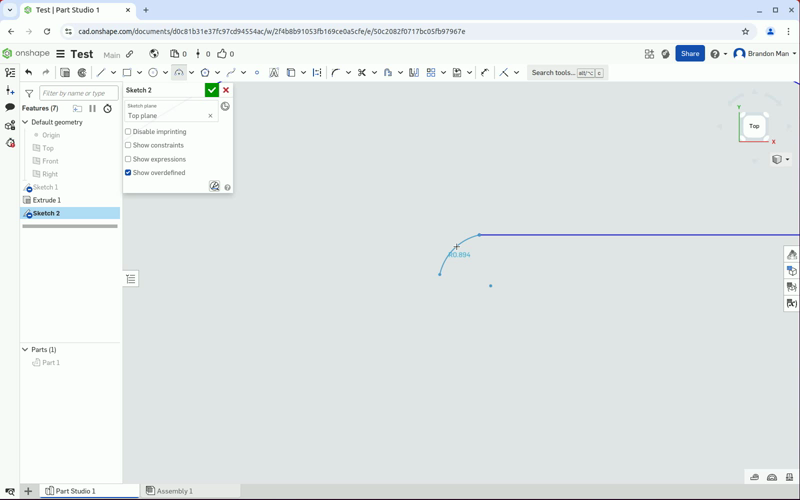
scroll(-6)
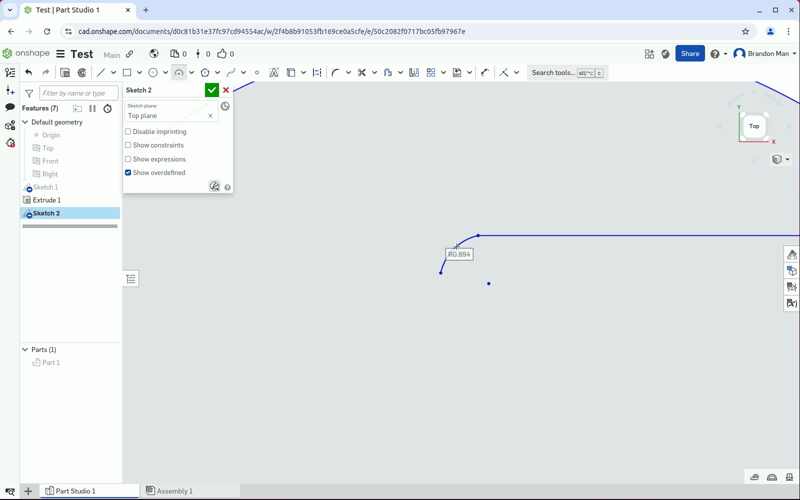
scroll(-6)
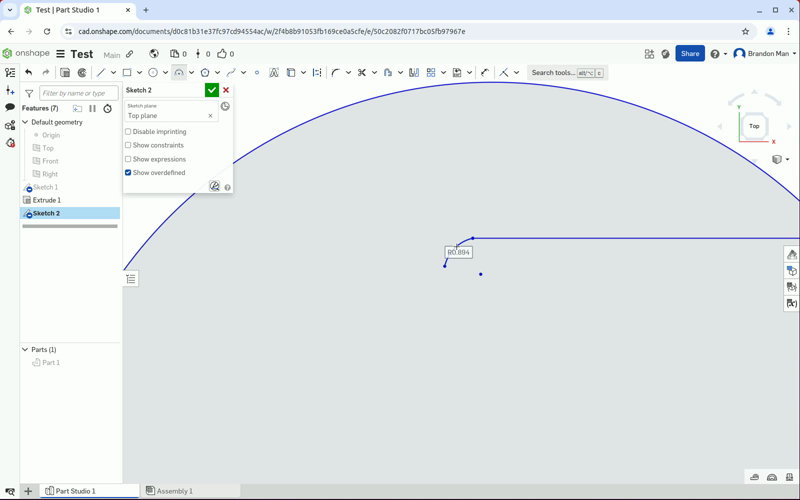
scroll(-6)
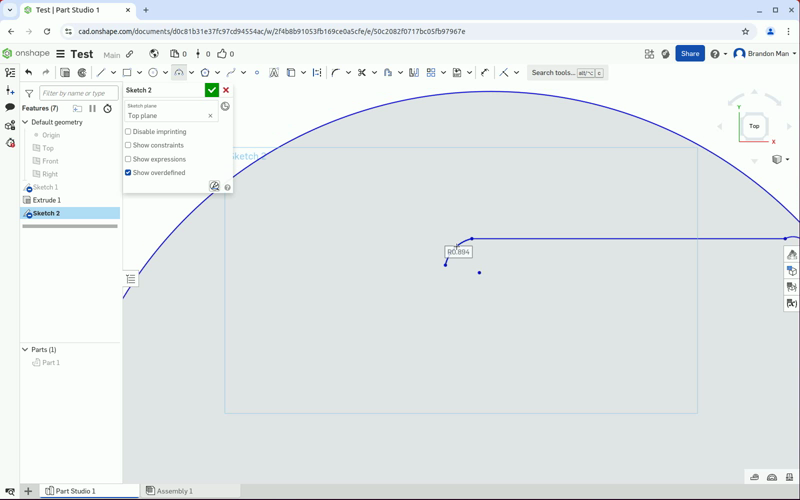
scroll(-6)
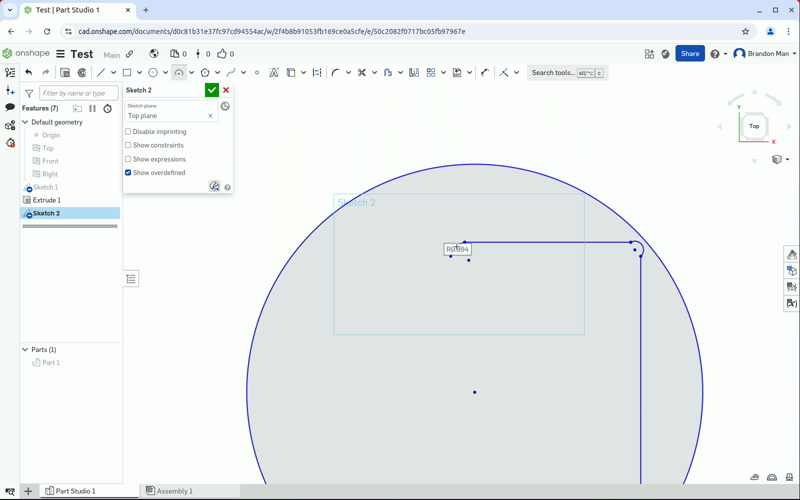
scroll(-6)
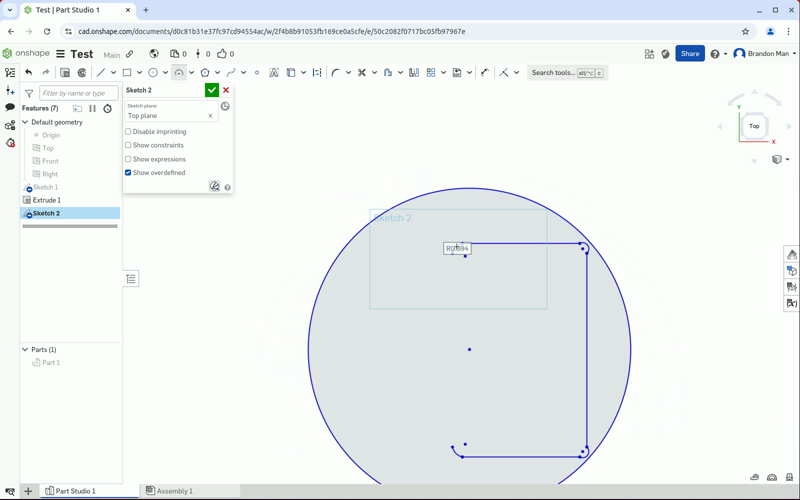
scroll(-6)
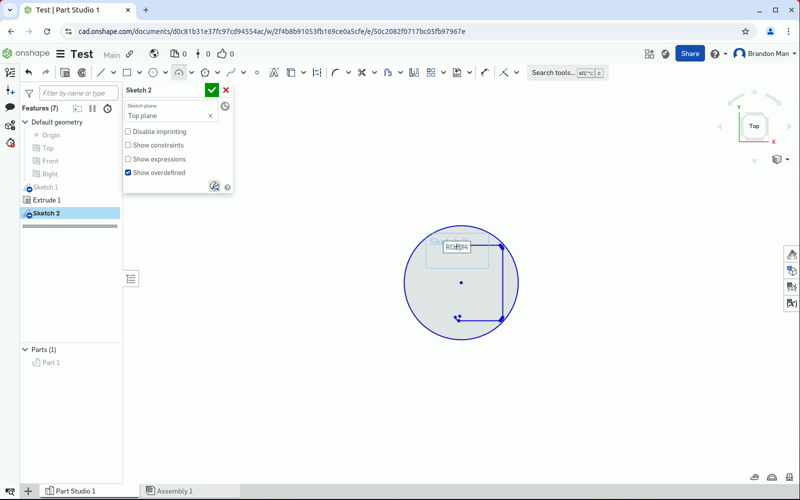
key_up(shift)
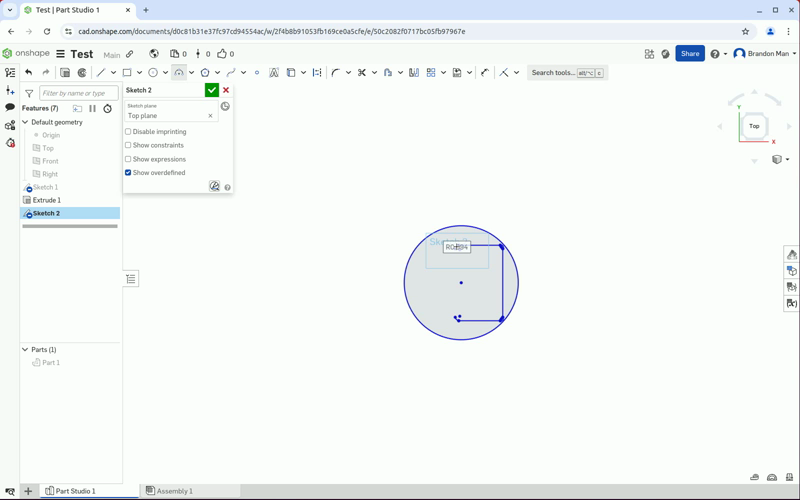
key(esc)
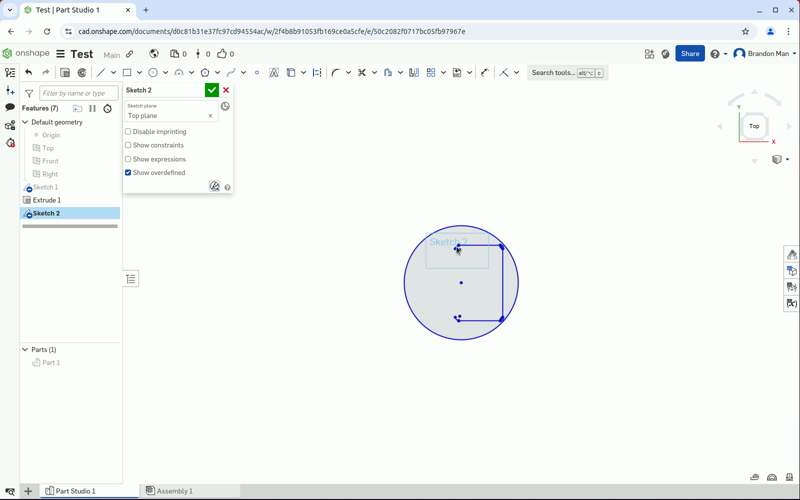
key(l)
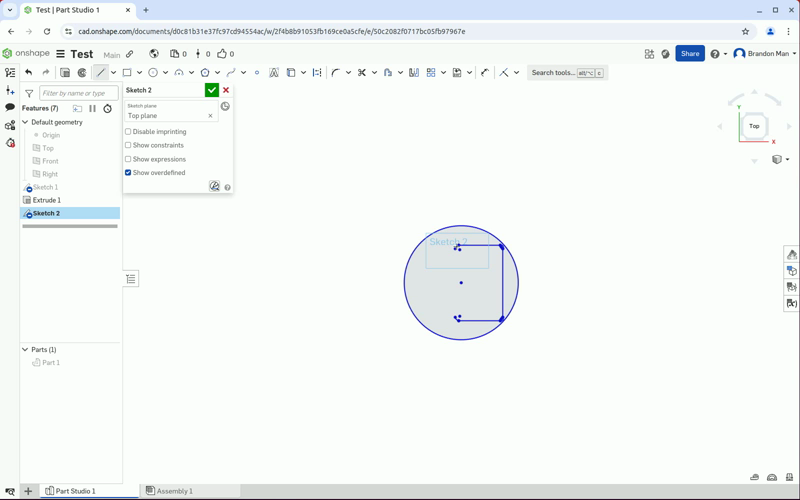
mouse_move(455, 248)
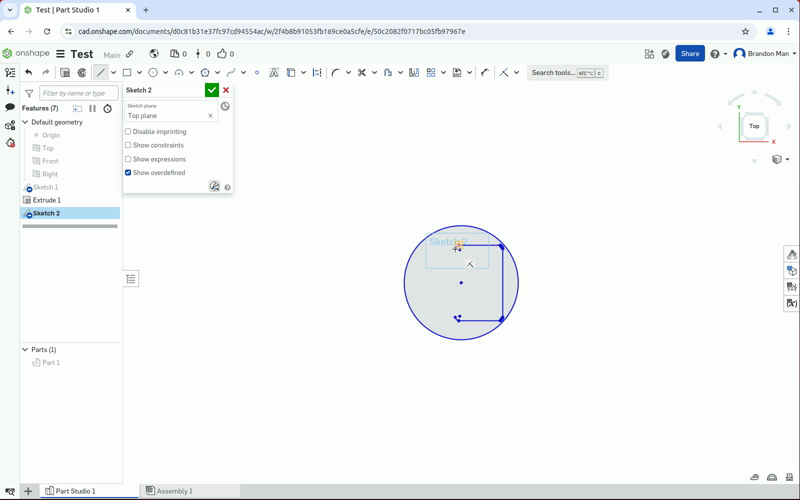
scroll(6)
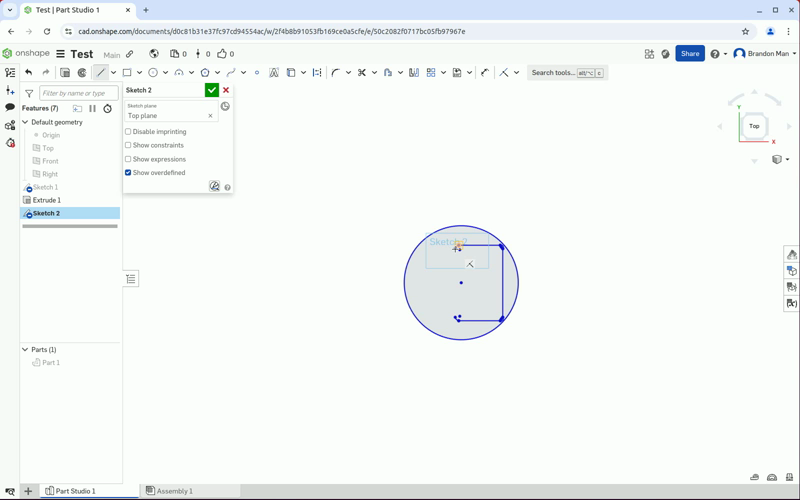
scroll(6)
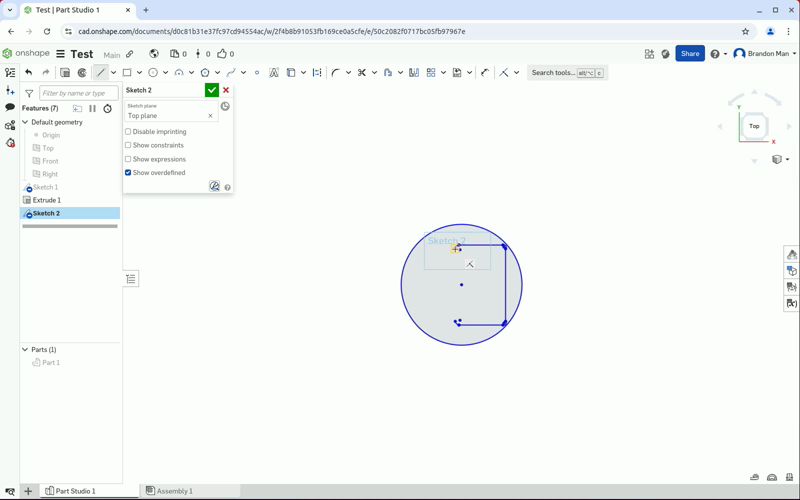
scroll(6)
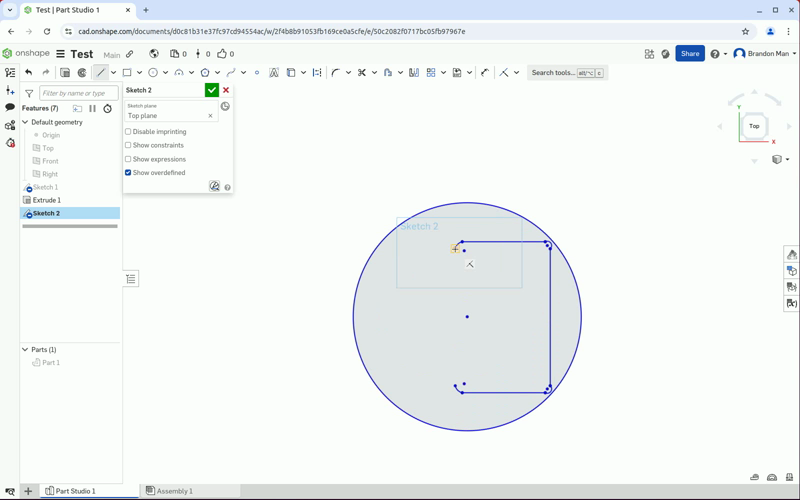
scroll(6)
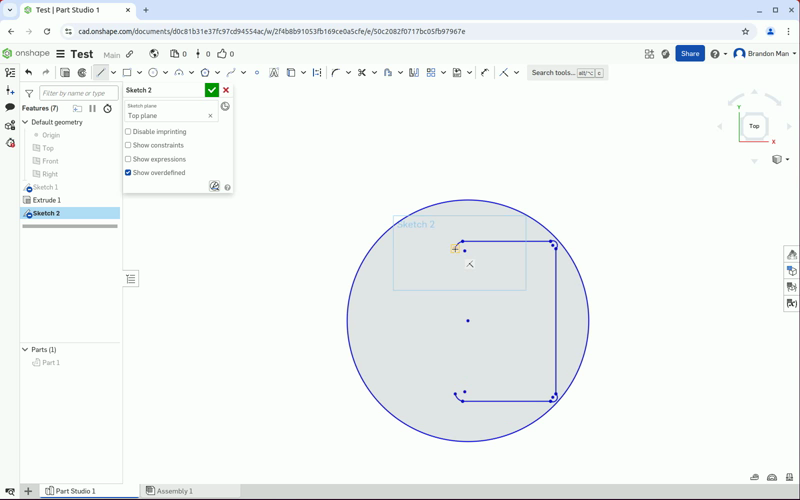
scroll(6)
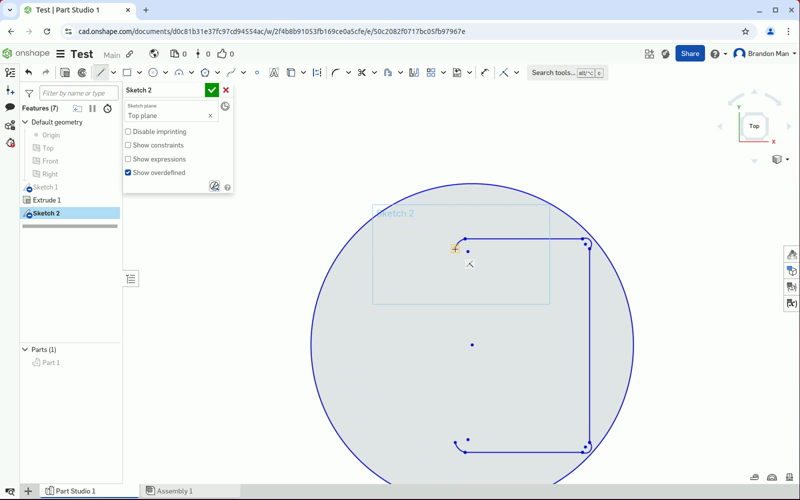
scroll(6)
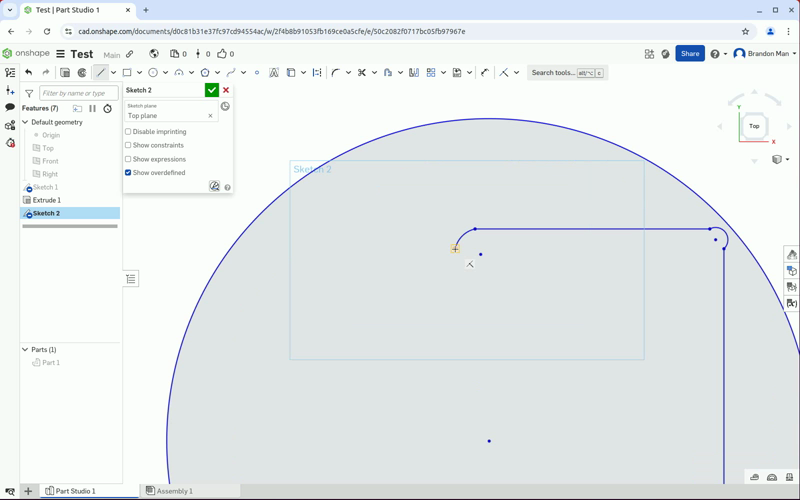
scroll(6)
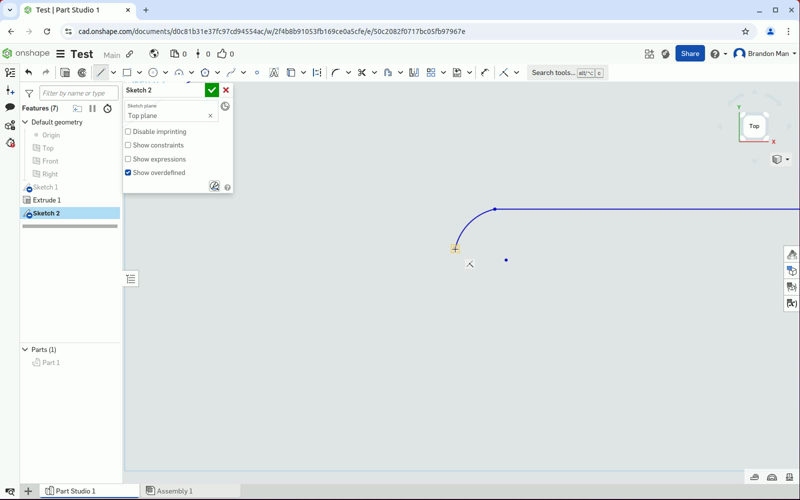
click(455, 248)
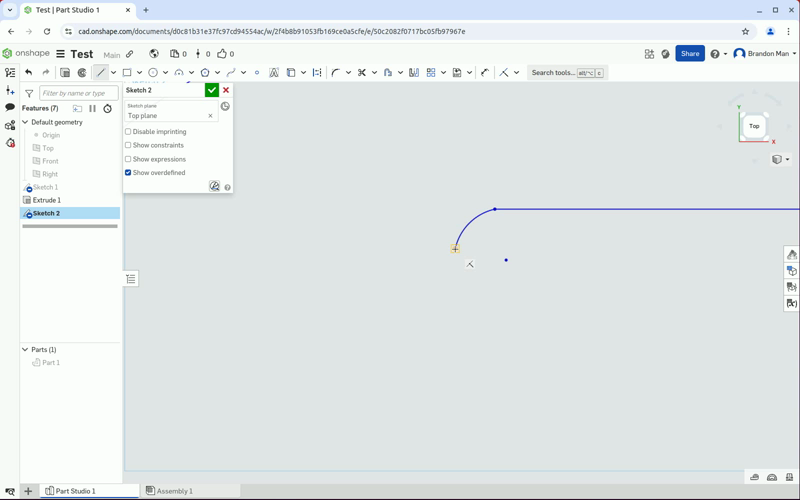
scroll(-6)
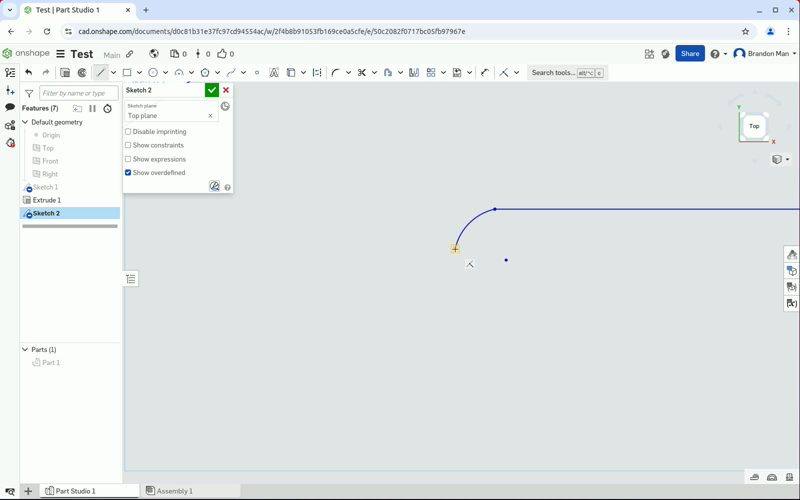
scroll(-6)
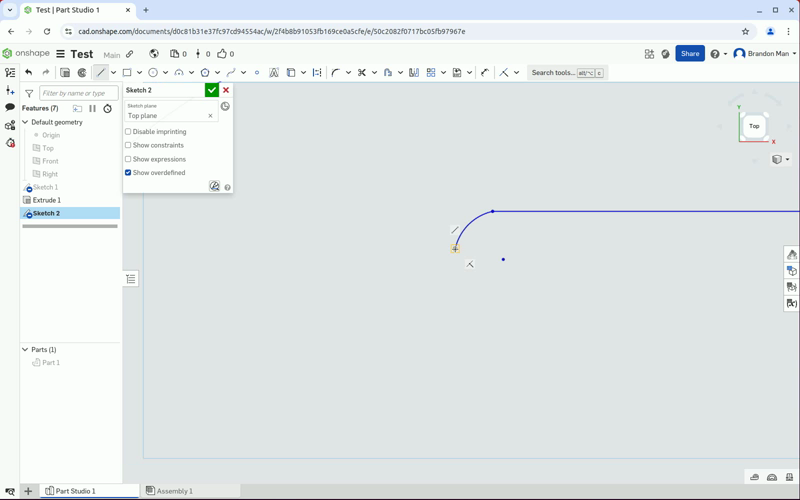
scroll(-6)
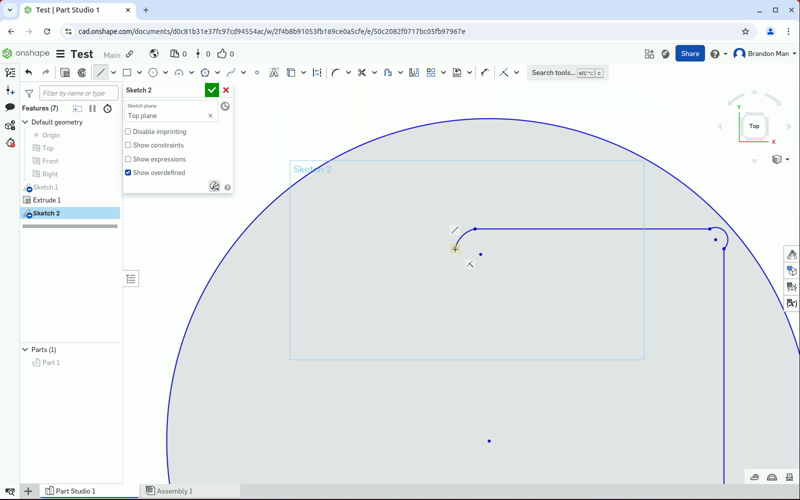
scroll(-6)
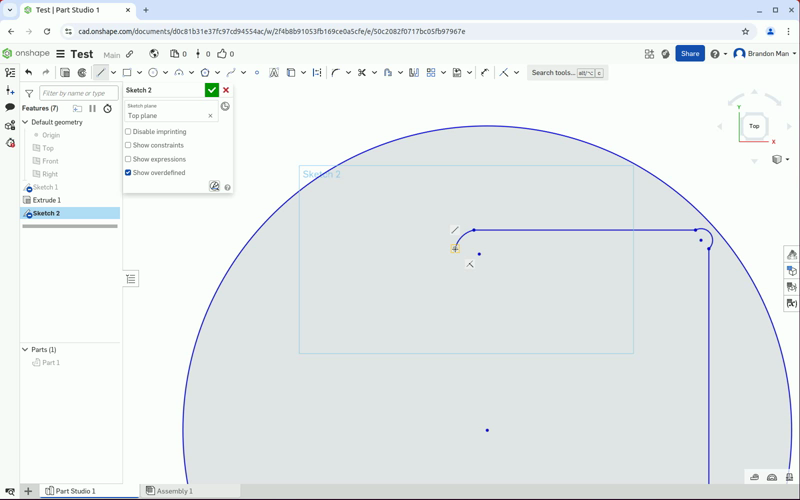
scroll(-6)
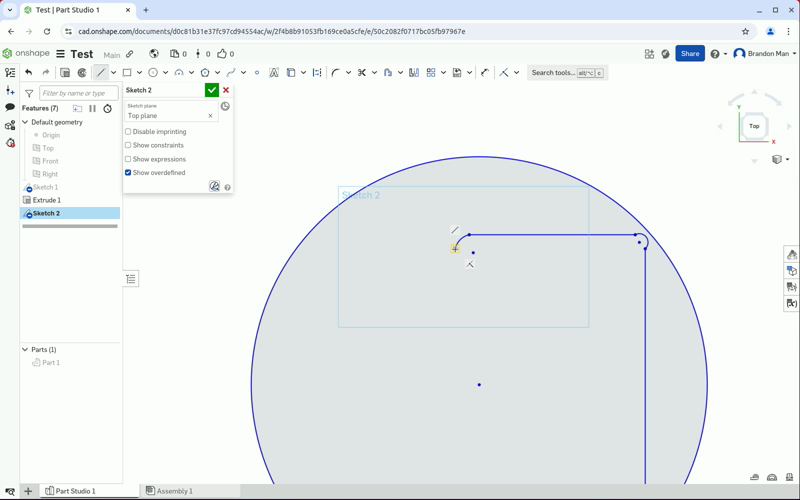
scroll(-6)
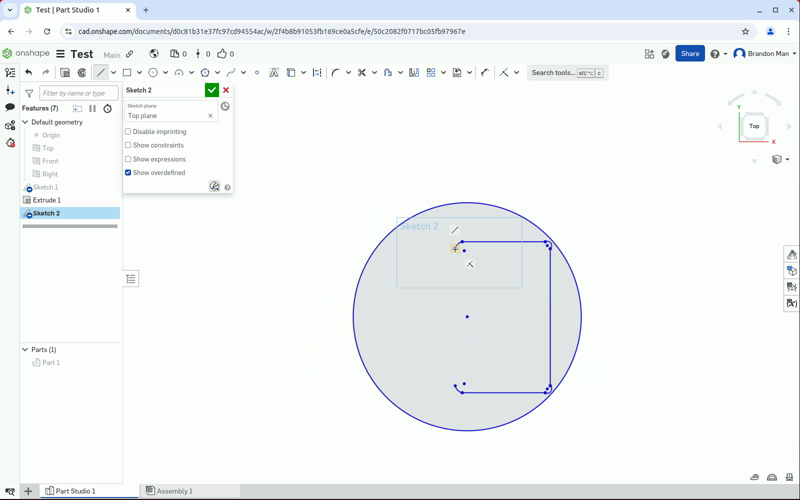
scroll(-6)
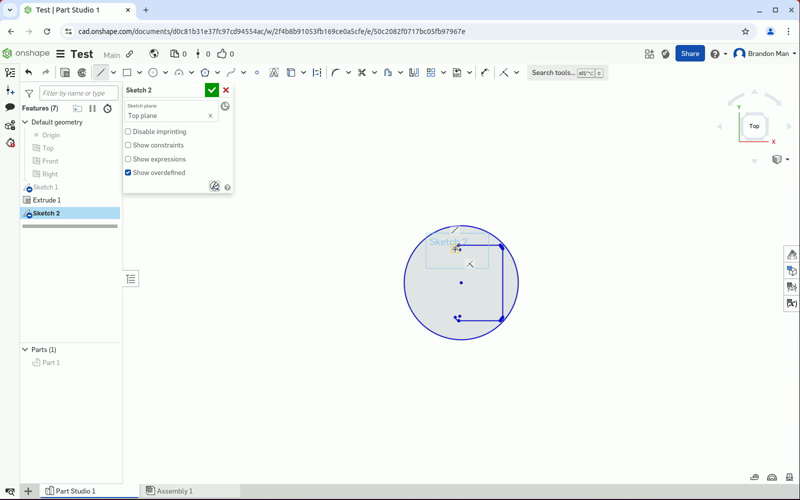
key_down(shift)
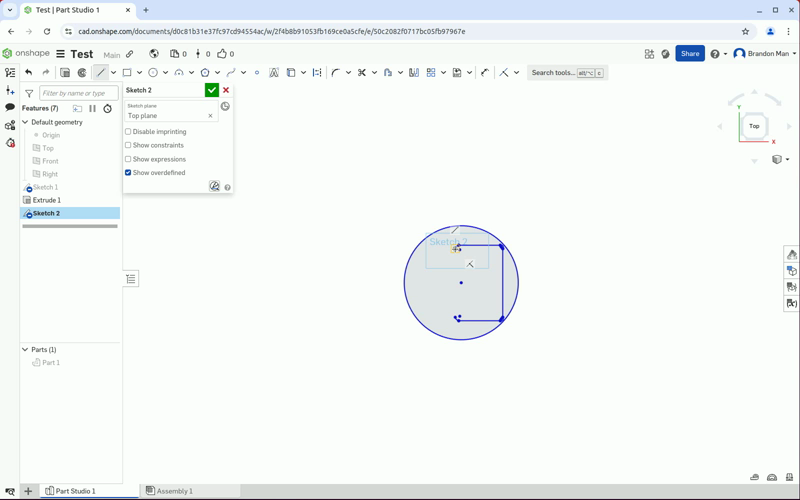
mouse_move(455, 317)
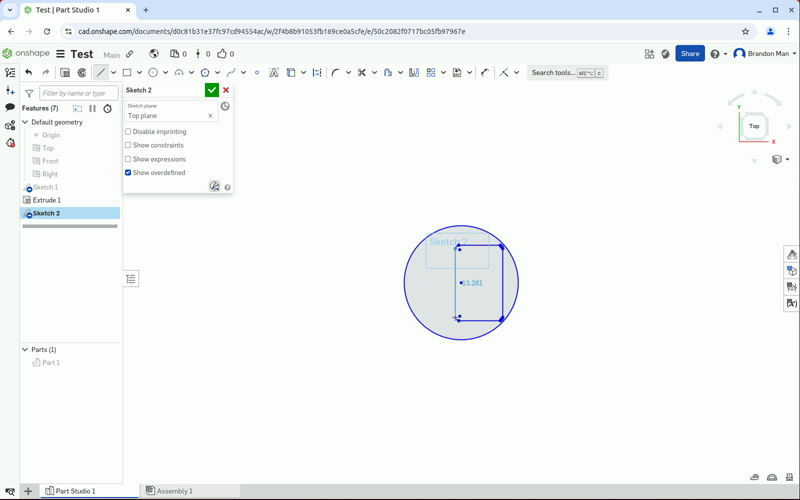
scroll(6)
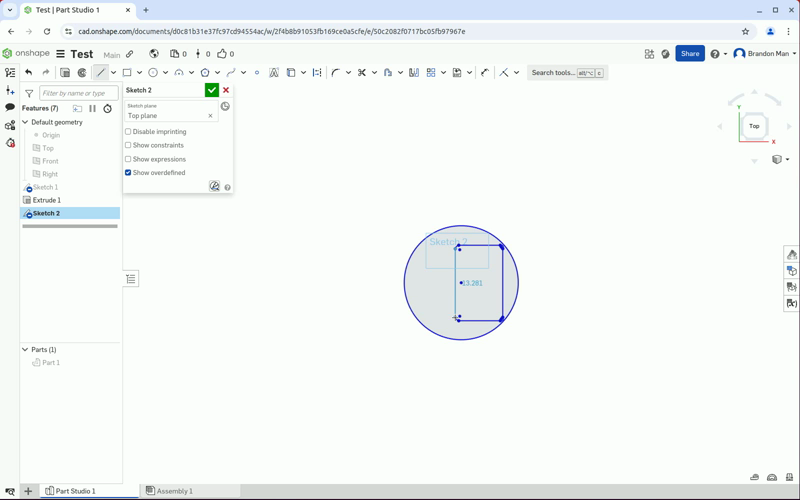
scroll(6)
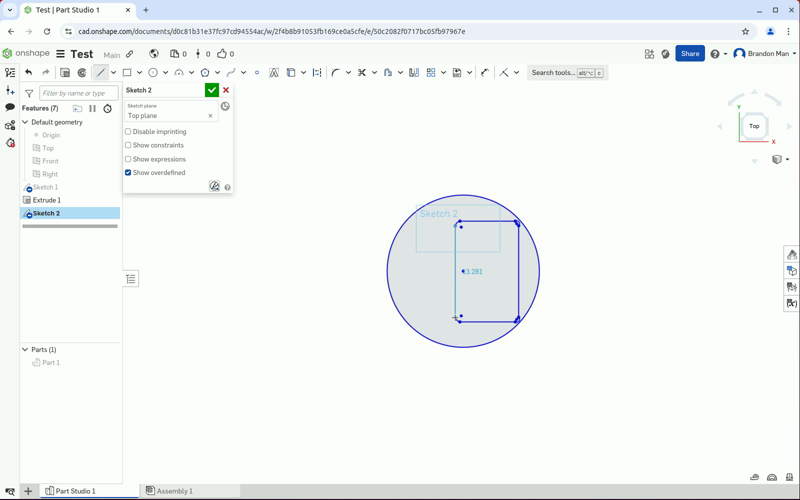
scroll(6)
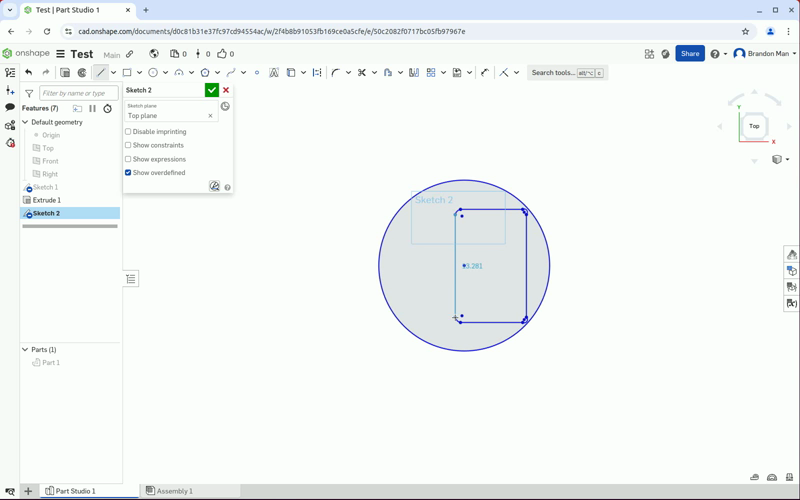
scroll(6)
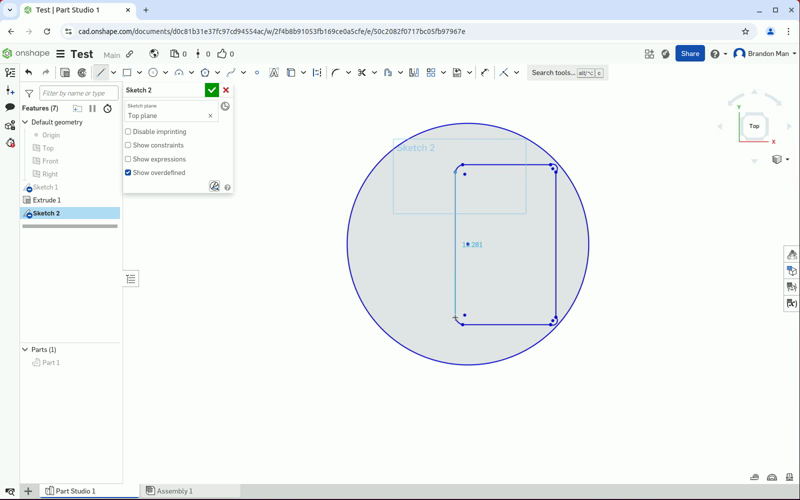
scroll(6)
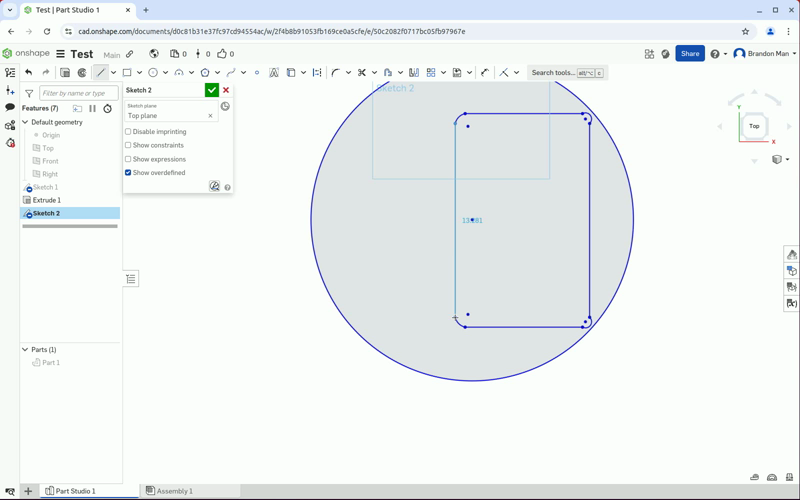
scroll(6)
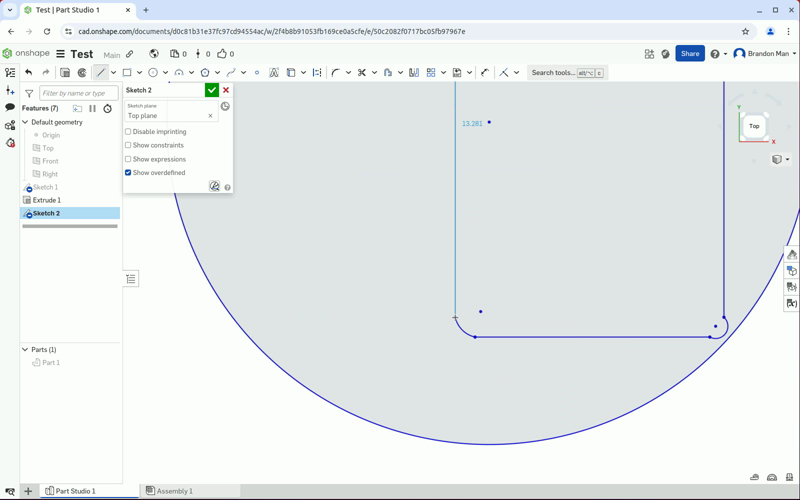
scroll(6)
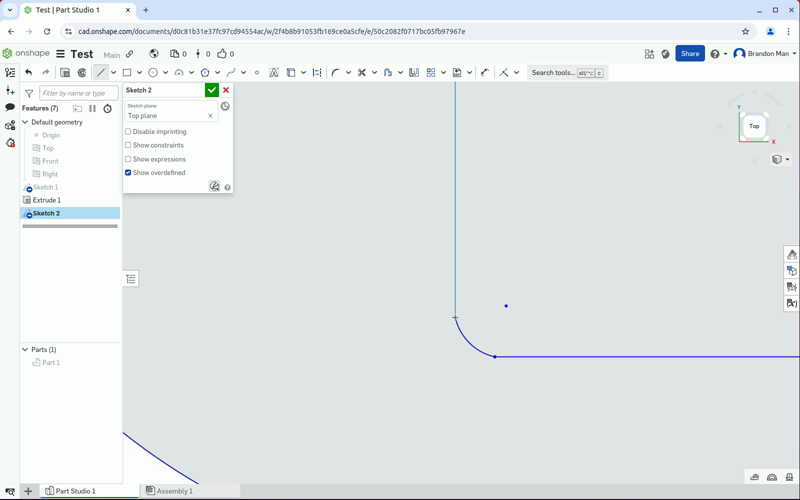
key_up(shift)
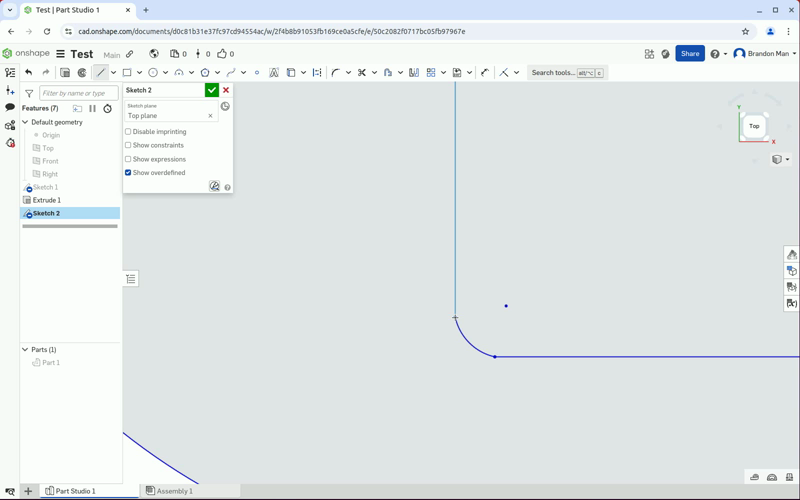
click(455, 317)
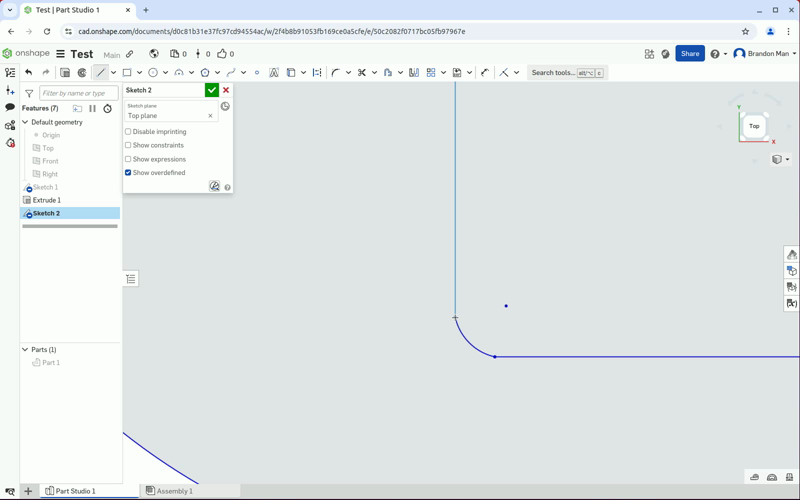
scroll(-6)
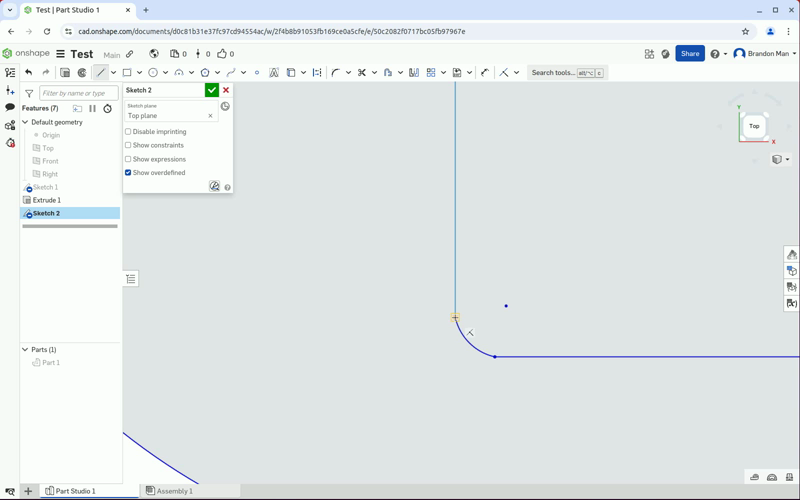
scroll(-6)
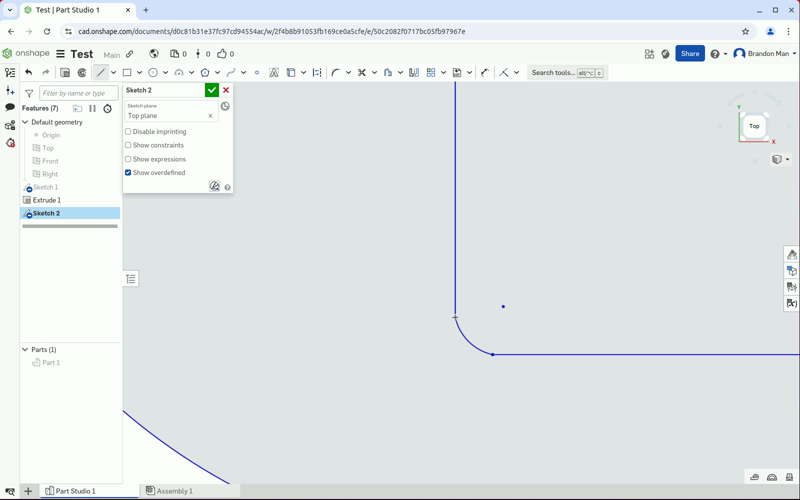
scroll(-6)
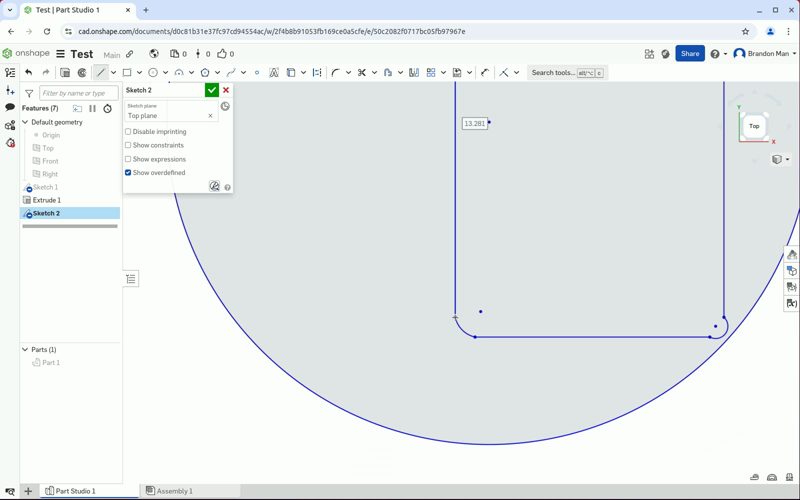
scroll(-6)
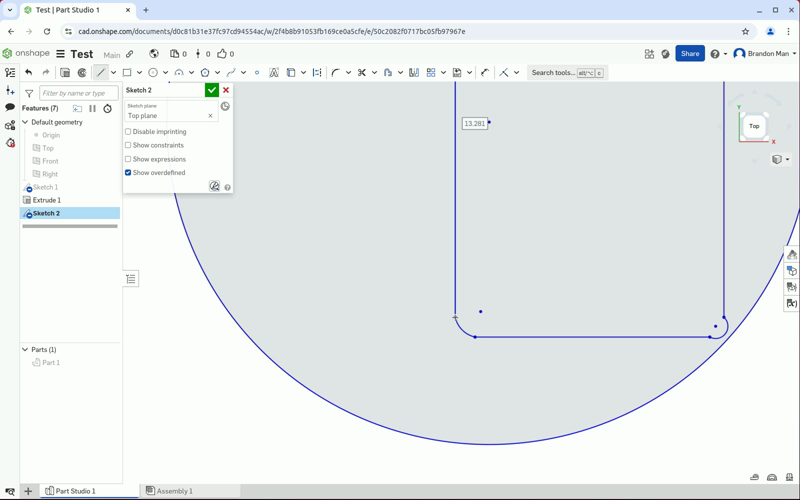
scroll(-6)
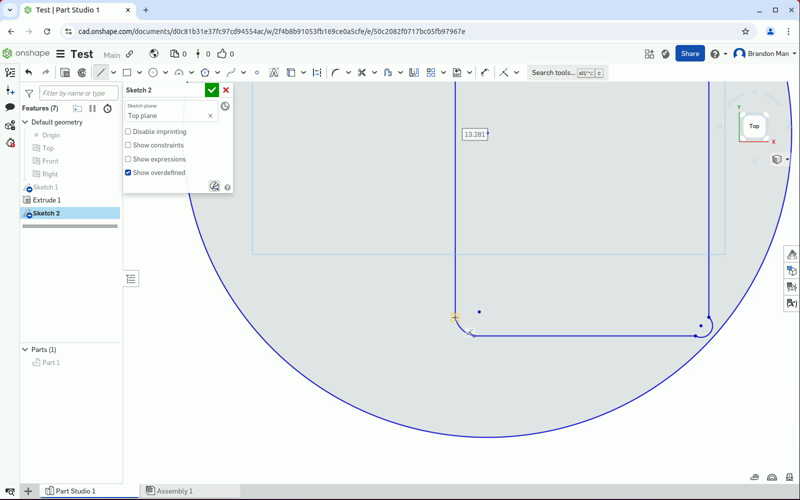
scroll(-6)
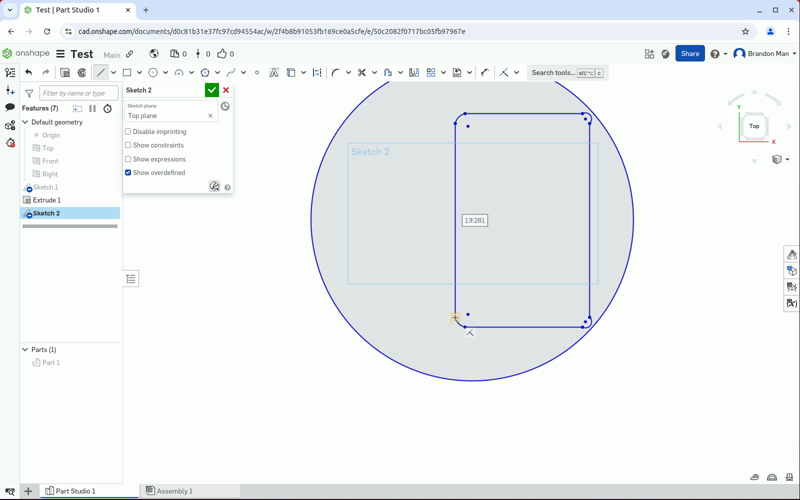
scroll(-6)
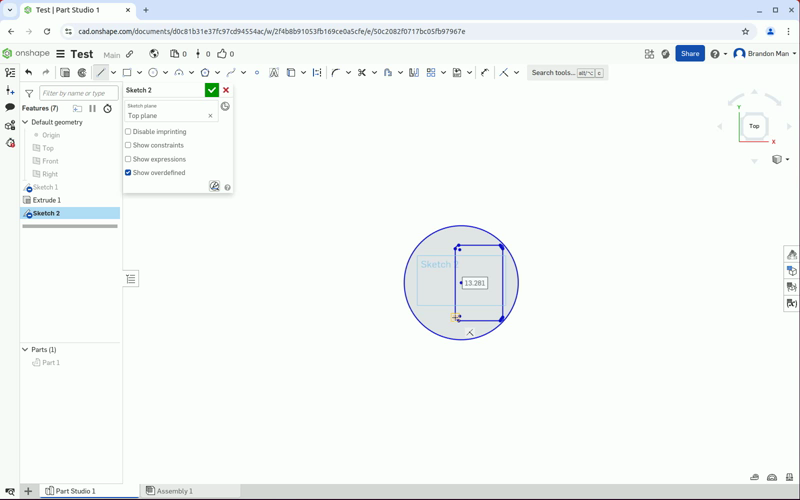
key(esc)
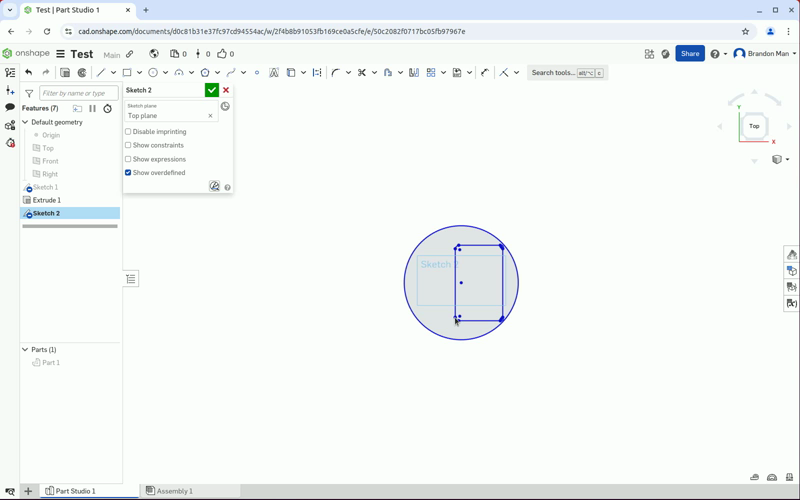
mouse_move(473, 329)
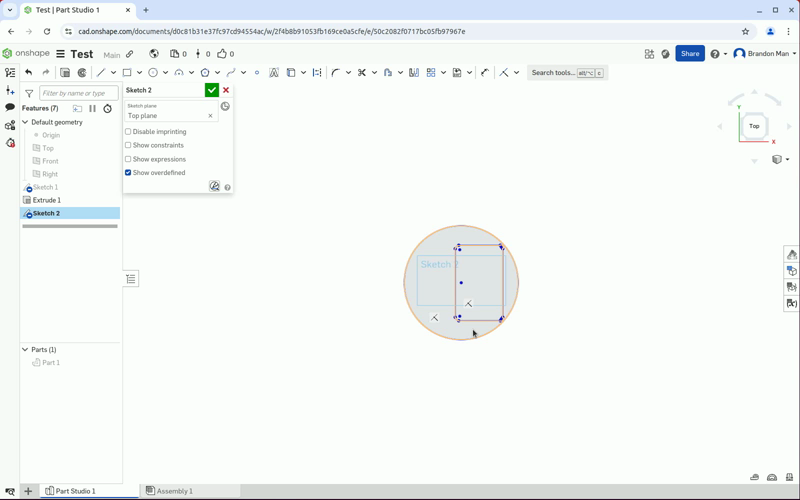
click(473, 329)
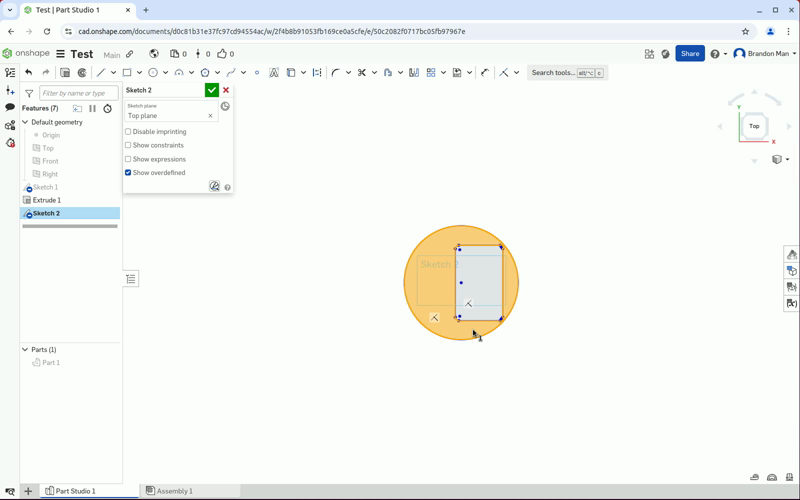
mouse_move(73, 352)
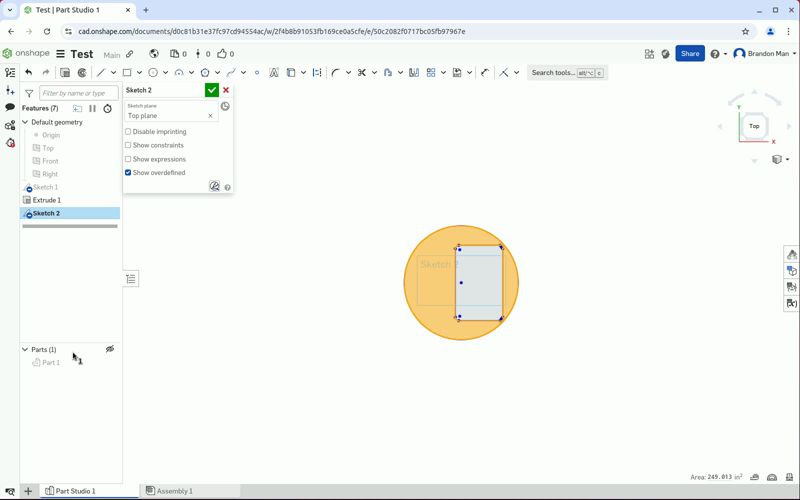
key(shift+y)
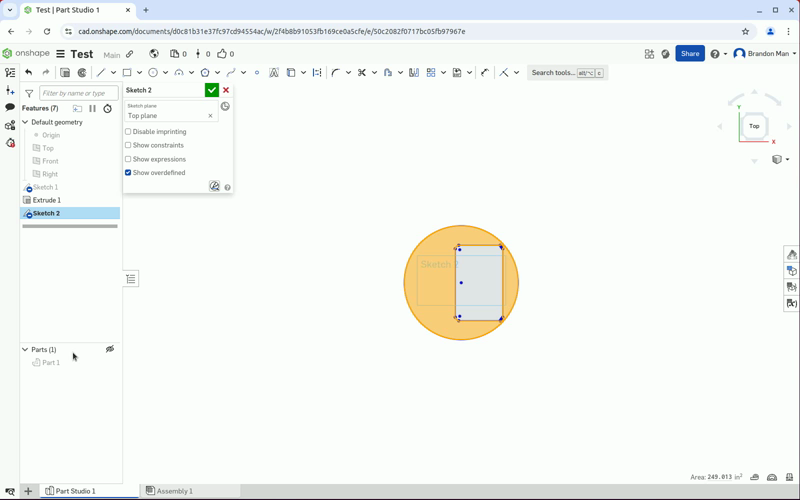
key(shift+e)
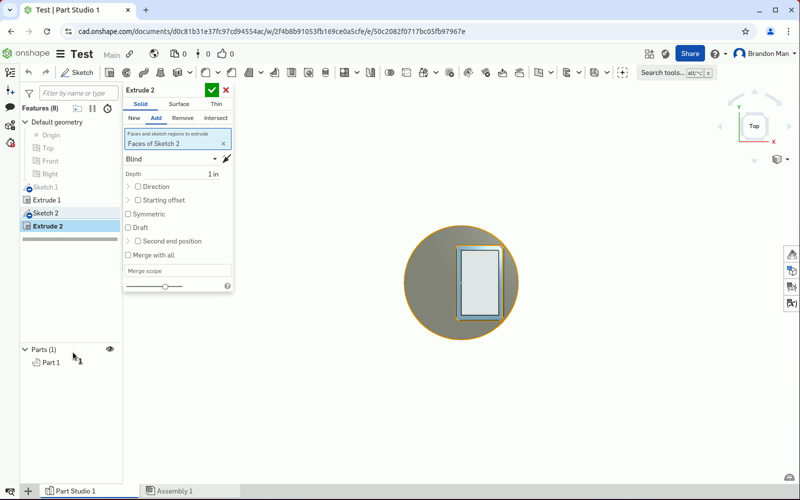
mouse_move(143, 106)
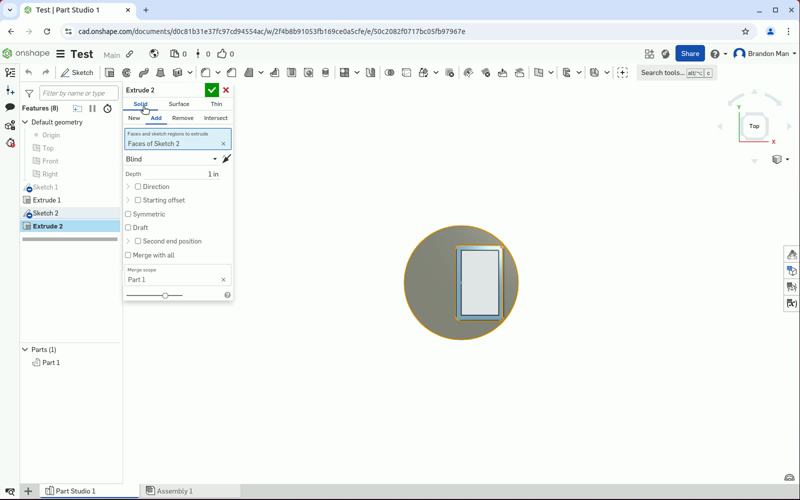
click(143, 106)
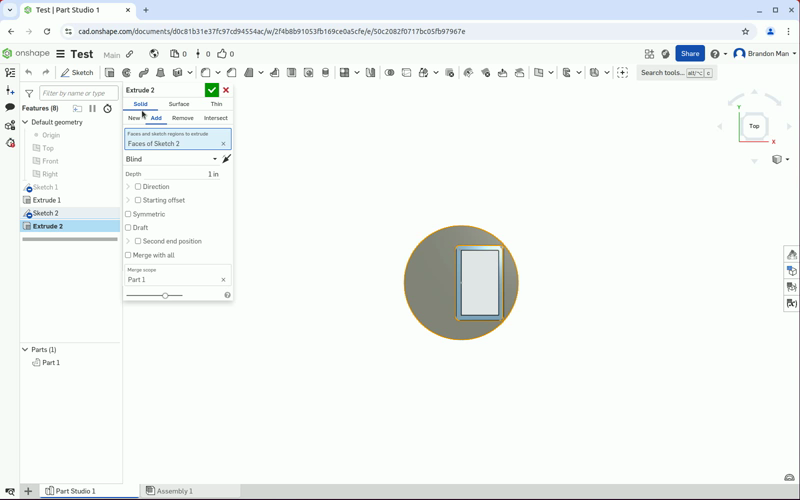
mouse_move(137, 120)
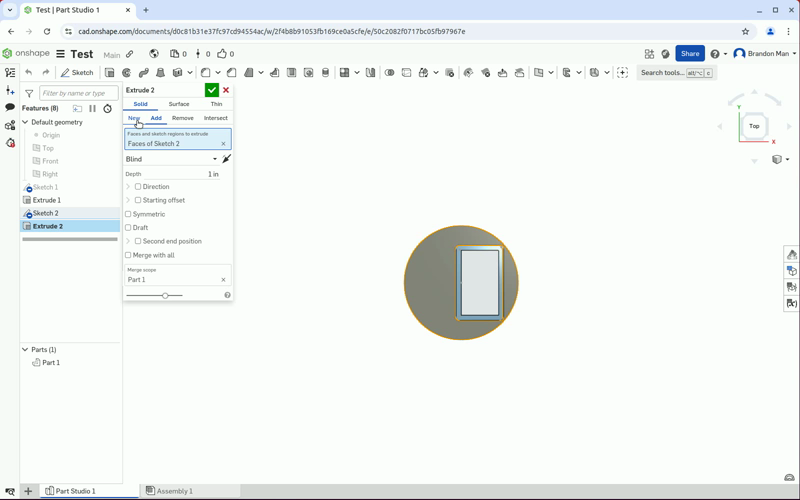
click(137, 120)
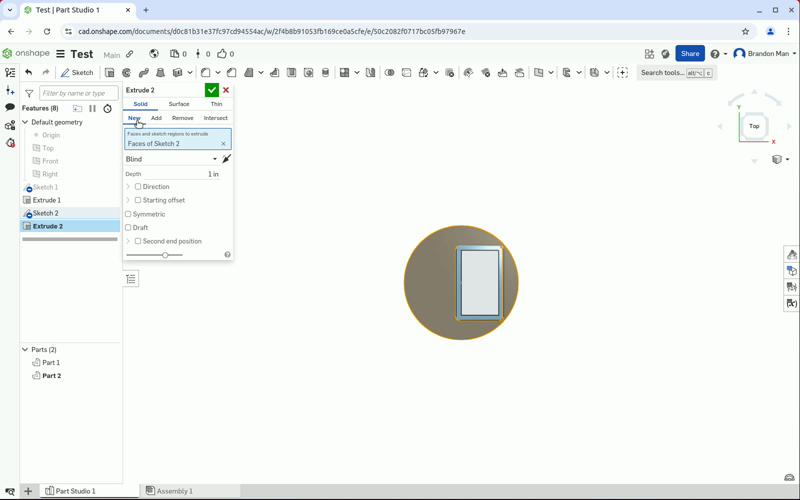
key(tab, 4)
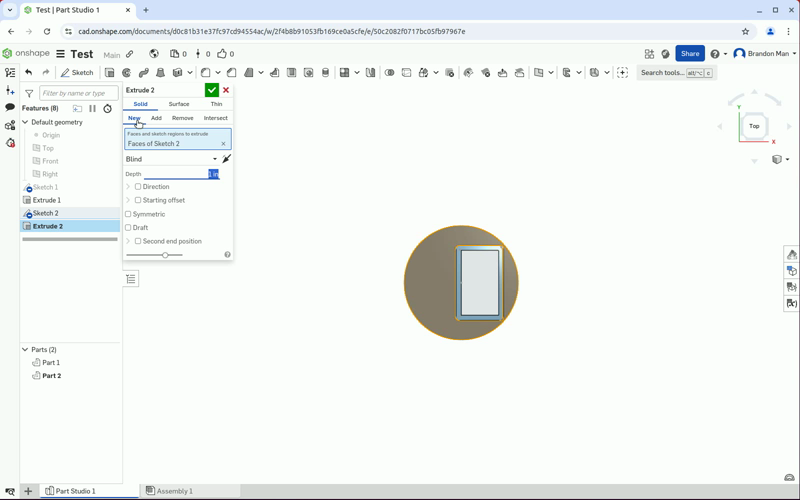
text(0.963)
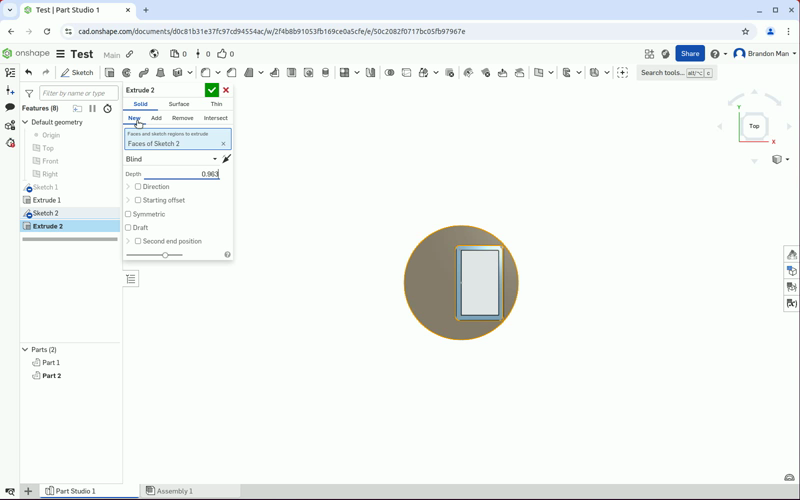
key(enter)
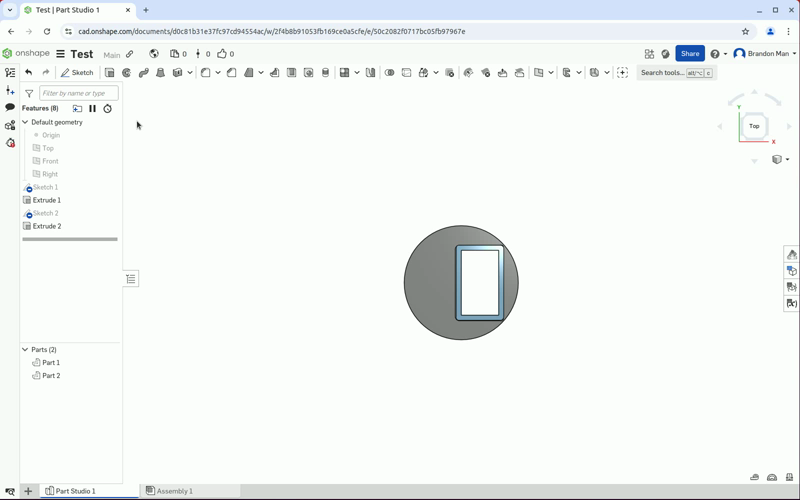
key(shift+h)
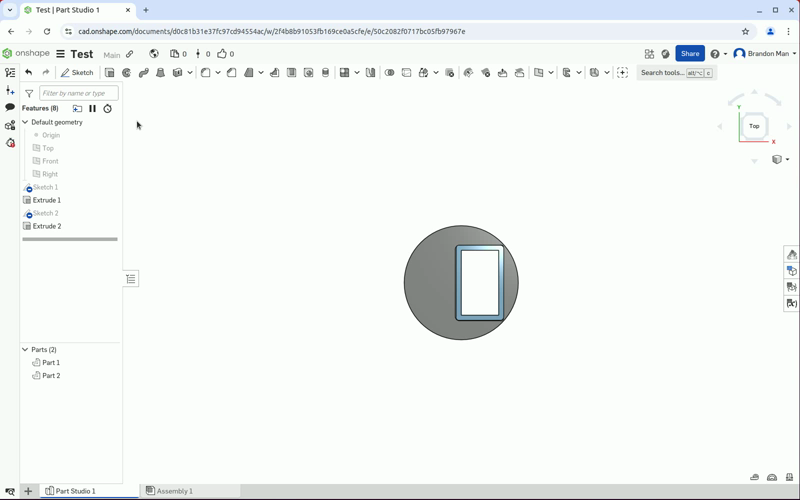
key(shift+h)
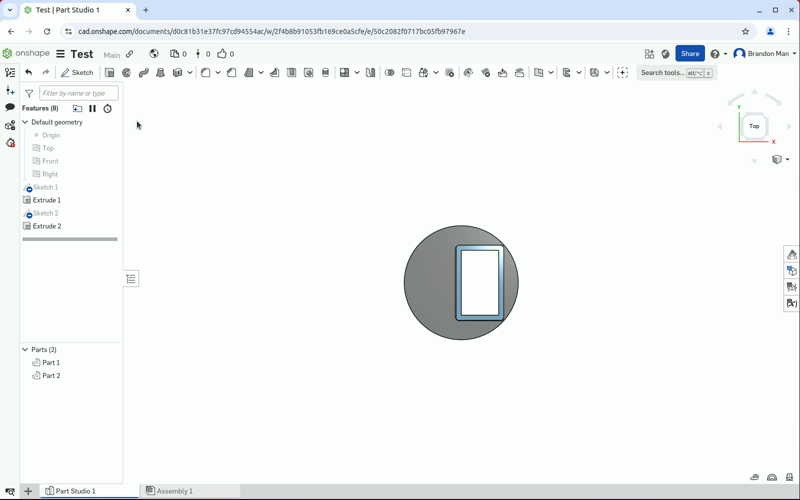
key(shift+7)
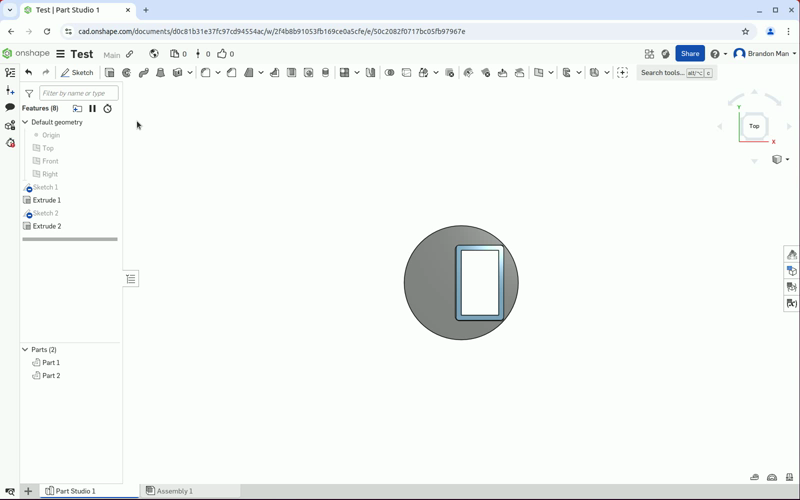
key(up, 3)
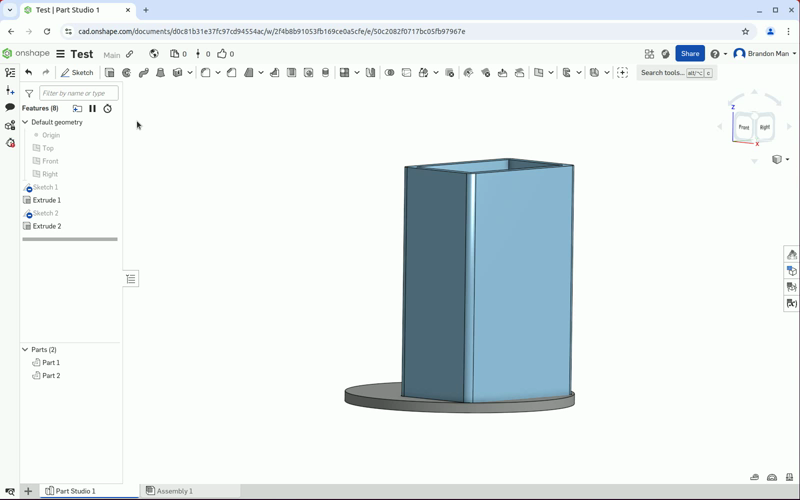
key(left, 3)
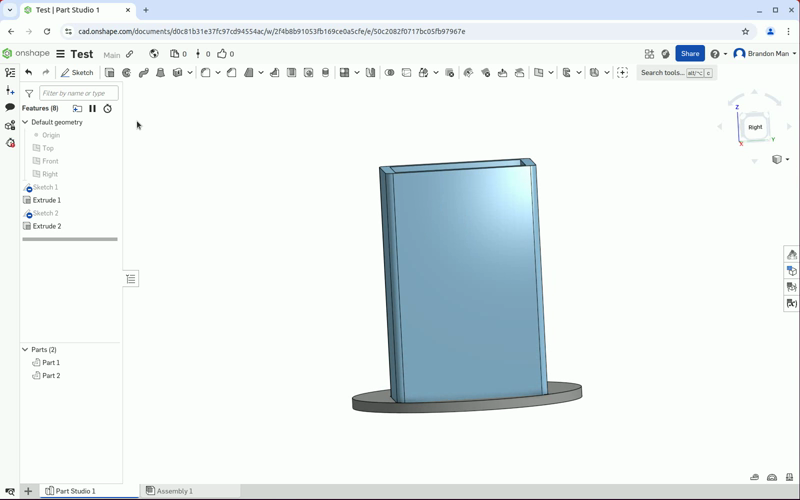
key(right, 3)
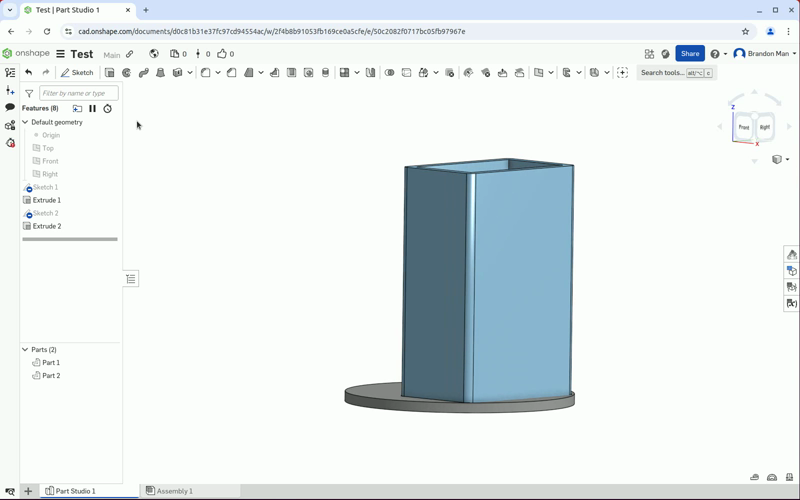
key(down, 3)
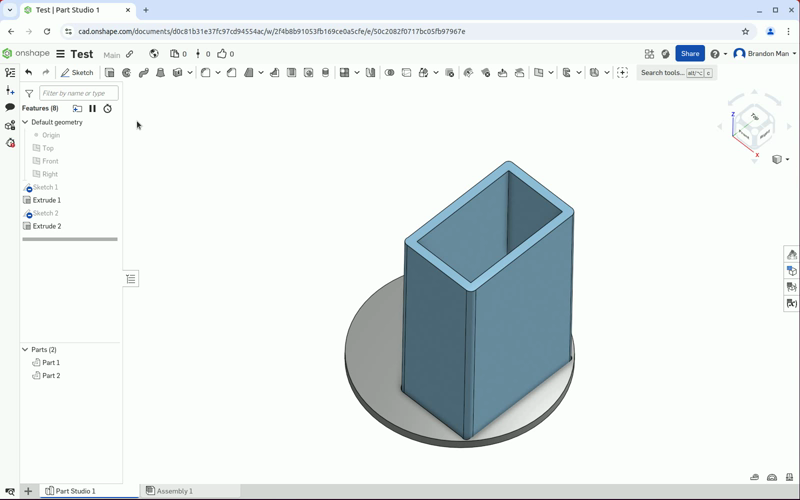
mouse_move(73, 189)
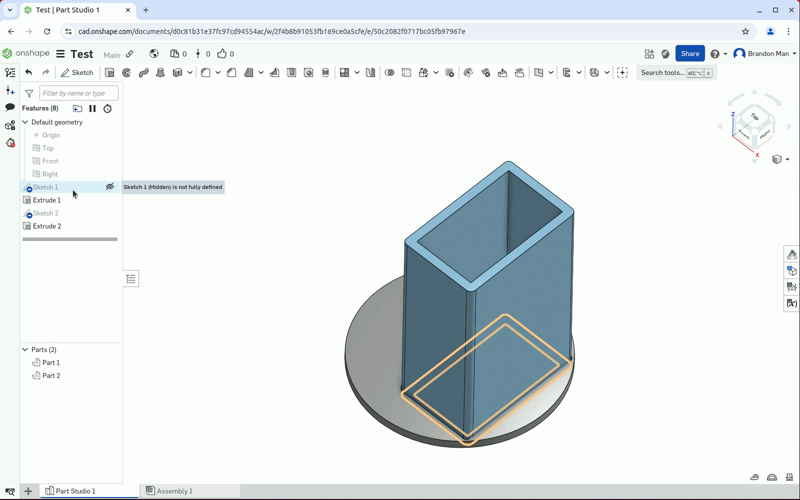
click(73, 189)